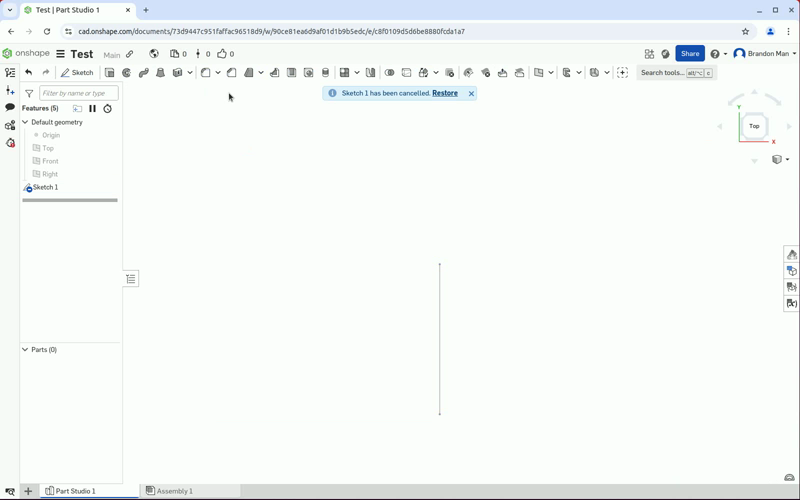
key(shift+h)
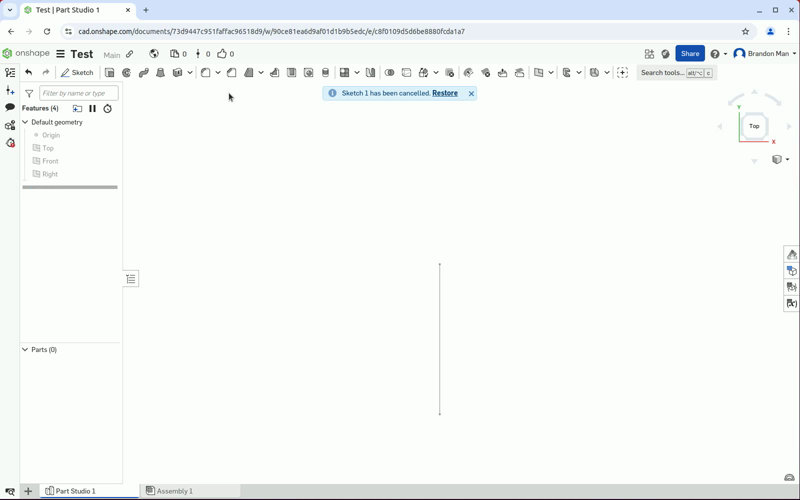
key(shift+s)
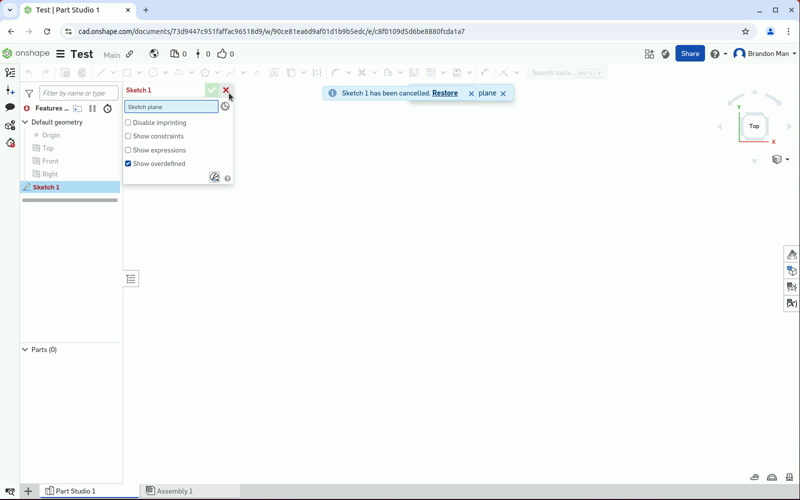
mouse_move(73, 150)
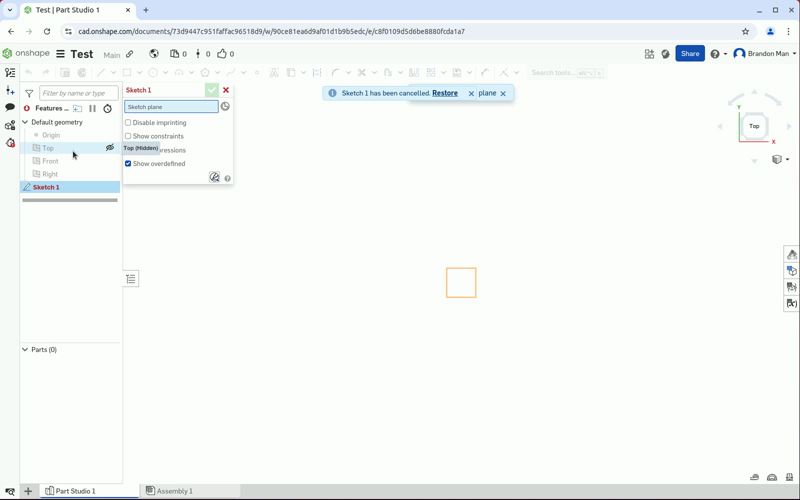
click(73, 150)
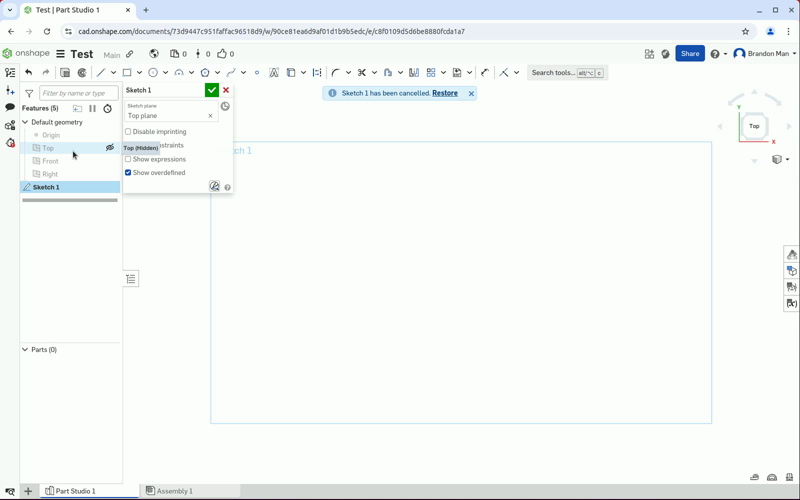
mouse_move(73, 352)
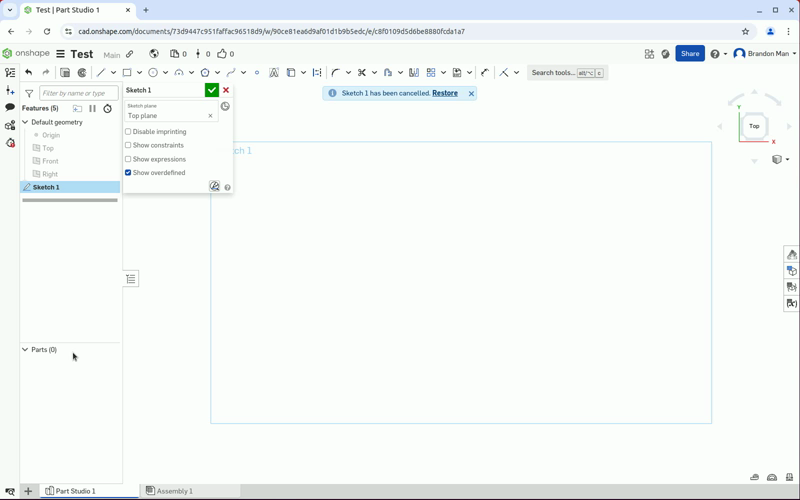
key(y)
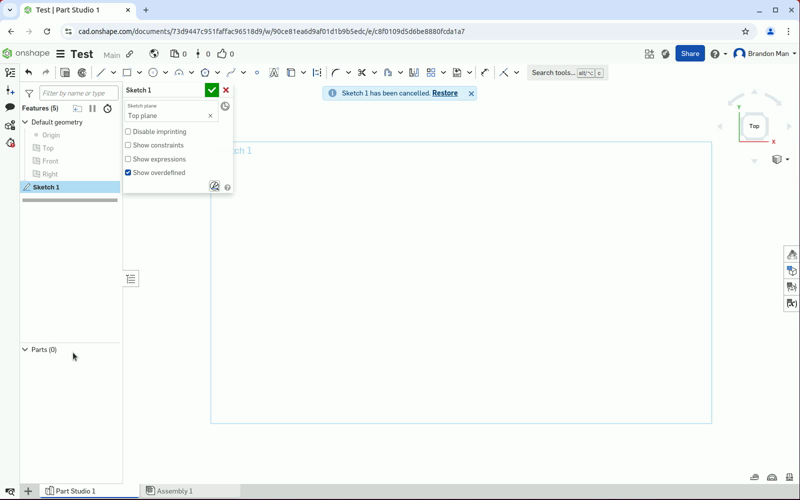
key(c)
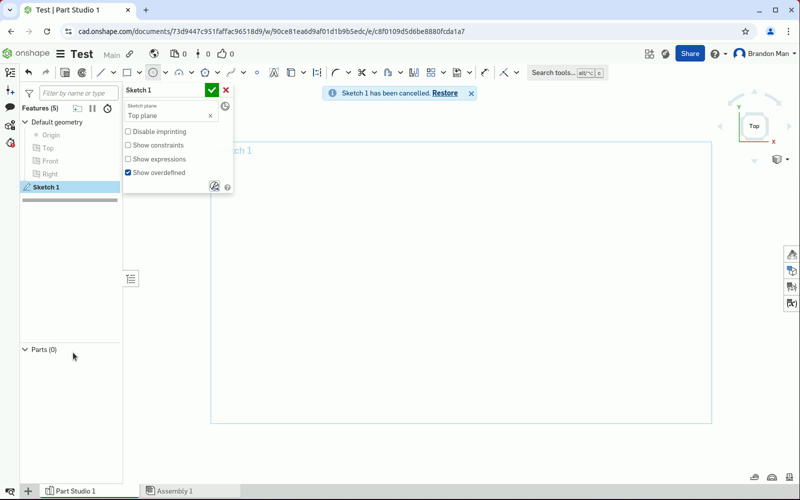
key_down(shift)
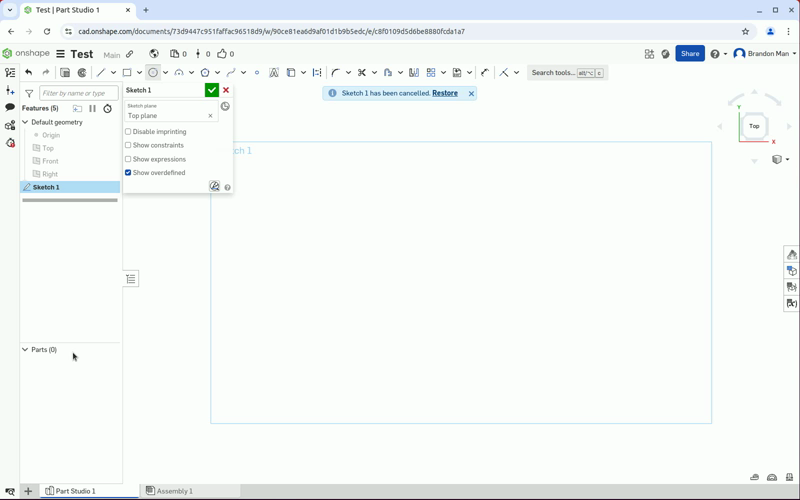
mouse_move(460, 282)
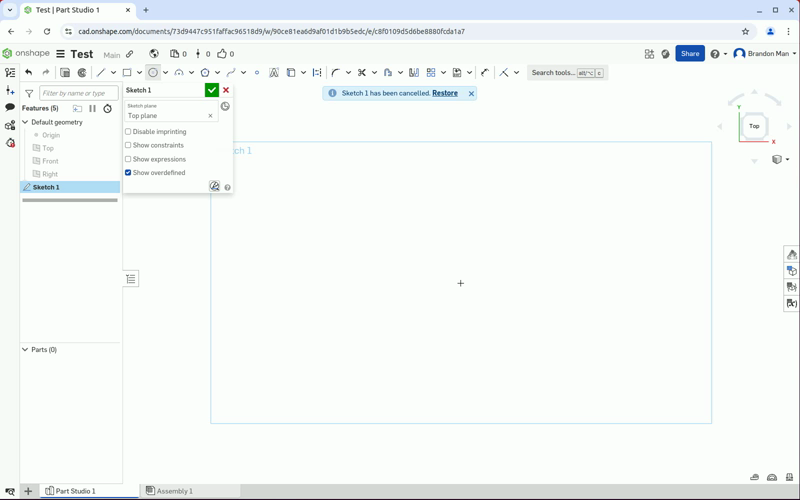
click(460, 282)
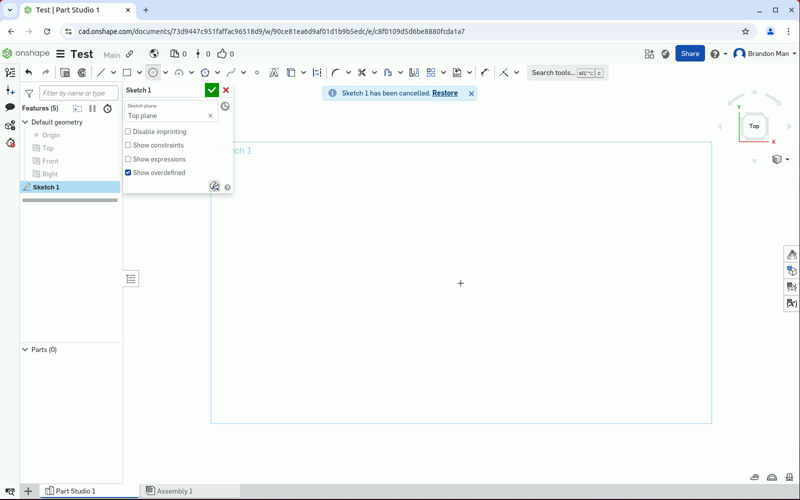
key_up(shift)
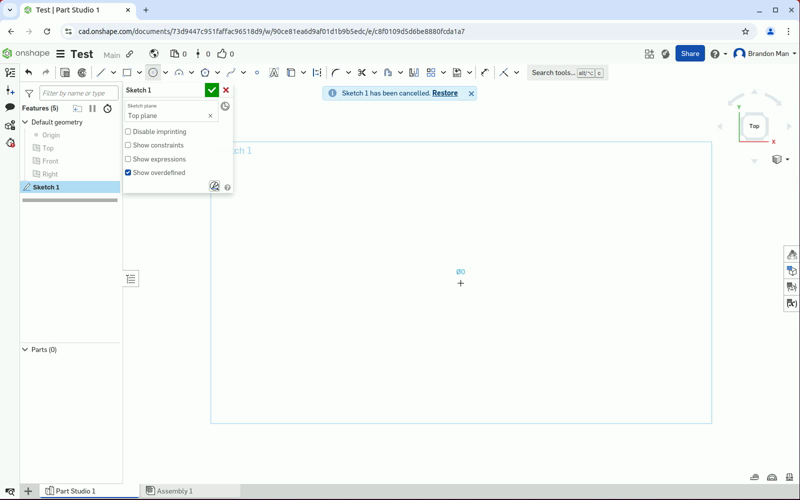
mouse_move(535, 282)
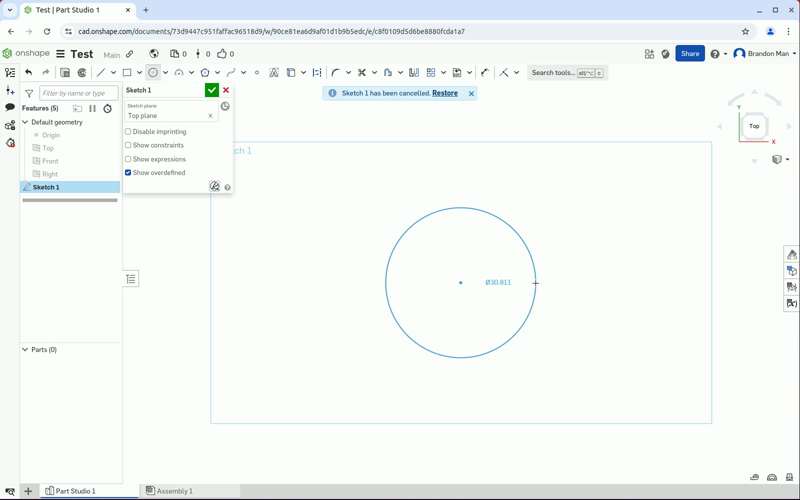
click(535, 282)
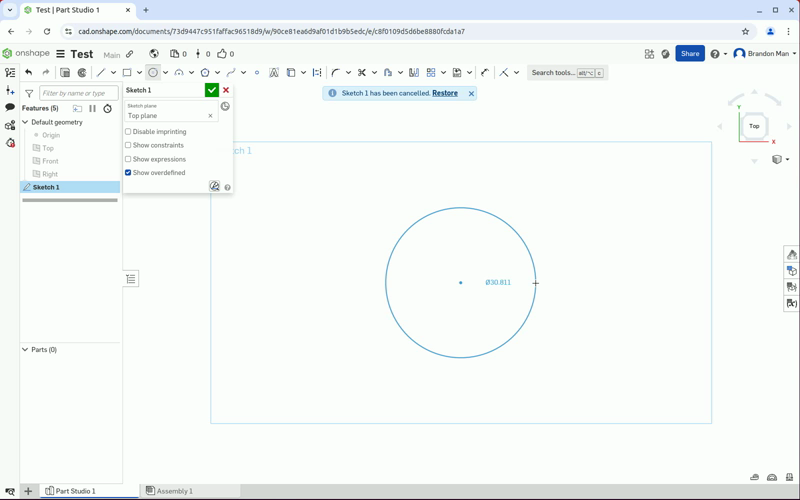
key(esc)
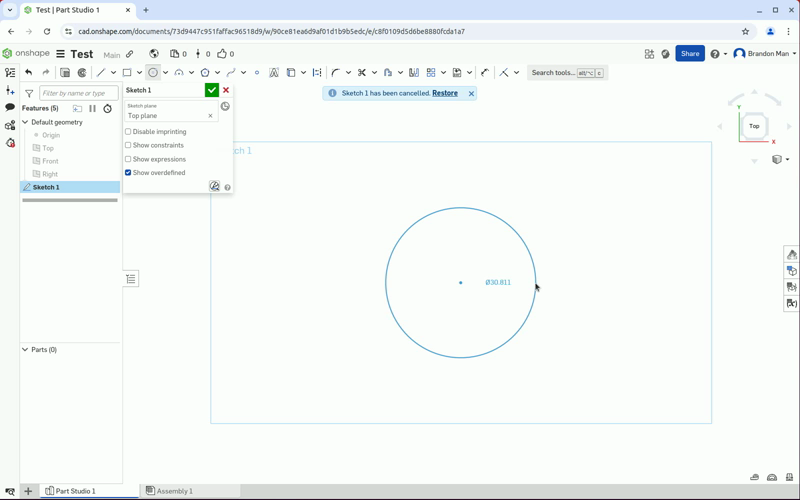
key(c)
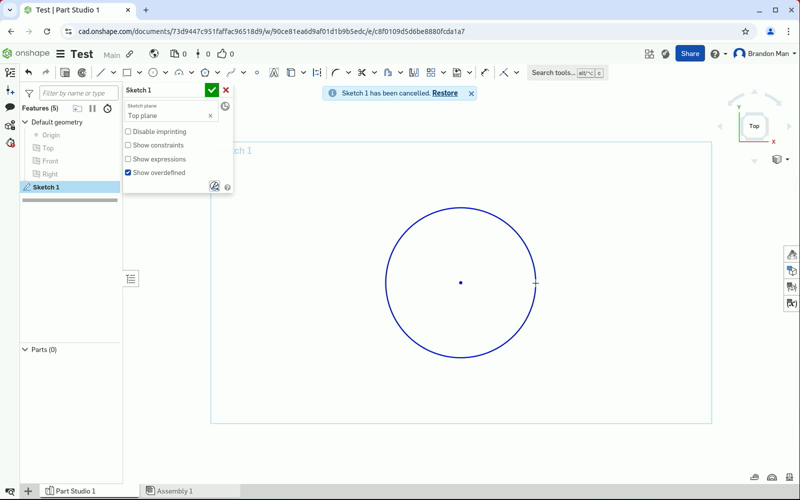
key_down(shift)
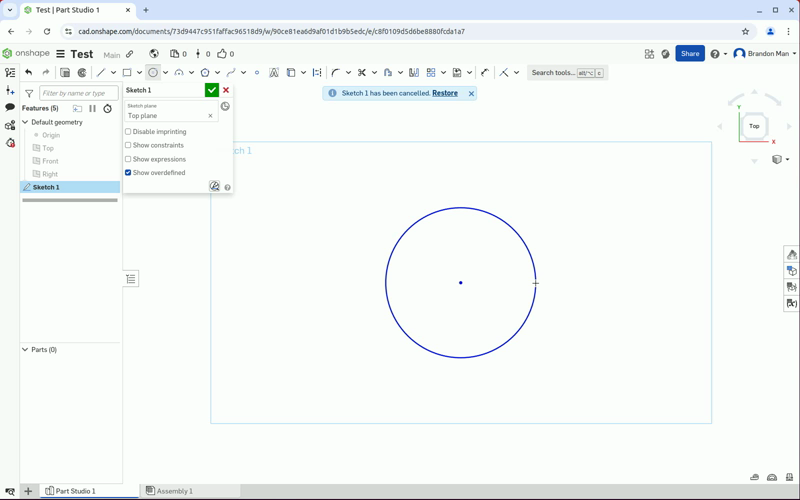
mouse_move(460, 282)
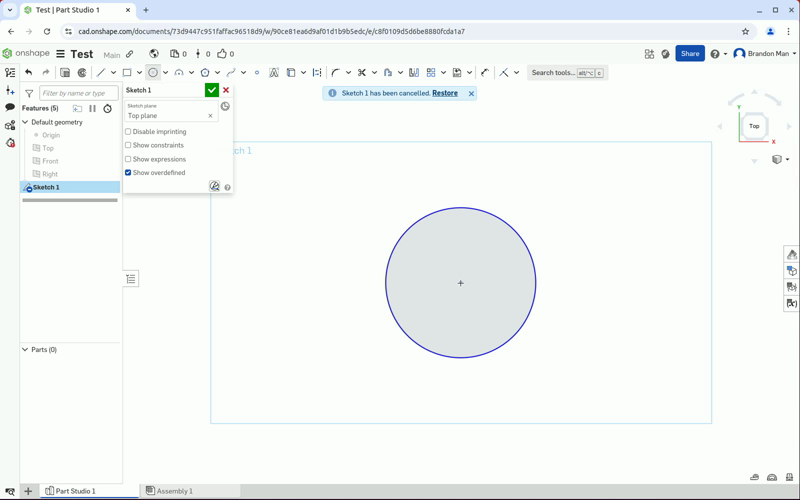
click(460, 282)
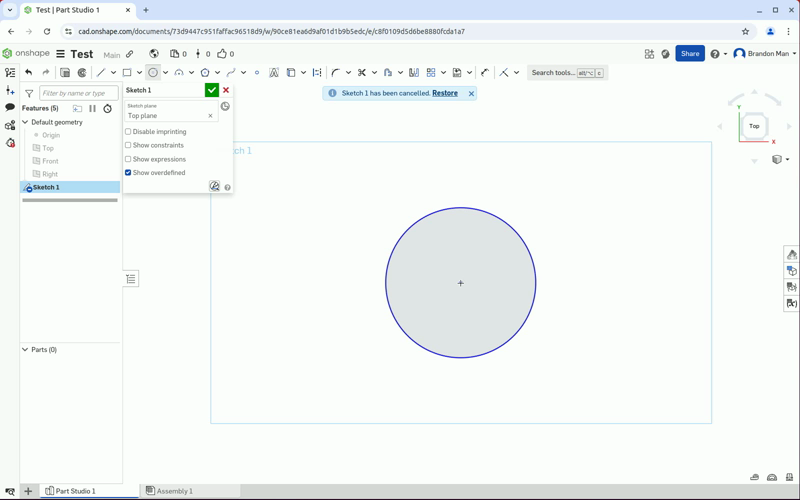
key_up(shift)
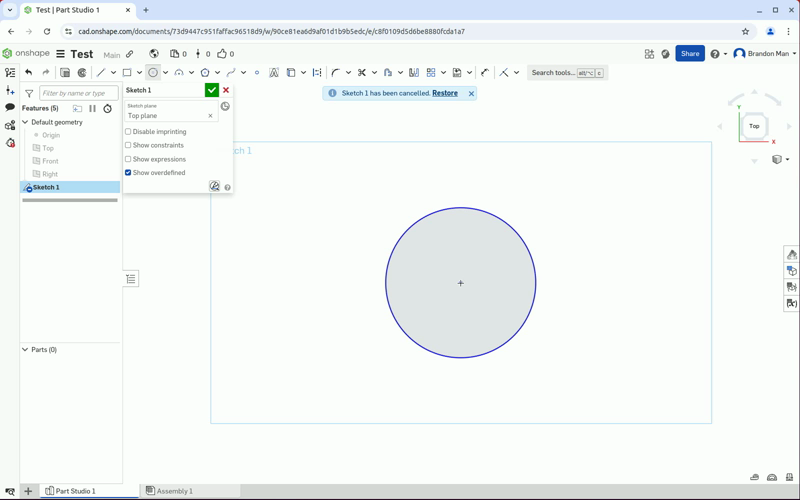
mouse_move(524, 282)
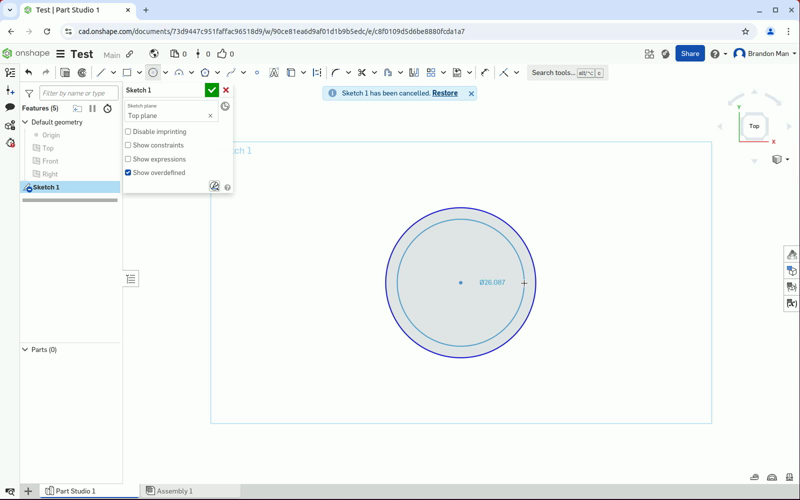
click(524, 282)
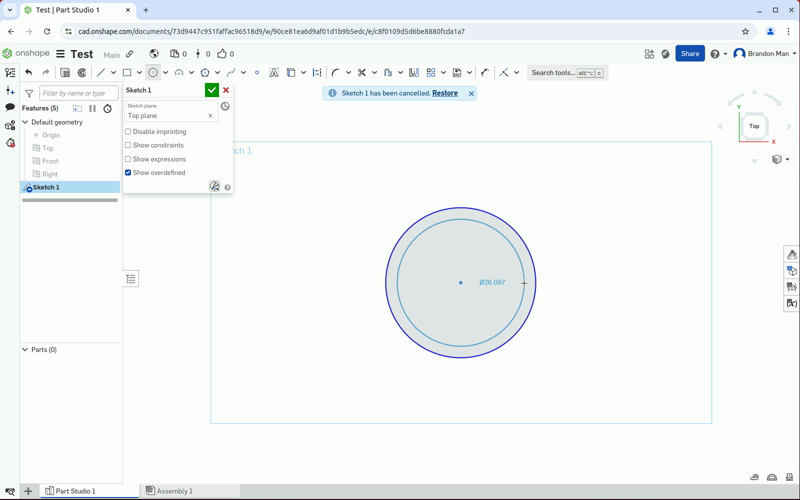
key(esc)
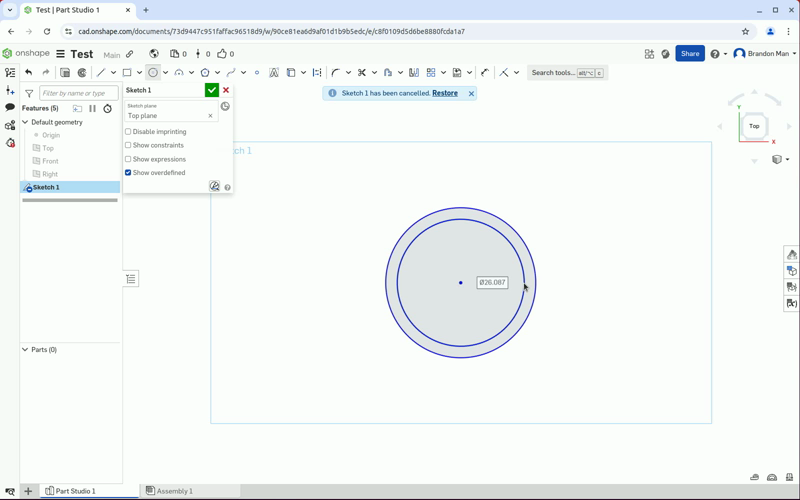
mouse_move(413, 334)
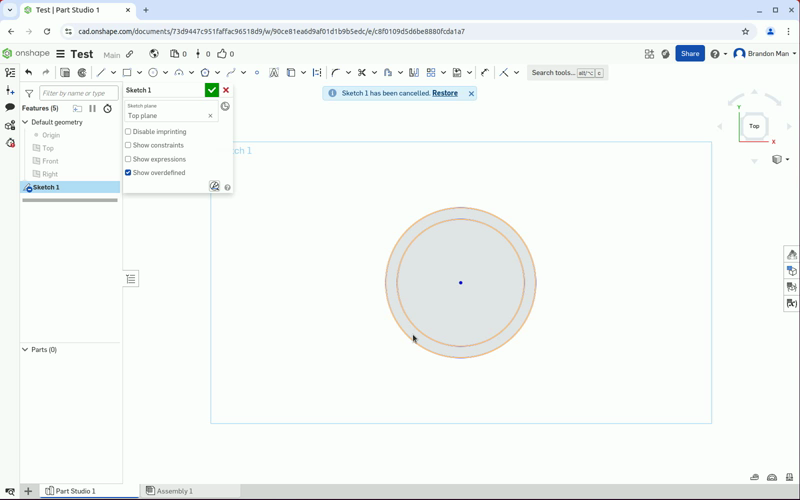
click(413, 334)
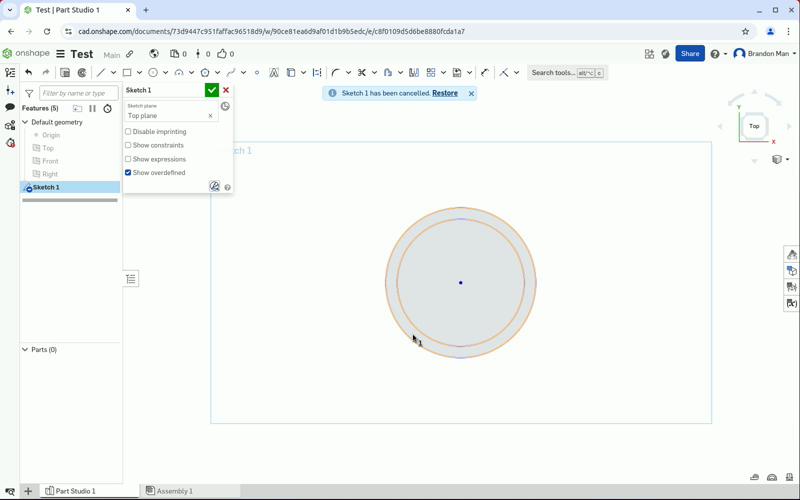
mouse_move(73, 352)
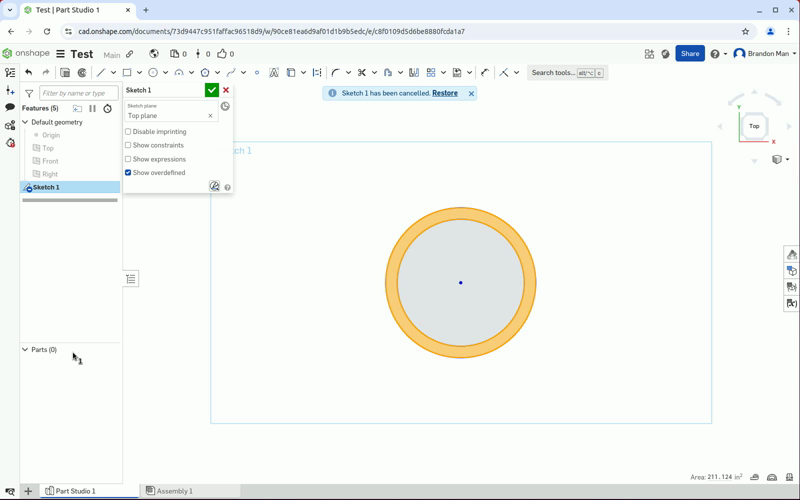
key(shift+y)
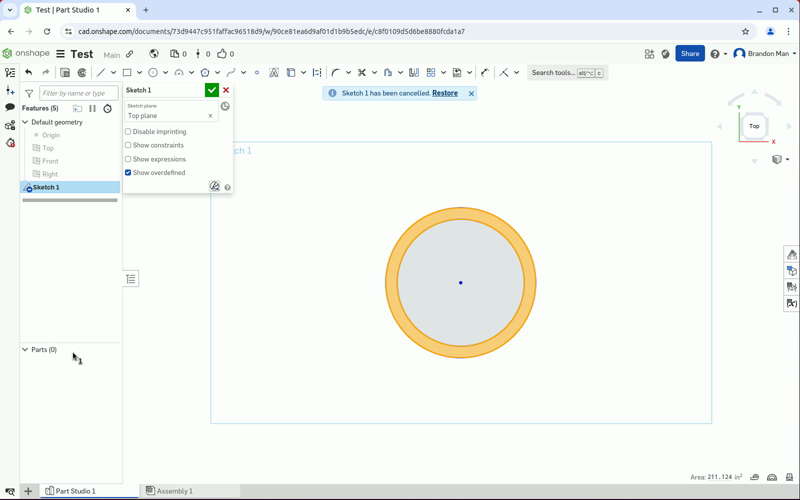
key(shift+e)
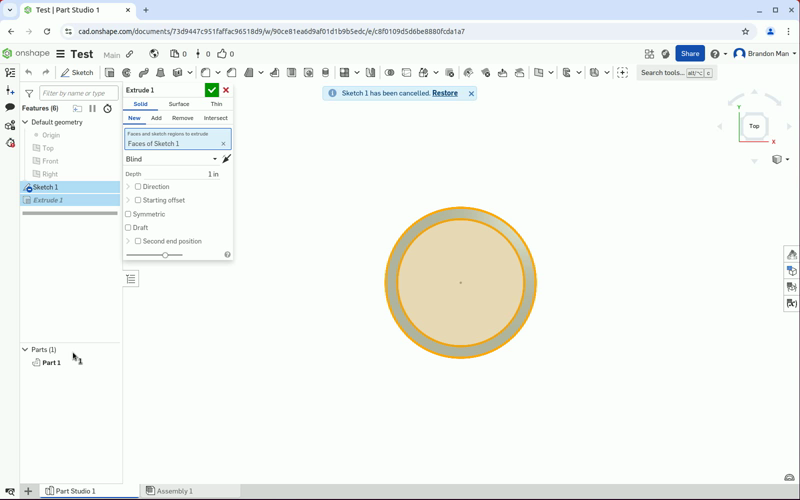
mouse_move(143, 106)
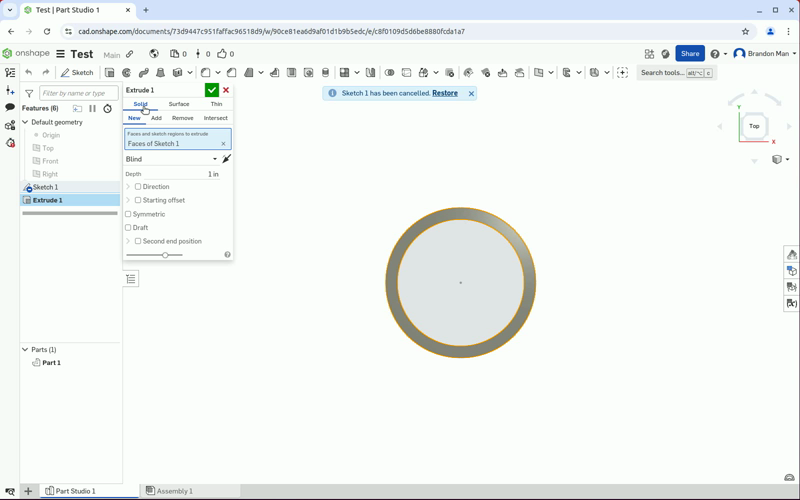
click(143, 106)
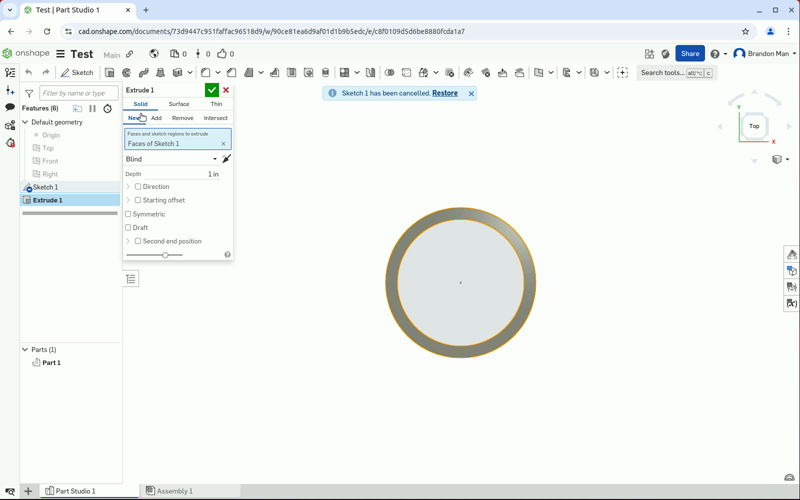
mouse_move(137, 120)
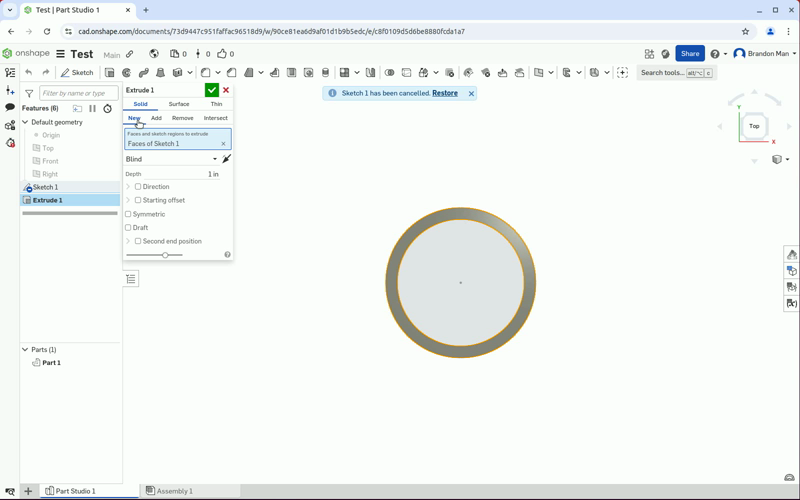
click(137, 120)
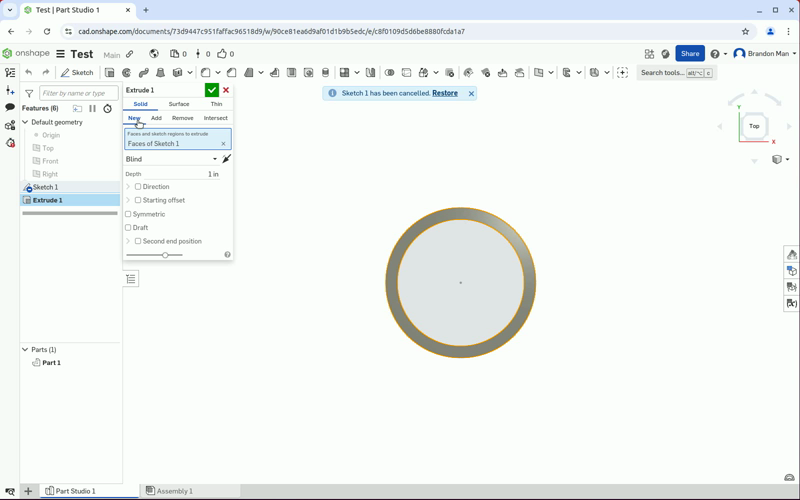
key(tab, 4)
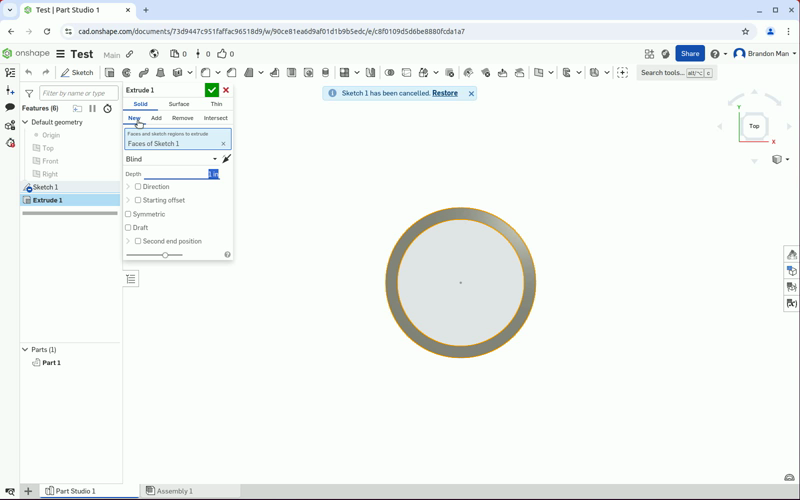
text(15.646)
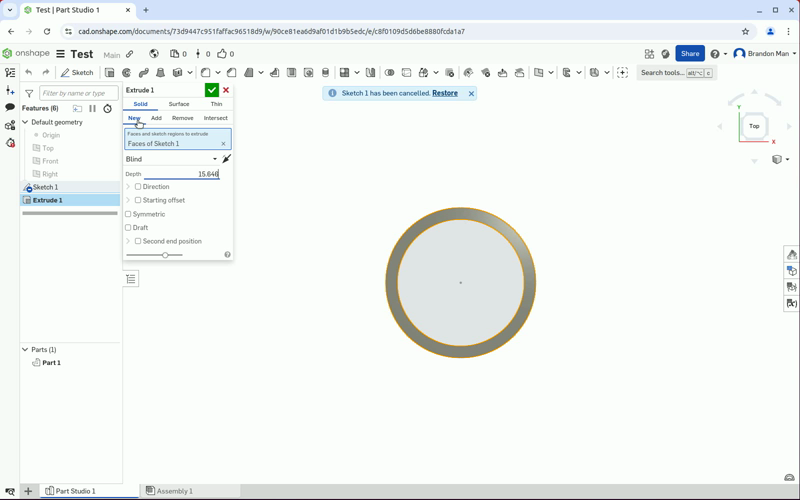
key(enter)
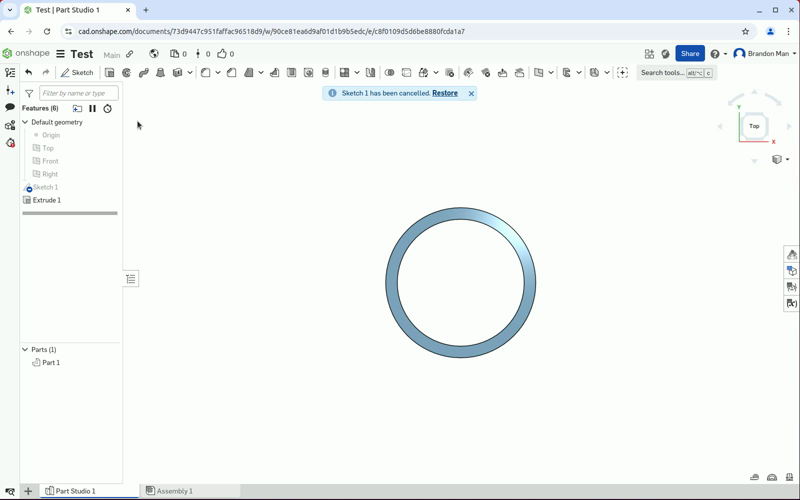
key(shift+h)
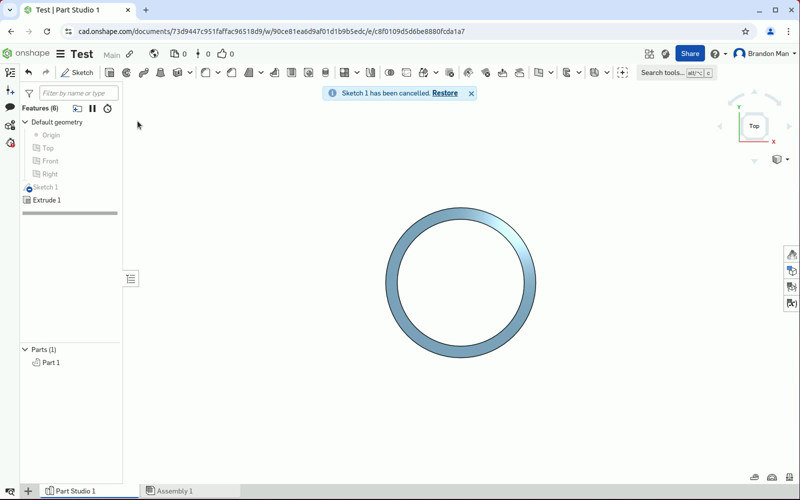
key(shift+h)
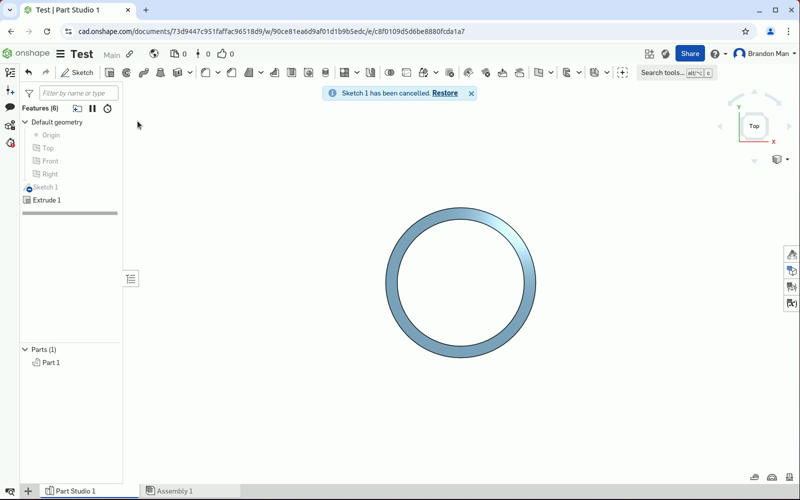
mouse_move(73, 189)
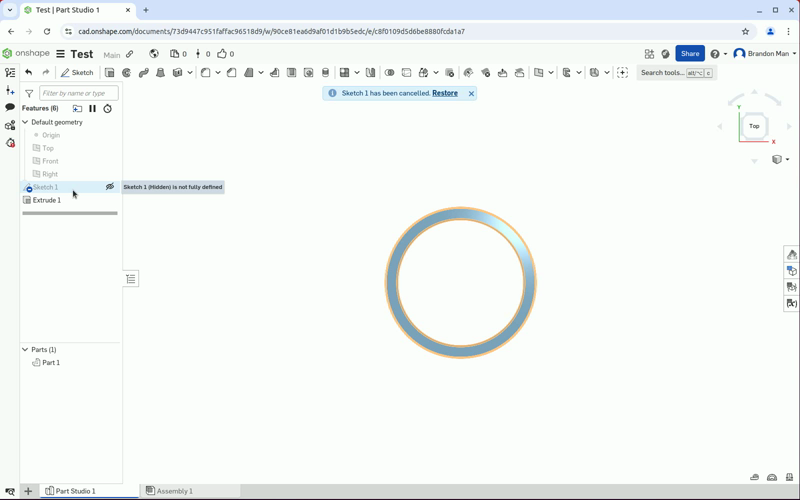
click(73, 189)
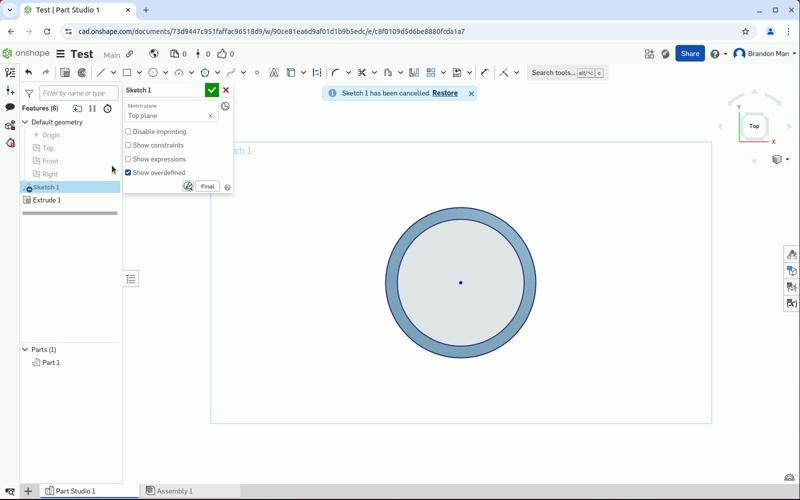
mouse_move(229, 92)
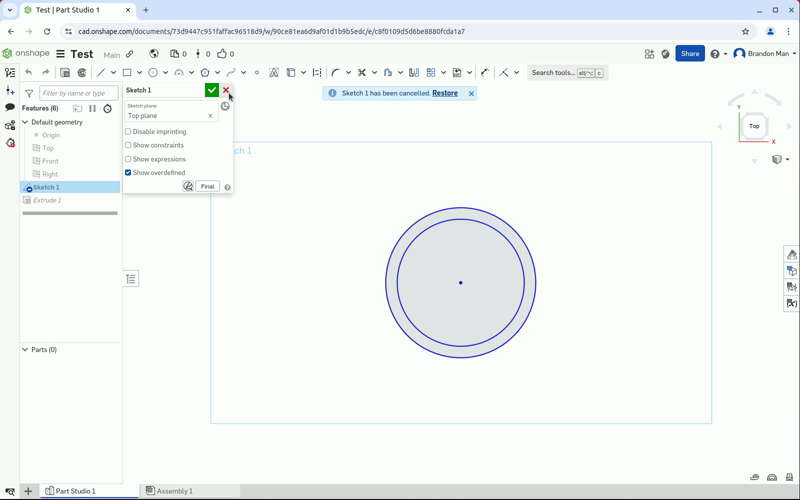
click(229, 92)
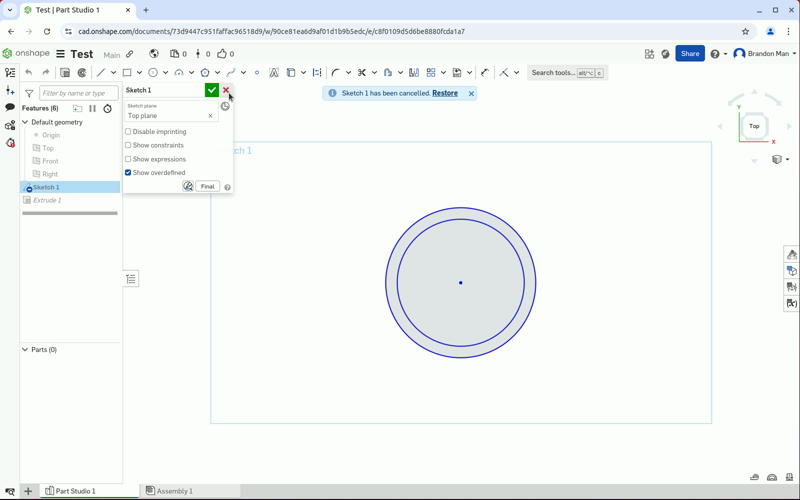
key(shift+s)
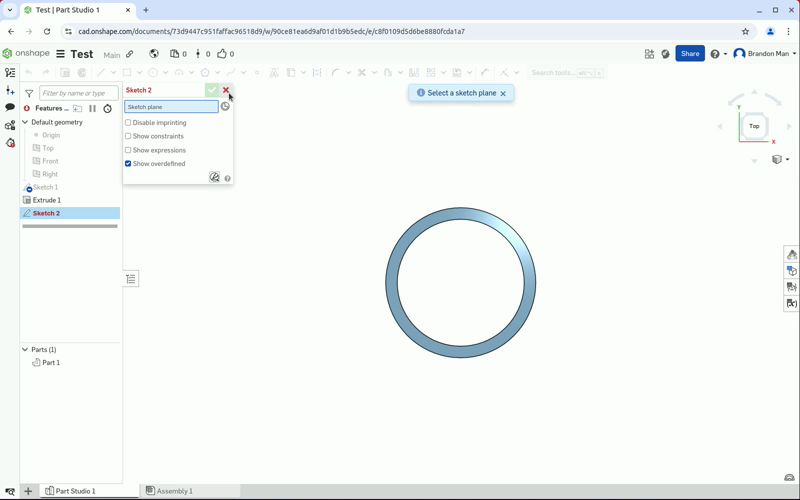
mouse_move(73, 150)
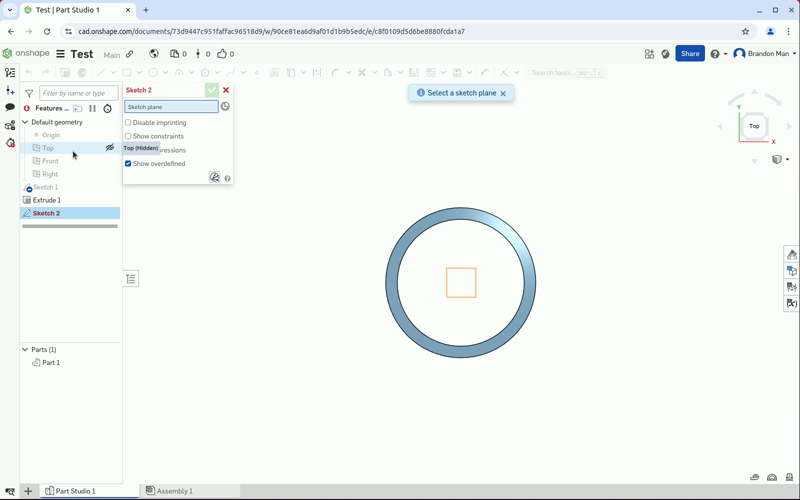
click(73, 150)
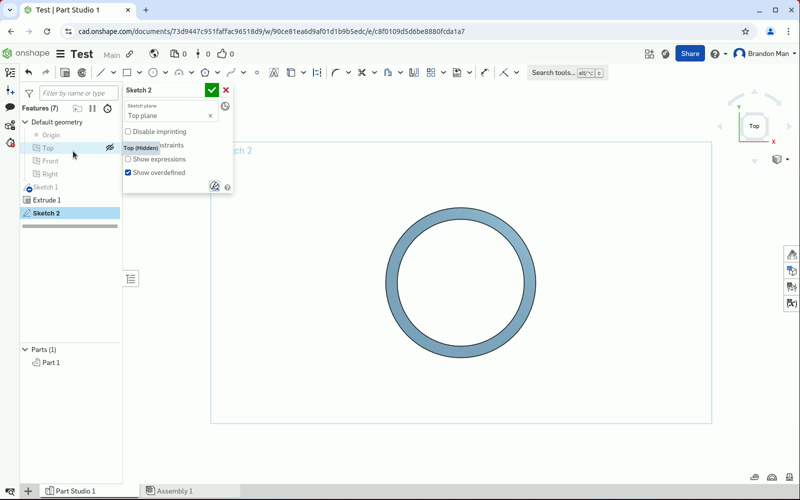
mouse_move(73, 352)
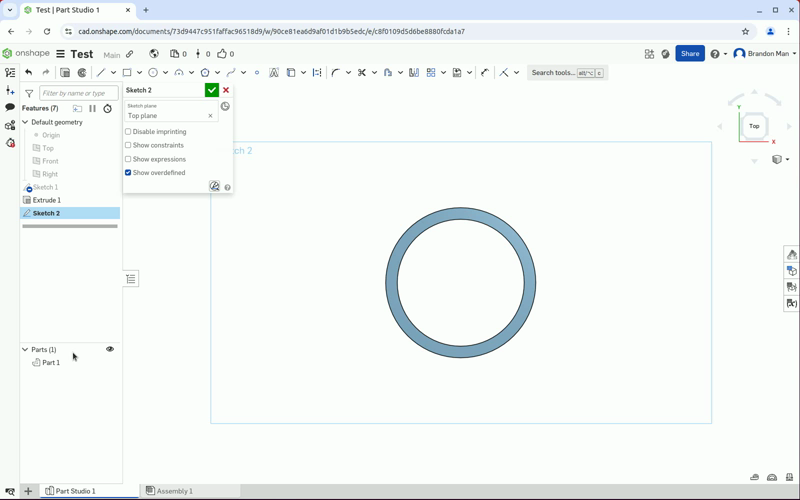
key(y)
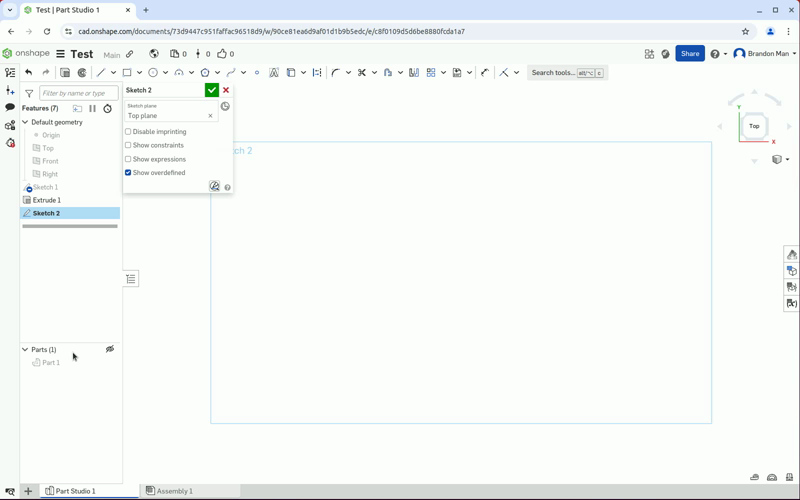
key(c)
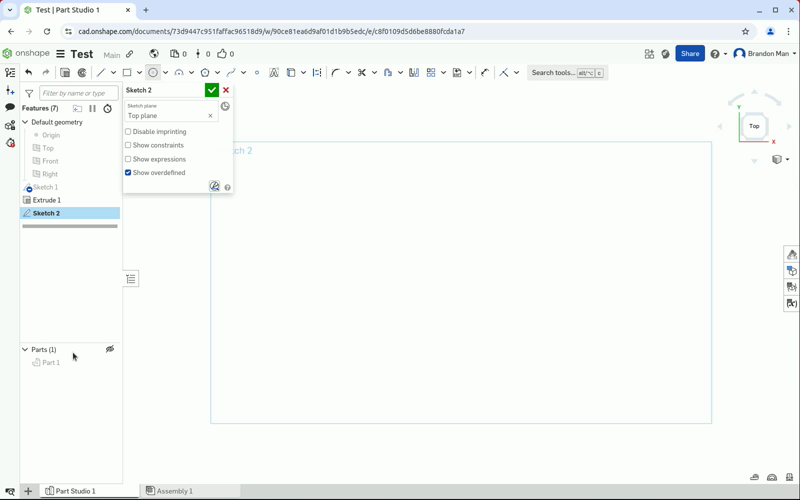
key_down(shift)
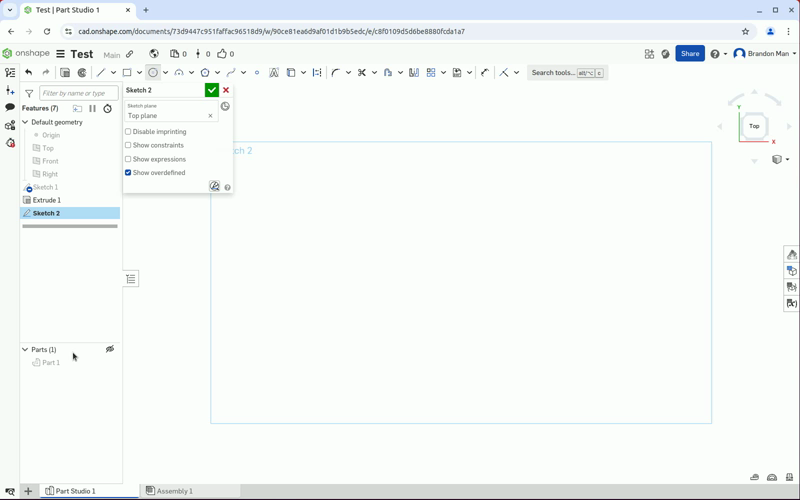
mouse_move(461, 282)
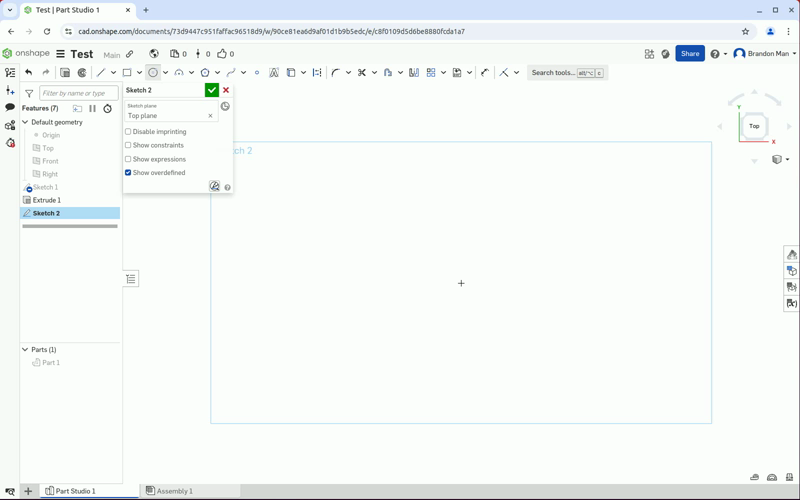
click(461, 282)
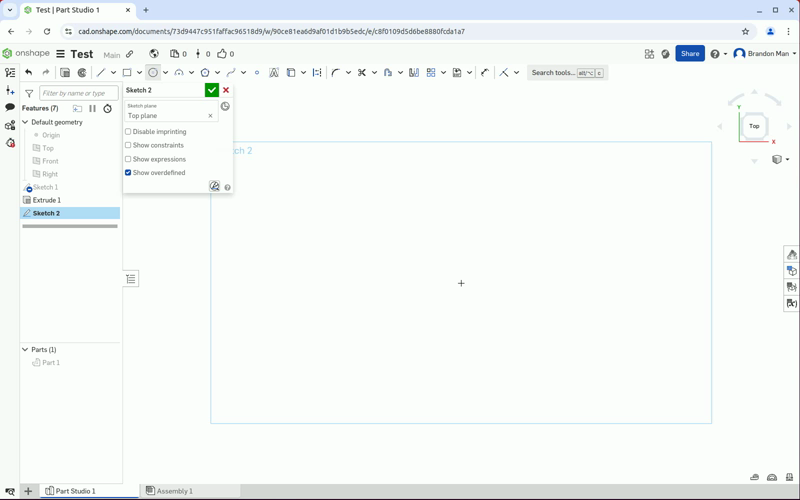
key_up(shift)
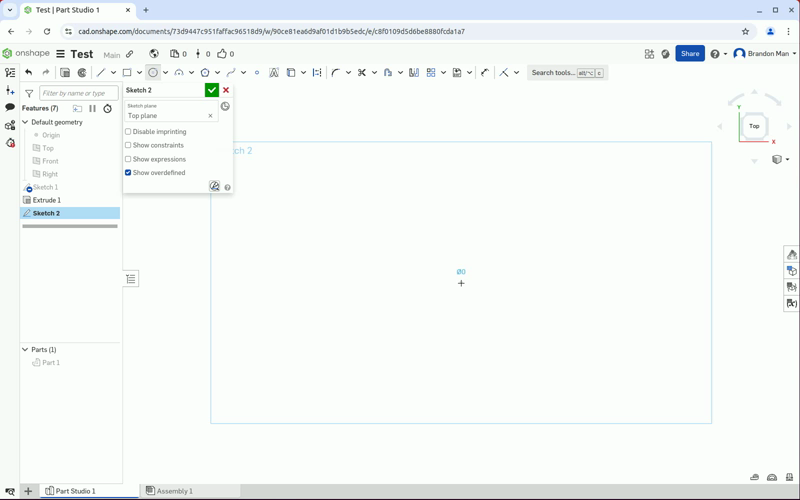
mouse_move(493, 282)
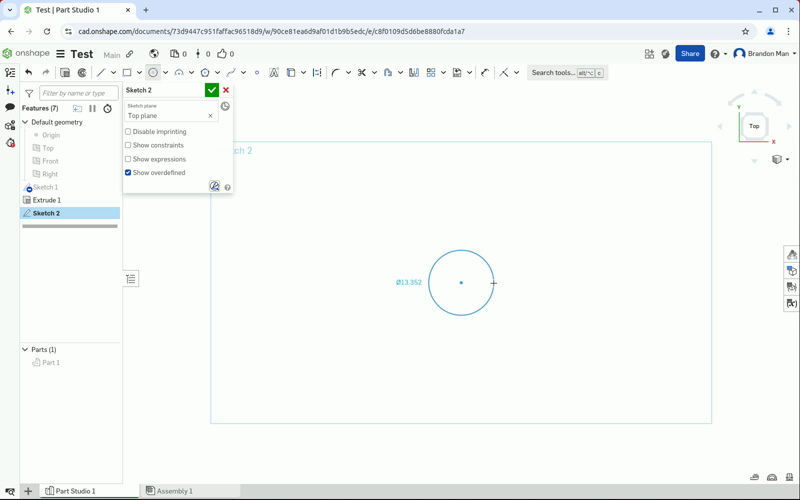
click(493, 282)
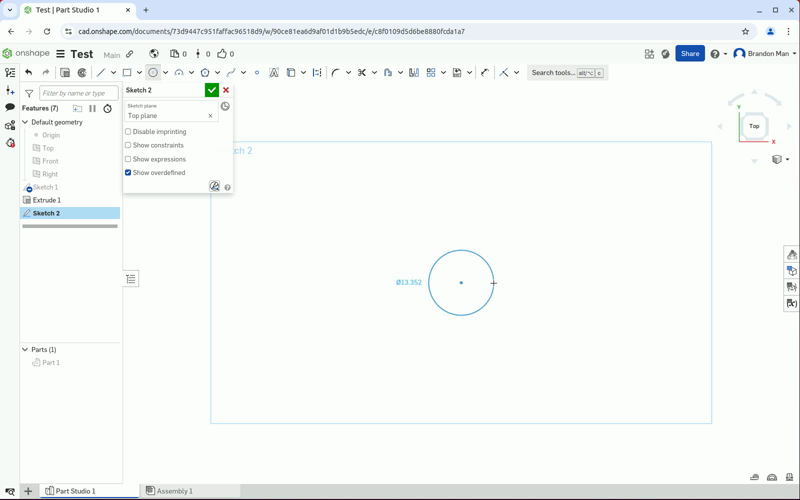
key(esc)
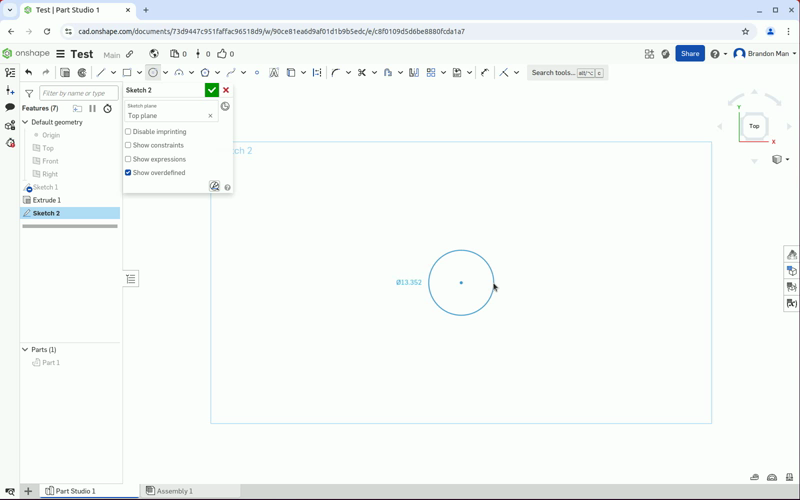
key(c)
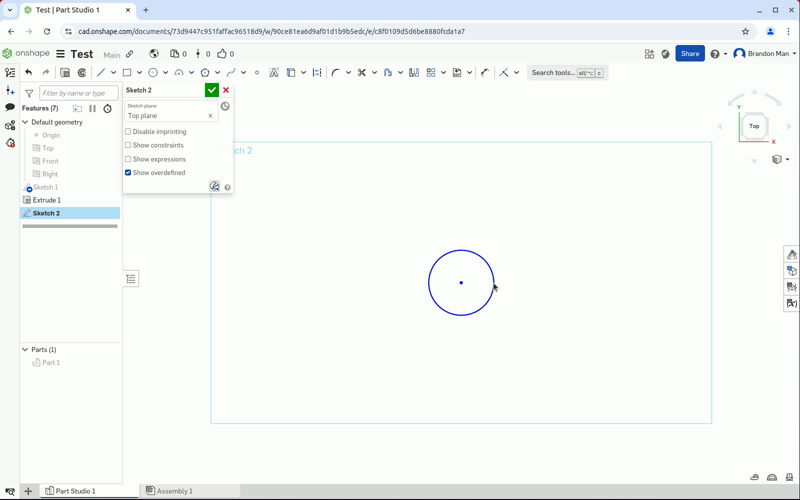
key_down(shift)
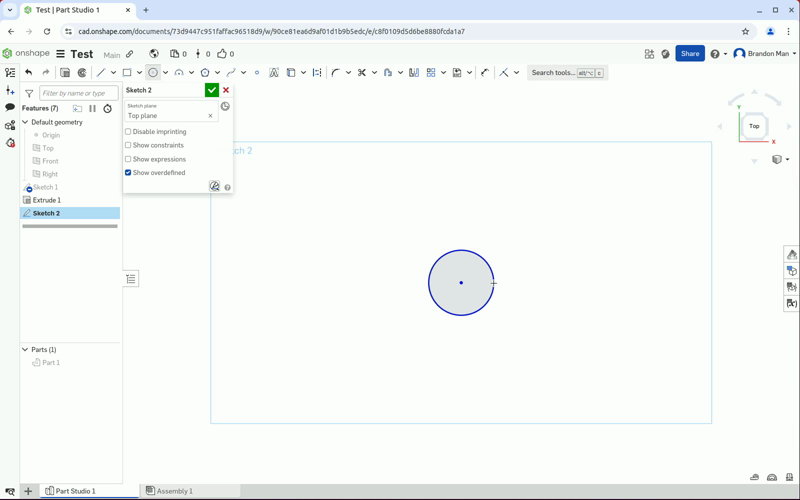
mouse_move(461, 282)
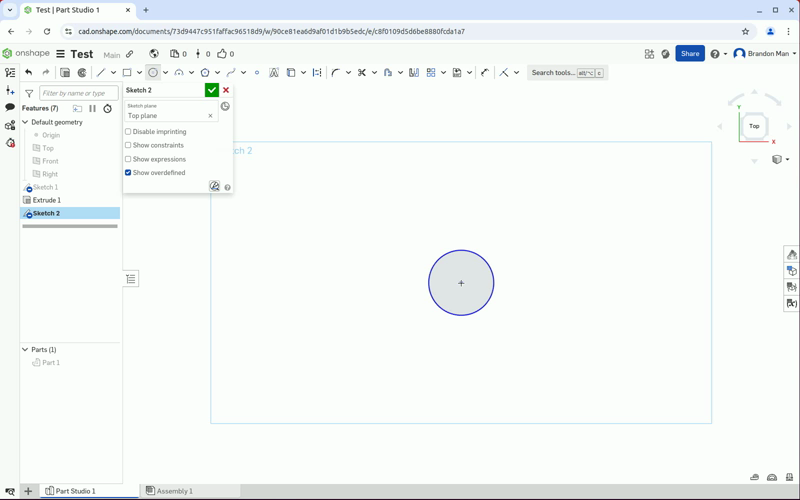
click(461, 282)
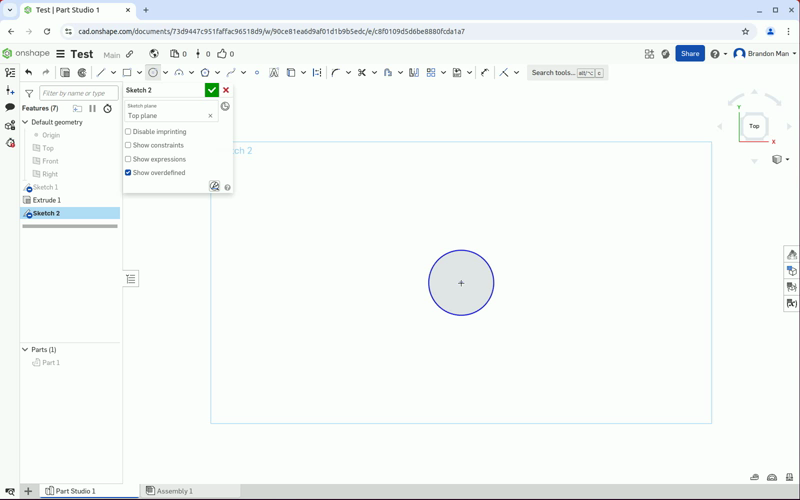
key_up(shift)
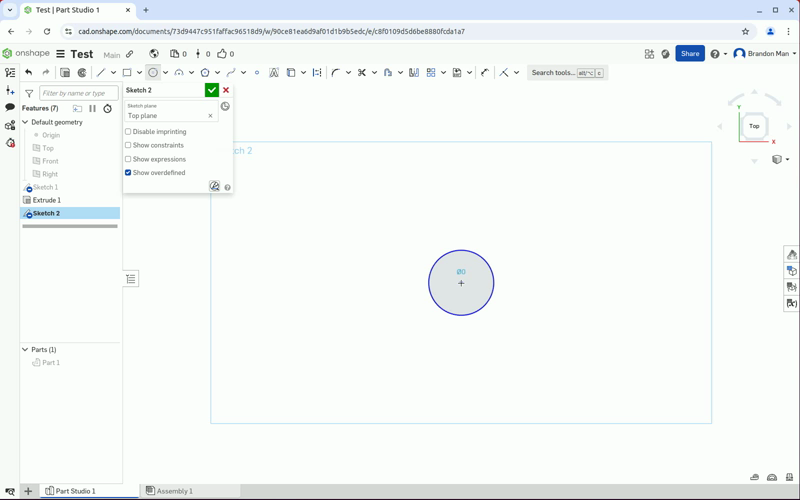
mouse_move(480, 282)
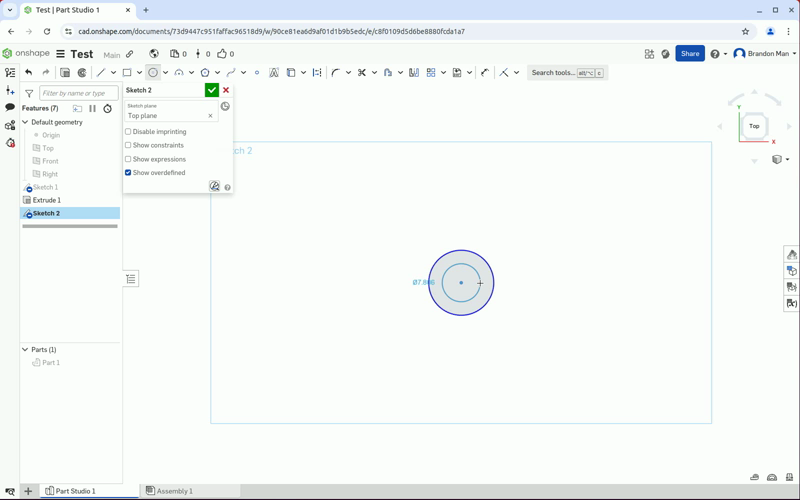
click(480, 282)
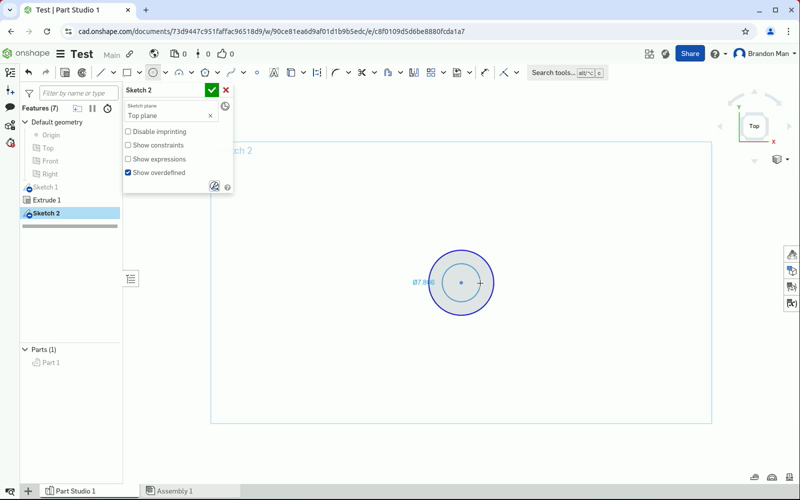
key(esc)
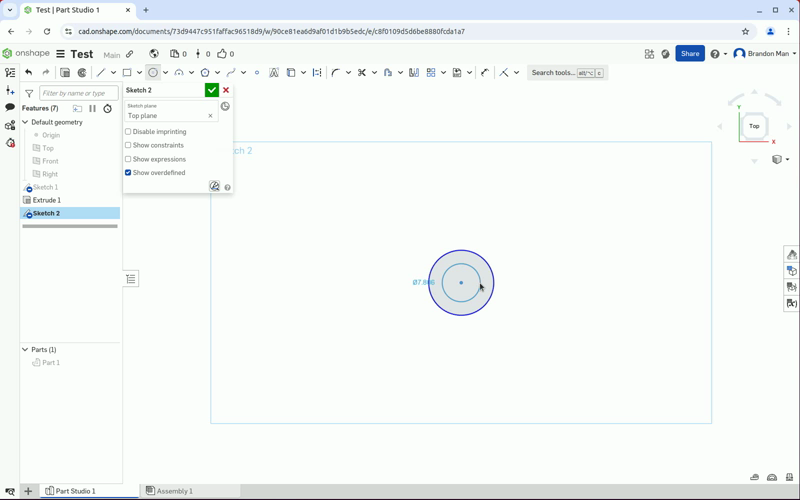
mouse_move(443, 305)
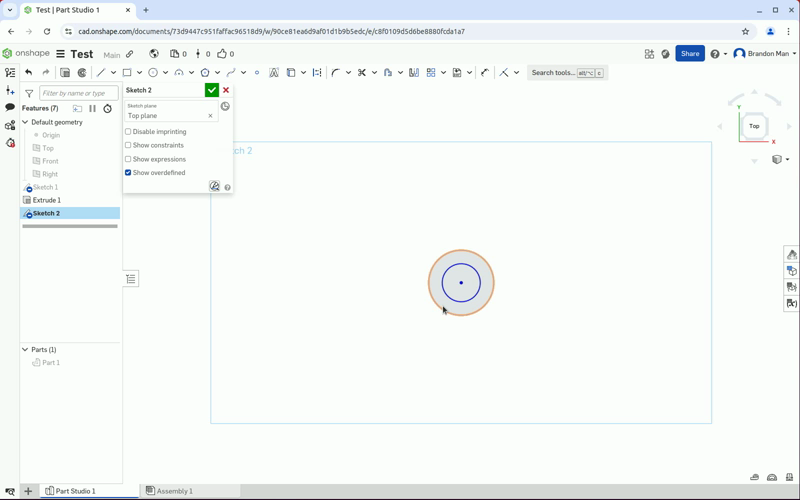
click(443, 305)
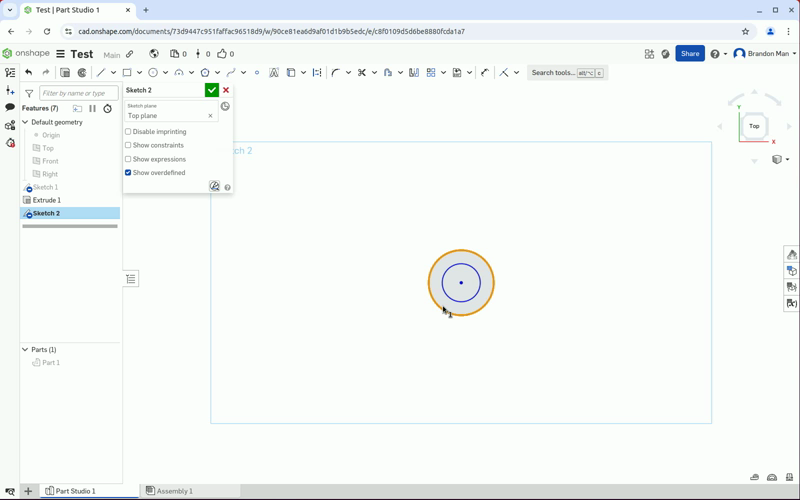
mouse_move(73, 352)
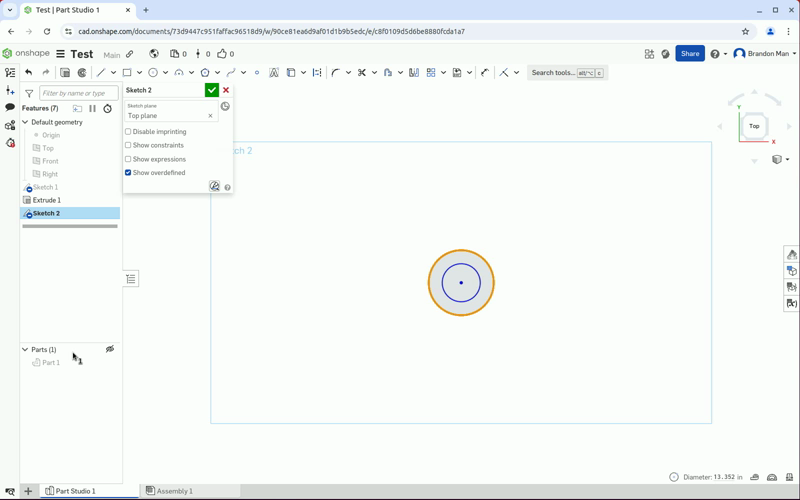
key(shift+y)
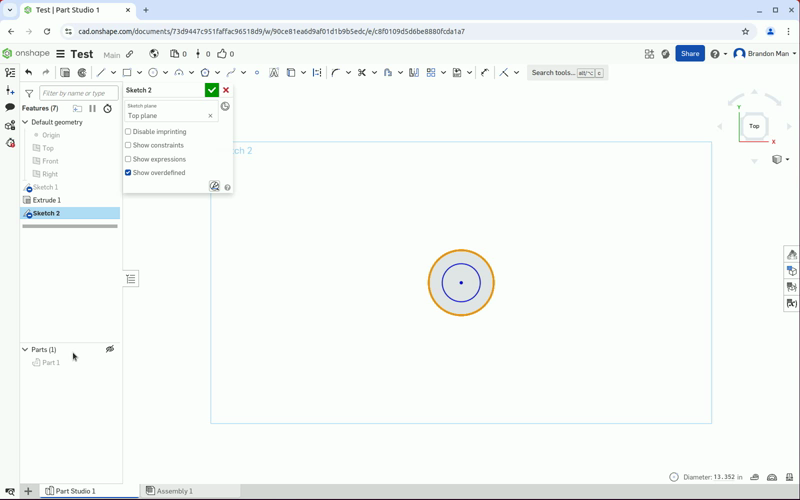
key(shift+e)
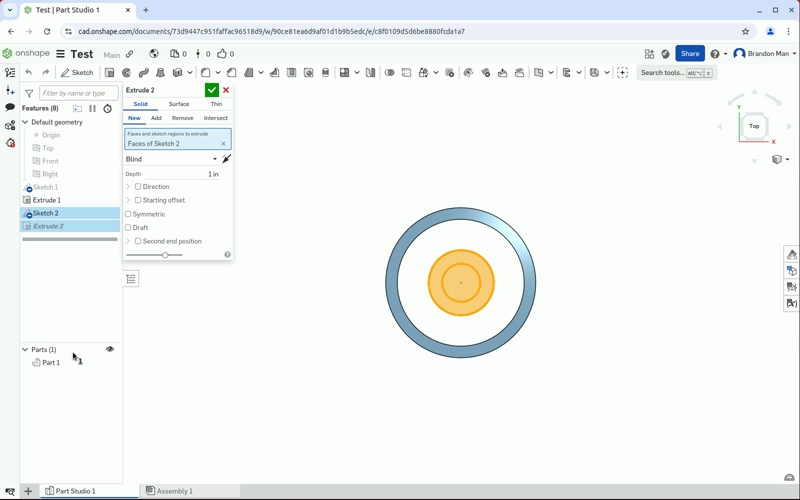
mouse_move(143, 106)
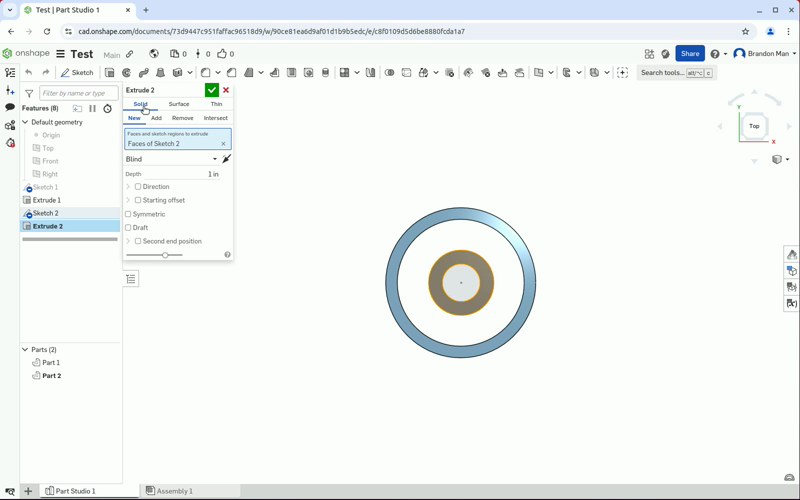
click(143, 106)
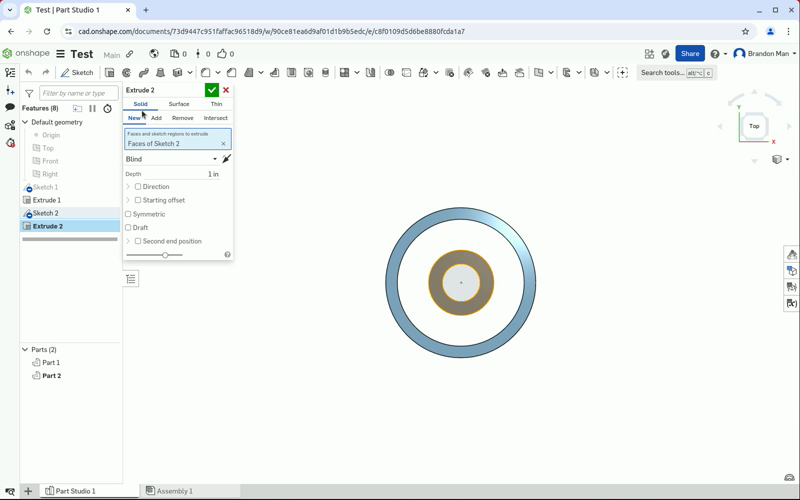
mouse_move(137, 120)
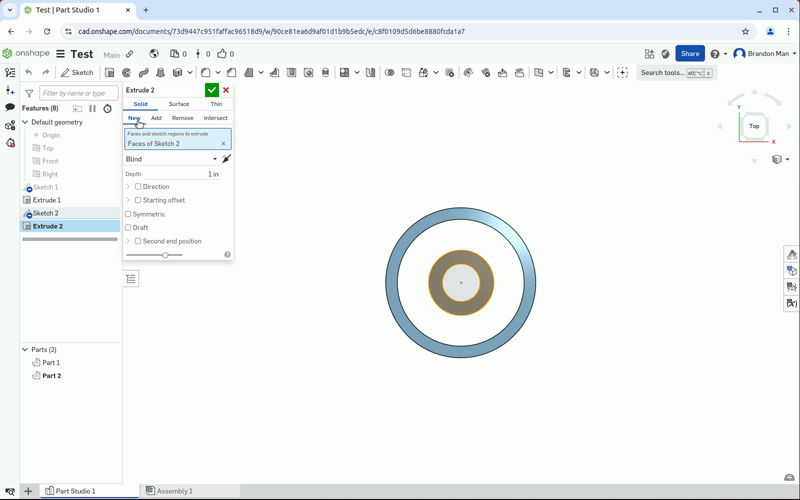
click(137, 120)
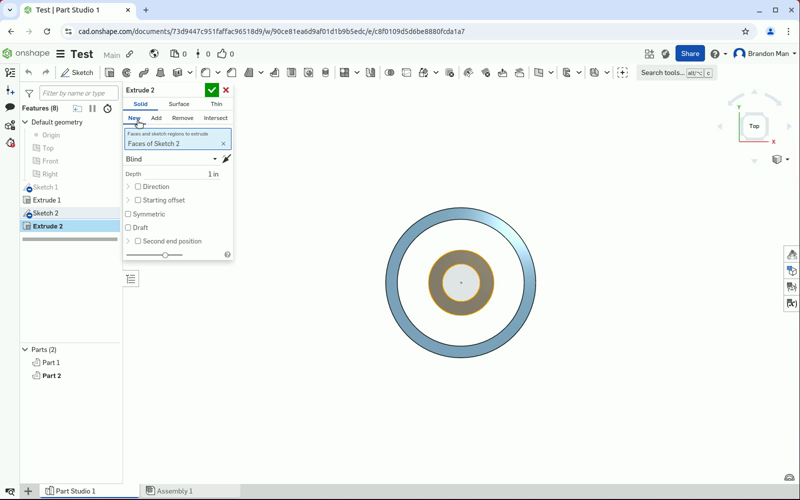
key(tab, 4)
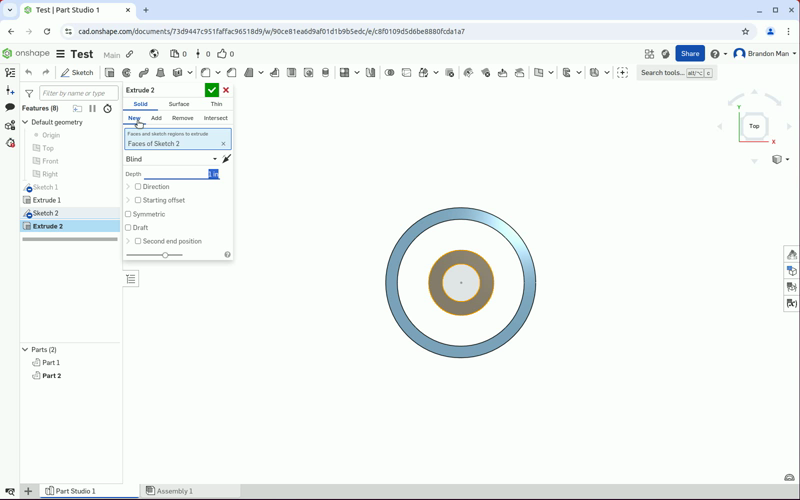
text(10.351)
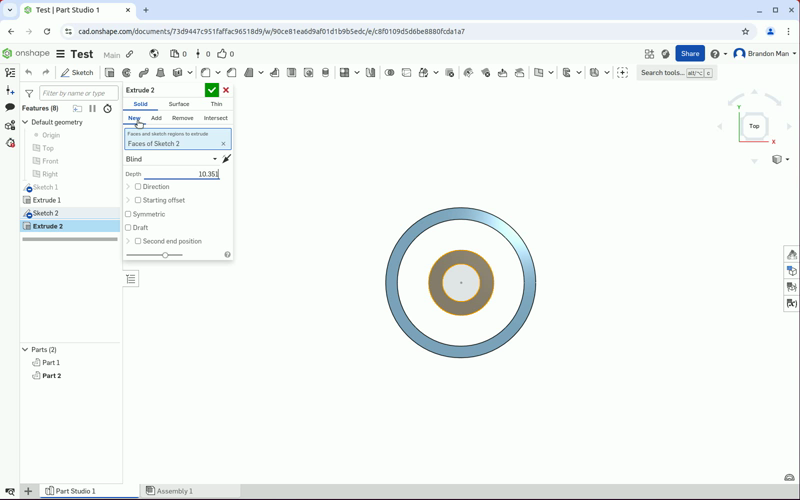
key(enter)
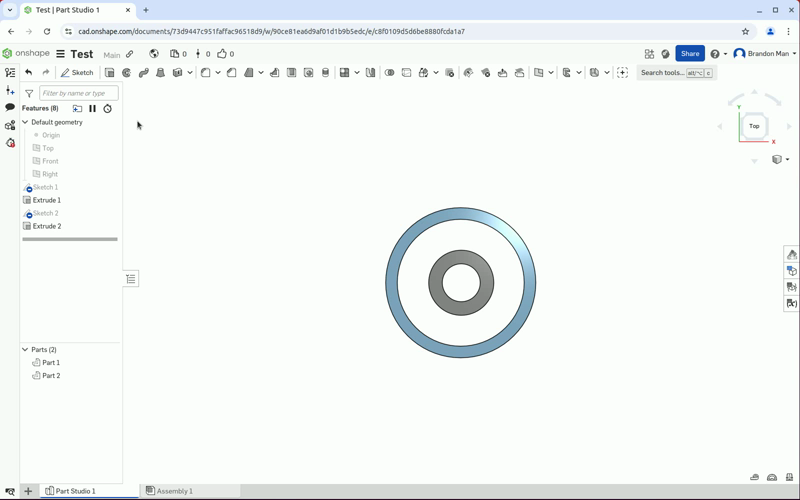
key(shift+h)
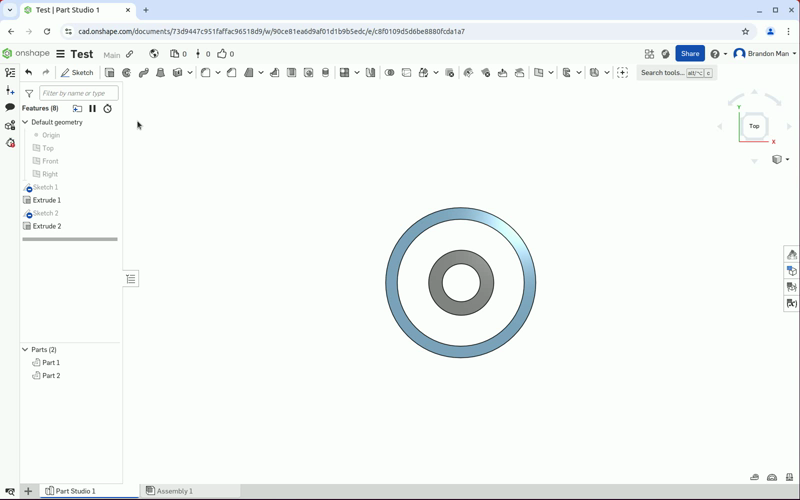
key(shift+h)
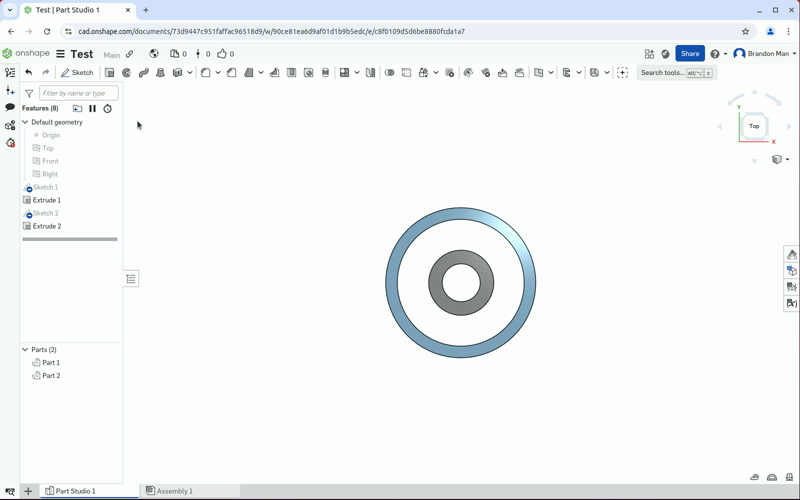
mouse_move(73, 189)
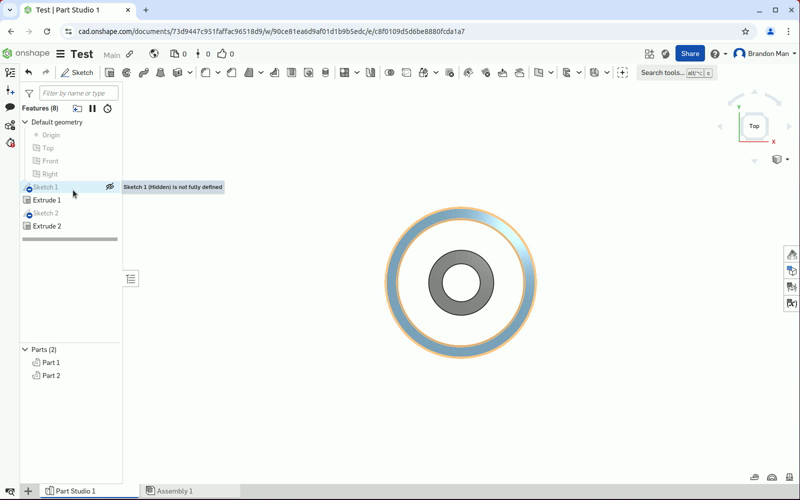
click(73, 189)
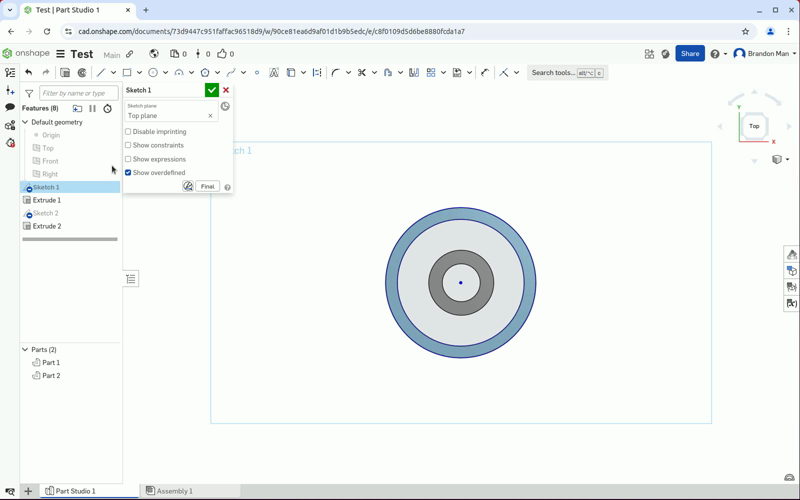
mouse_move(229, 92)
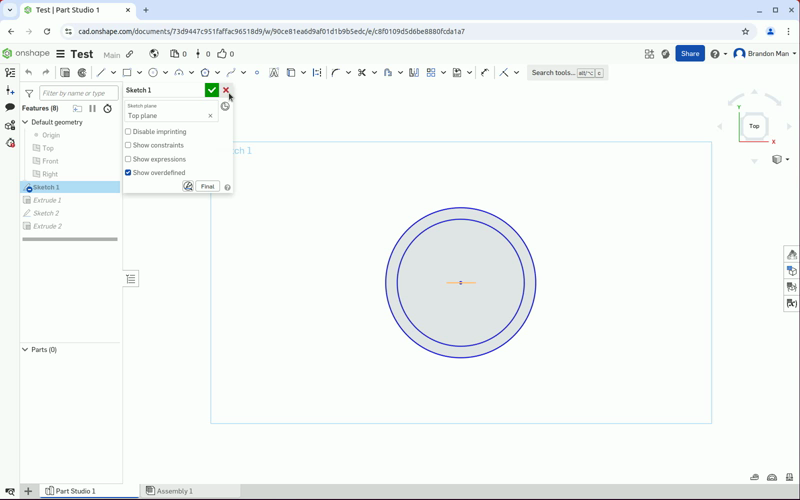
click(229, 92)
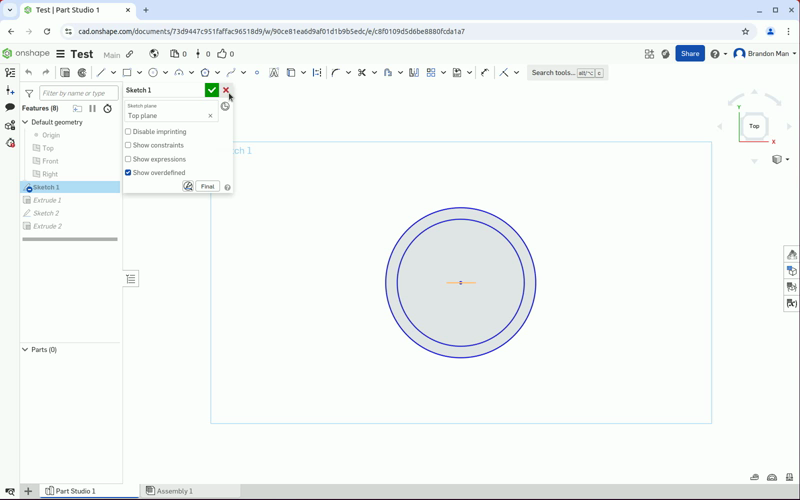
key(shift+s)
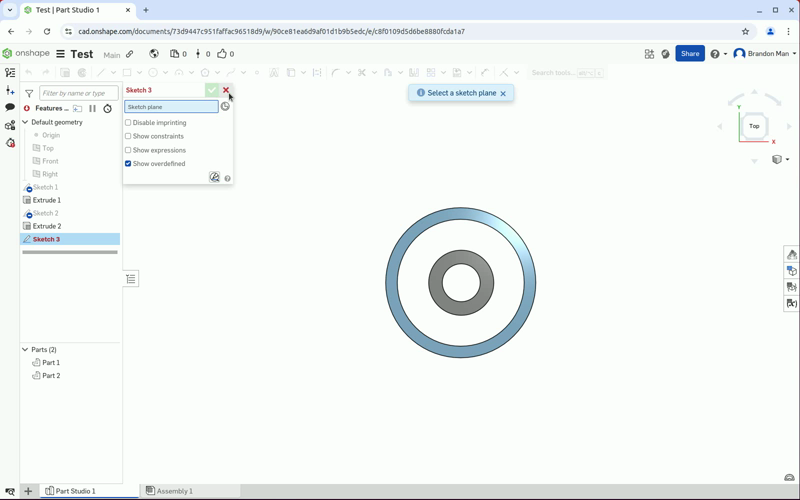
mouse_move(73, 150)
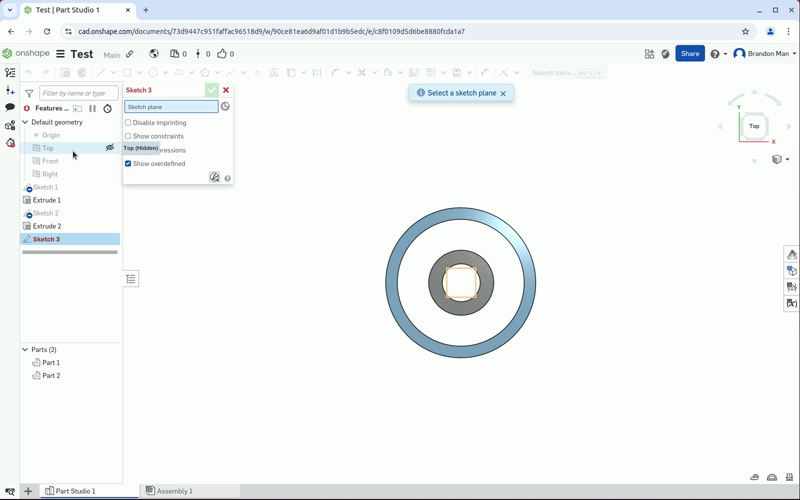
click(73, 150)
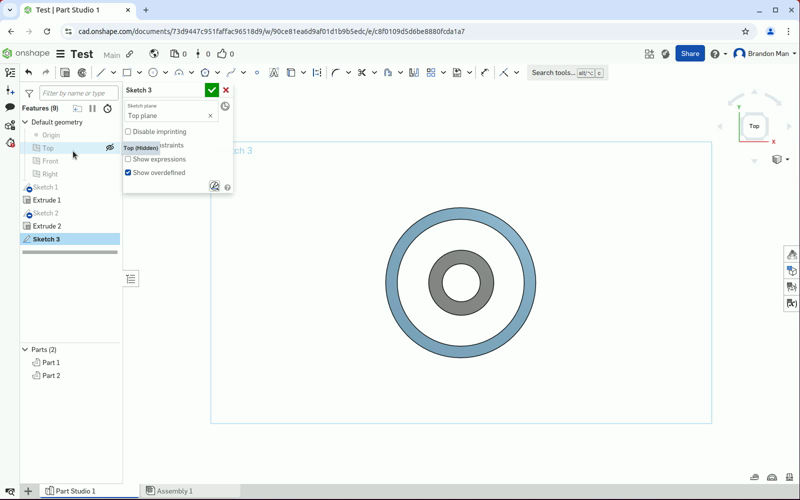
mouse_move(73, 352)
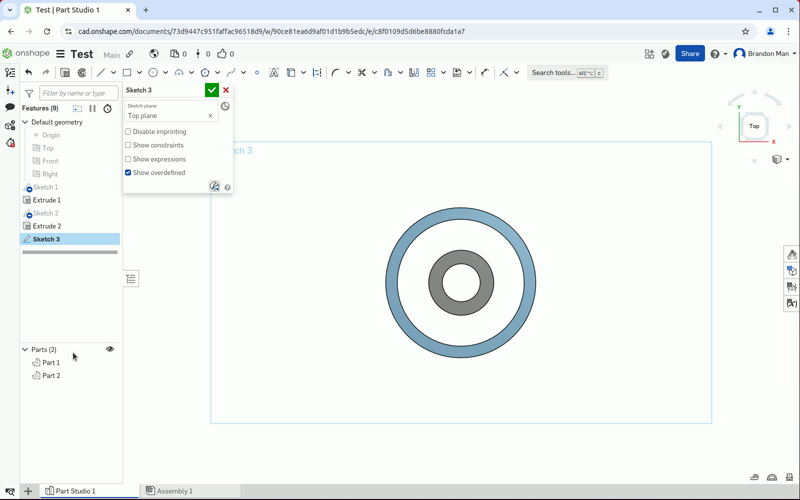
key(y)
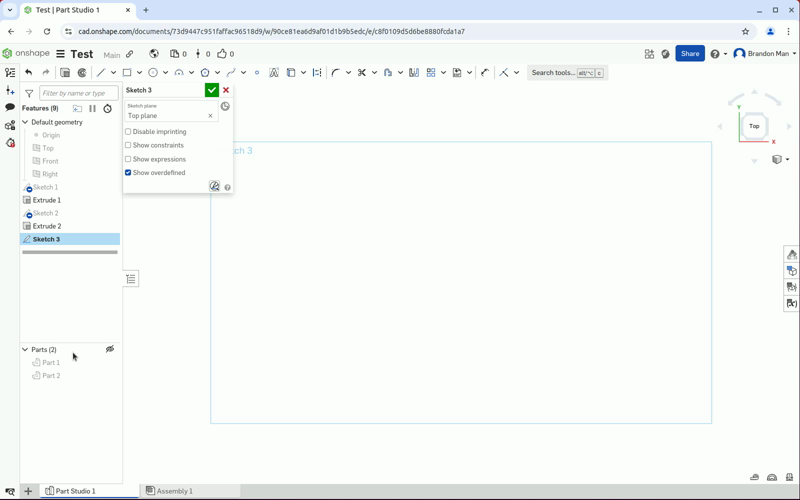
key(c)
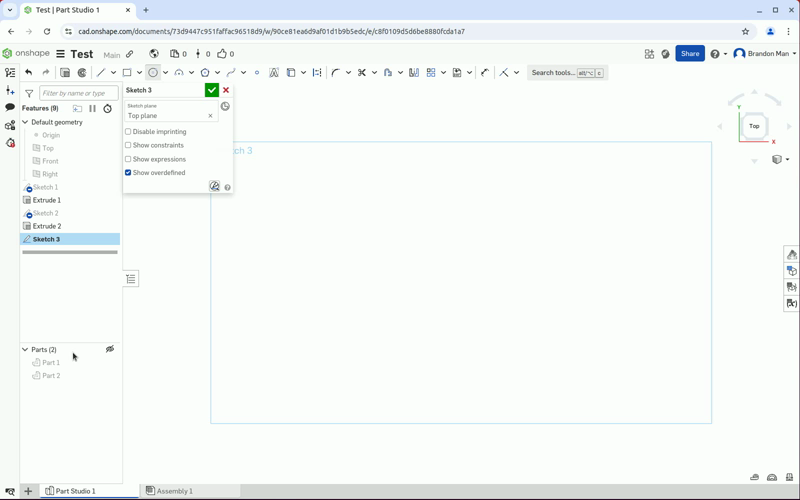
key_down(shift)
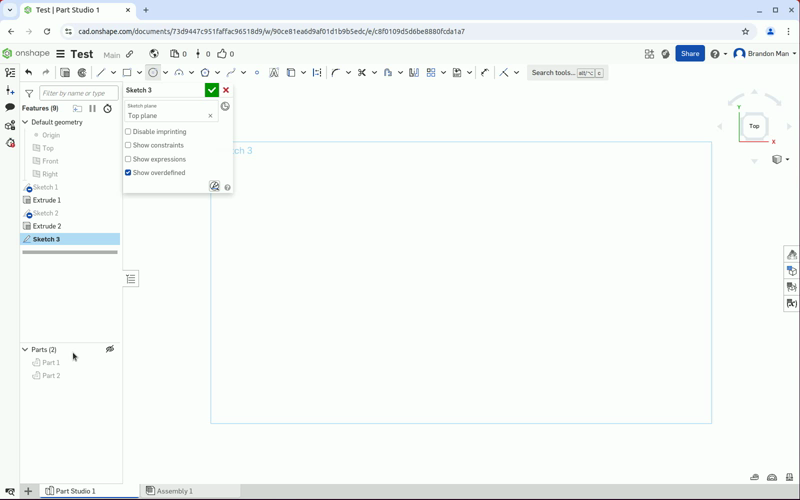
mouse_move(461, 282)
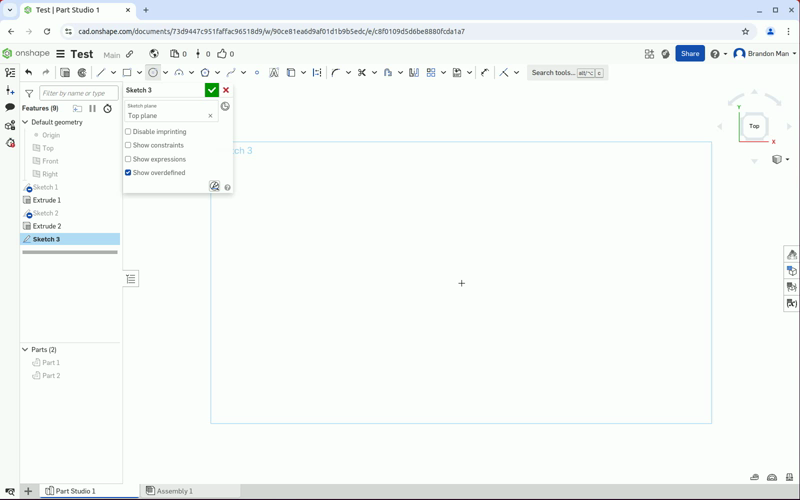
click(461, 282)
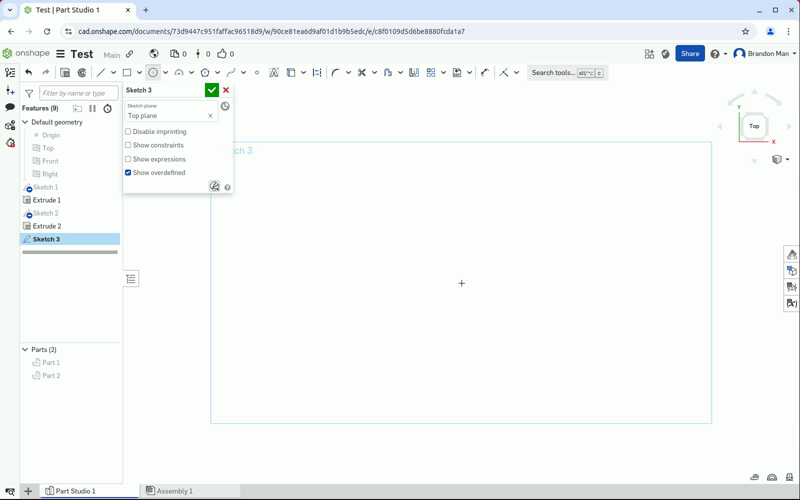
key_up(shift)
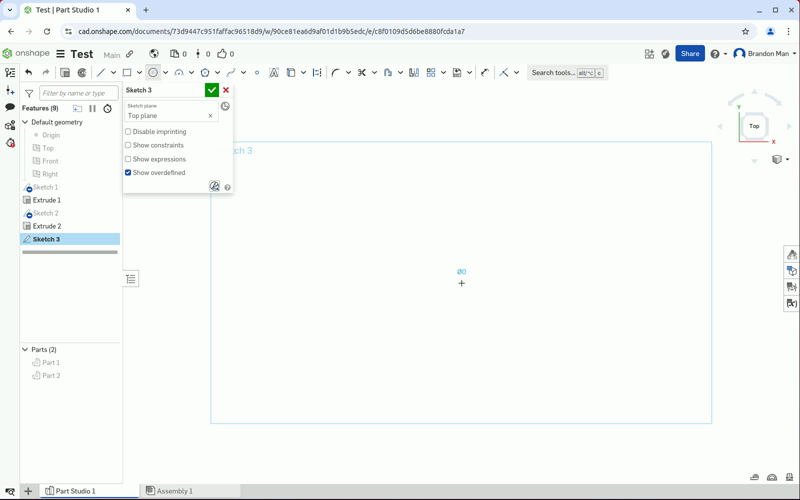
mouse_move(468, 282)
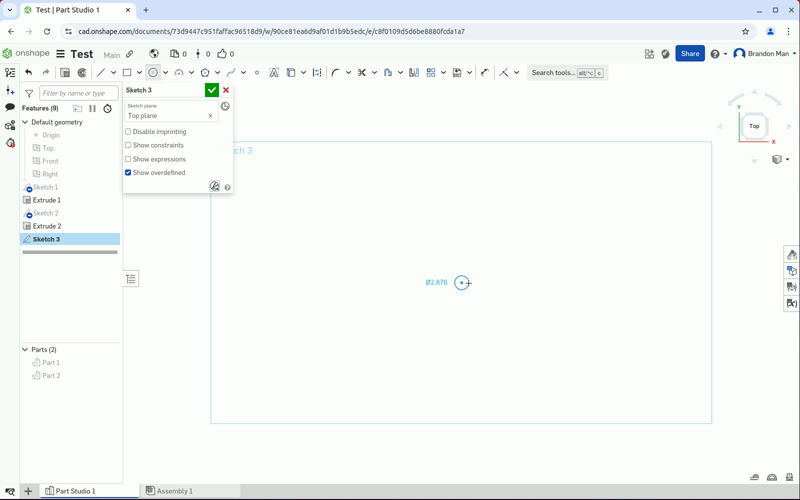
click(468, 282)
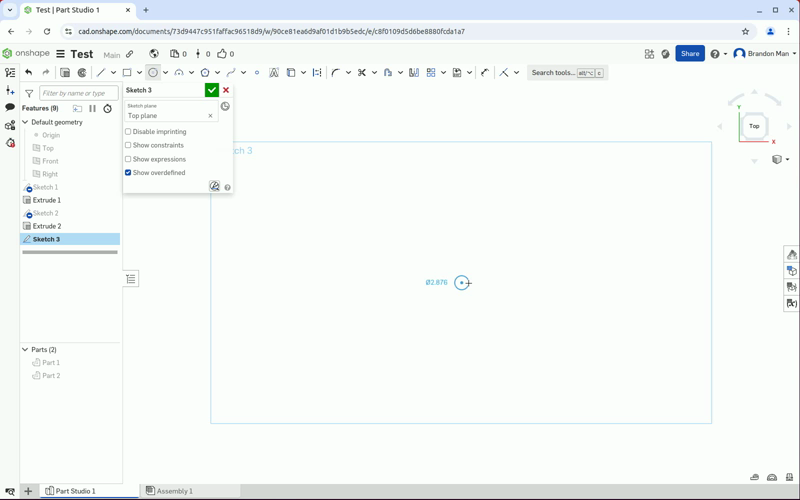
key(esc)
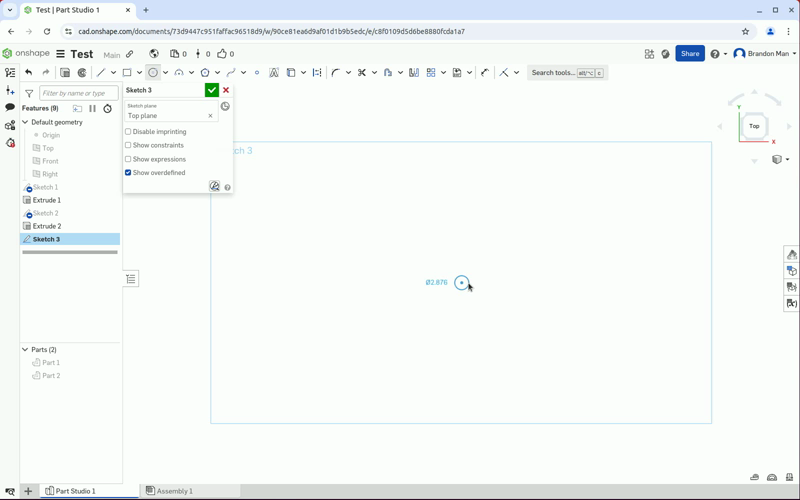
mouse_move(468, 285)
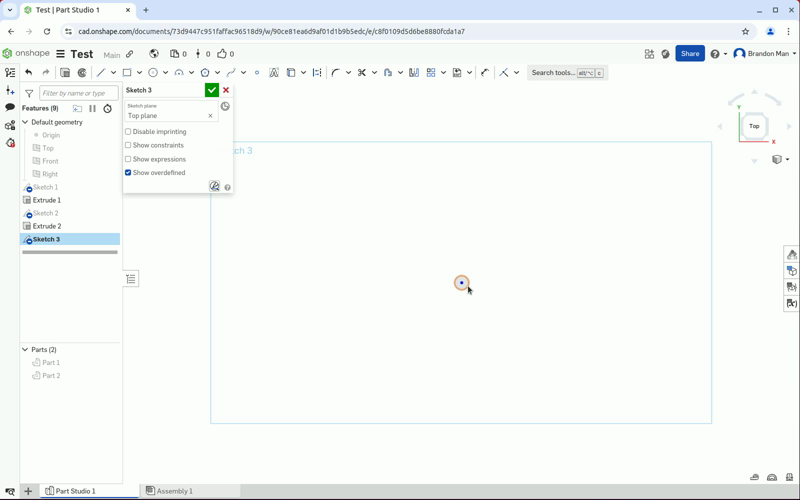
scroll(6)
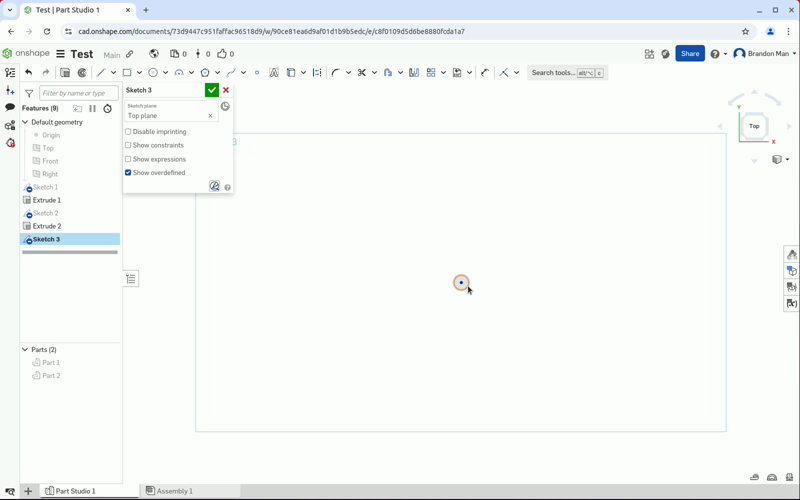
scroll(6)
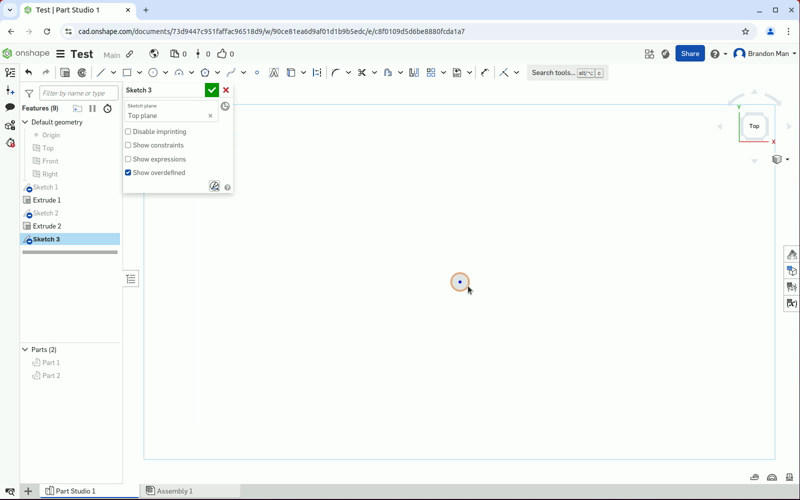
scroll(6)
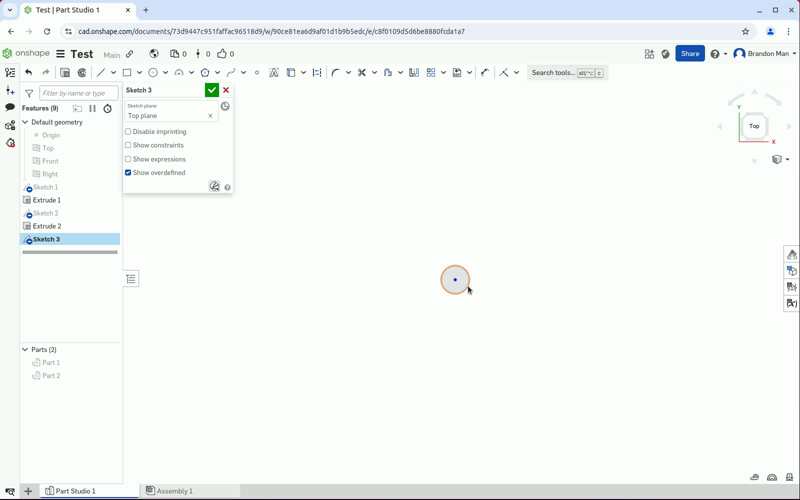
scroll(6)
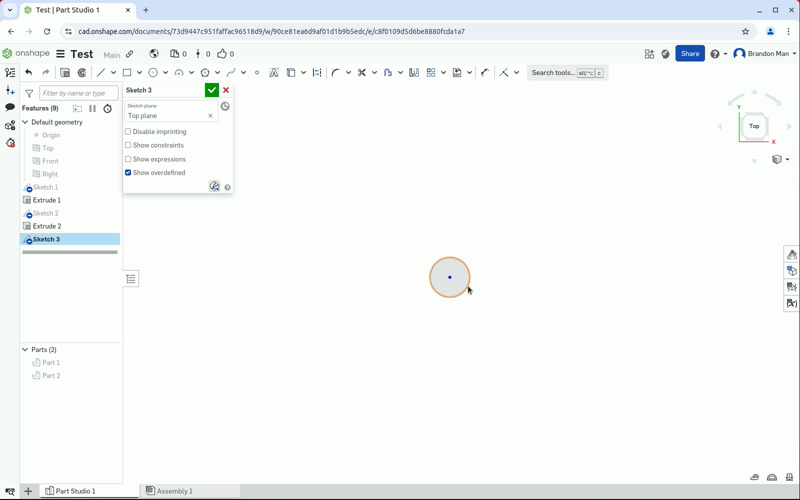
scroll(6)
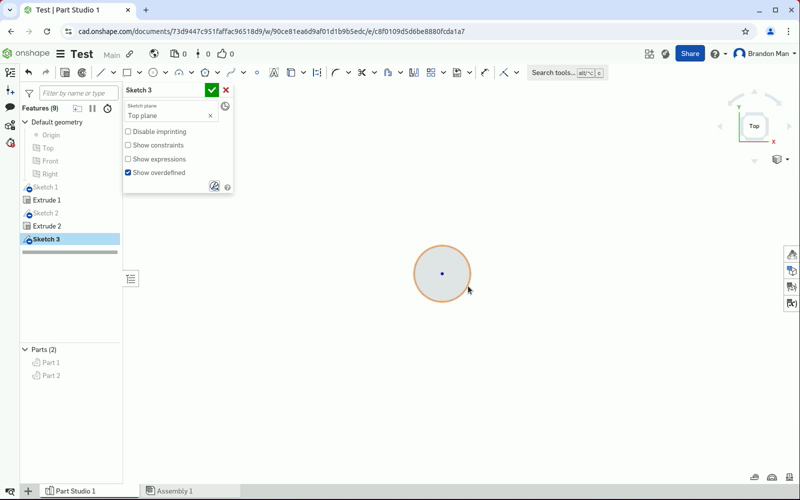
scroll(6)
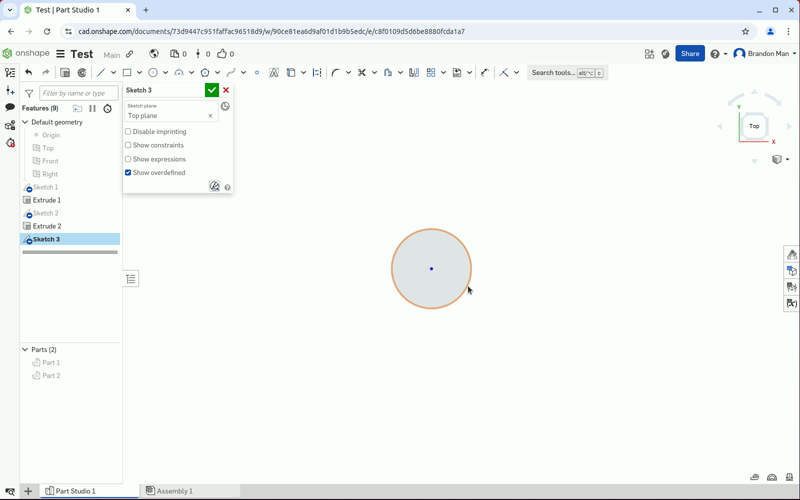
scroll(6)
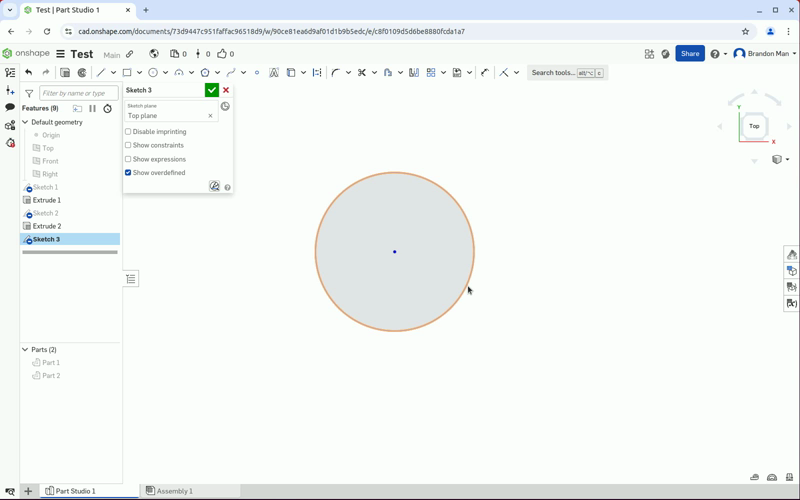
click(468, 285)
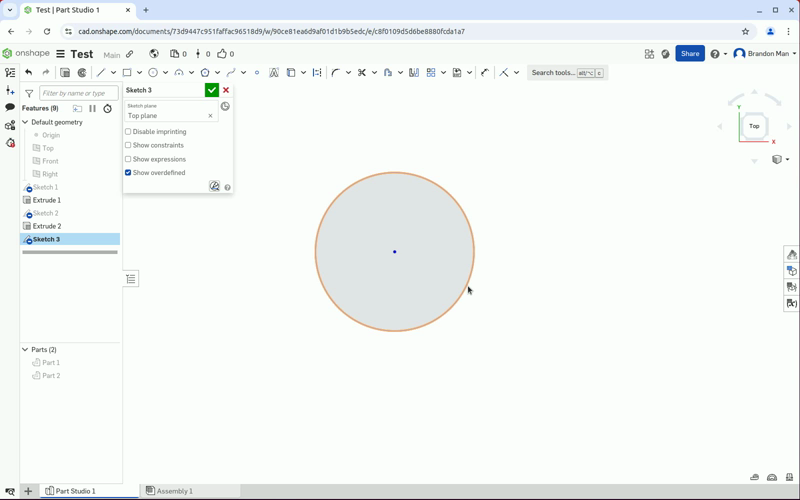
scroll(-6)
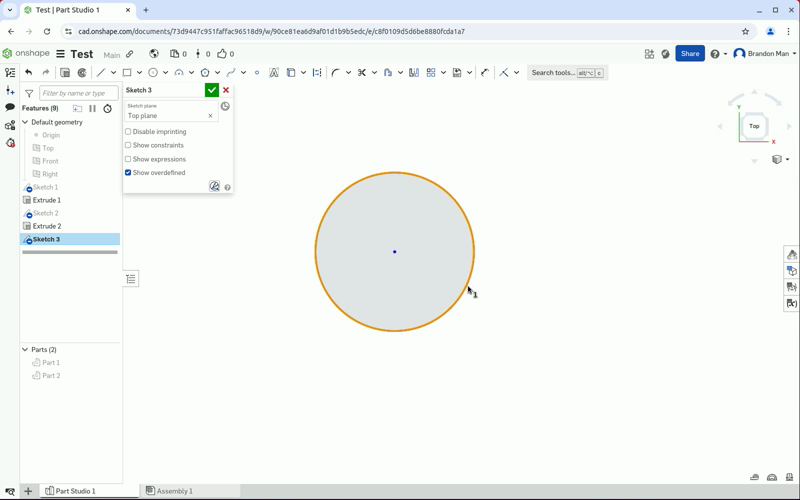
scroll(-6)
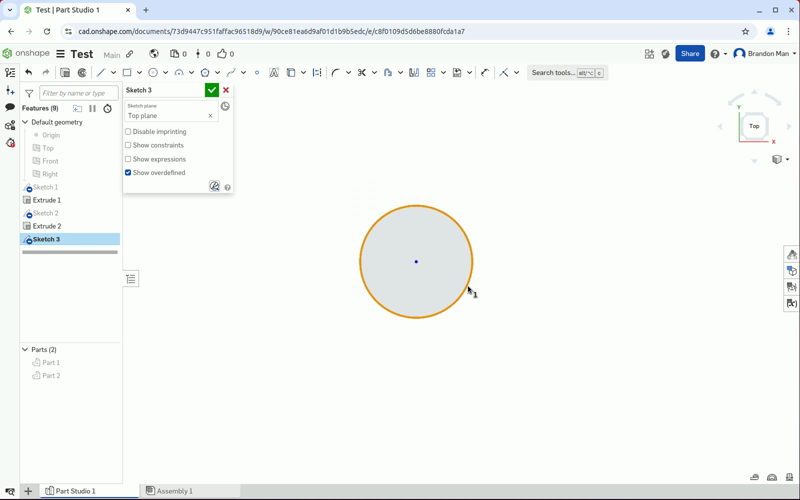
scroll(-6)
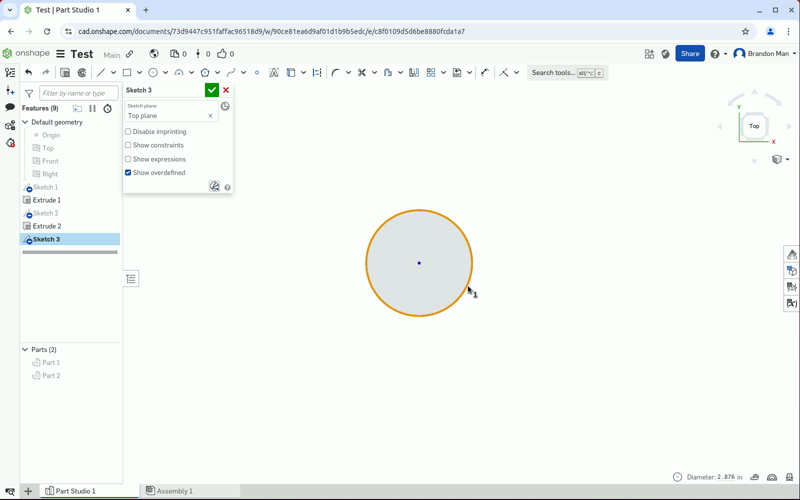
scroll(-6)
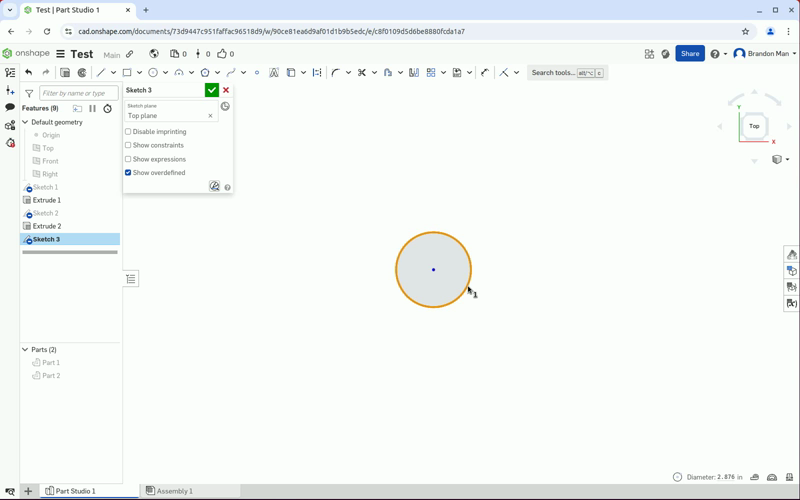
scroll(-6)
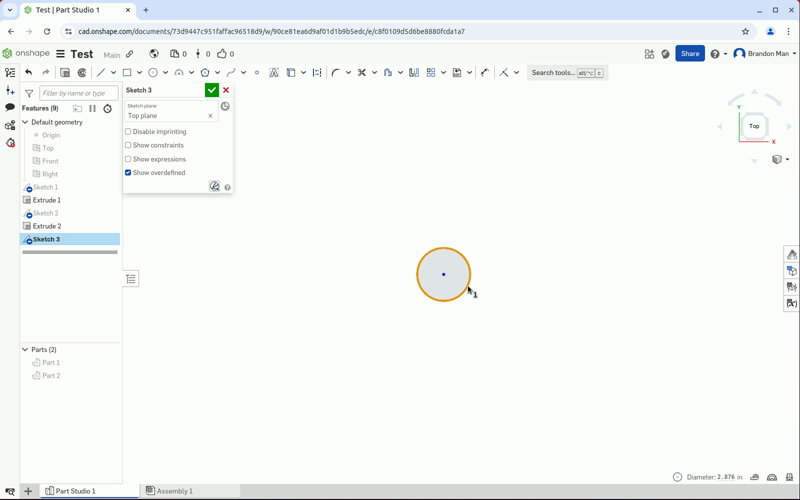
scroll(-6)
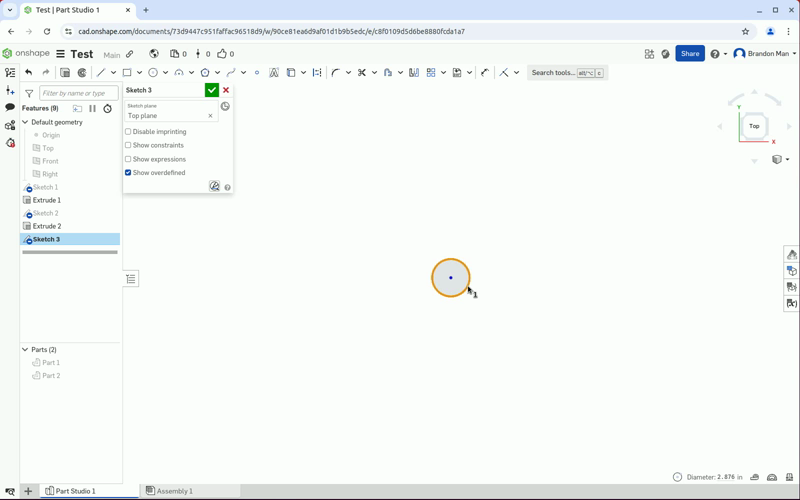
scroll(-6)
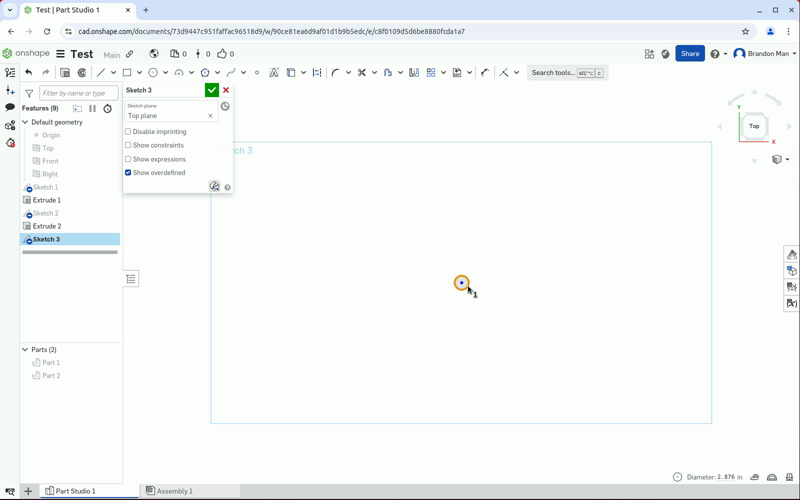
mouse_move(73, 352)
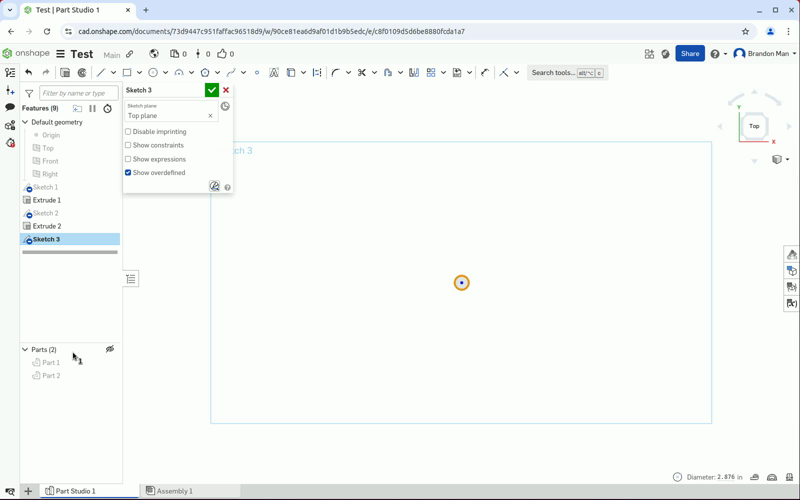
key(shift+y)
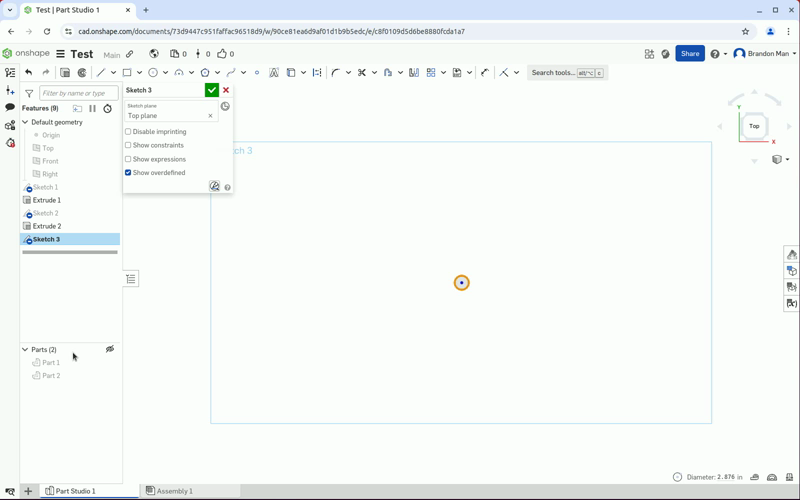
key(shift+e)
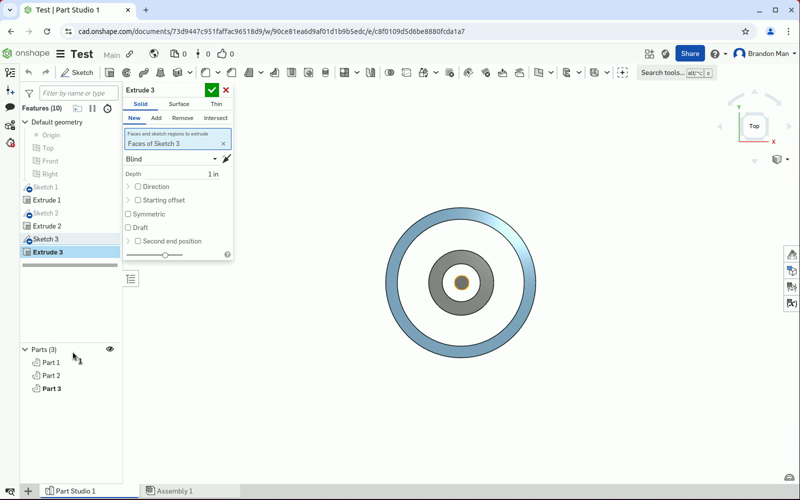
mouse_move(143, 106)
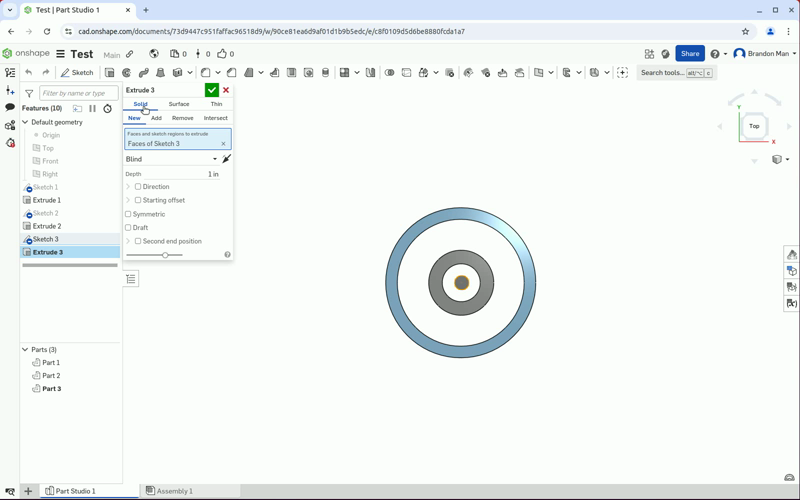
click(143, 106)
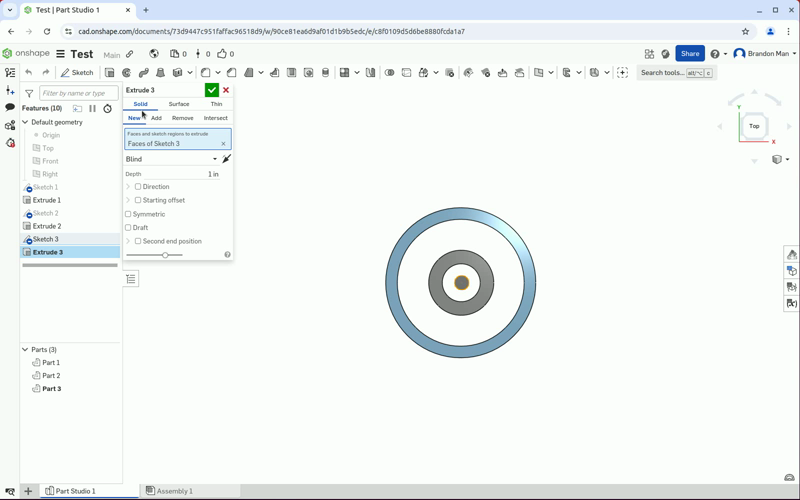
mouse_move(137, 120)
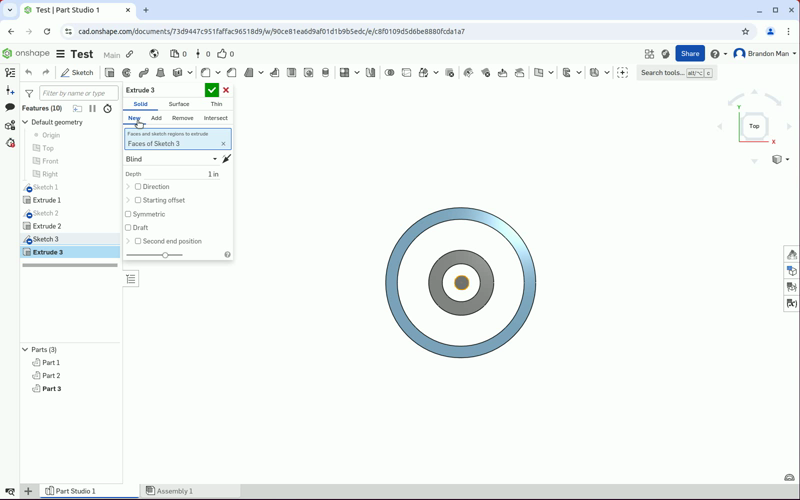
click(137, 120)
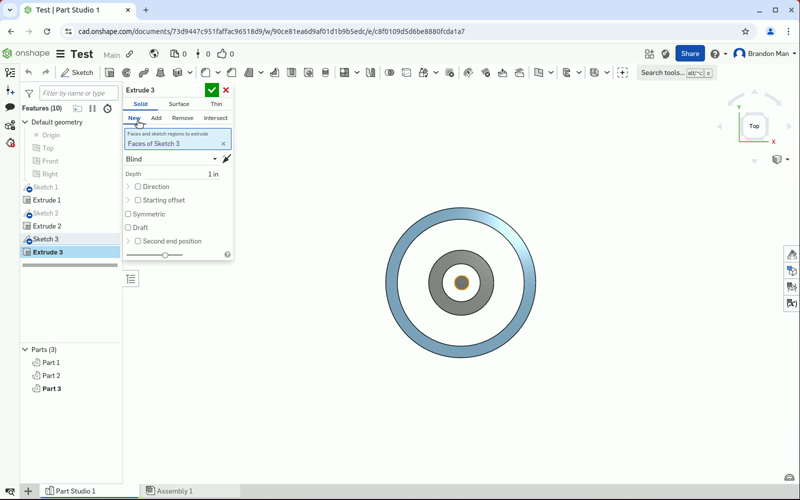
key(tab, 4)
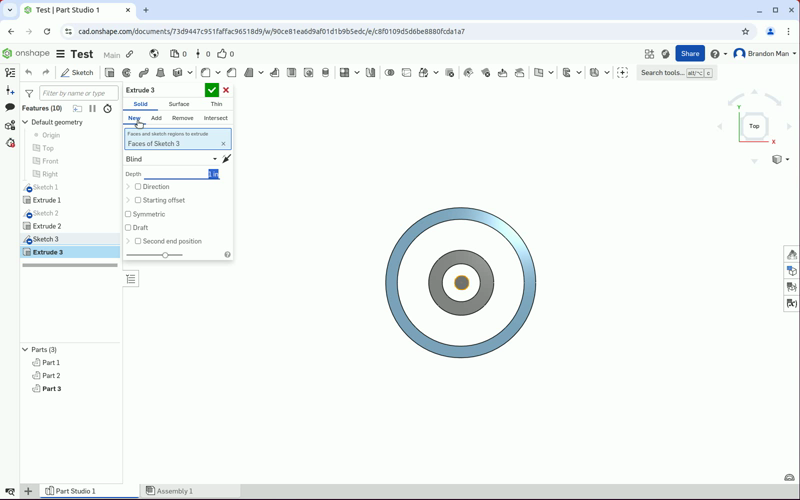
text(7.703)
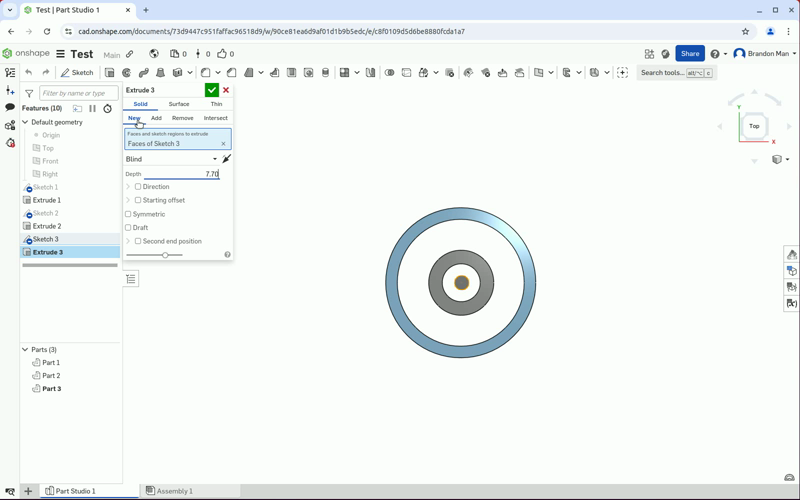
key(enter)
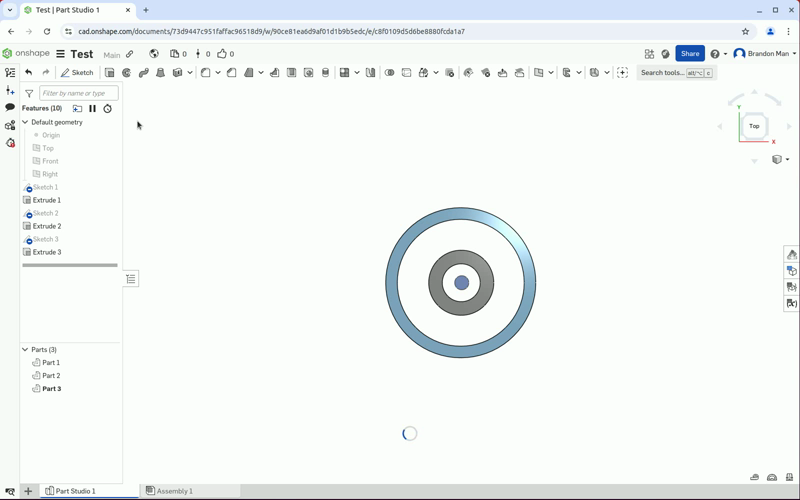
key(shift+h)
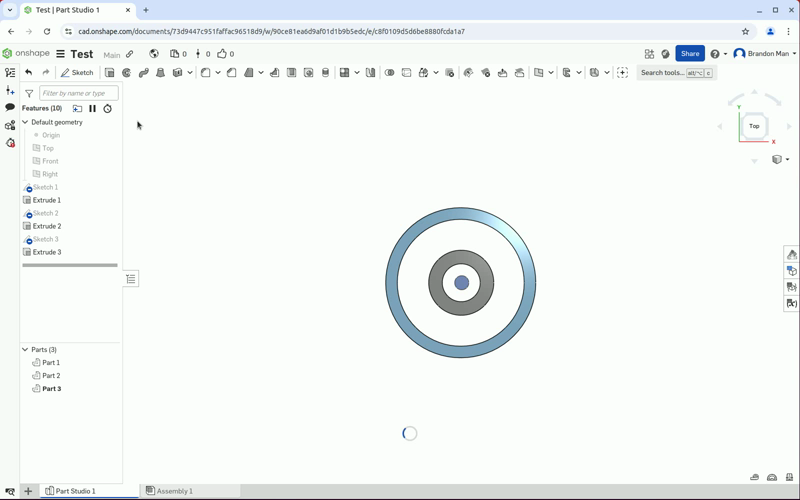
key(shift+h)
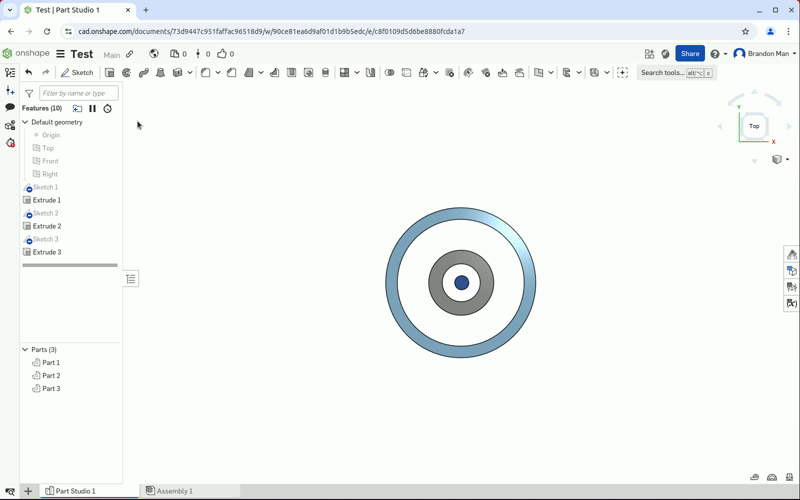
mouse_move(73, 189)
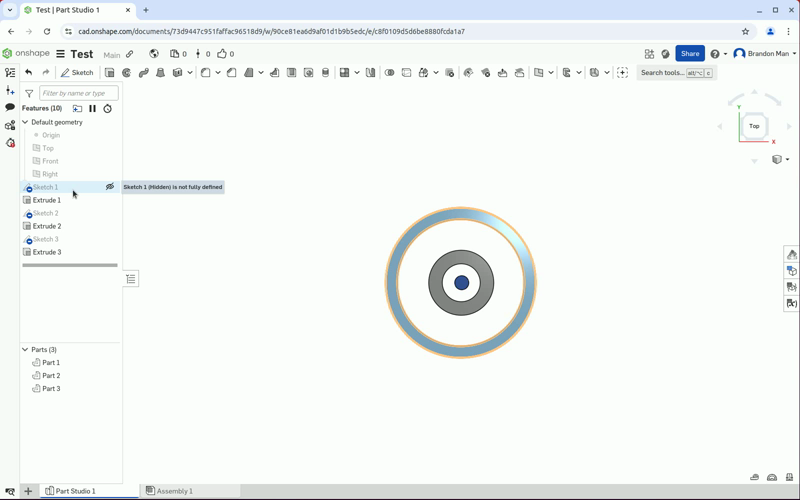
click(73, 189)
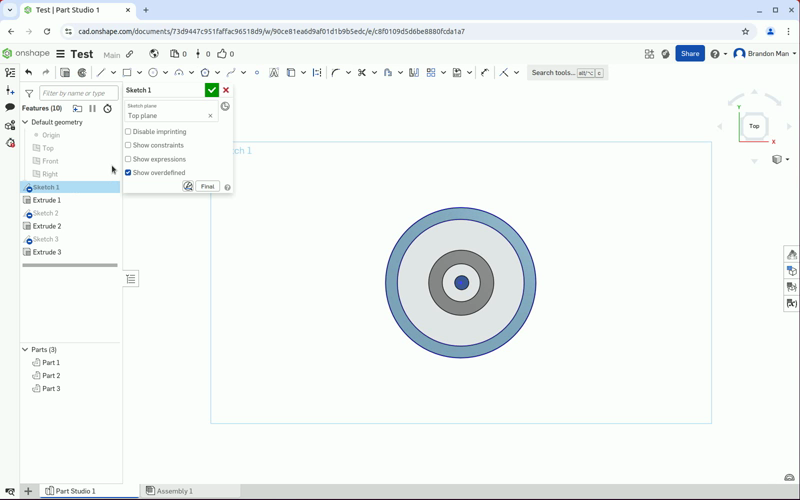
mouse_move(229, 92)
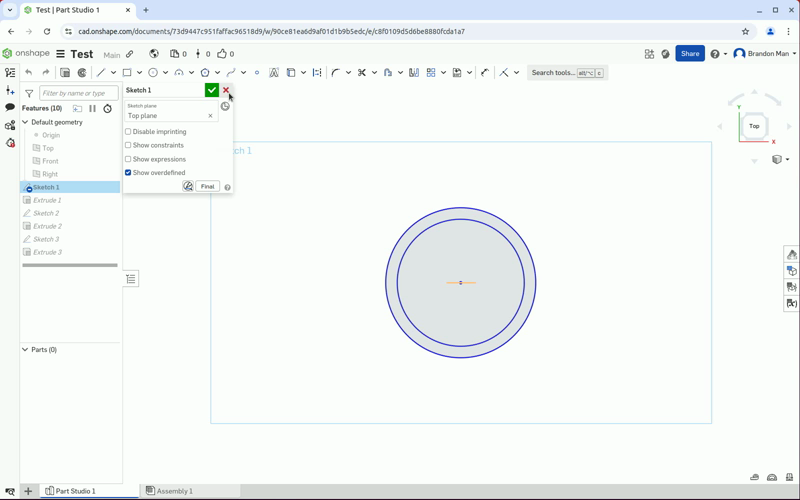
click(229, 92)
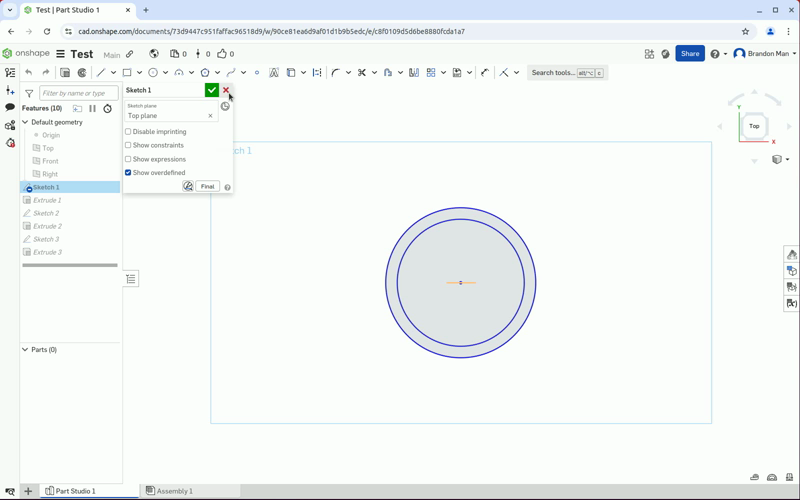
key(shift+s)
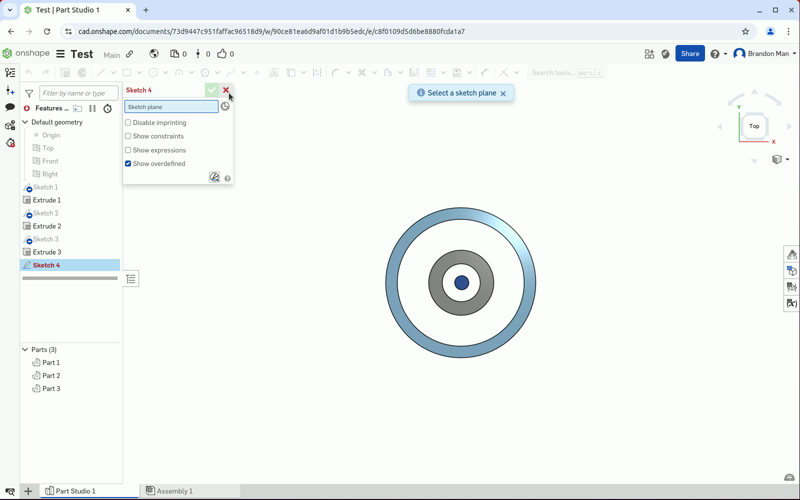
mouse_move(73, 150)
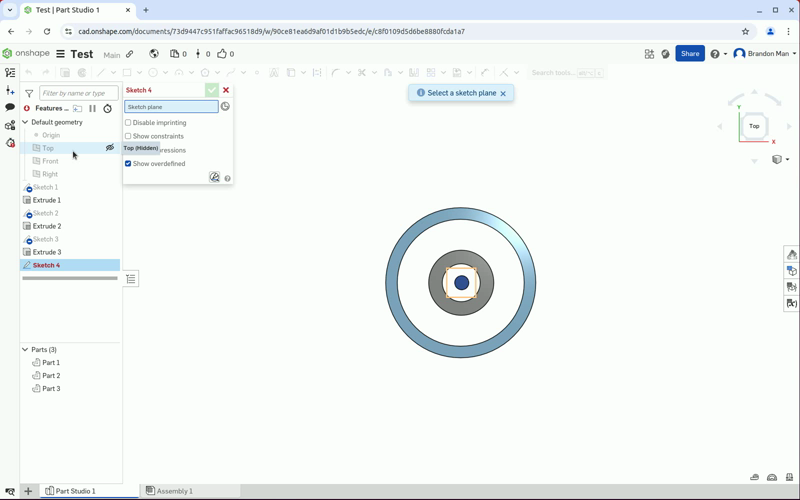
click(73, 150)
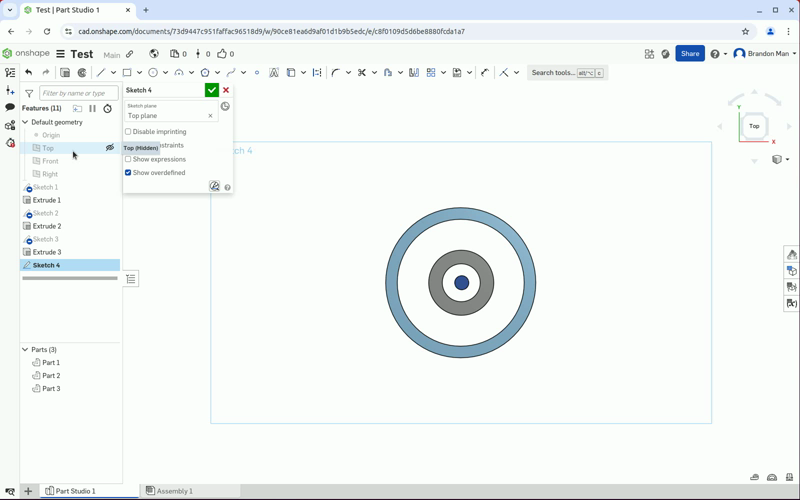
mouse_move(73, 352)
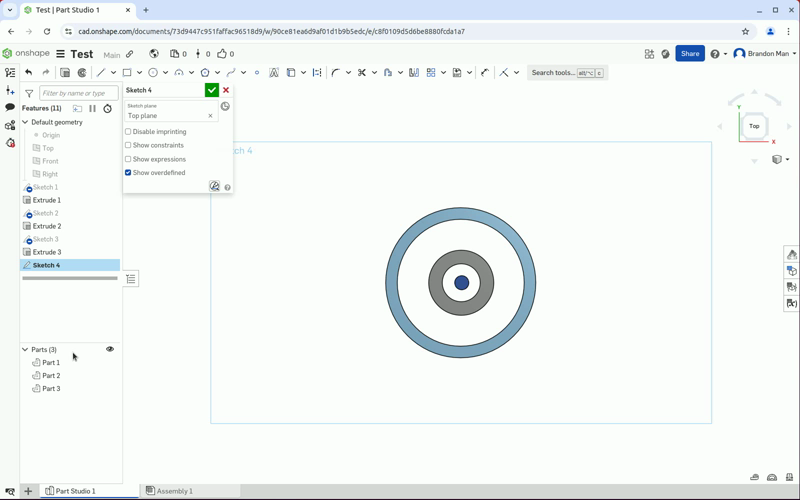
key(y)
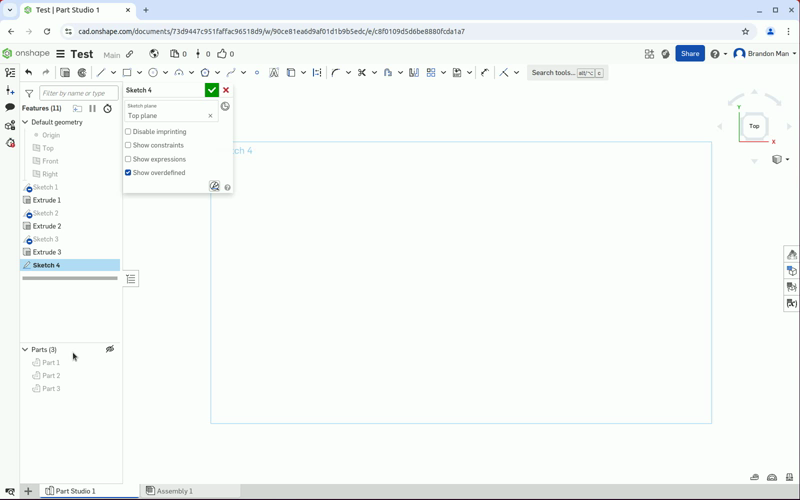
key(l)
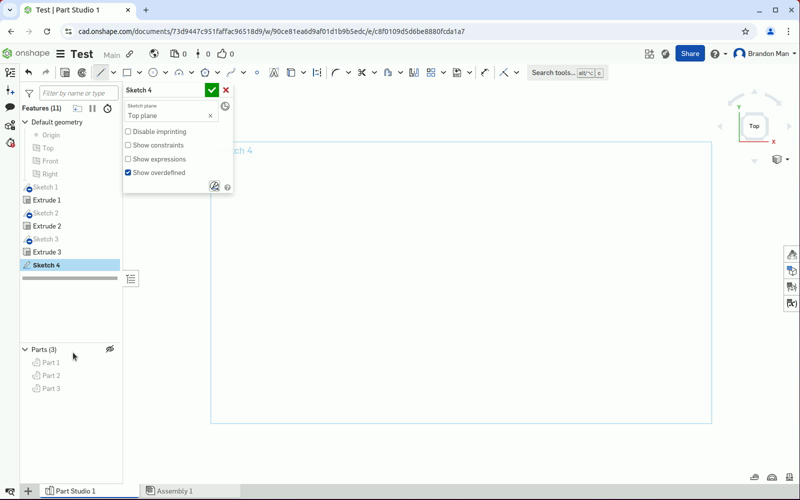
key_down(shift)
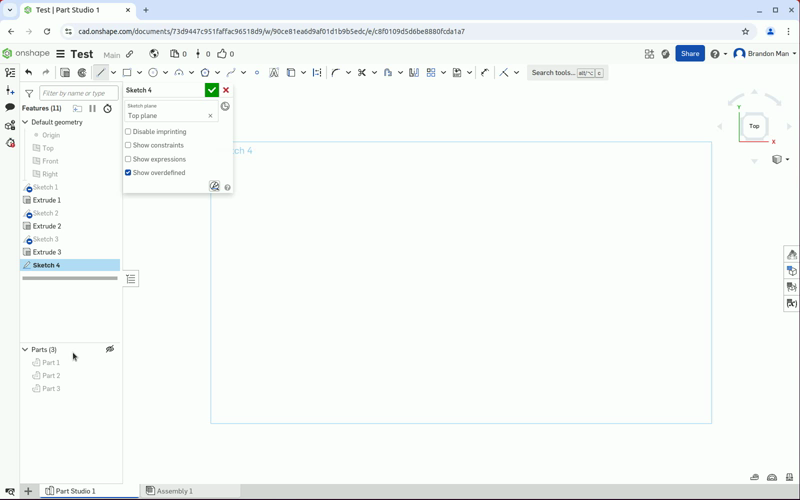
mouse_move(358, 359)
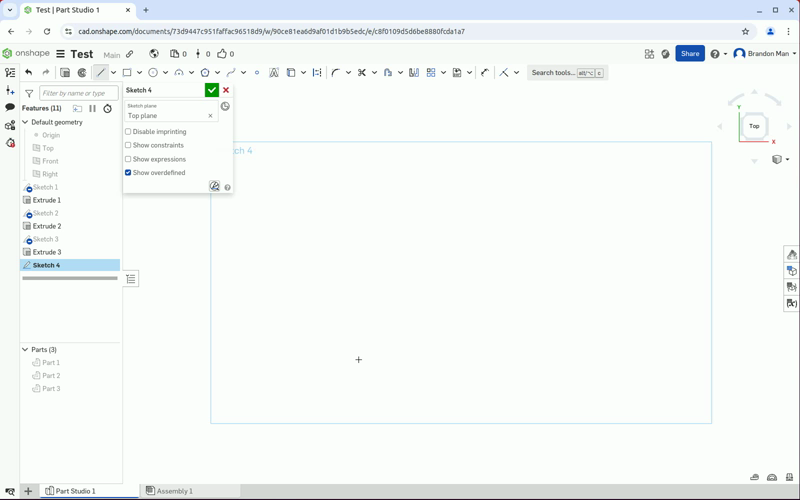
click(358, 359)
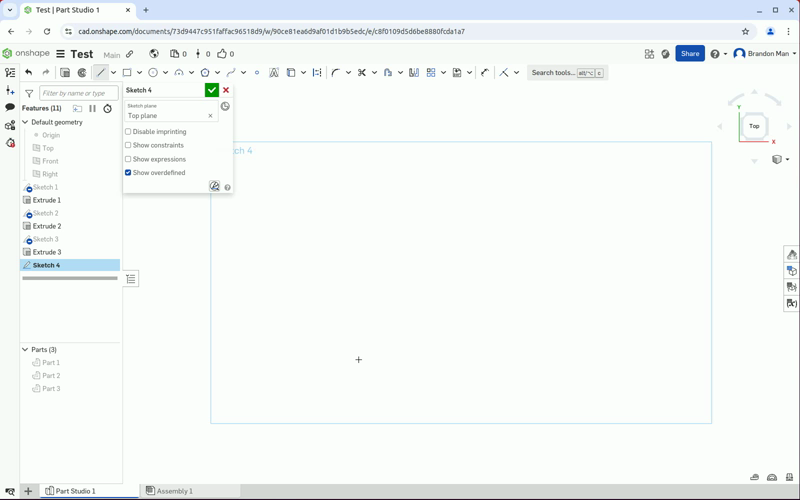
key_up(shift)
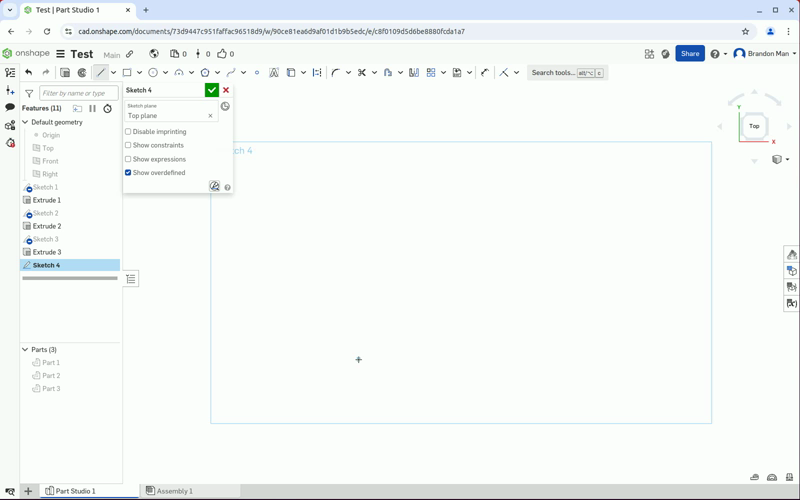
key_down(shift)
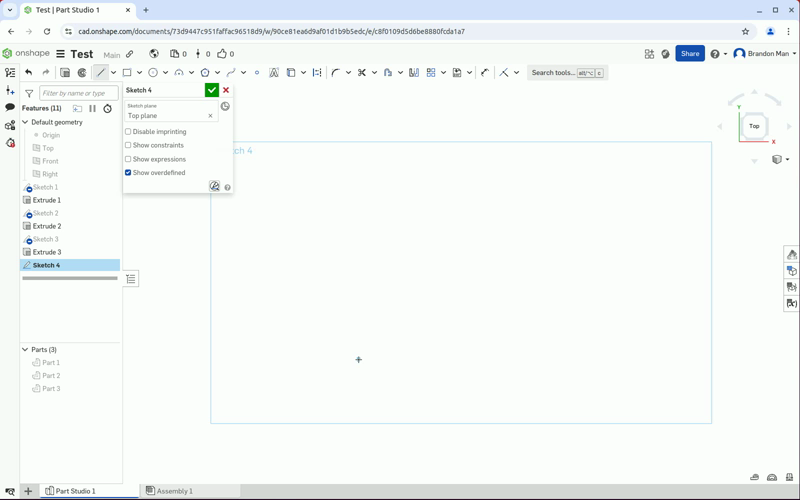
mouse_move(461, 359)
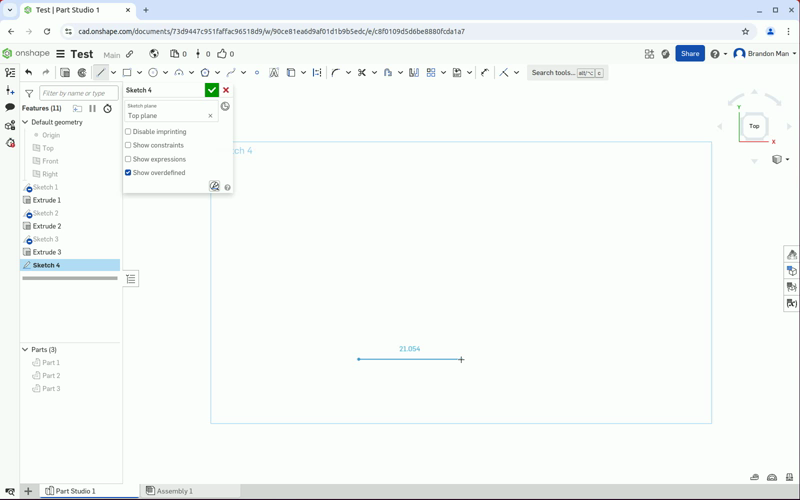
click(461, 359)
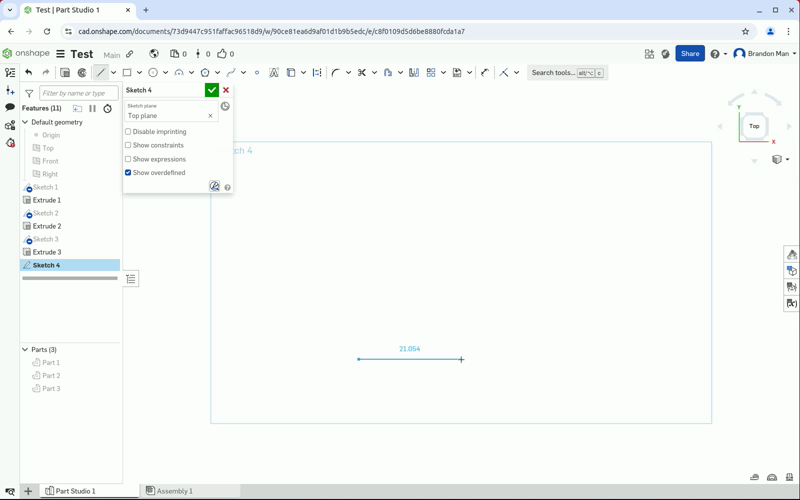
key_up(shift)
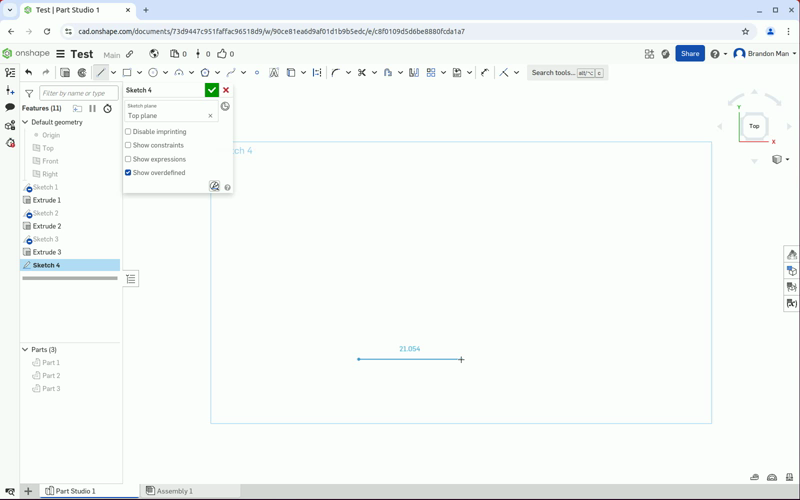
key(esc)
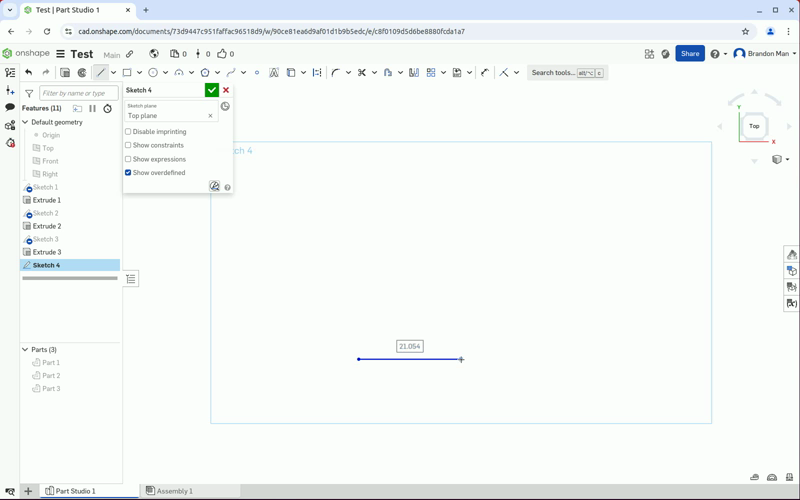
key(a)
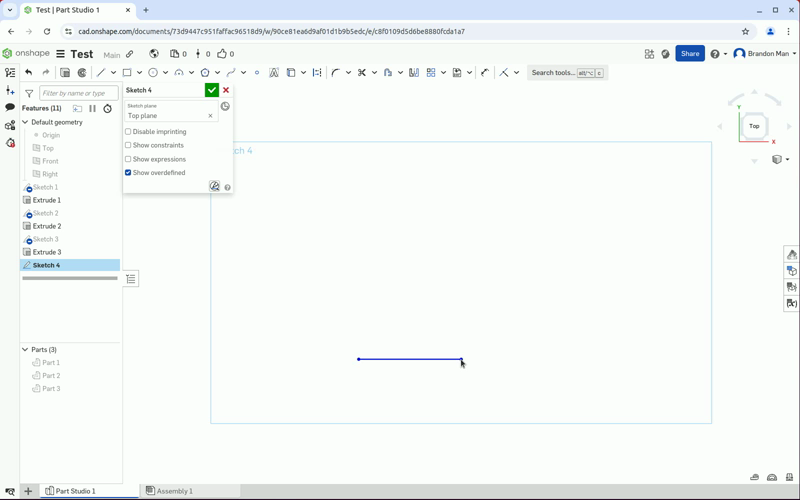
mouse_move(461, 359)
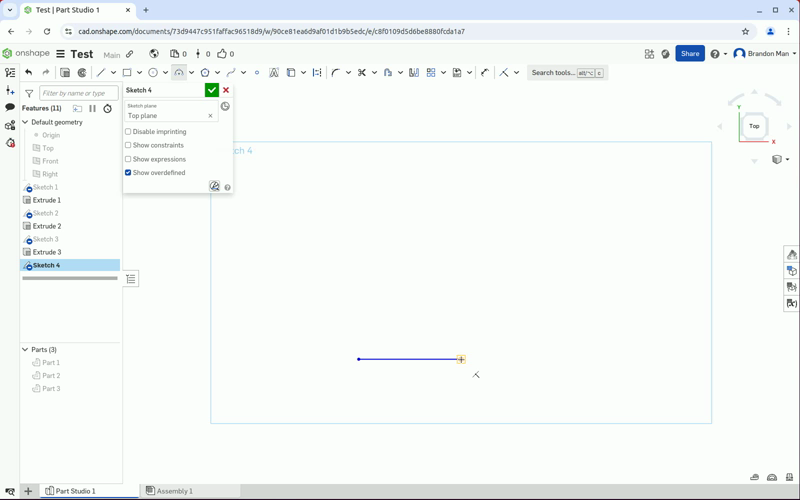
click(461, 359)
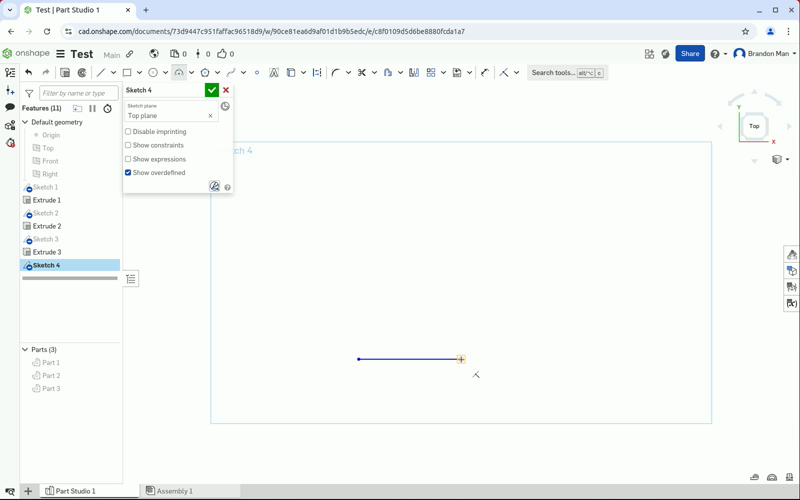
key_down(shift)
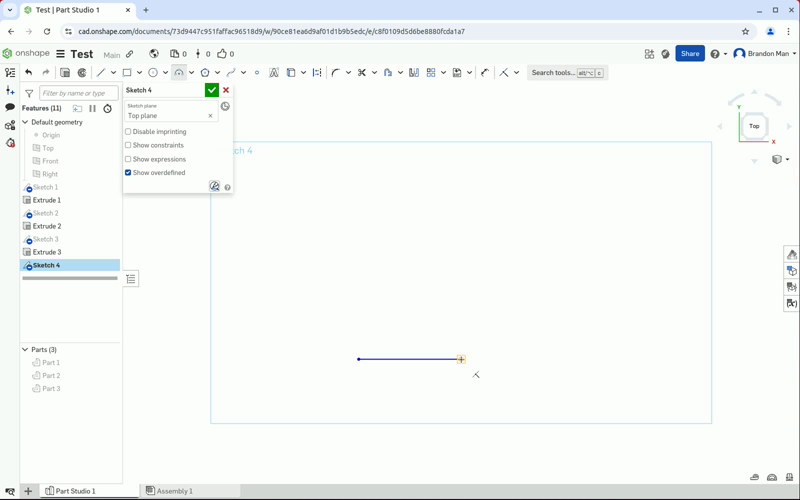
mouse_move(461, 207)
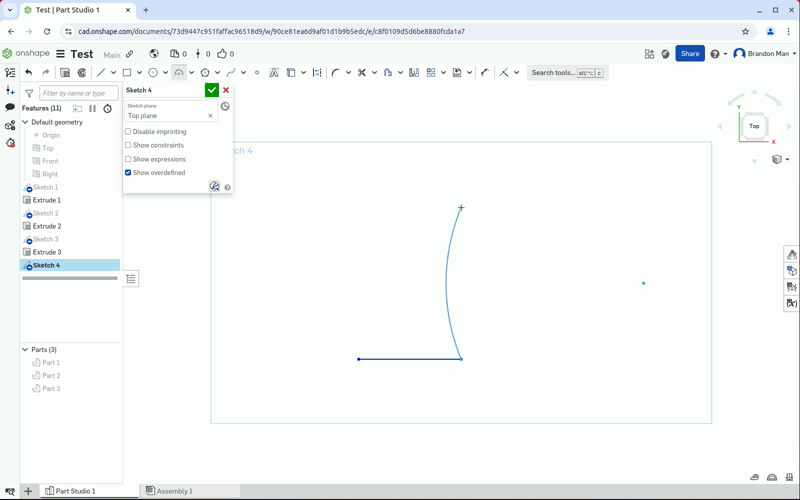
click(461, 207)
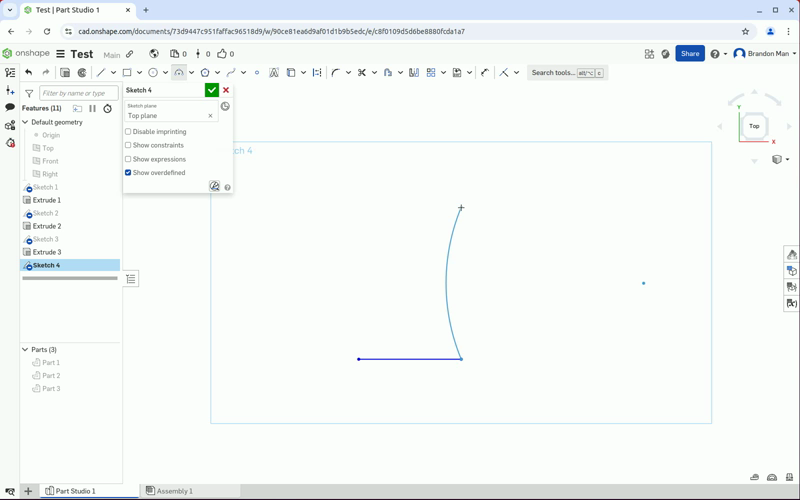
mouse_move(385, 283)
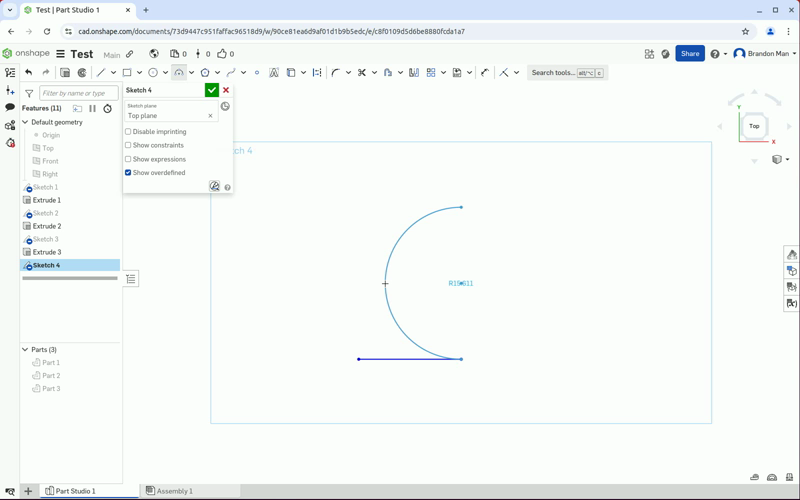
click(385, 283)
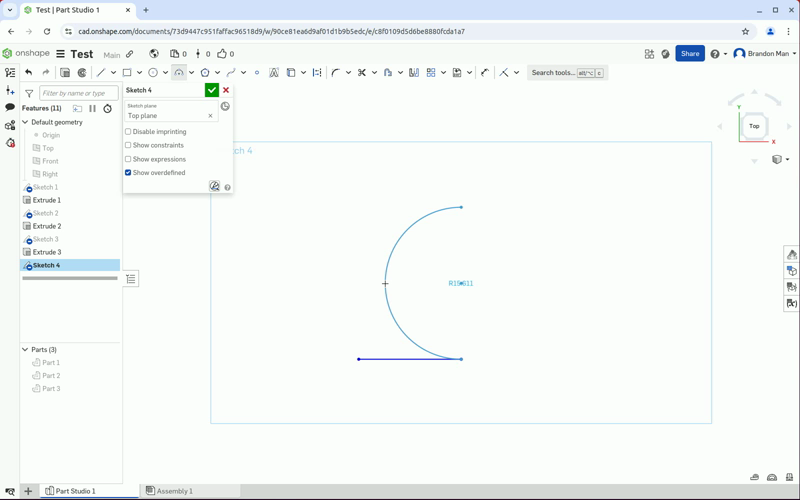
key_up(shift)
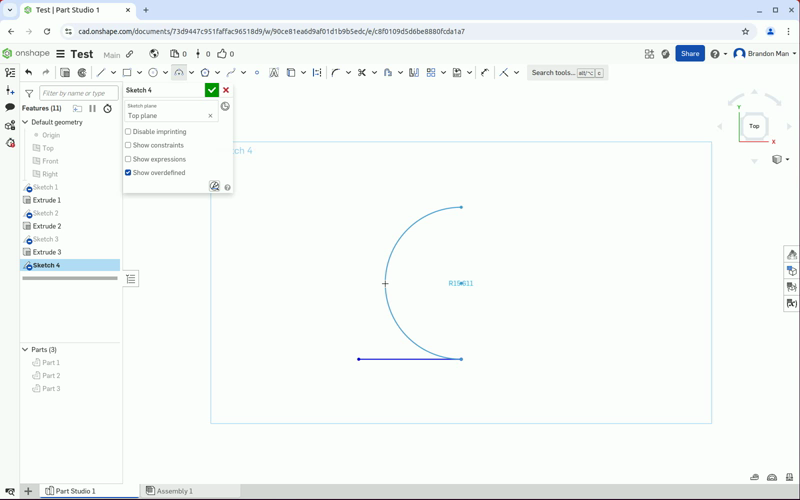
key(esc)
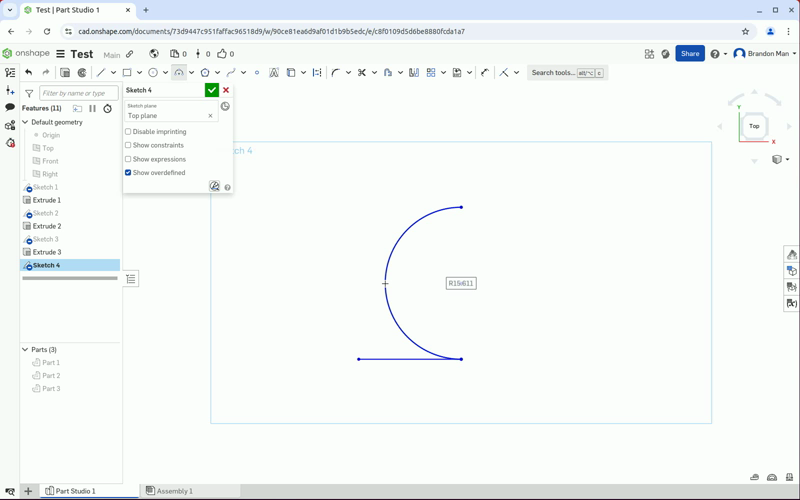
key(l)
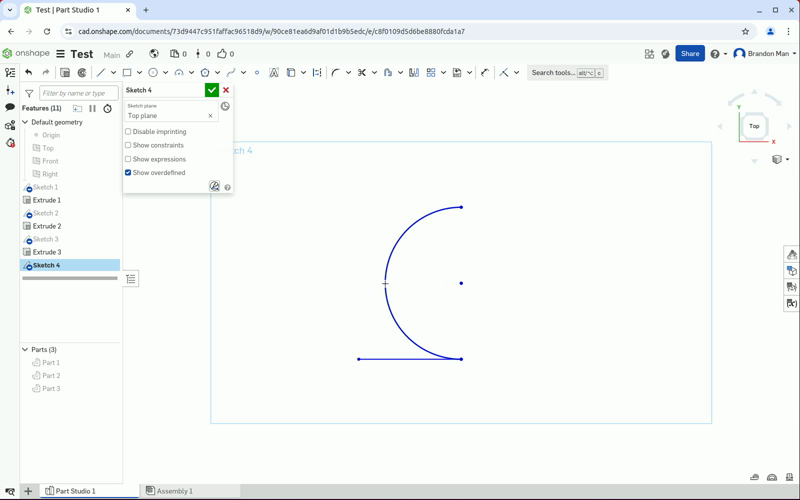
mouse_move(461, 207)
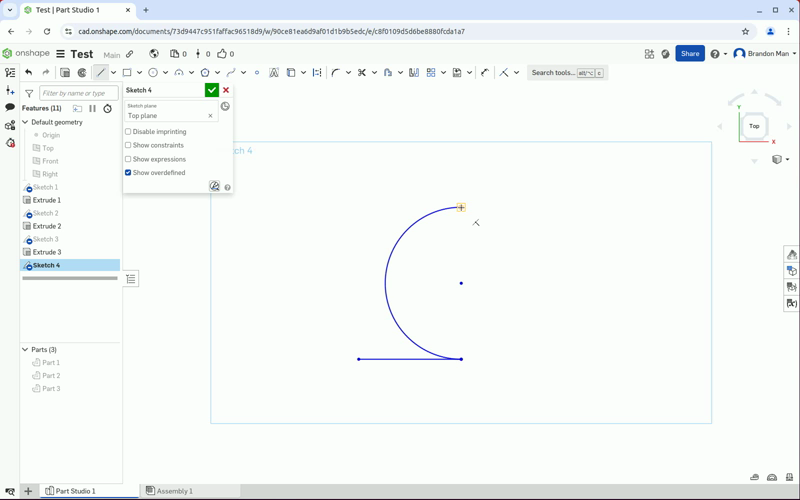
click(461, 207)
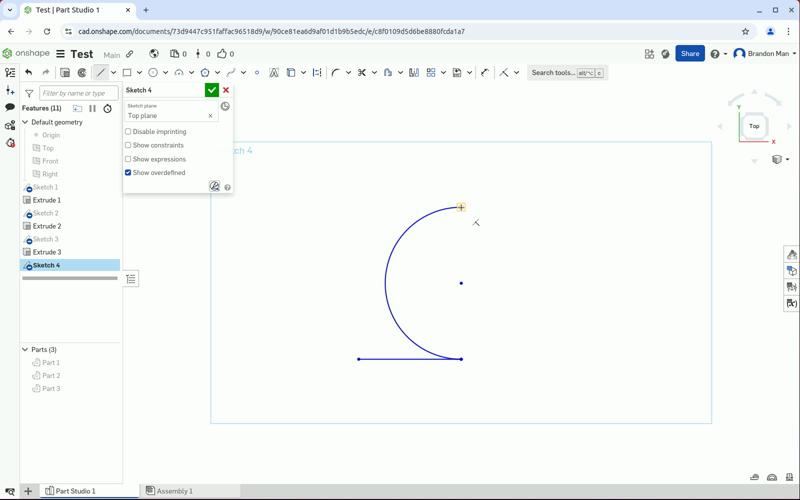
key_down(shift)
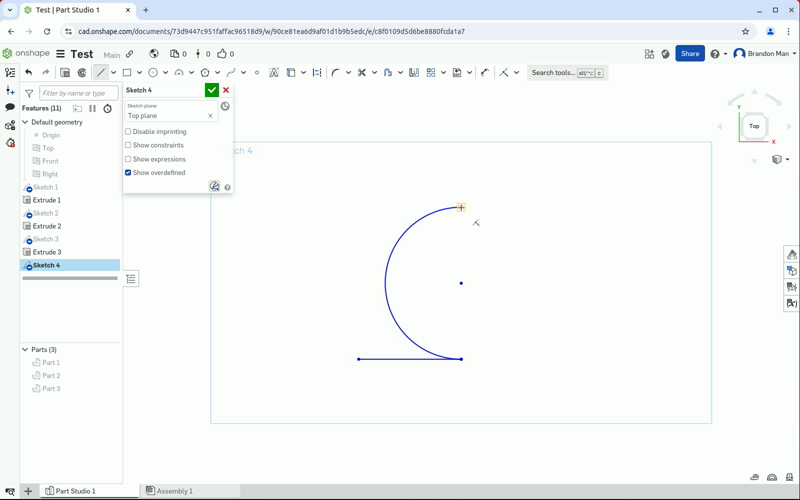
mouse_move(358, 207)
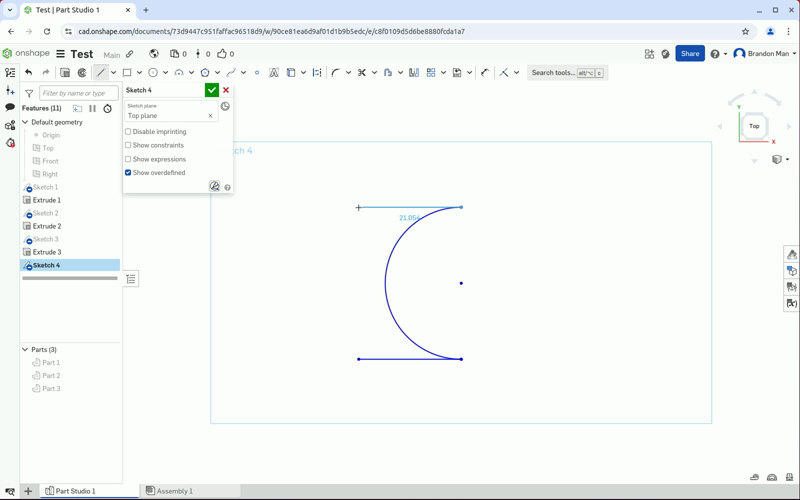
click(358, 207)
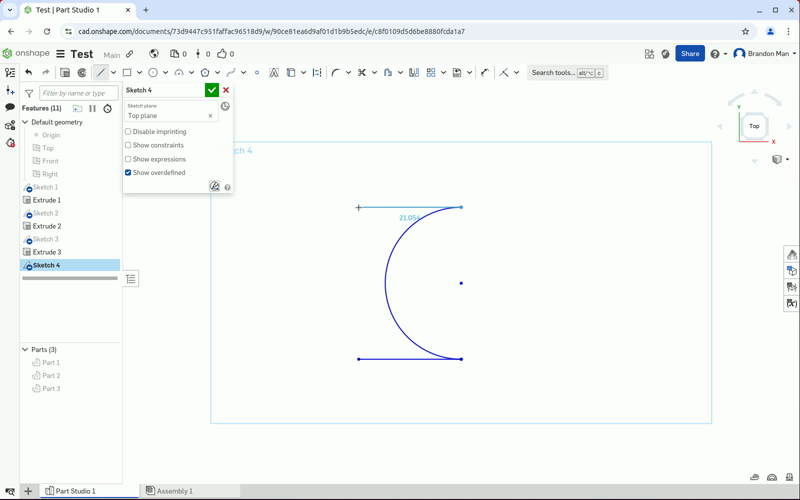
key_up(shift)
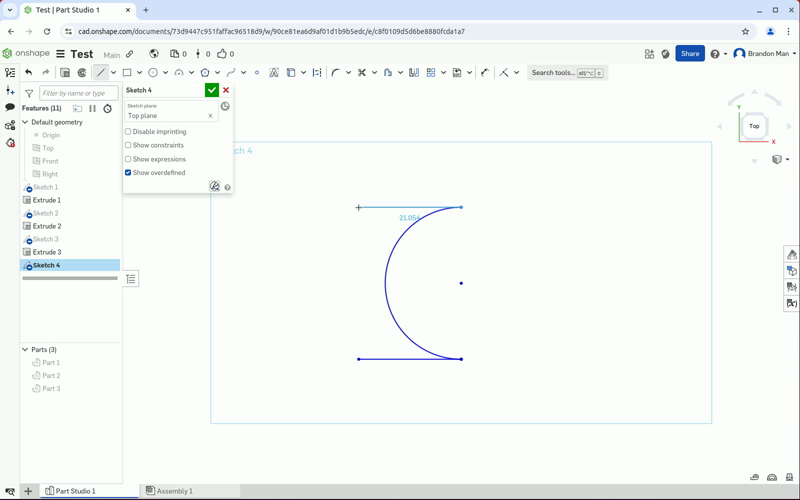
key_down(shift)
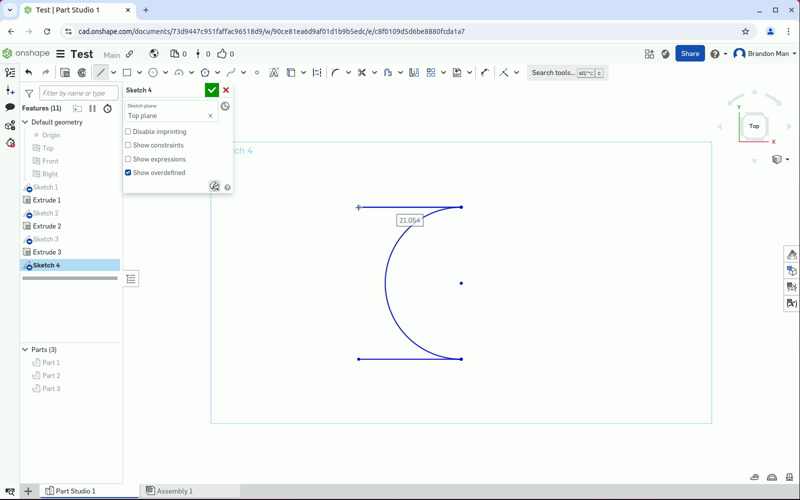
mouse_move(358, 359)
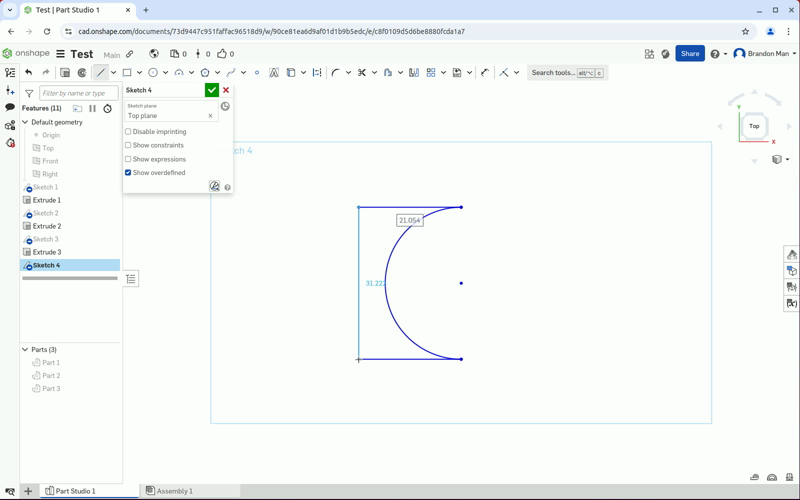
key_up(shift)
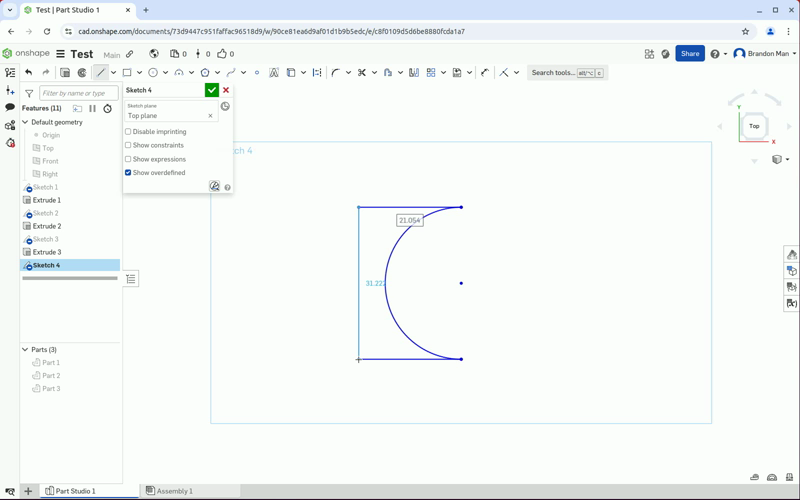
click(358, 359)
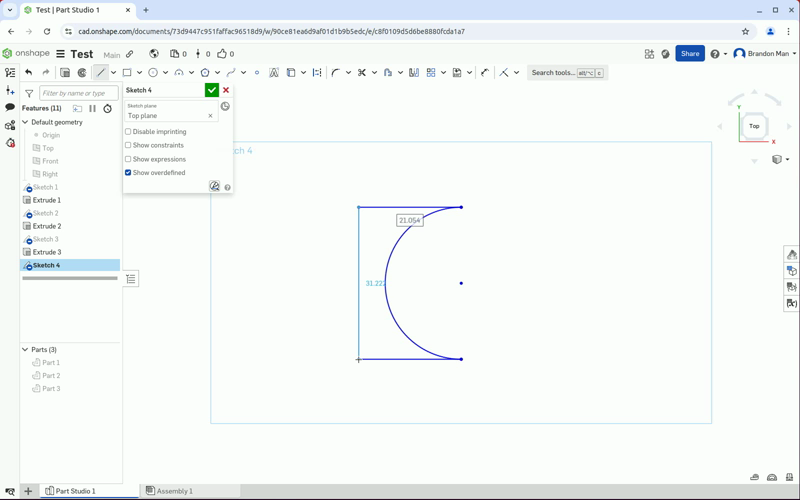
key(esc)
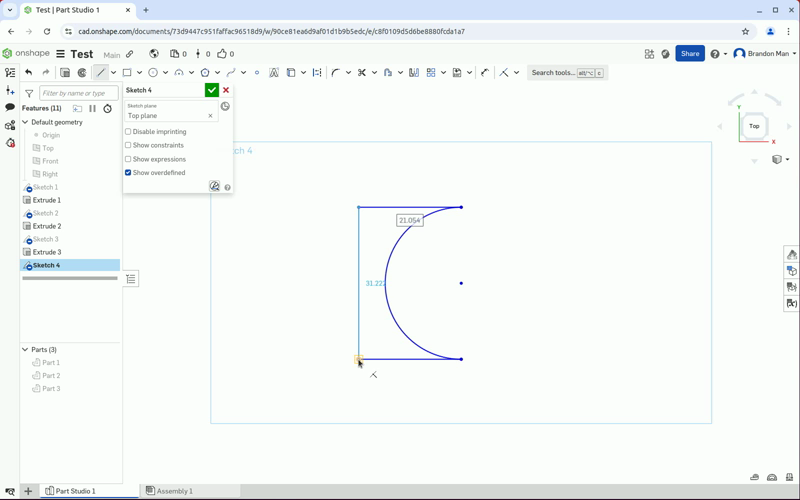
mouse_move(440, 264)
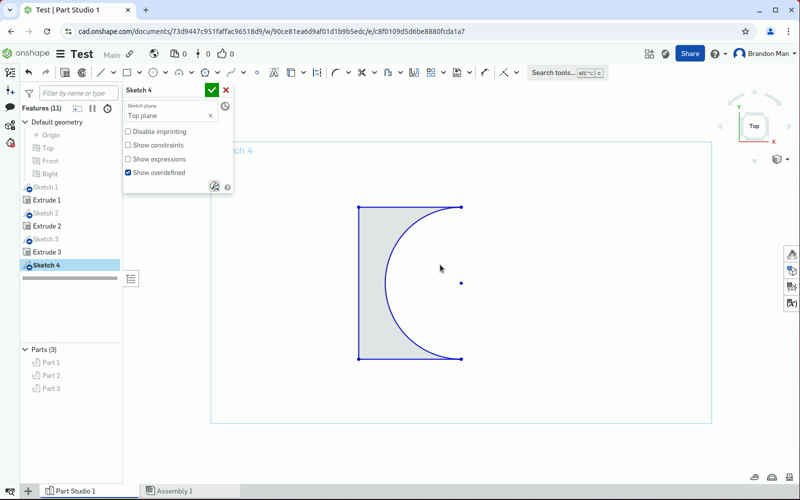
scroll(6)
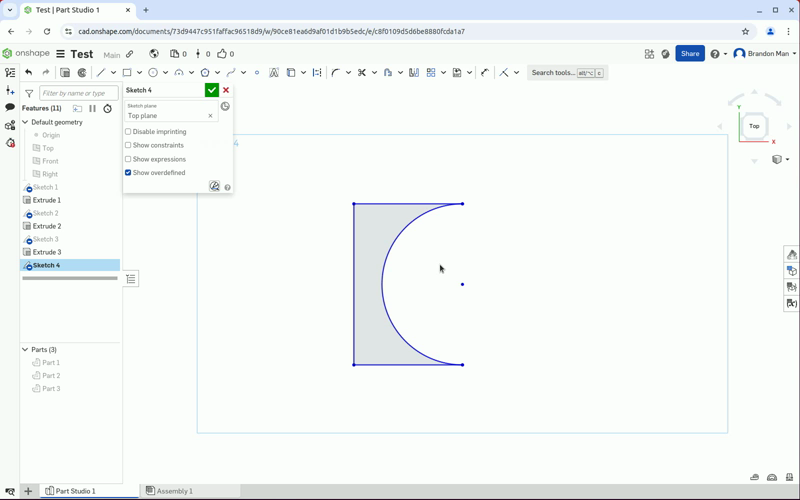
scroll(6)
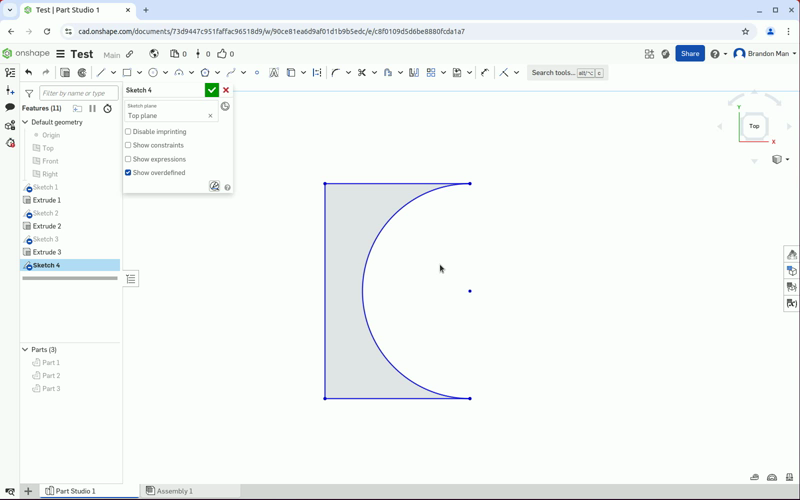
scroll(6)
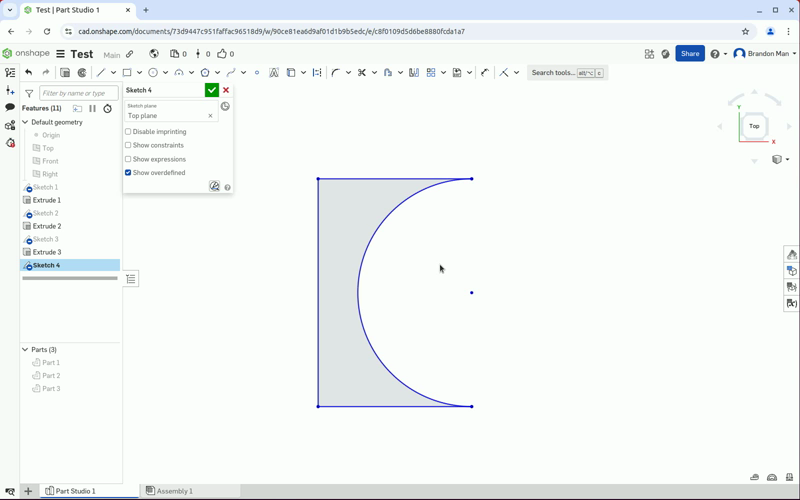
scroll(6)
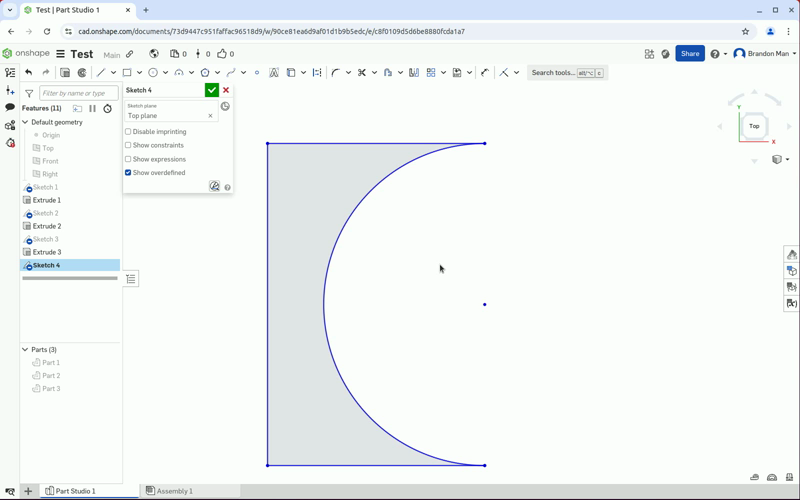
scroll(6)
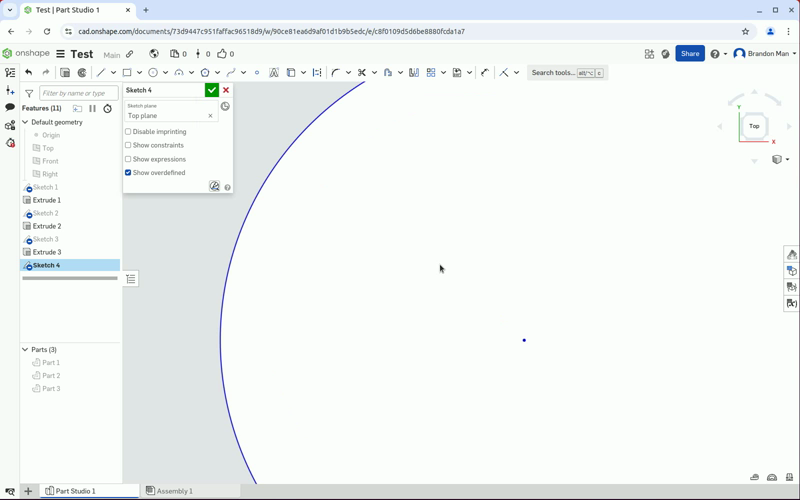
scroll(6)
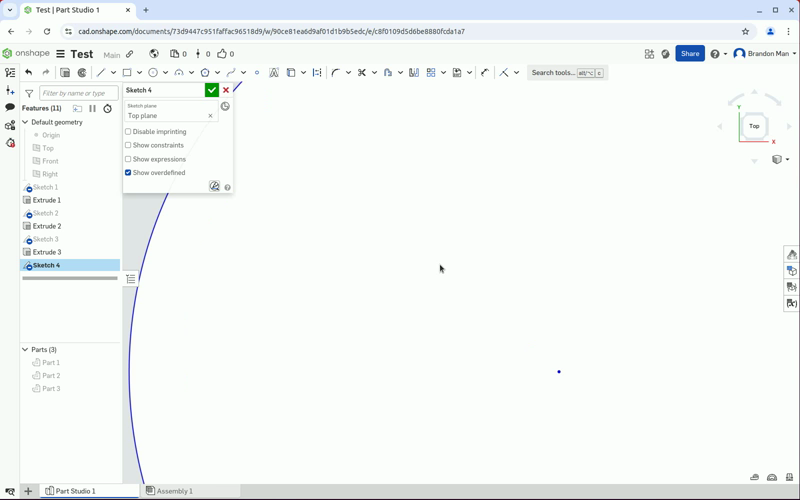
scroll(6)
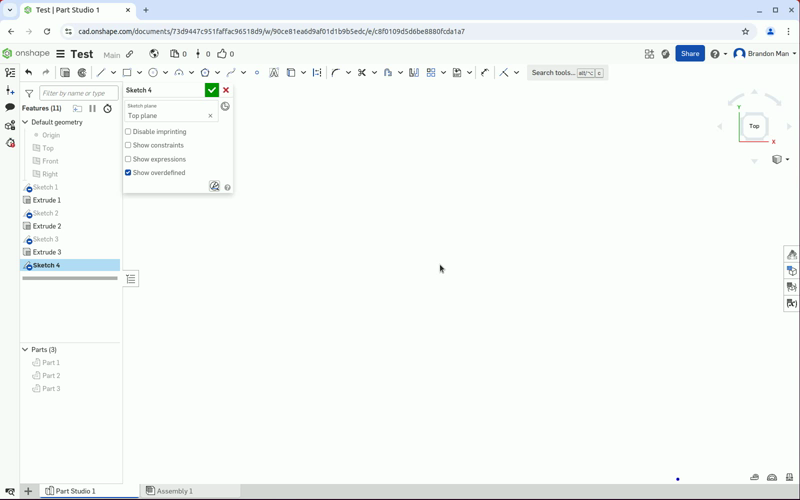
click(440, 264)
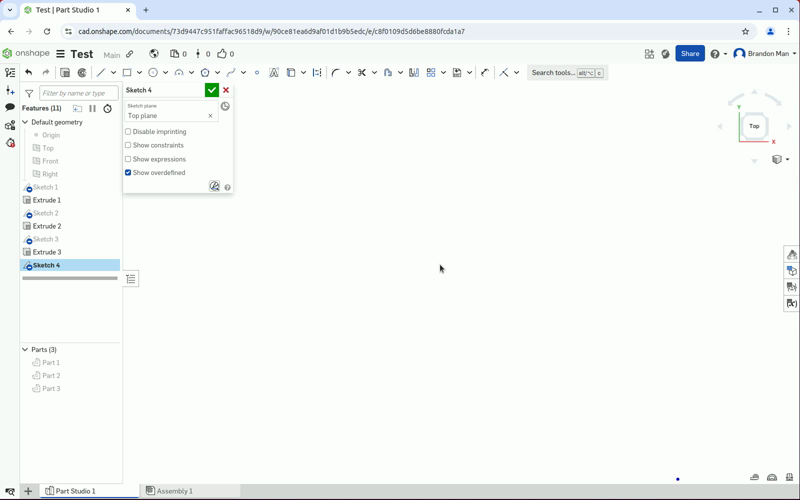
scroll(-6)
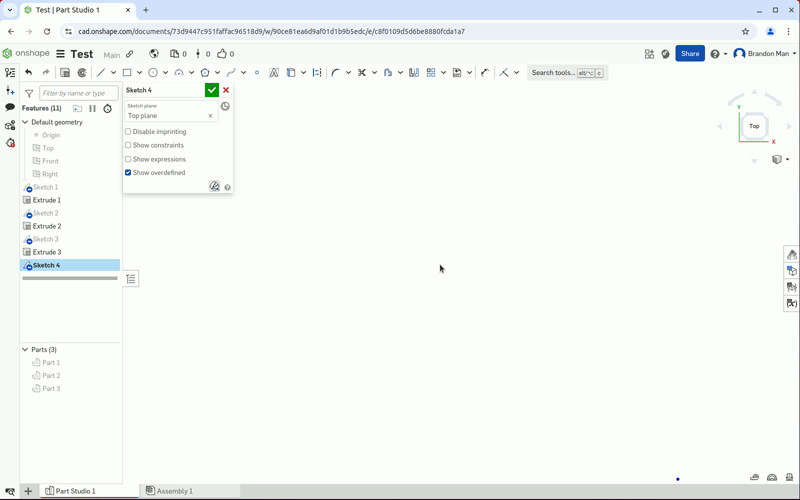
scroll(-6)
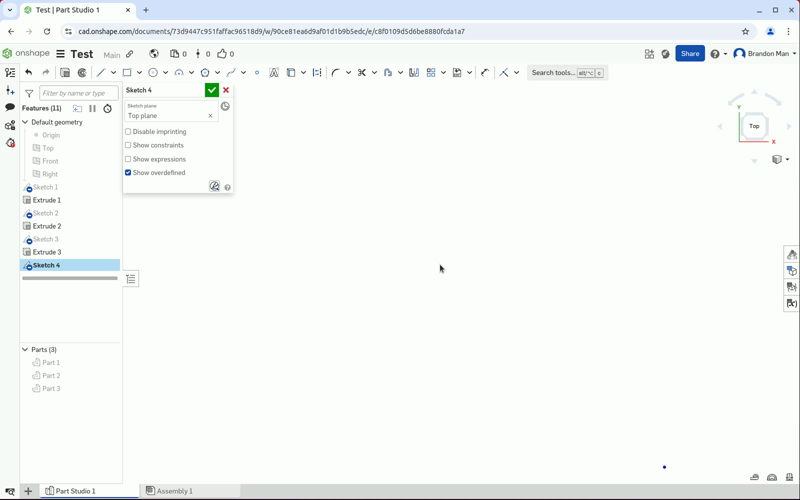
scroll(-6)
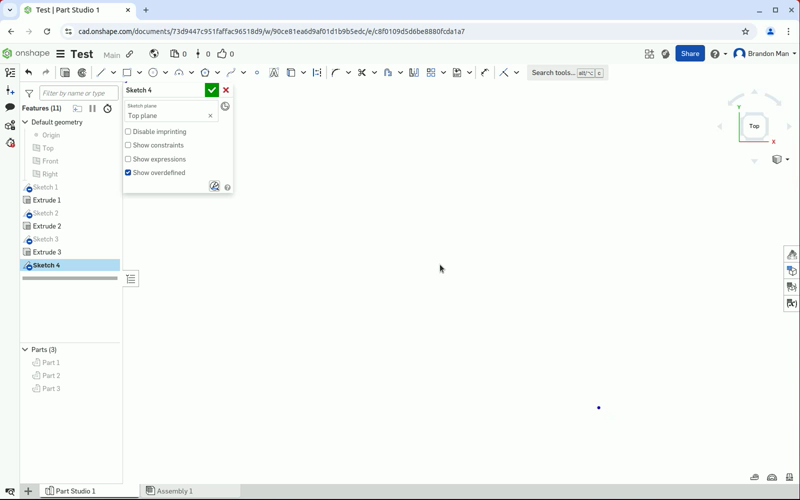
scroll(-6)
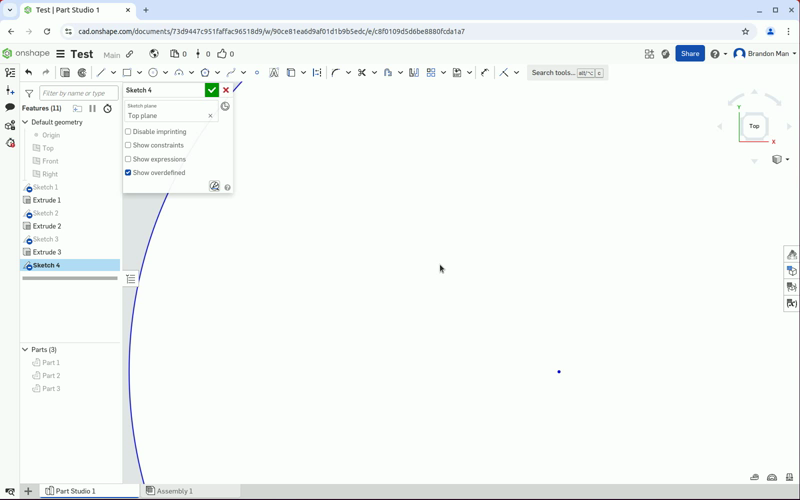
scroll(-6)
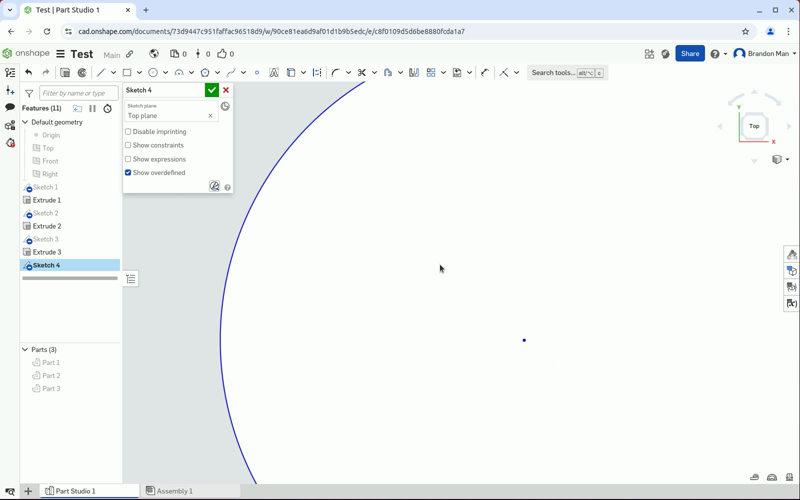
scroll(-6)
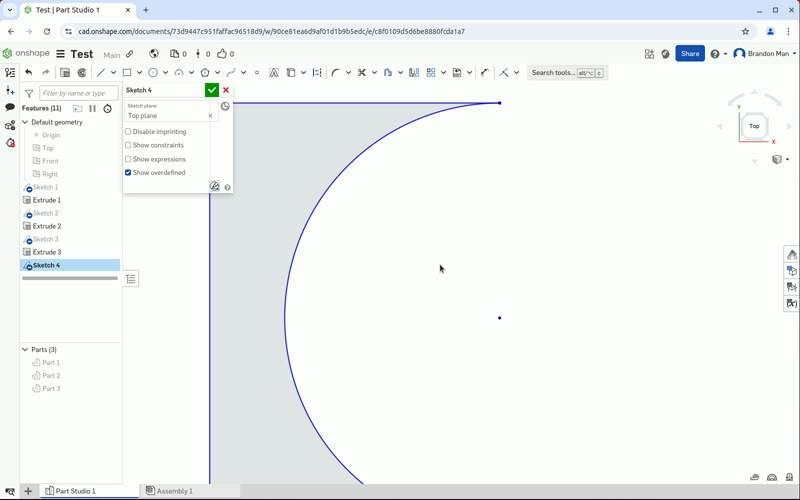
scroll(-6)
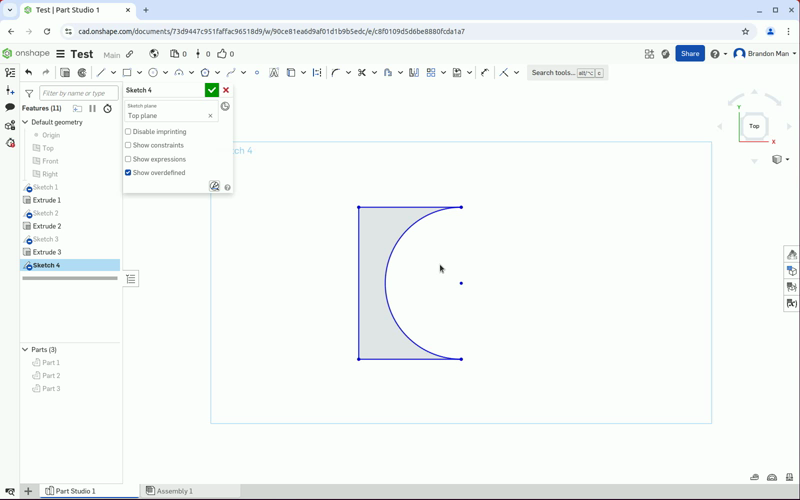
mouse_move(73, 352)
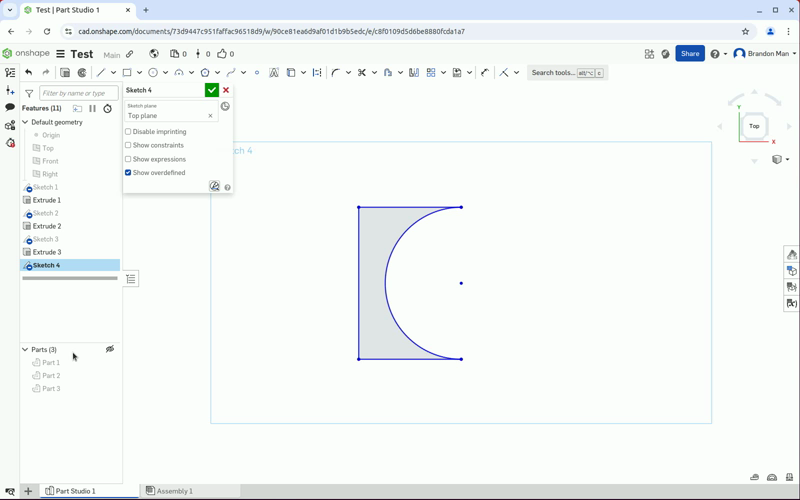
key(shift+y)
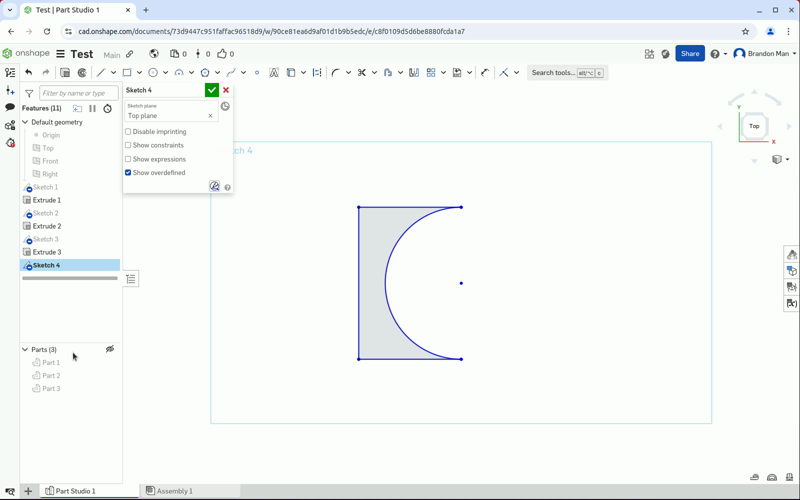
key(shift+e)
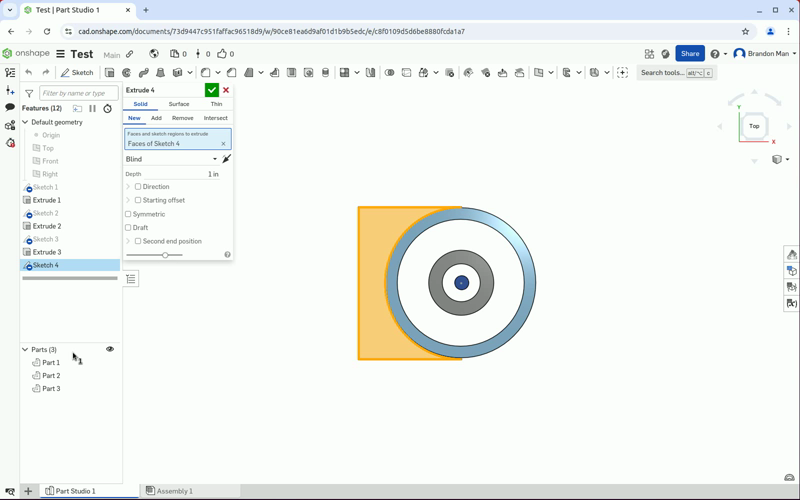
mouse_move(143, 106)
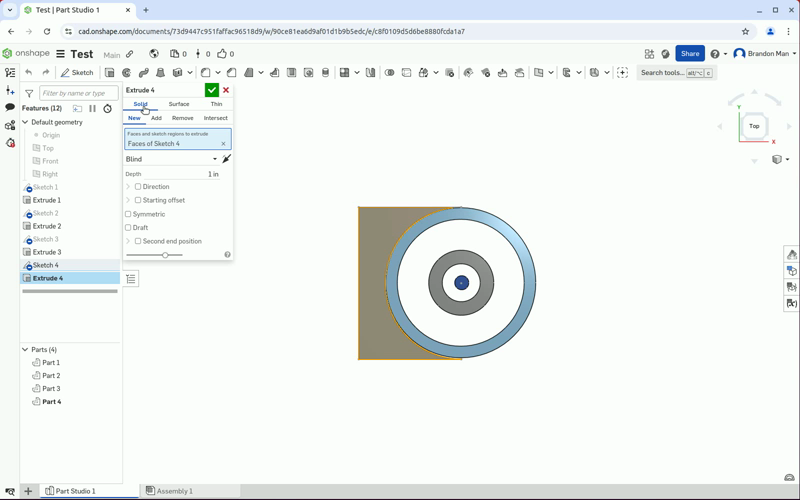
click(143, 106)
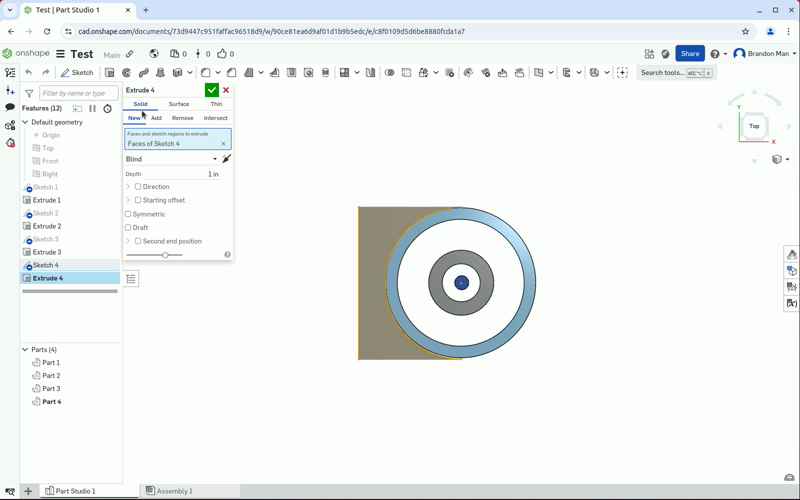
mouse_move(137, 120)
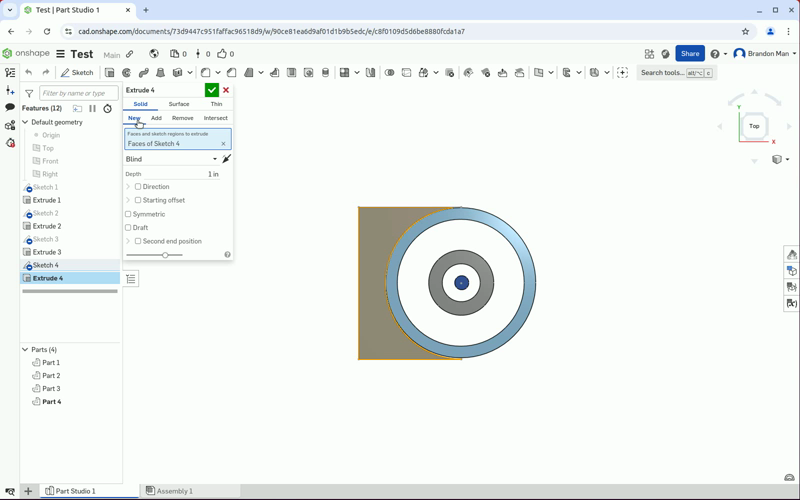
click(137, 120)
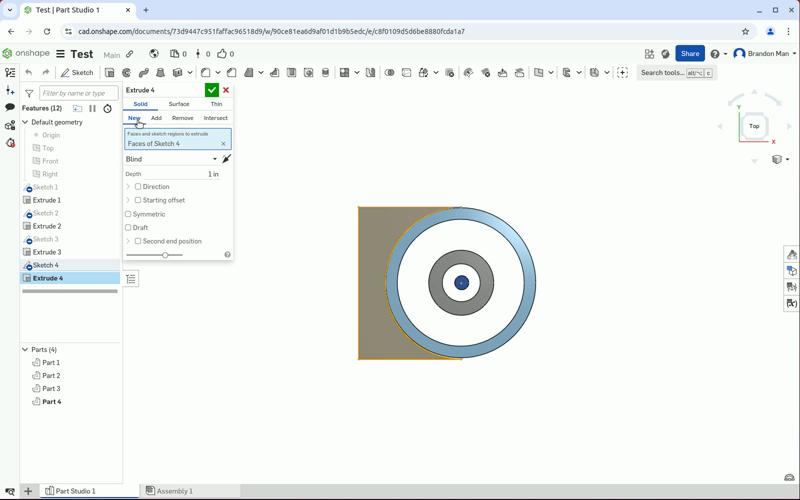
key(tab, 4)
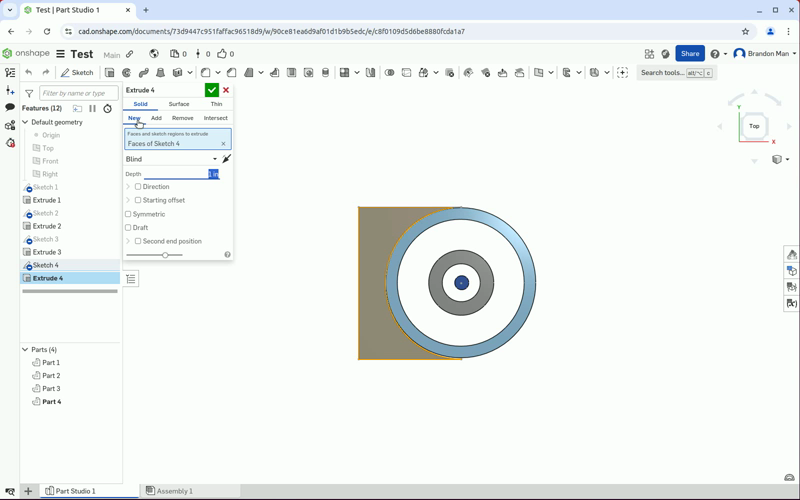
text(3.851)
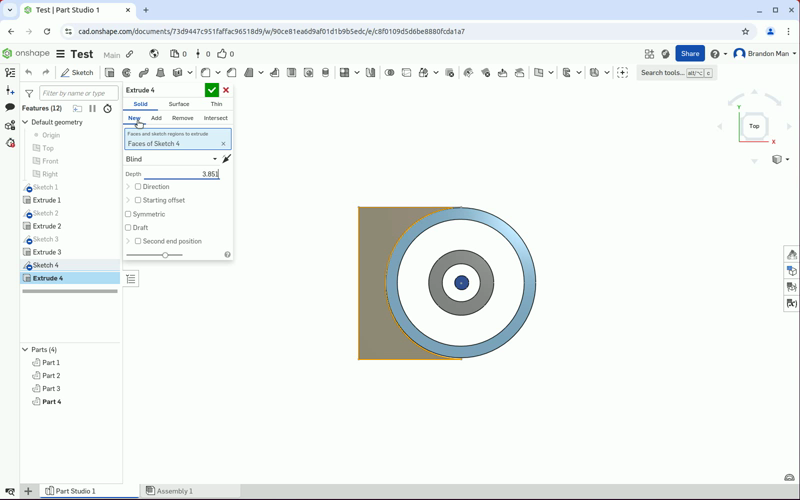
key(enter)
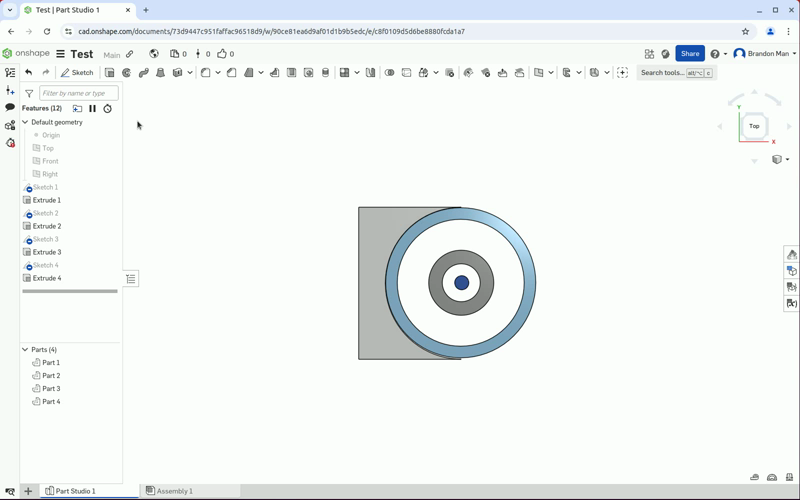
key(shift+h)
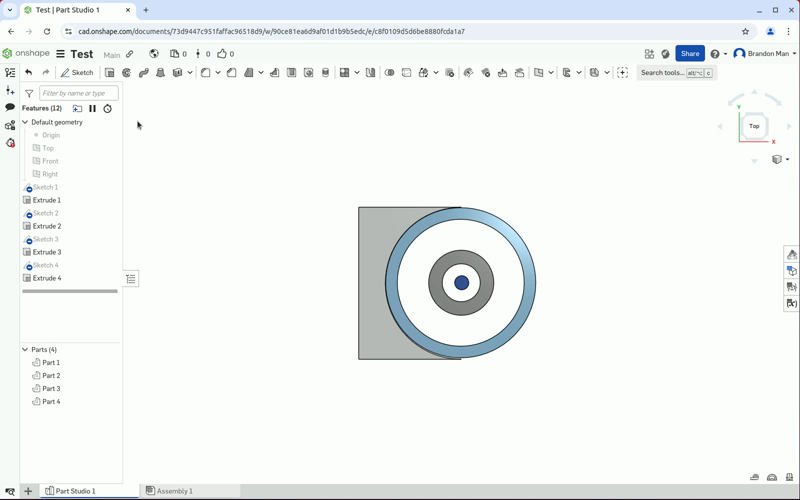
key(shift+h)
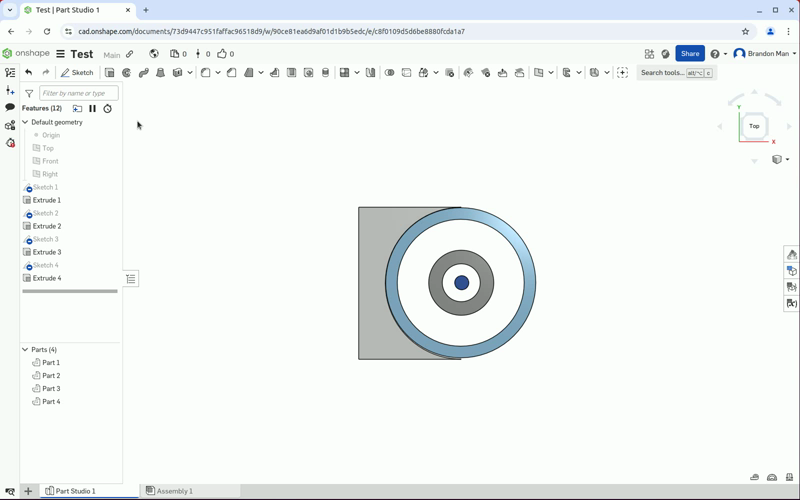
mouse_move(73, 189)
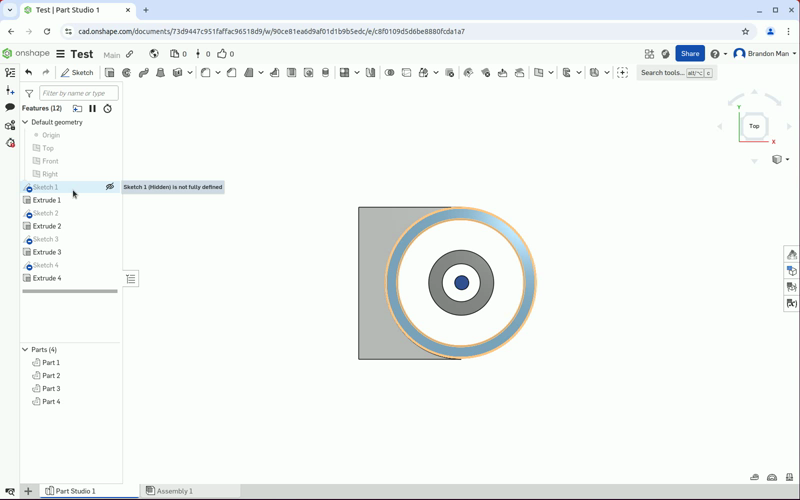
click(73, 189)
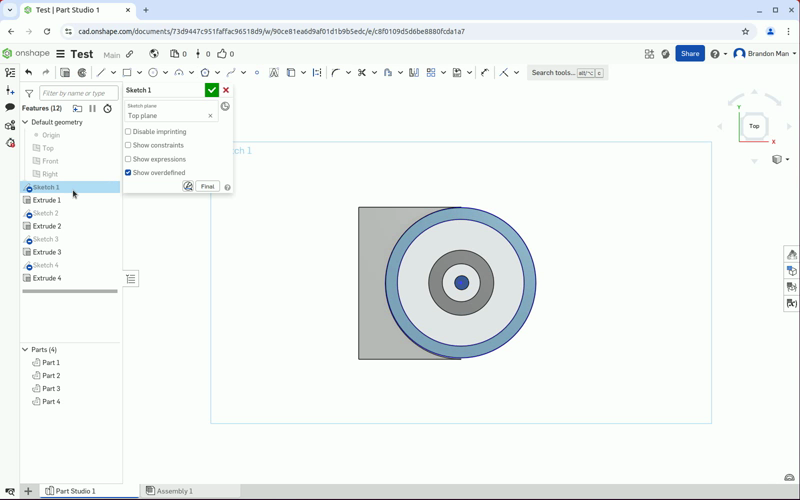
mouse_move(229, 92)
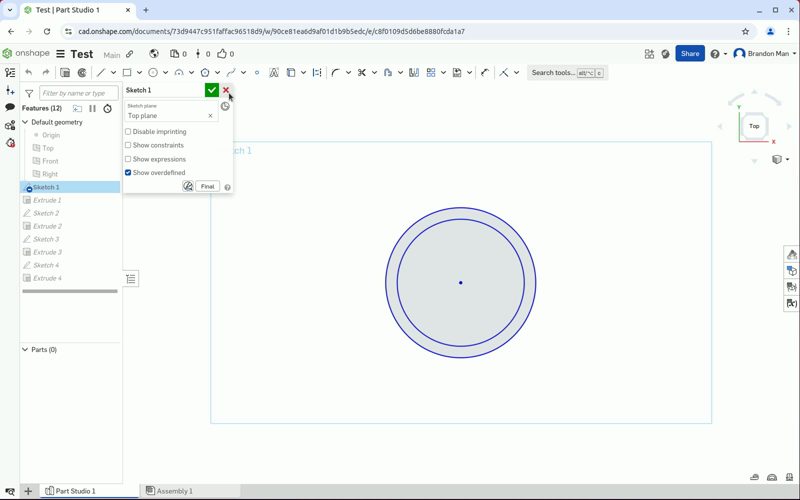
click(229, 92)
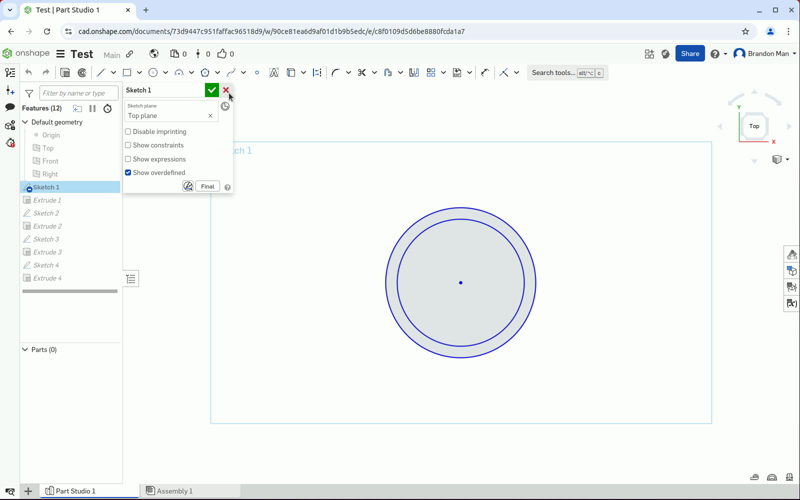
key(shift+s)
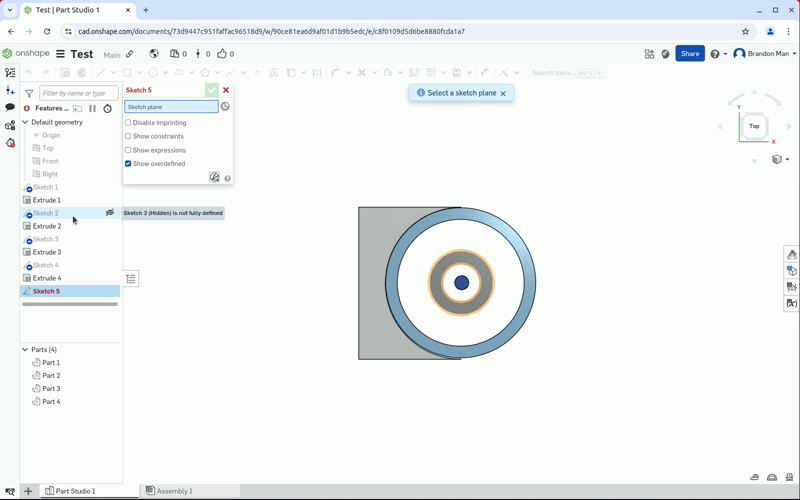
scroll(3)
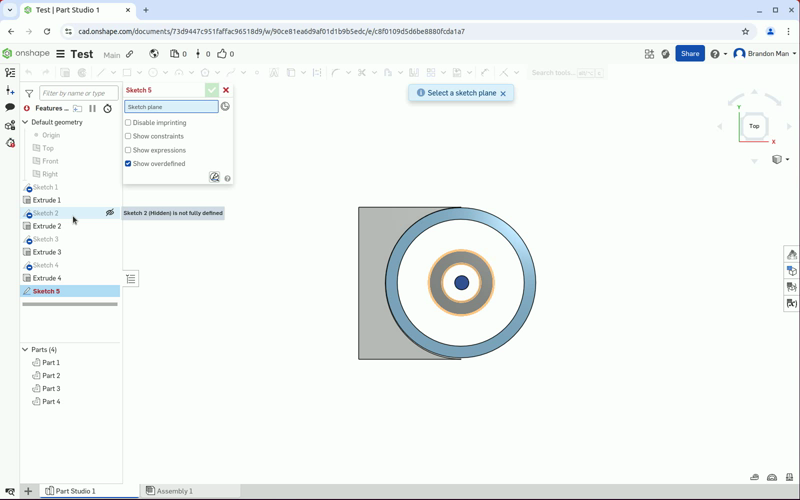
mouse_move(73, 150)
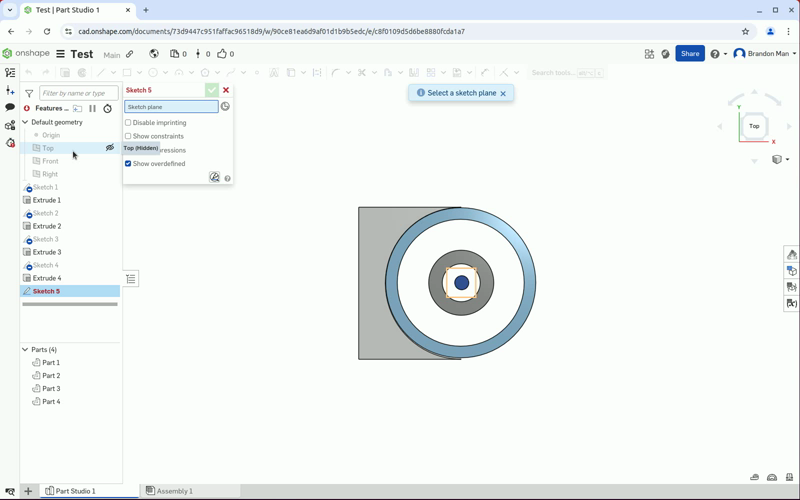
click(73, 150)
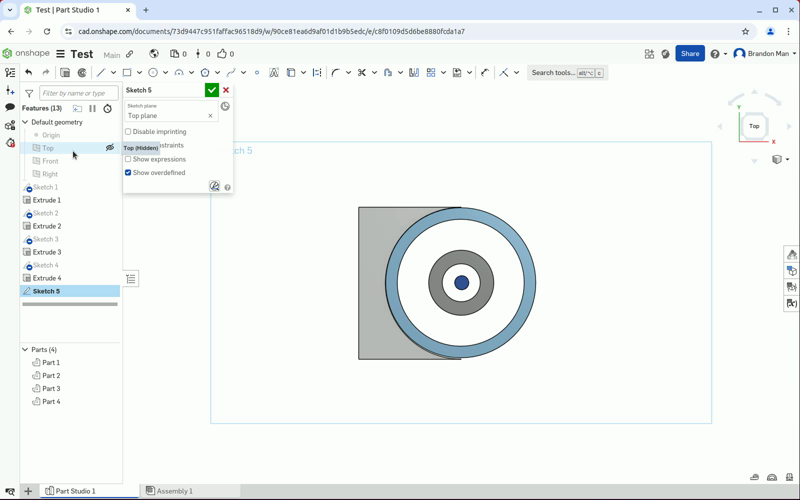
mouse_move(73, 352)
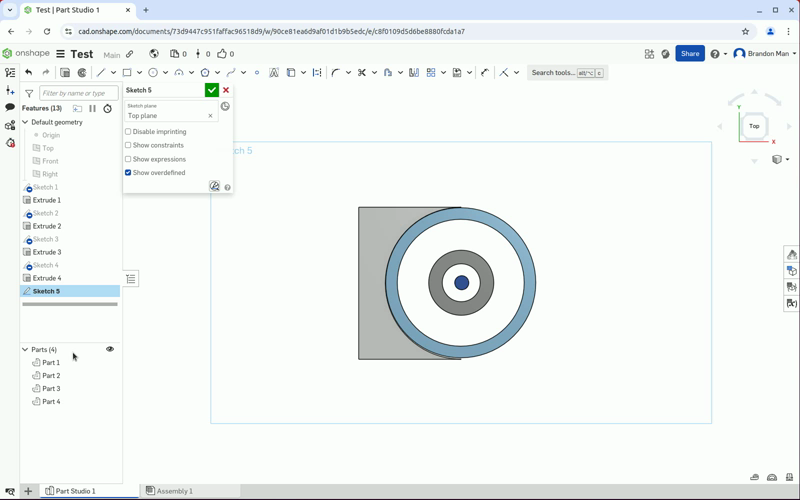
key(y)
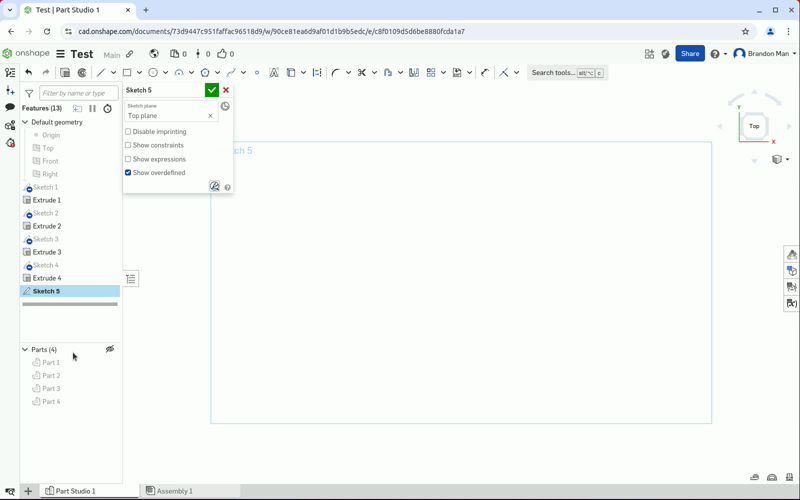
key(l)
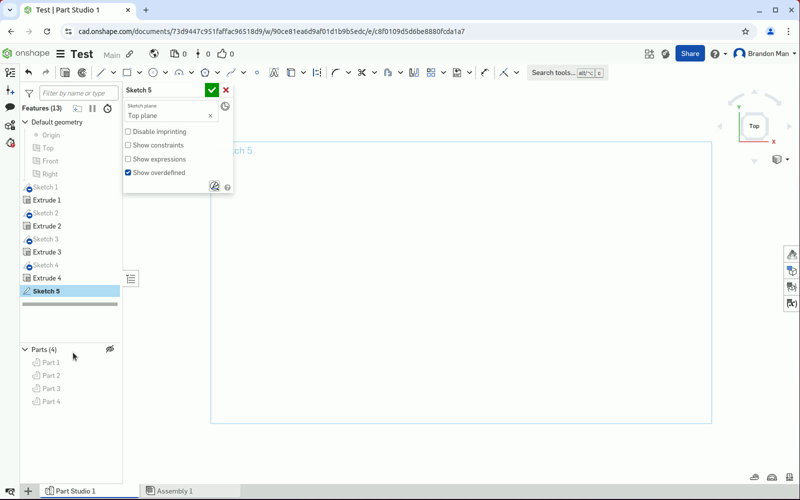
key_down(shift)
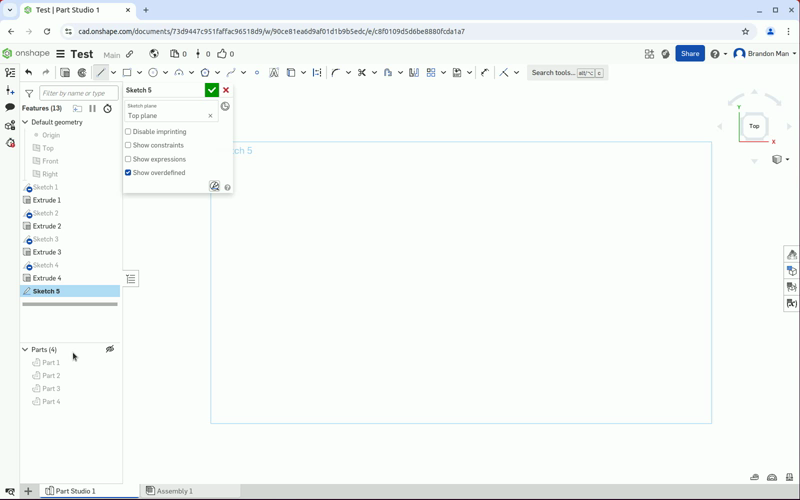
mouse_move(460, 359)
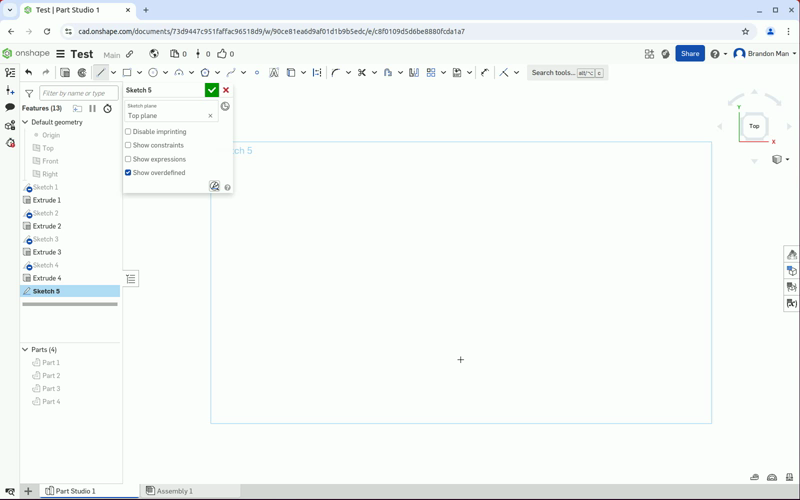
click(460, 359)
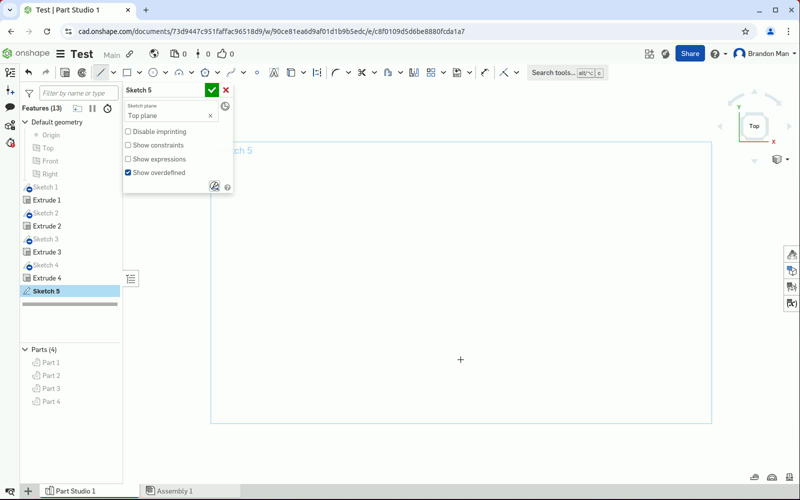
key_up(shift)
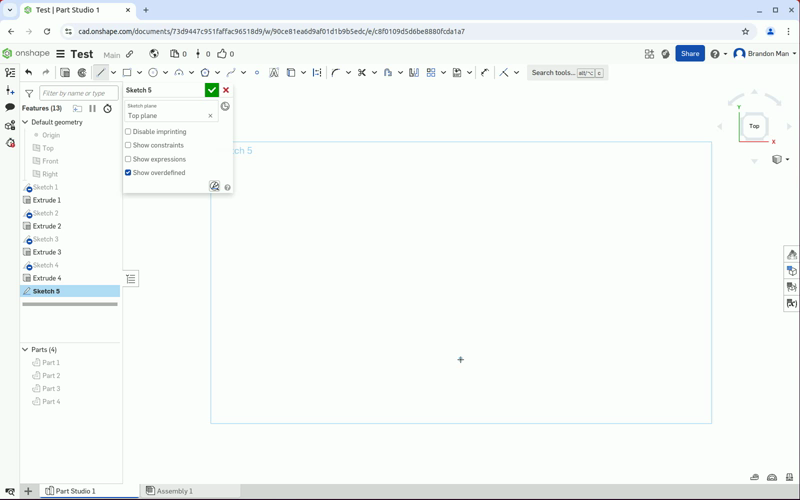
key_down(shift)
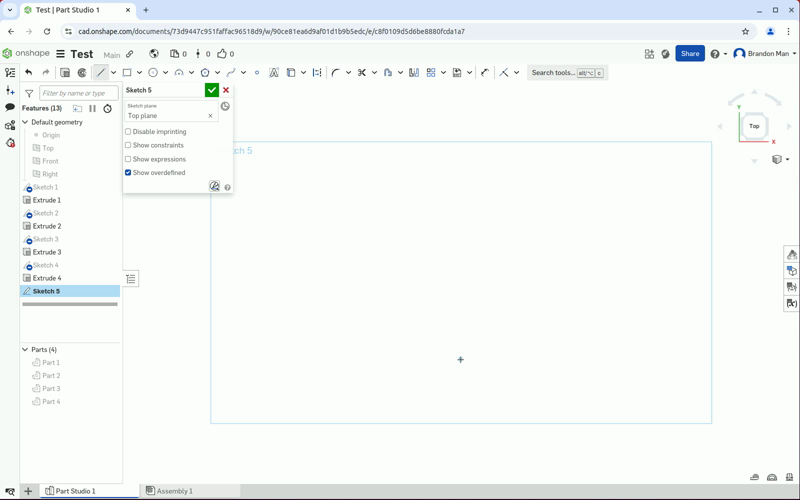
mouse_move(571, 359)
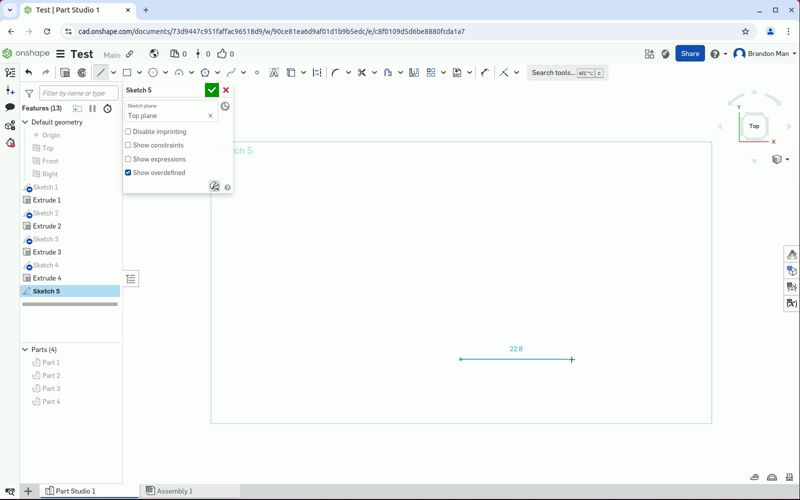
click(571, 359)
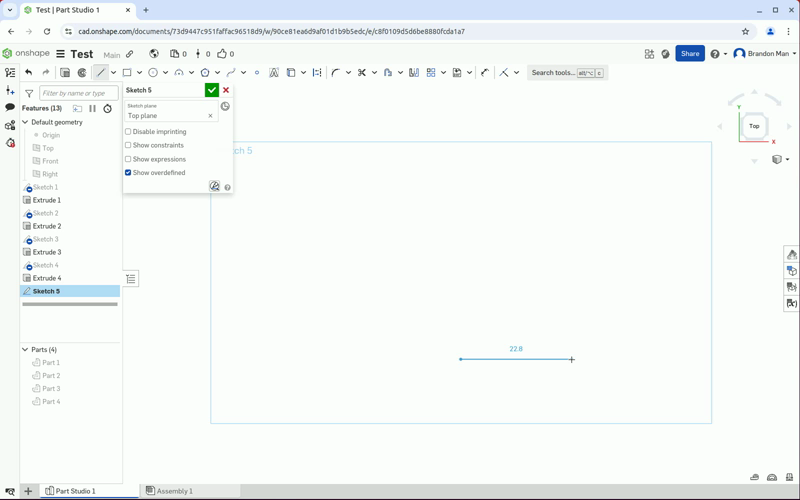
key_up(shift)
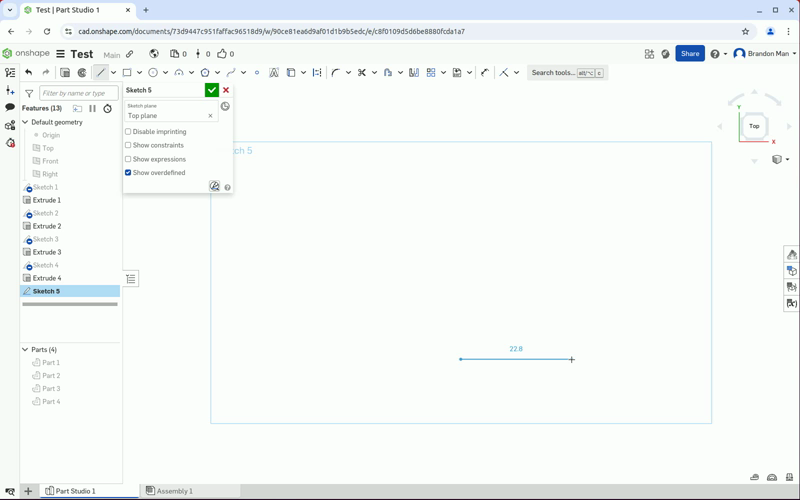
key_down(shift)
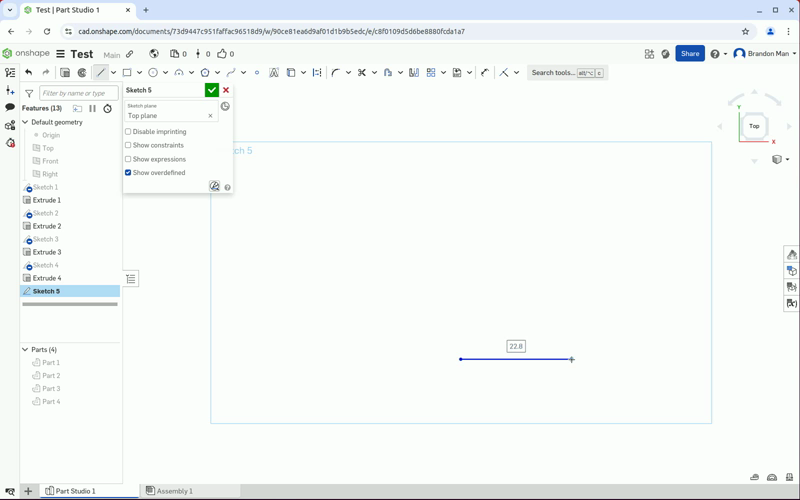
mouse_move(571, 209)
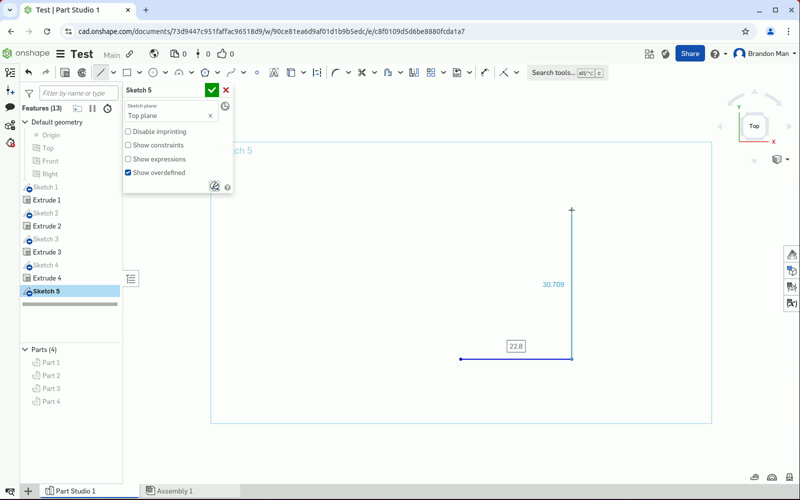
click(571, 209)
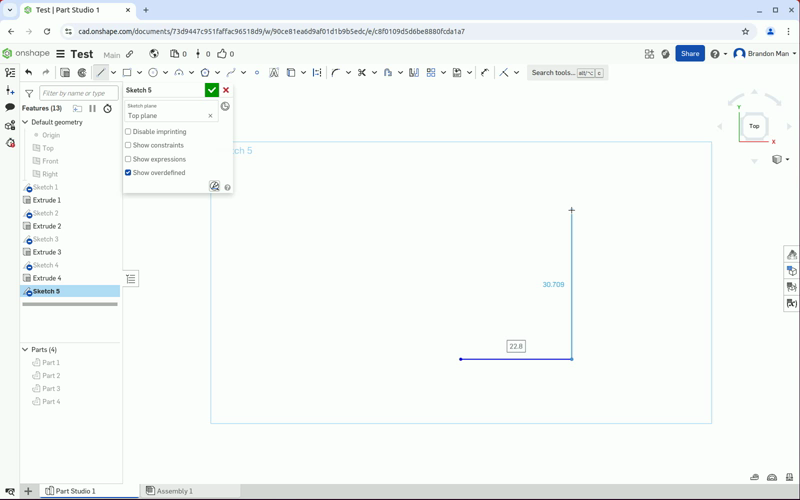
key_up(shift)
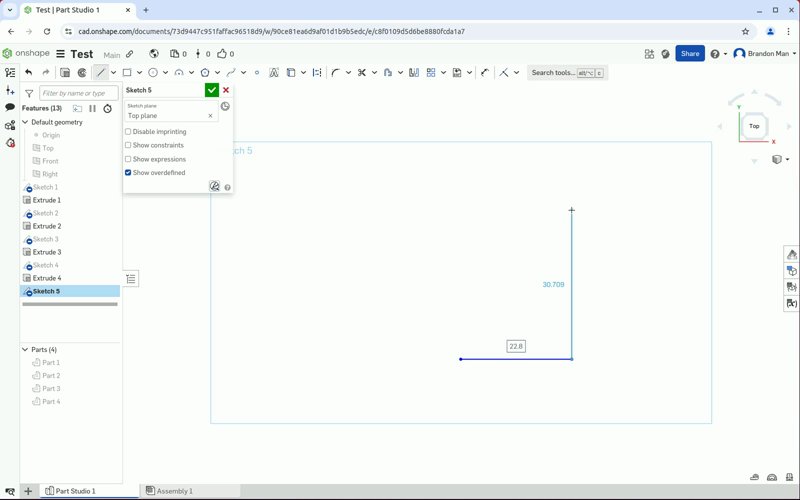
key_down(shift)
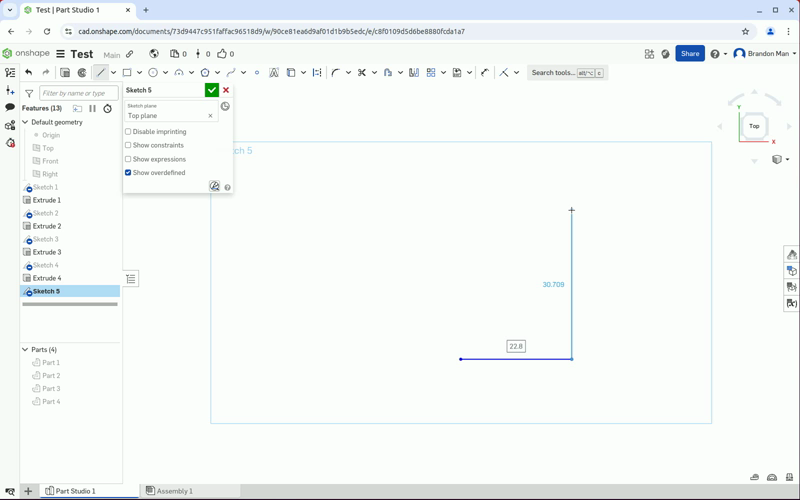
mouse_move(460, 208)
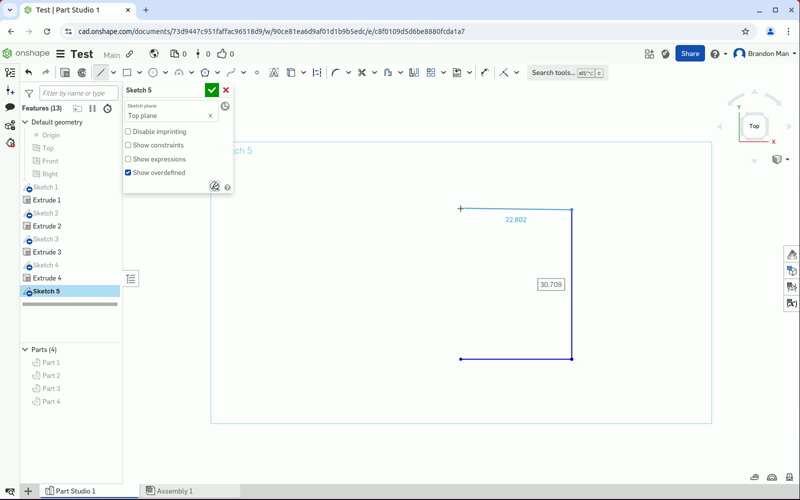
click(460, 208)
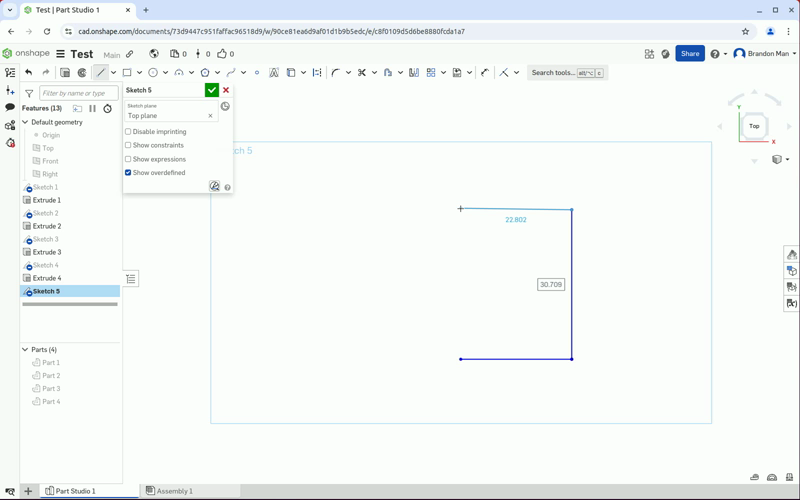
key_up(shift)
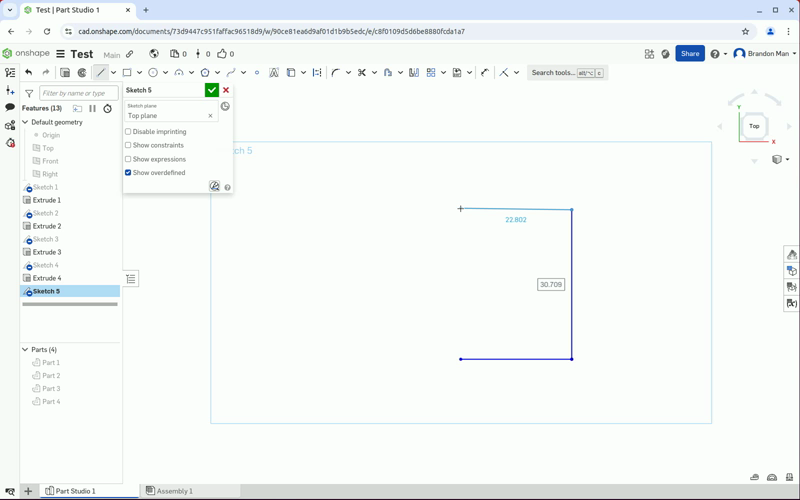
key(esc)
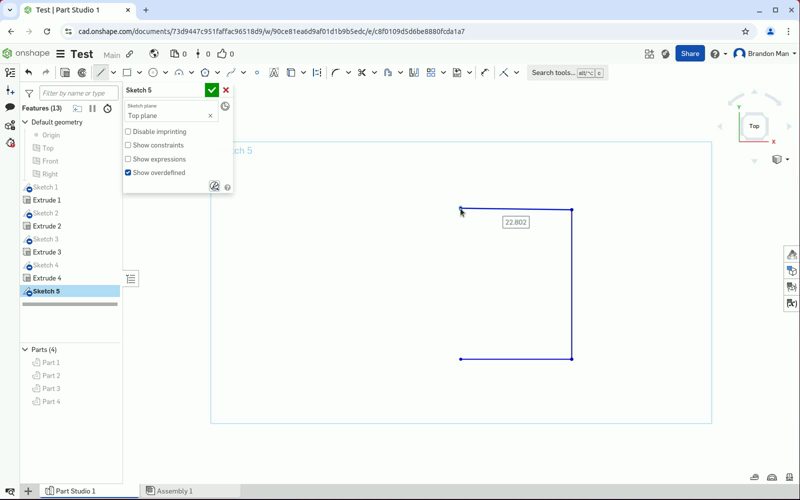
key(a)
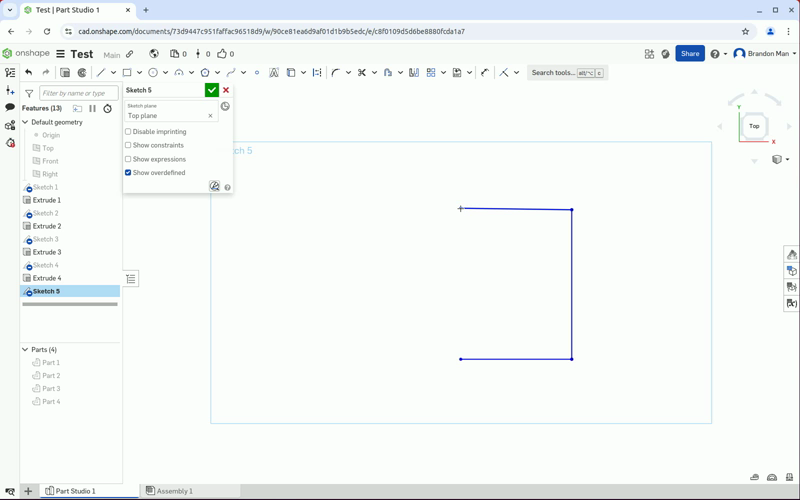
mouse_move(460, 208)
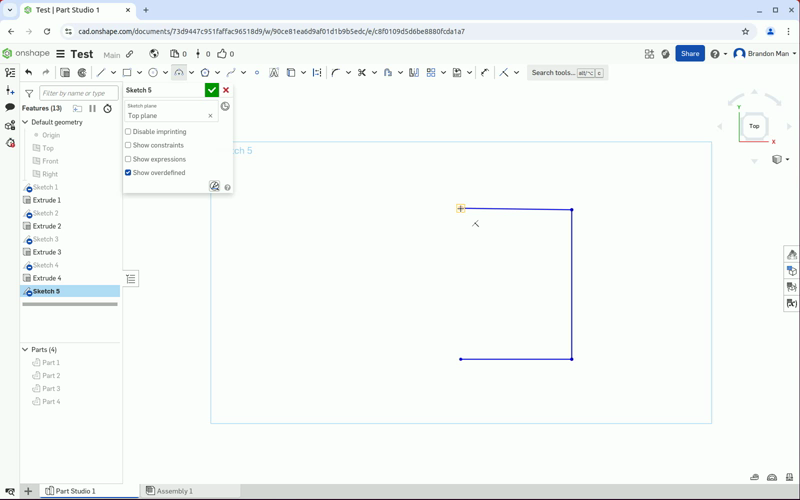
click(460, 208)
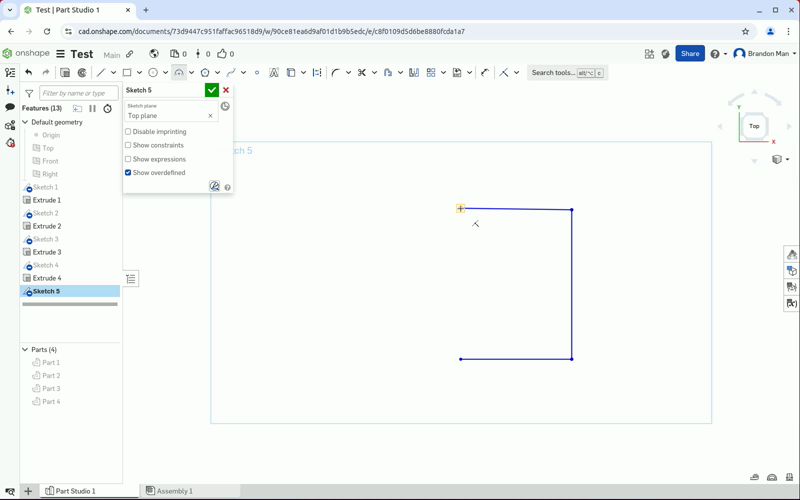
mouse_move(460, 359)
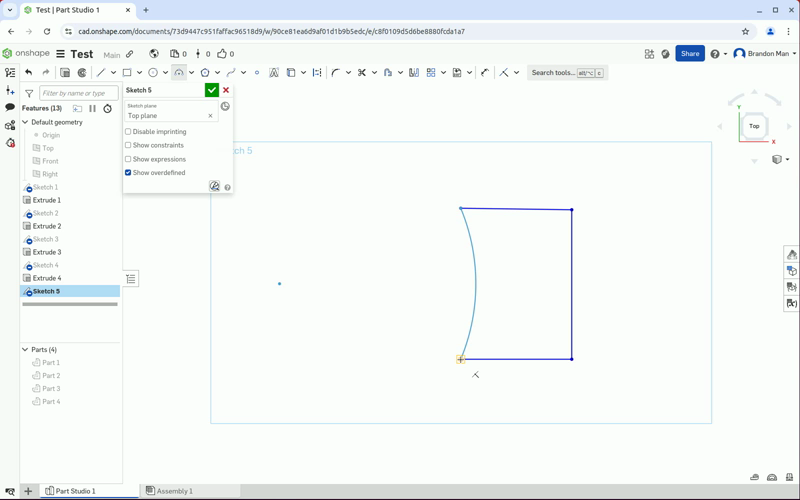
click(460, 359)
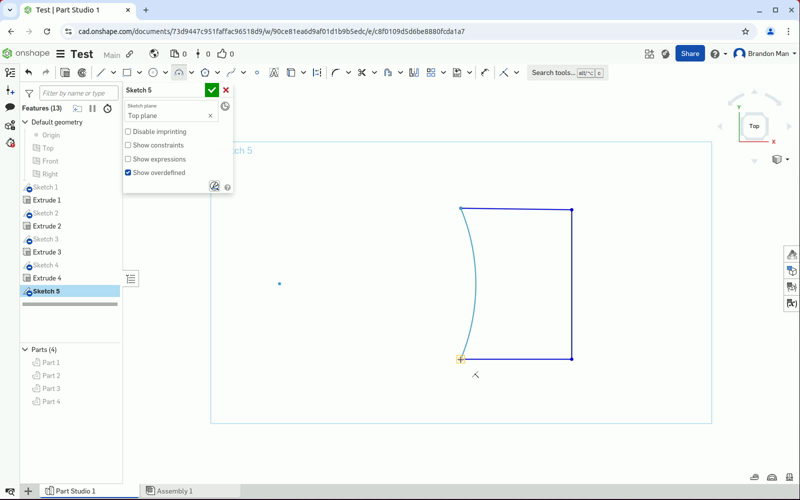
key_down(shift)
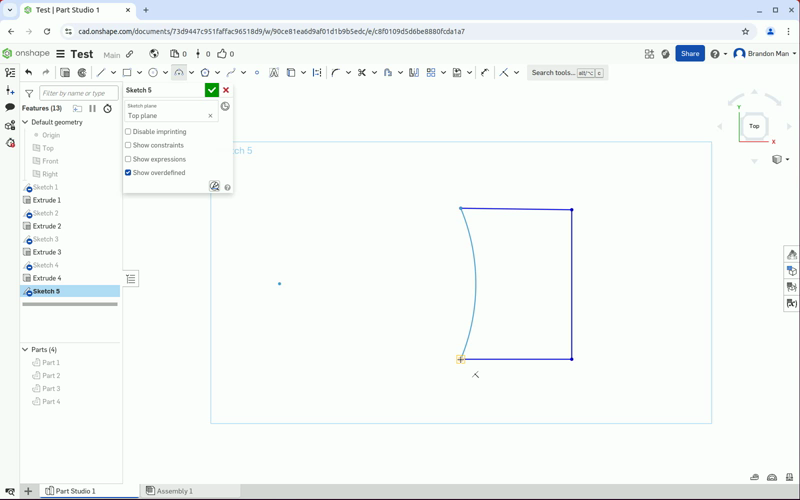
mouse_move(536, 283)
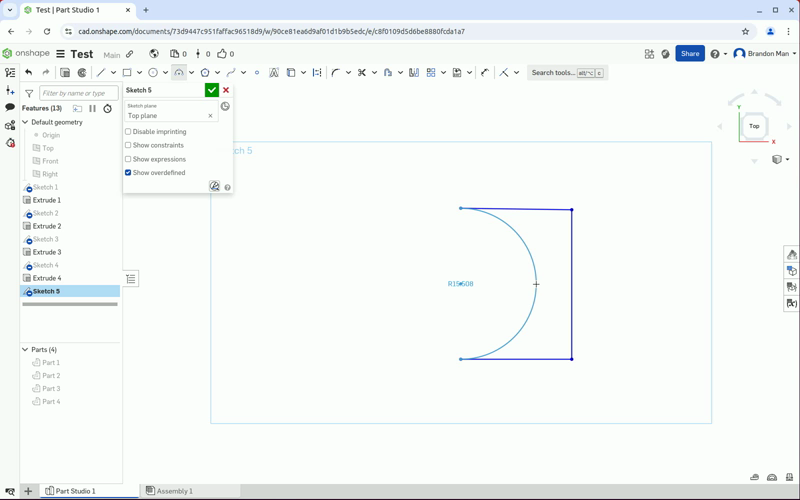
click(536, 283)
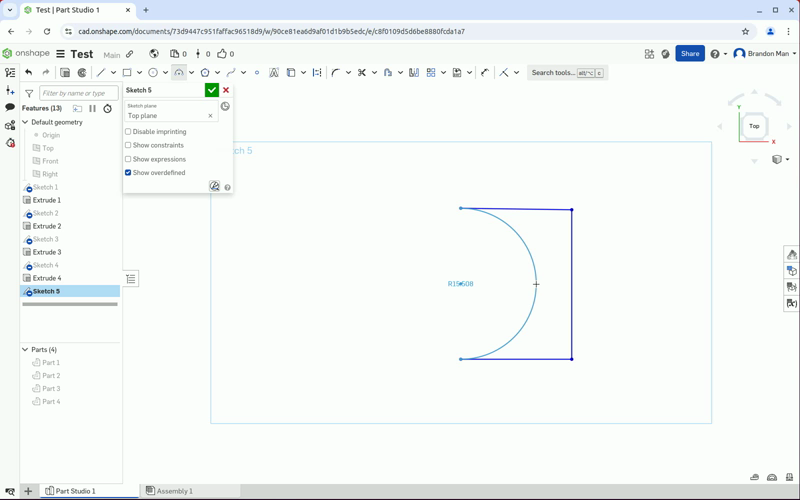
key_up(shift)
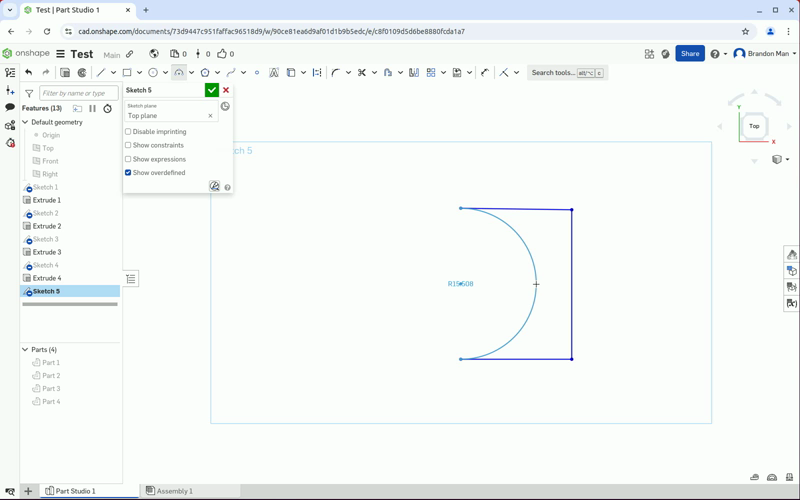
key(esc)
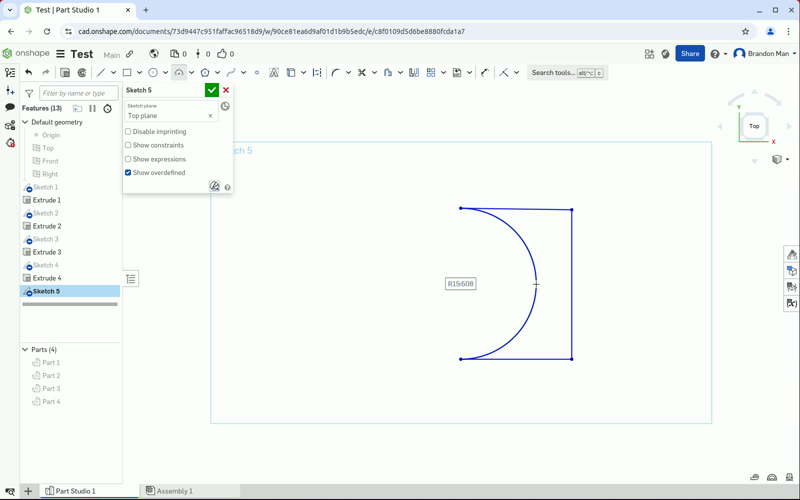
mouse_move(485, 296)
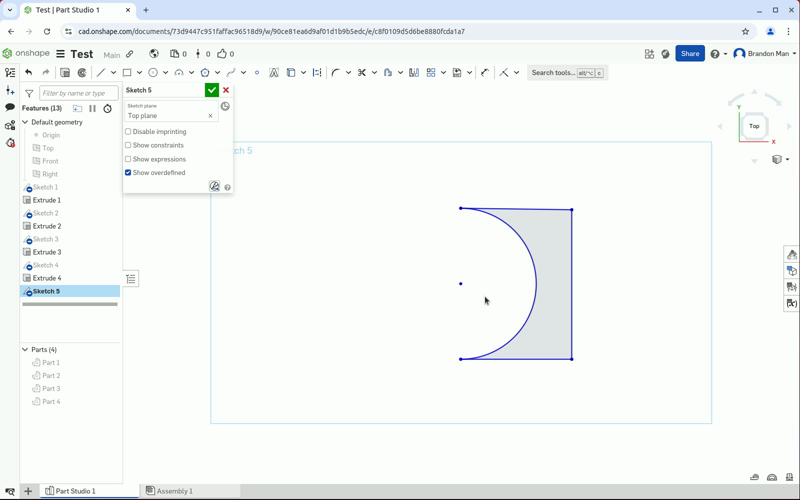
scroll(6)
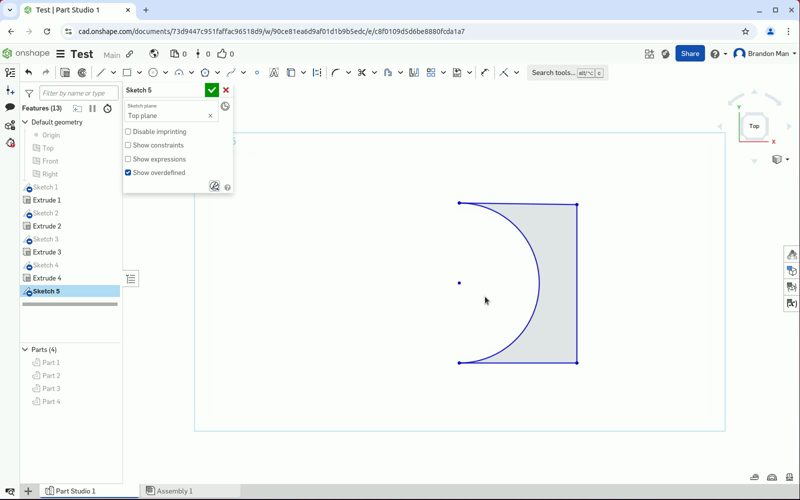
scroll(6)
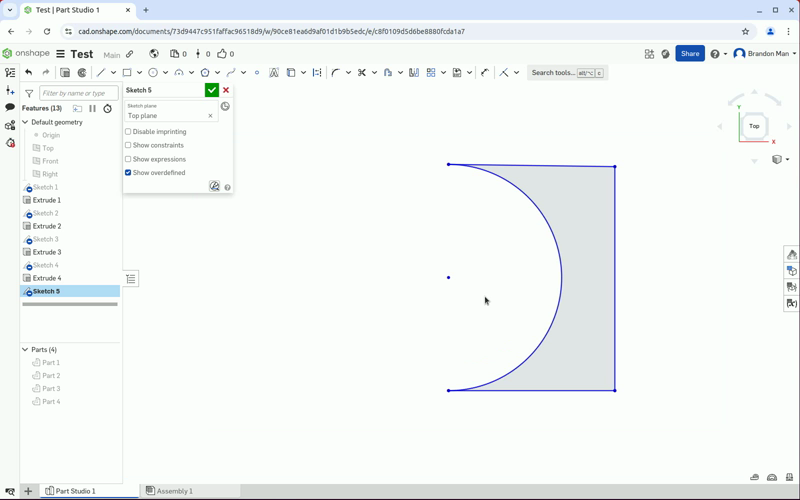
scroll(6)
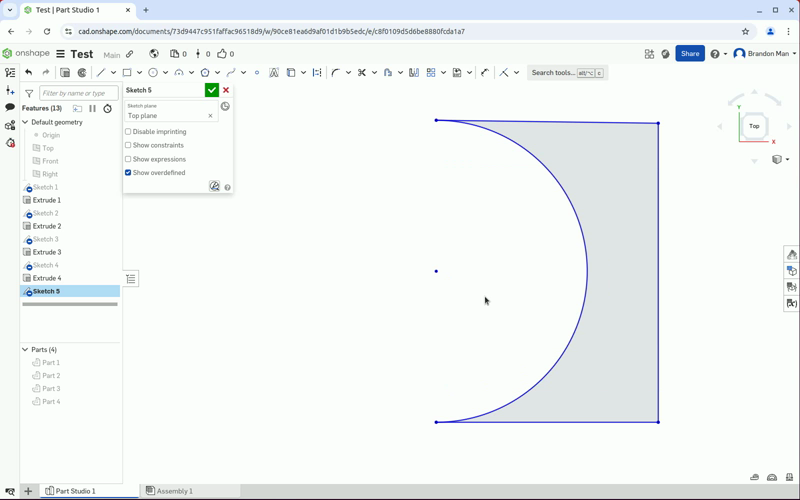
scroll(6)
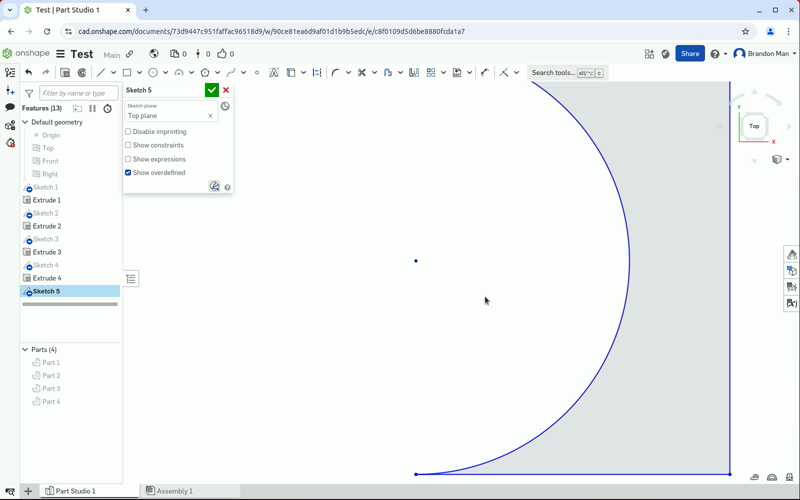
scroll(6)
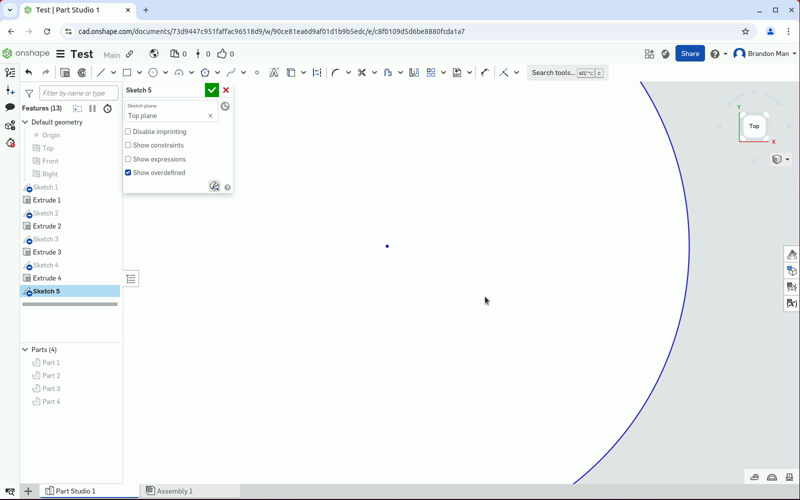
scroll(6)
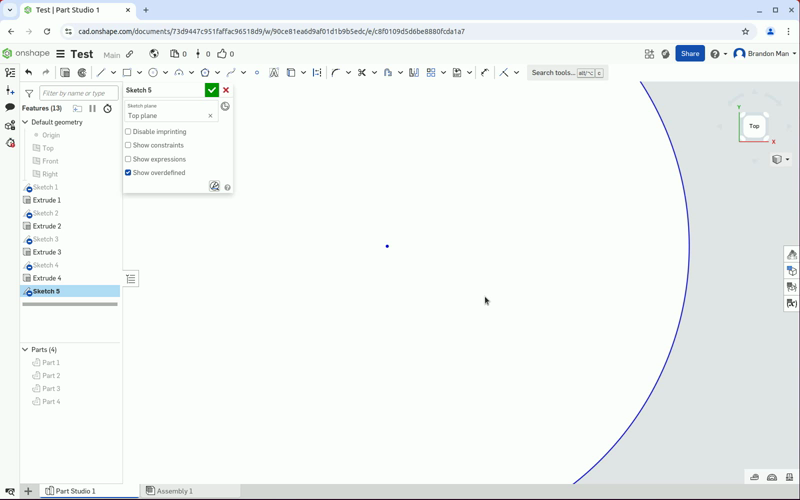
scroll(6)
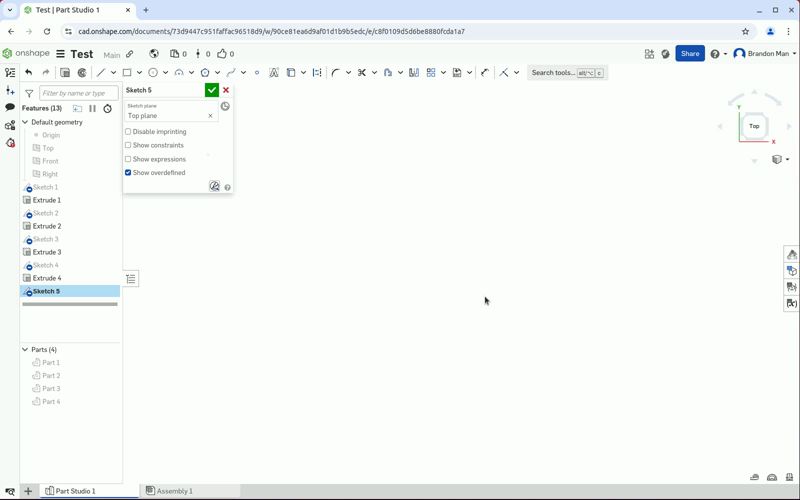
click(485, 296)
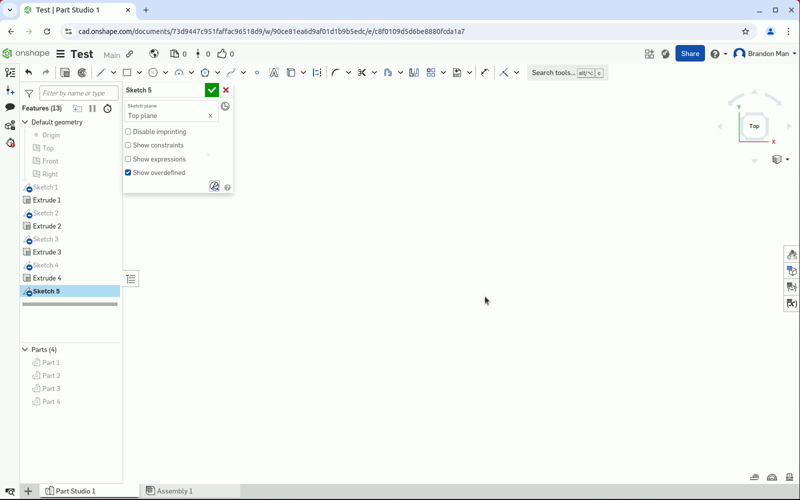
scroll(-6)
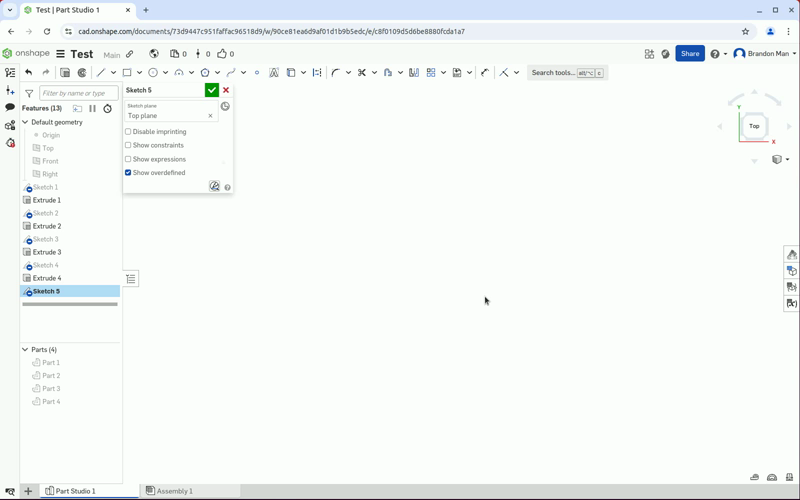
scroll(-6)
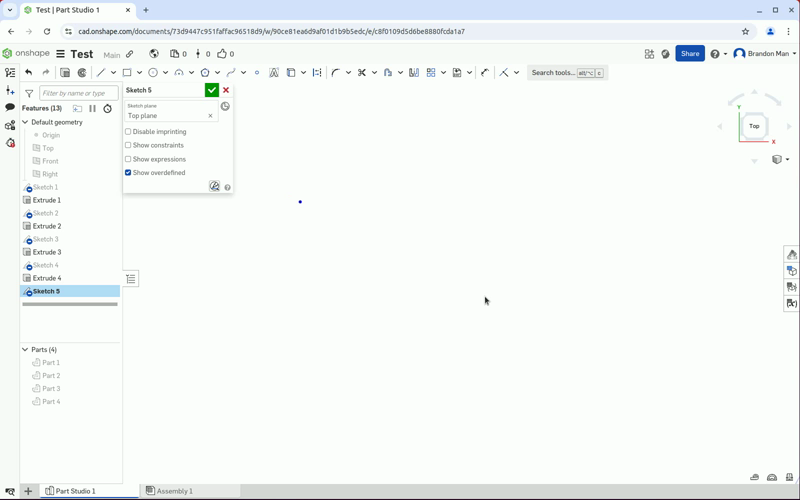
scroll(-6)
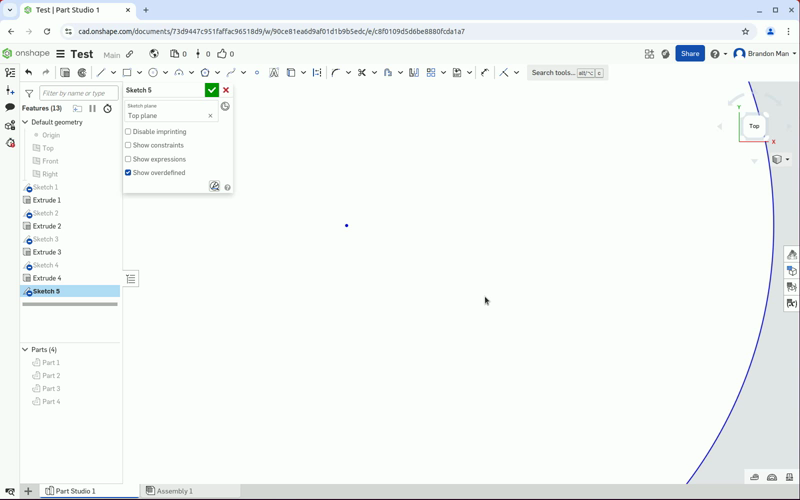
scroll(-6)
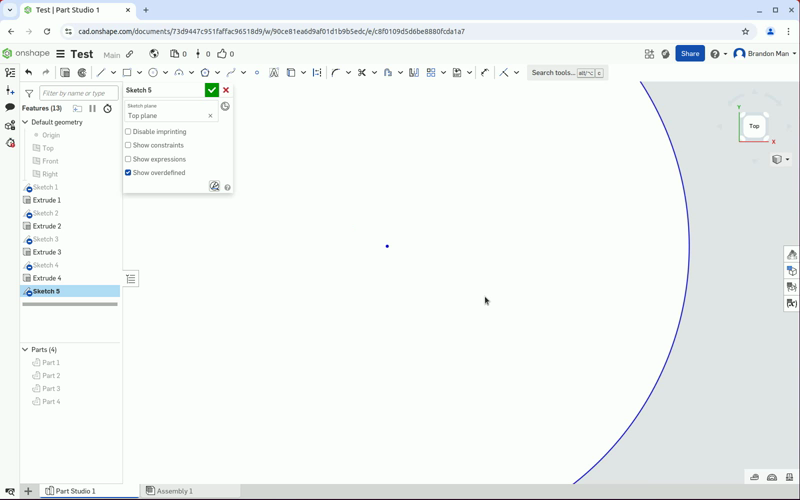
scroll(-6)
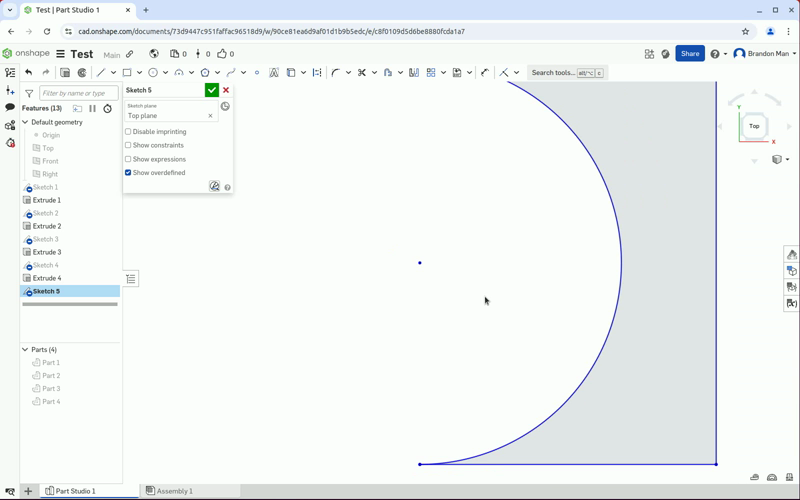
scroll(-6)
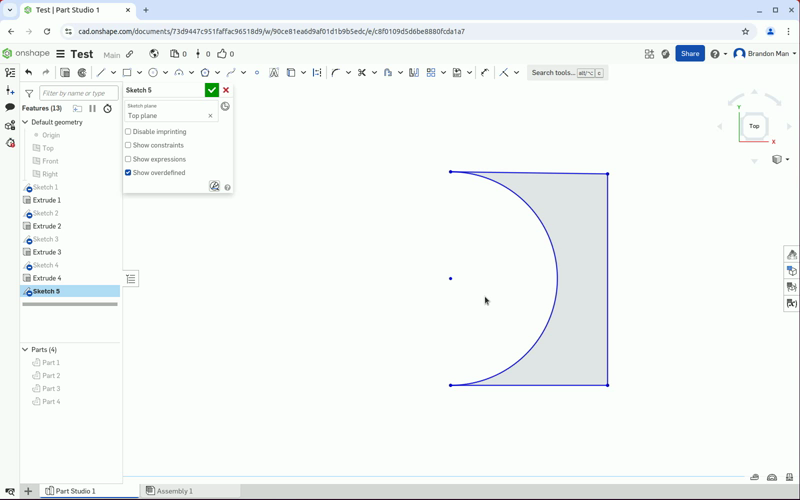
scroll(-6)
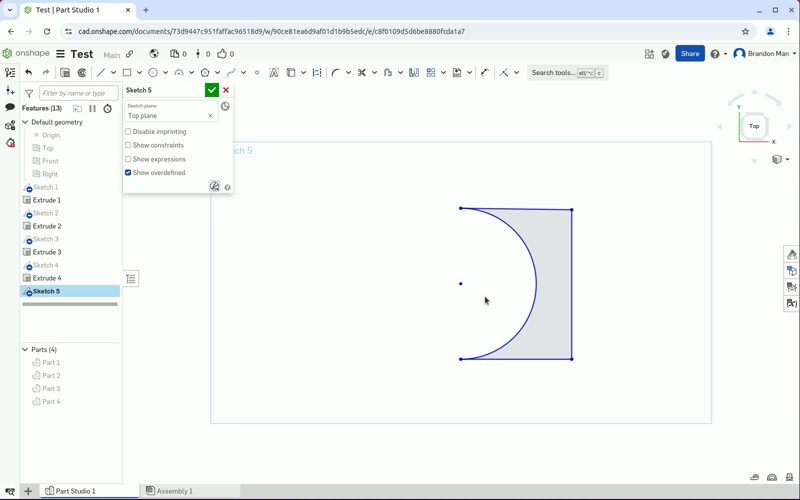
mouse_move(73, 352)
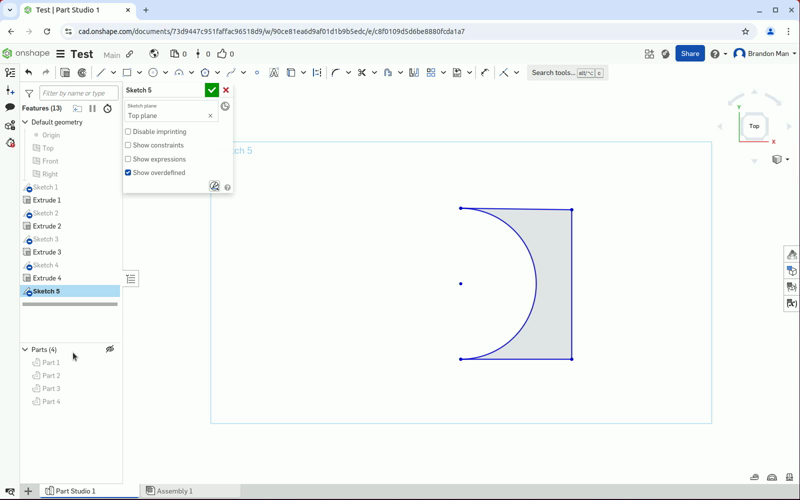
key(shift+y)
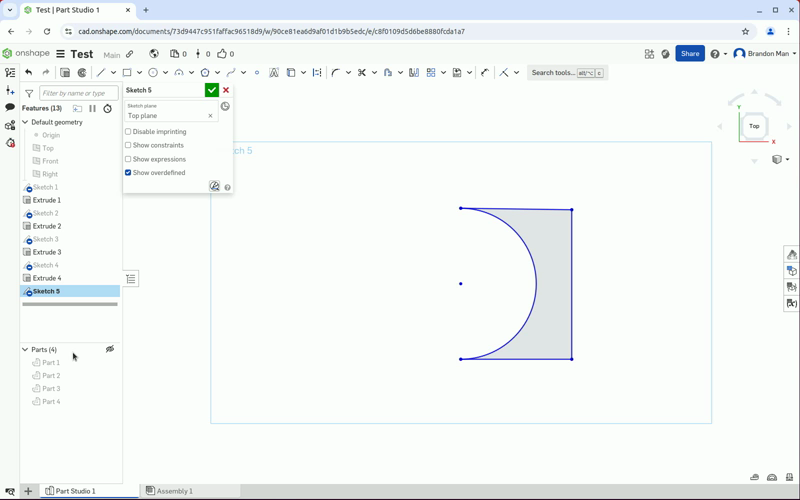
key(shift+e)
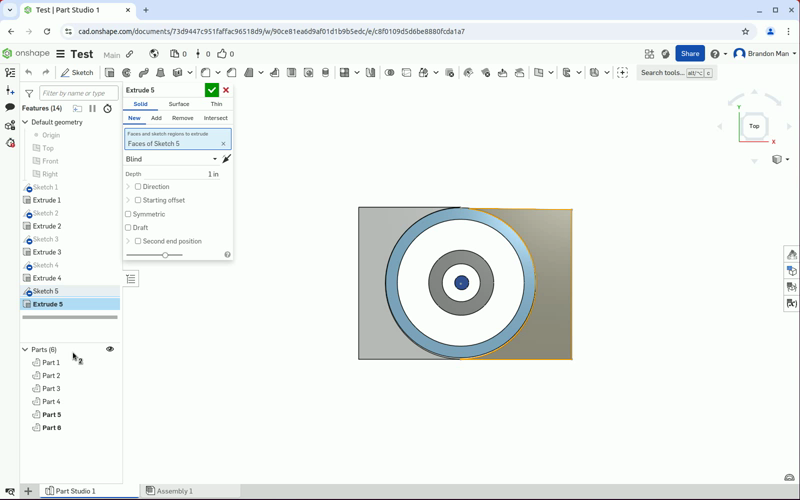
mouse_move(143, 106)
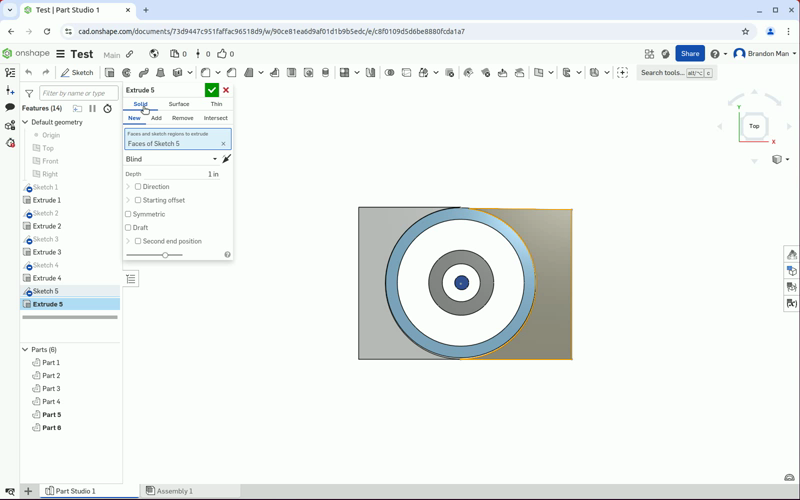
click(143, 106)
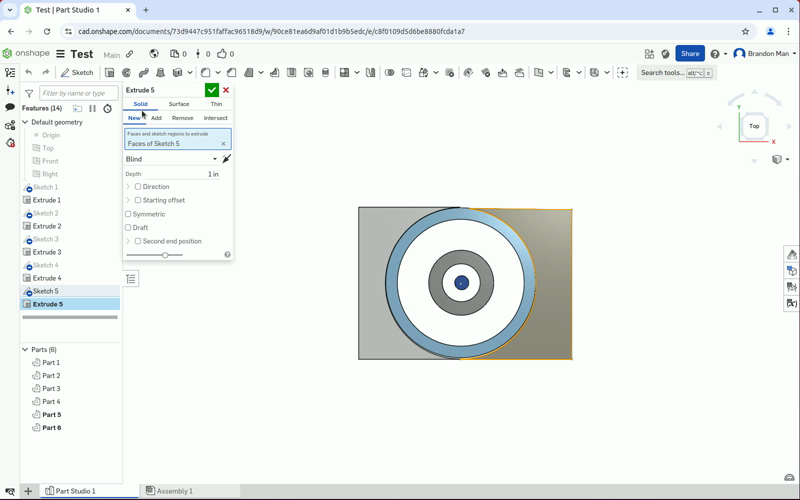
mouse_move(137, 120)
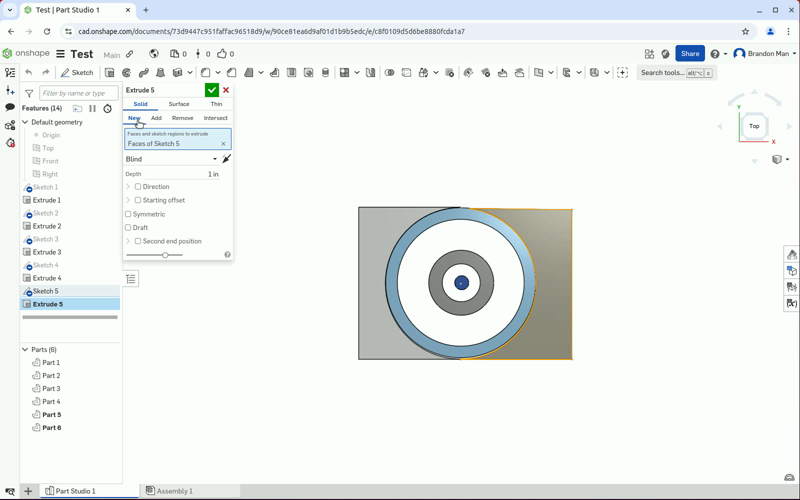
click(137, 120)
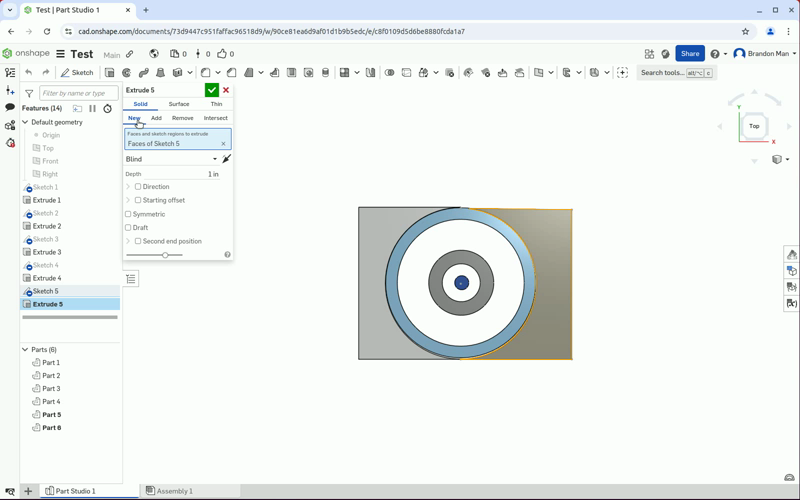
key(tab, 4)
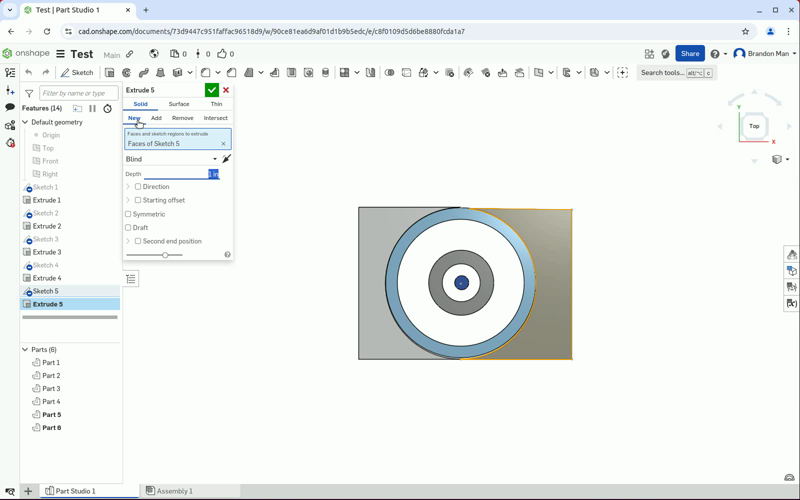
text(3.851)
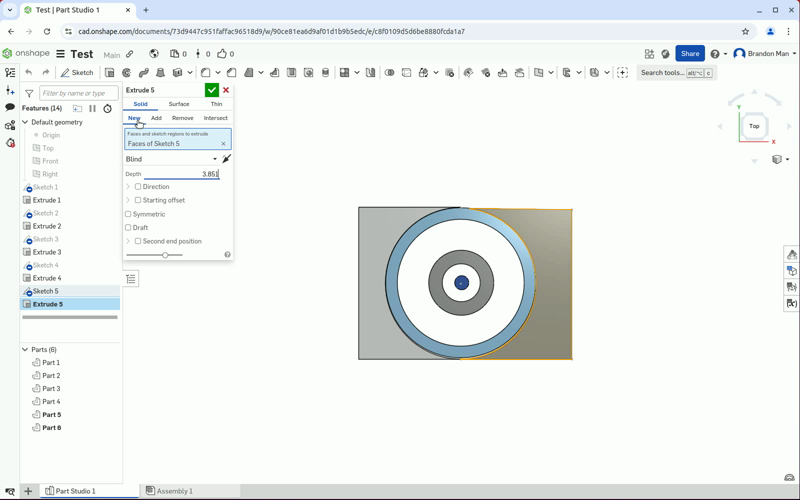
key(enter)
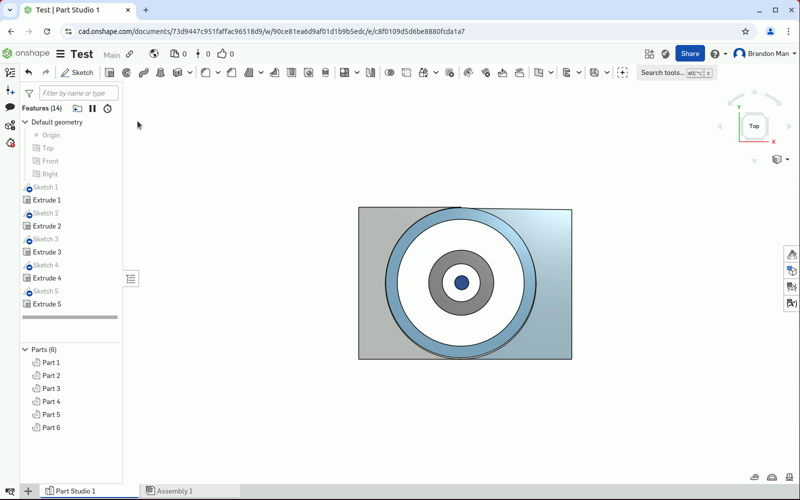
key(shift+h)
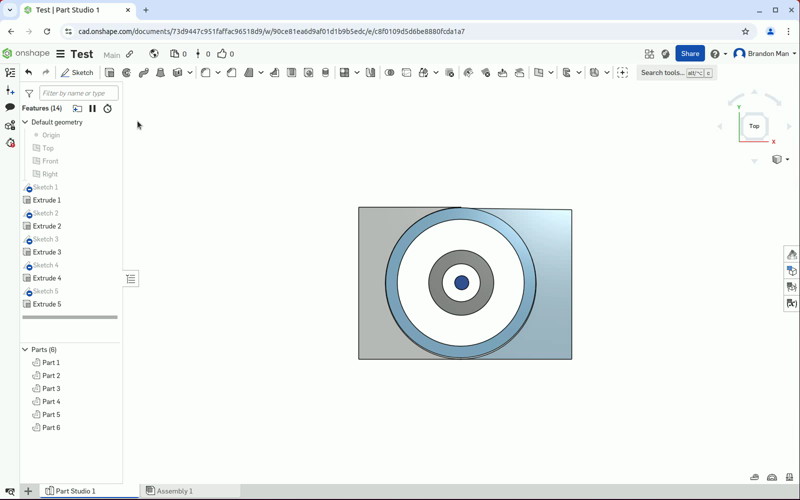
key(shift+h)
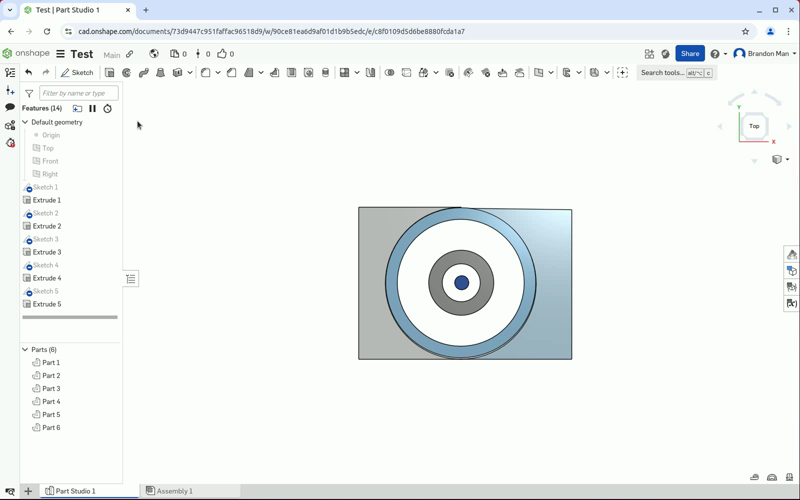
mouse_move(73, 189)
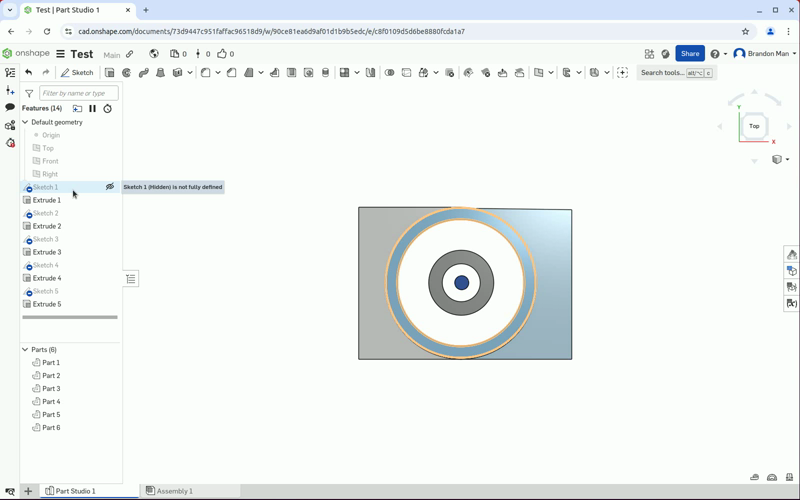
click(73, 189)
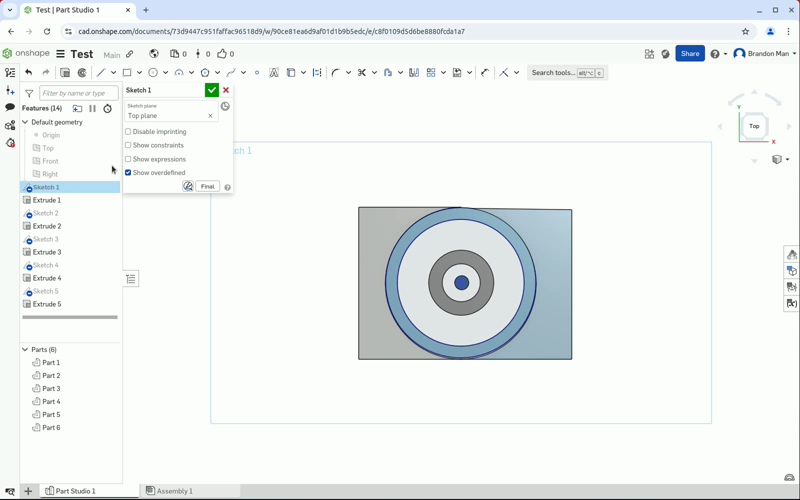
mouse_move(229, 92)
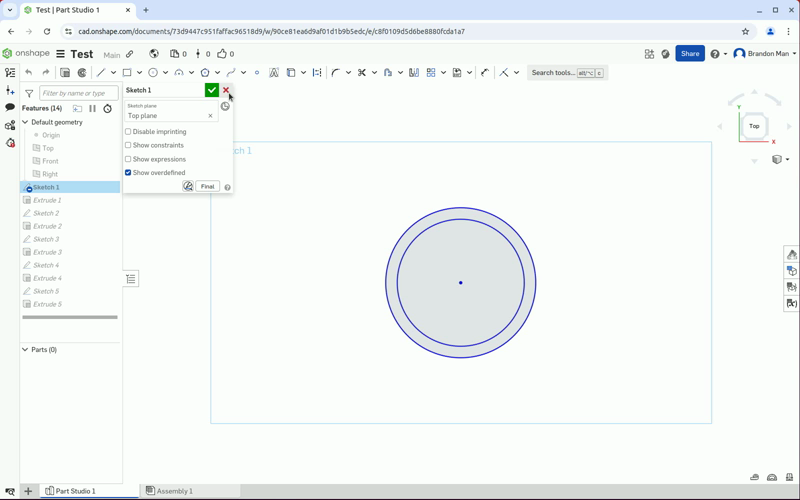
click(229, 92)
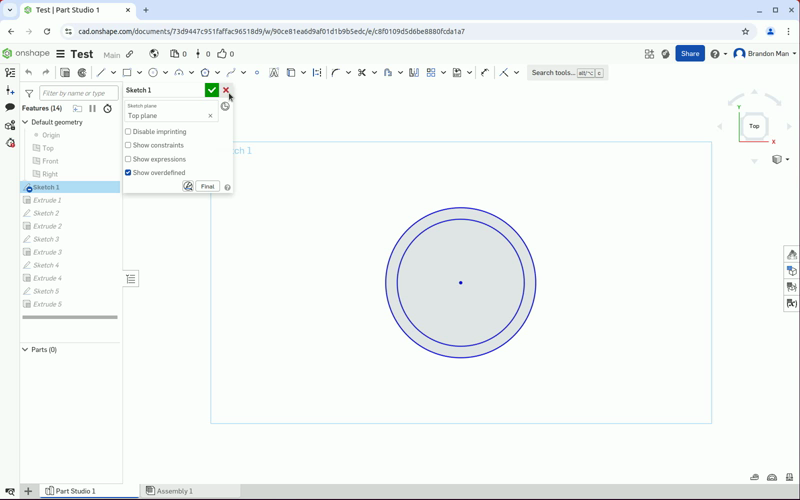
key(shift+s)
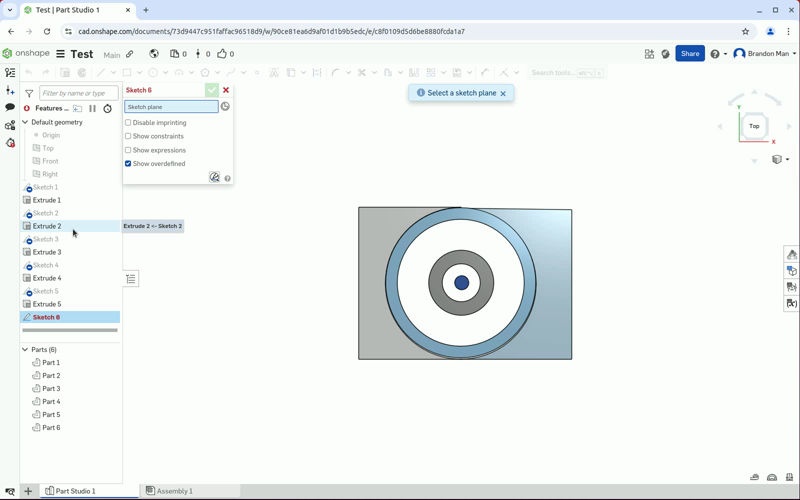
scroll(3)
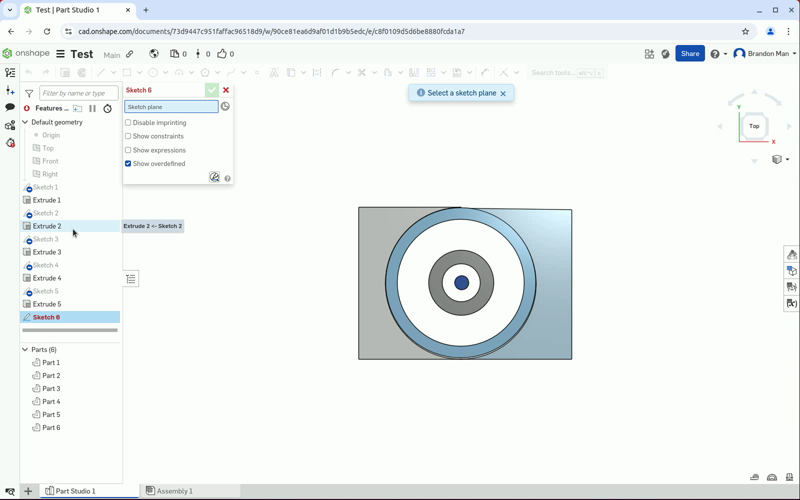
mouse_move(73, 150)
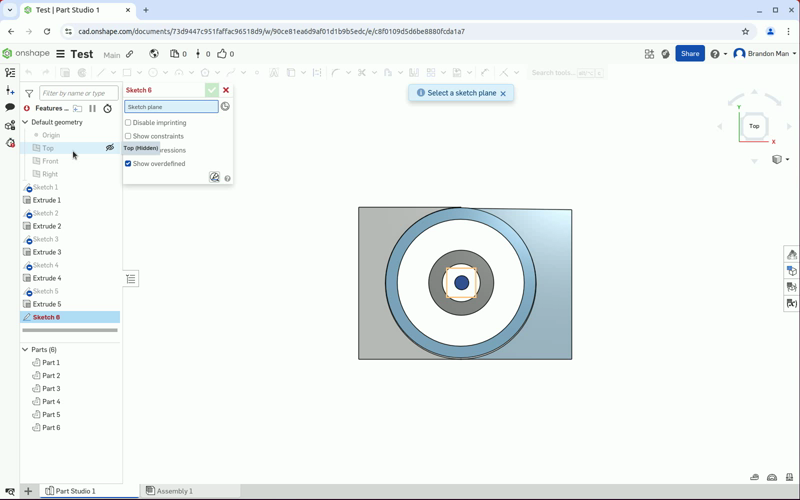
click(73, 150)
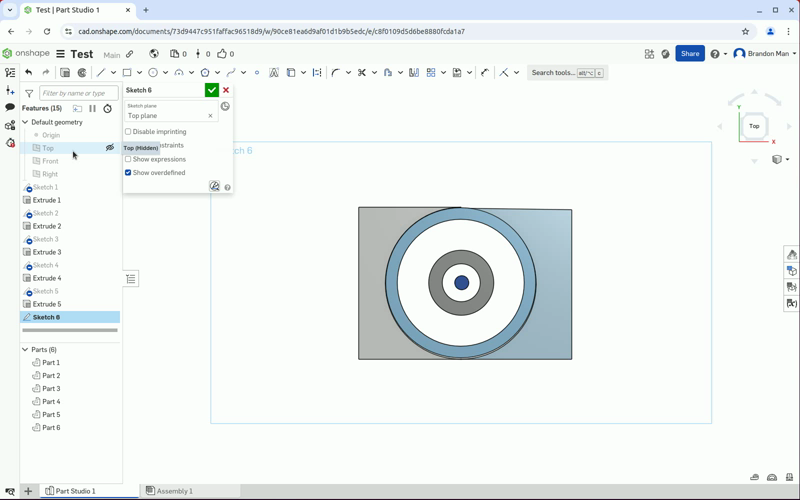
mouse_move(73, 352)
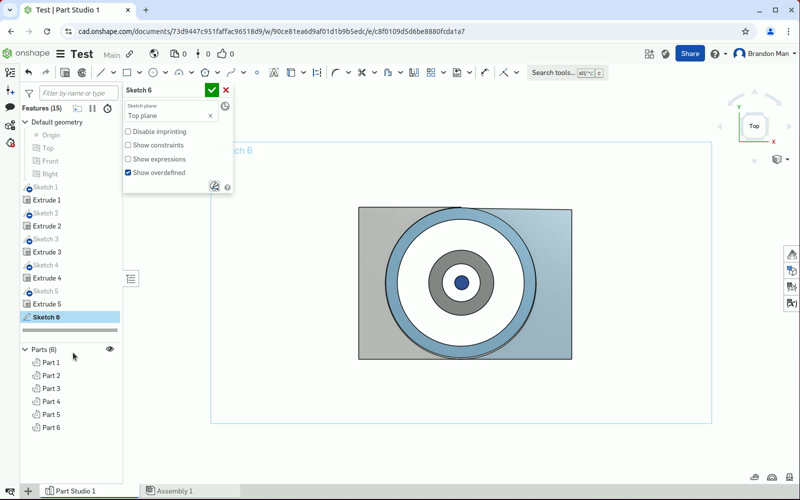
key(y)
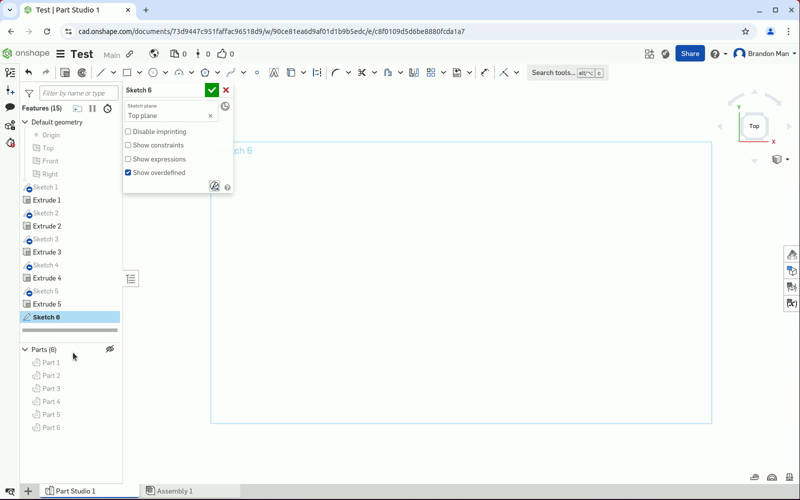
key(c)
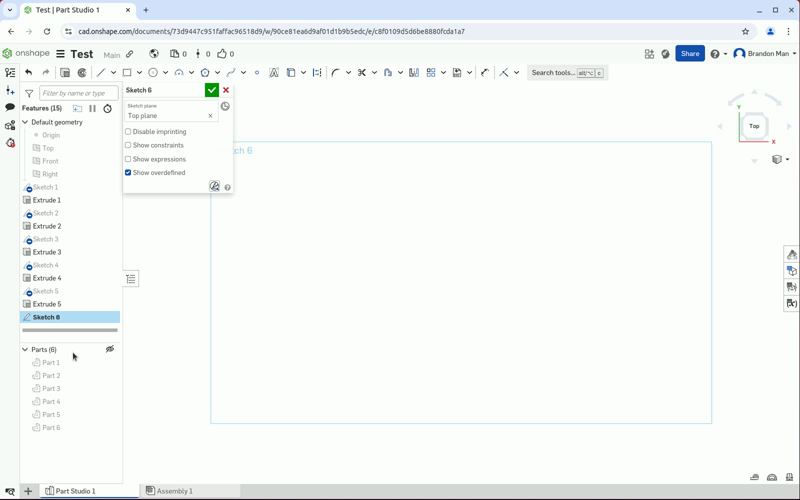
key_down(shift)
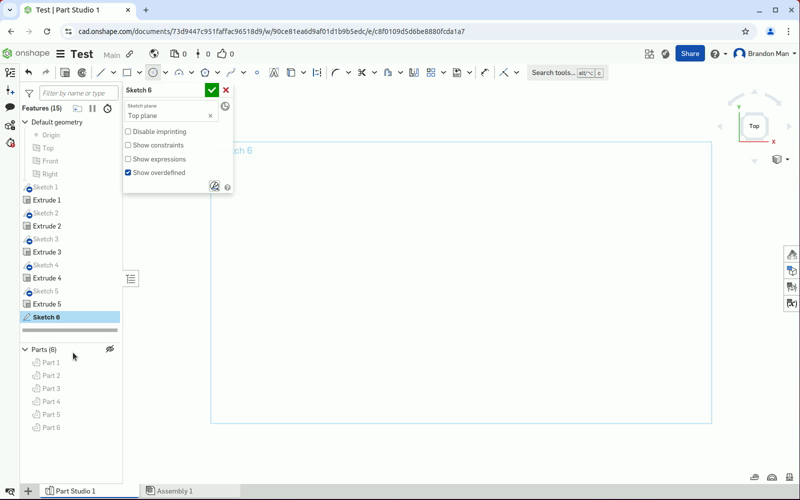
mouse_move(461, 282)
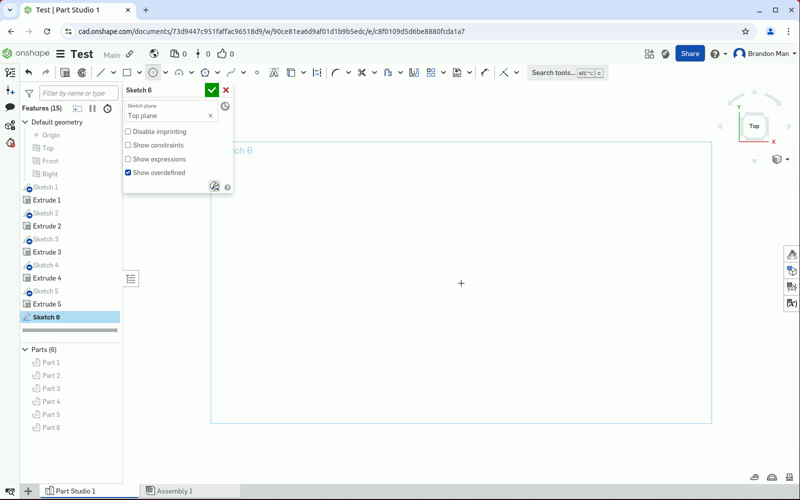
click(461, 282)
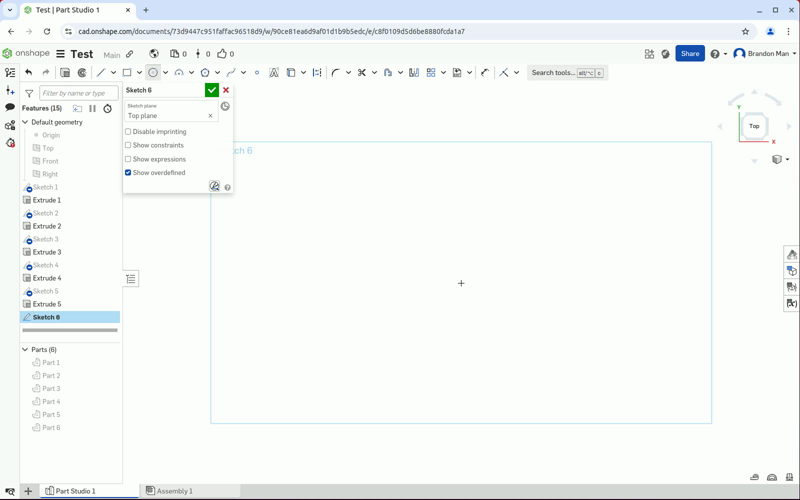
key_up(shift)
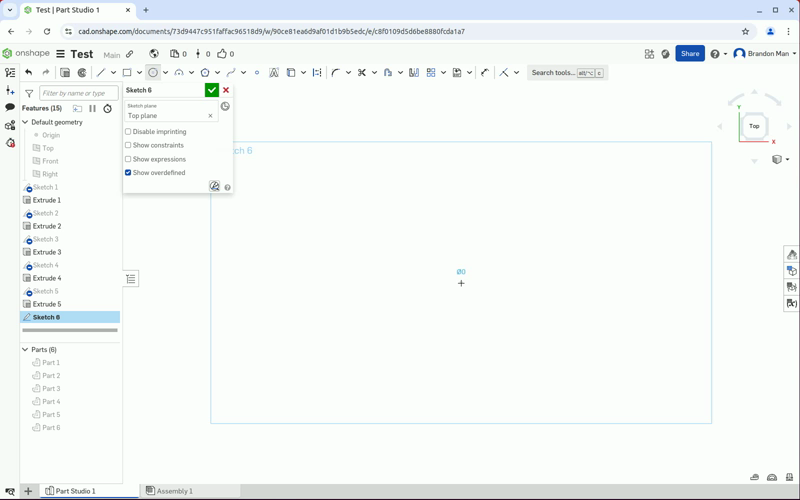
mouse_move(525, 282)
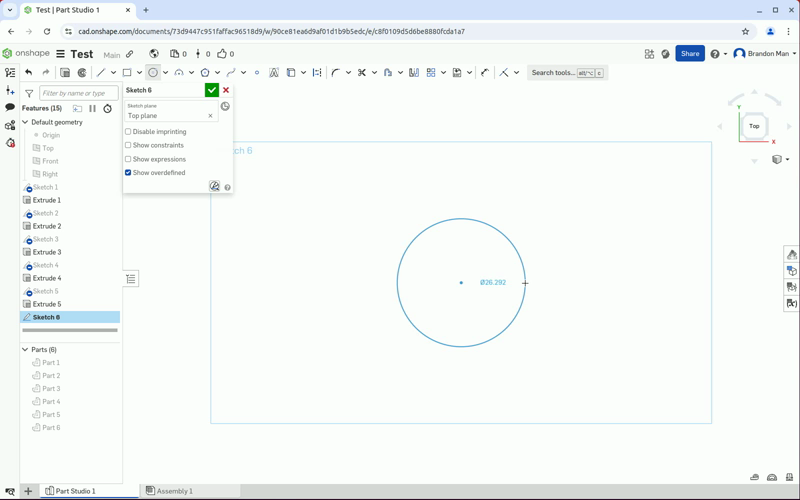
click(525, 282)
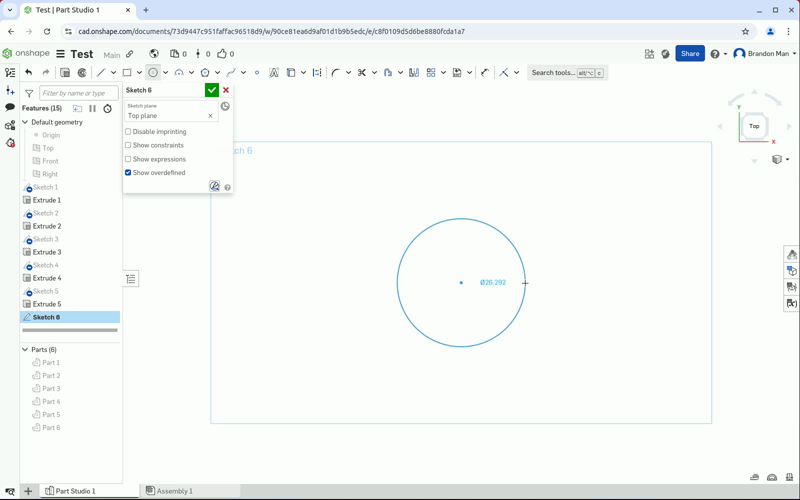
key(esc)
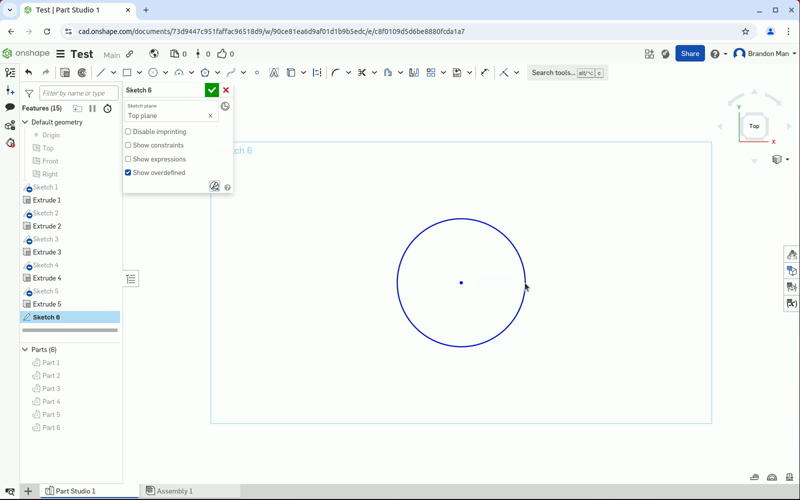
key(c)
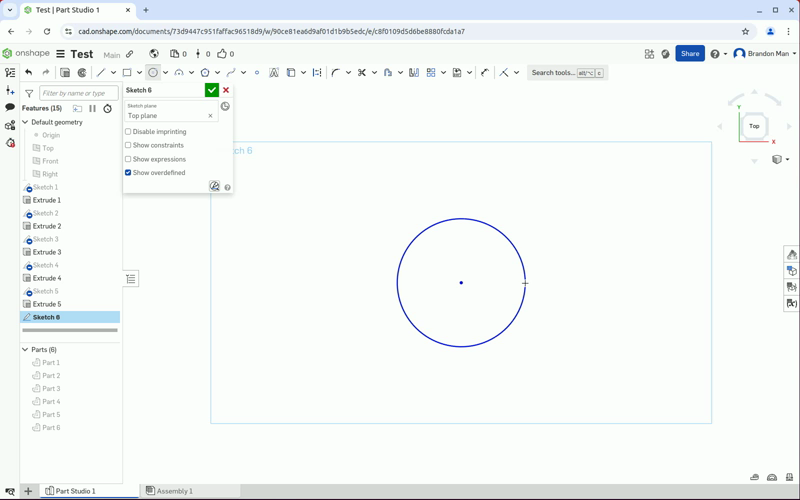
key_down(shift)
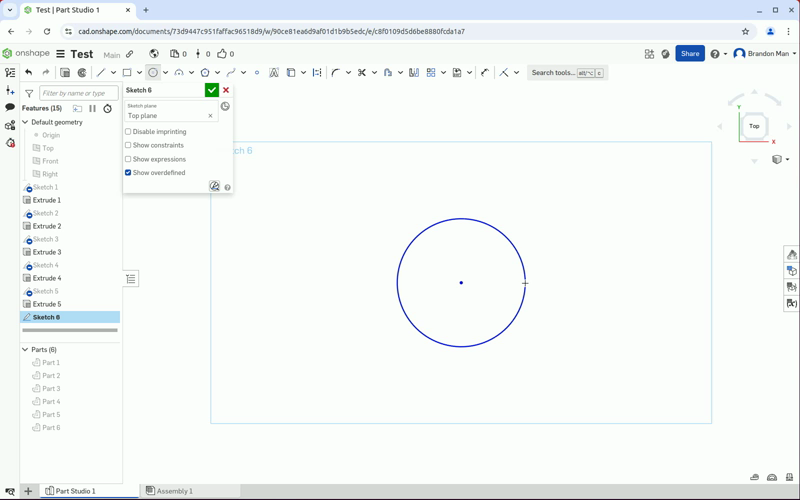
mouse_move(461, 282)
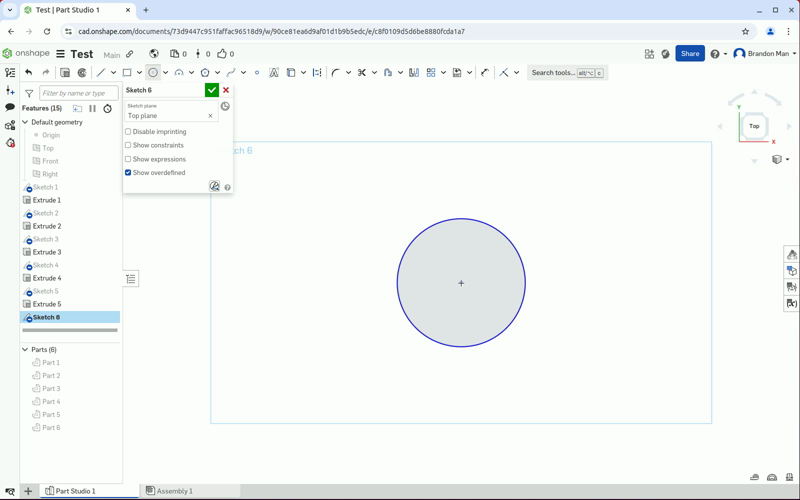
click(461, 282)
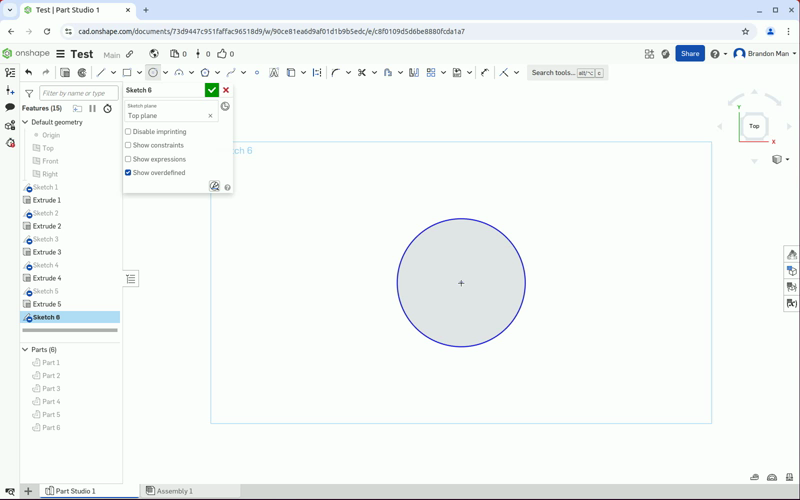
key_up(shift)
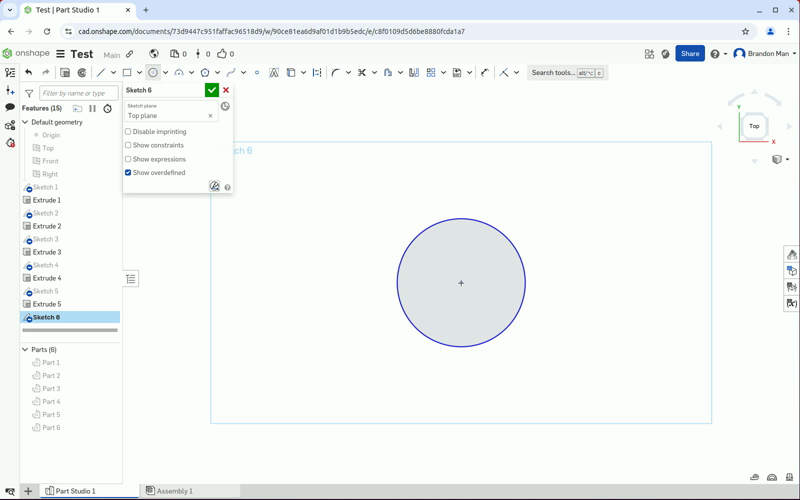
mouse_move(493, 282)
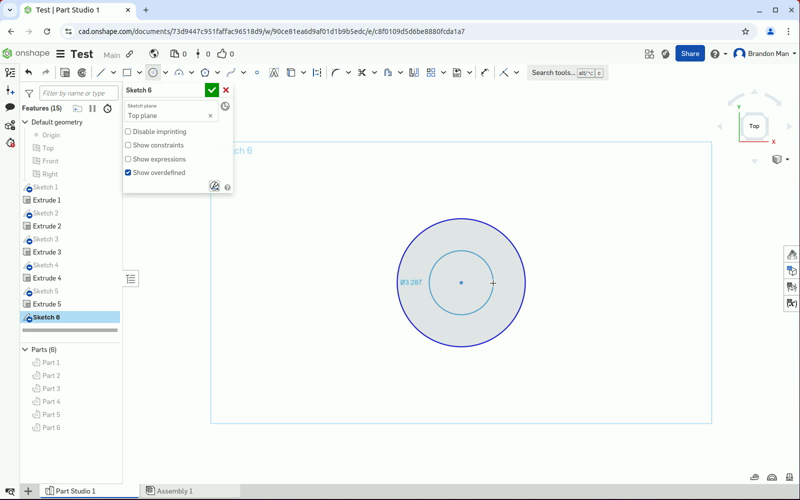
click(493, 282)
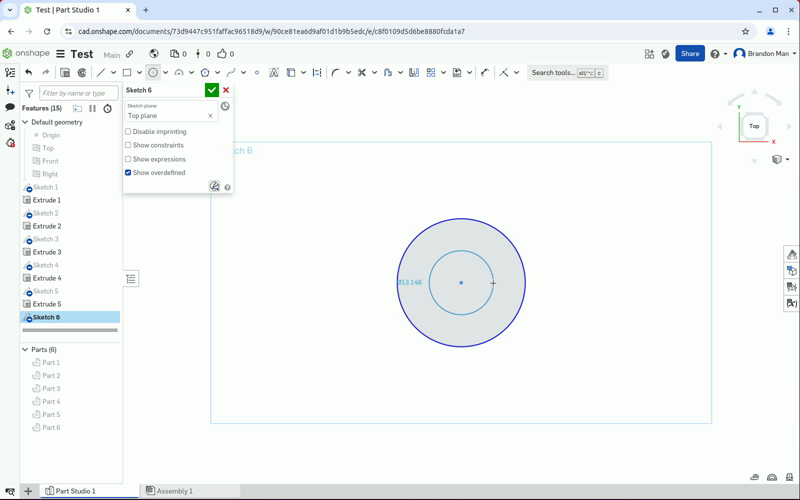
key(esc)
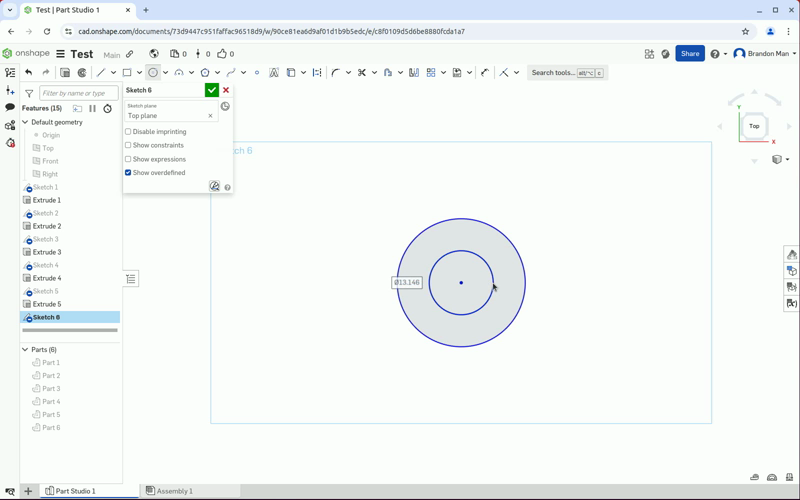
mouse_move(420, 283)
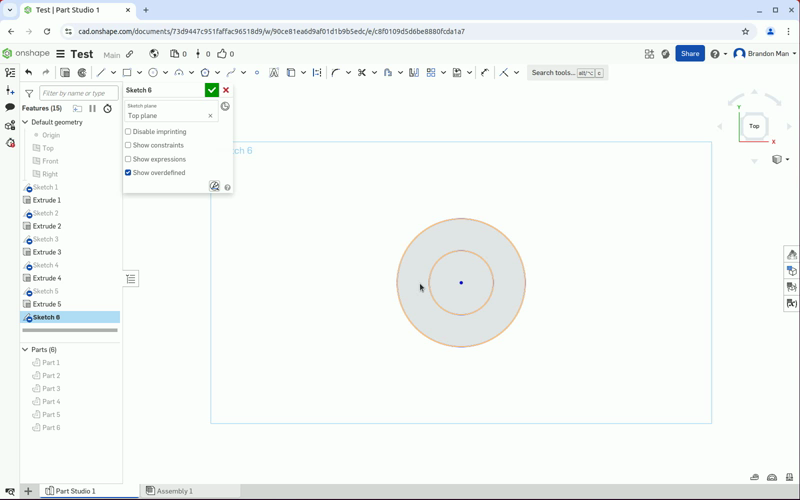
click(420, 283)
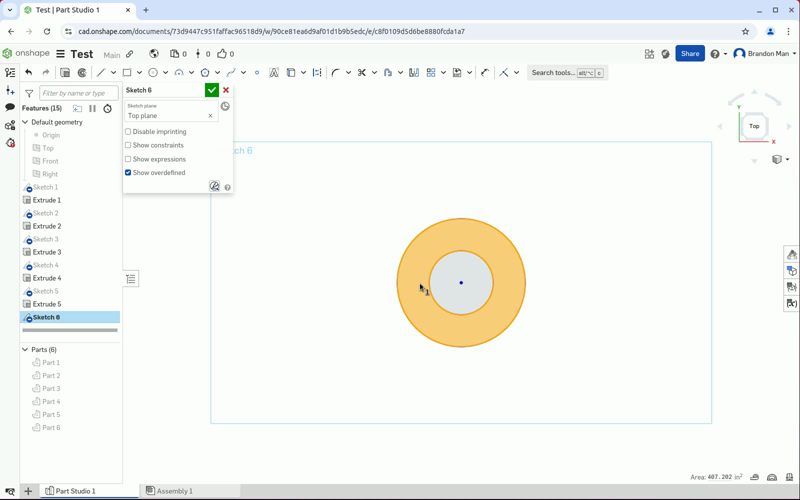
mouse_move(73, 352)
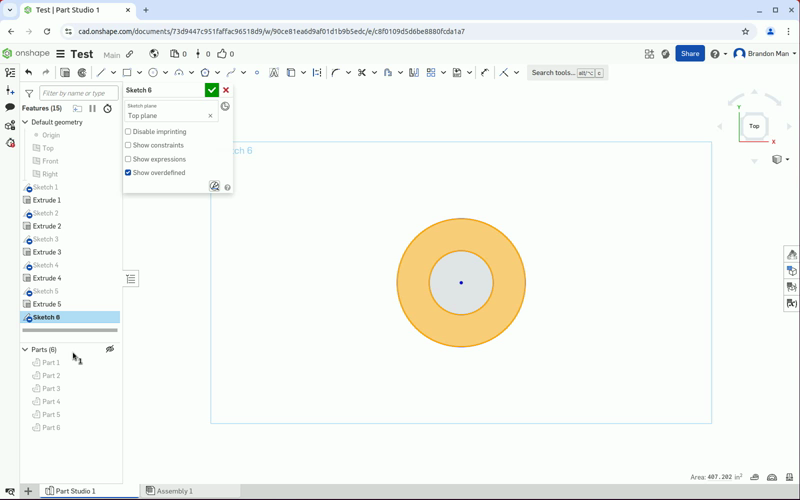
key(shift+y)
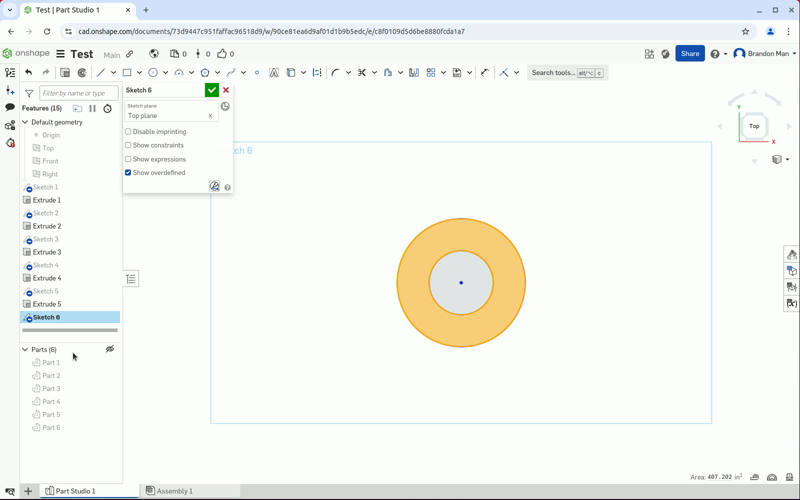
key(shift+e)
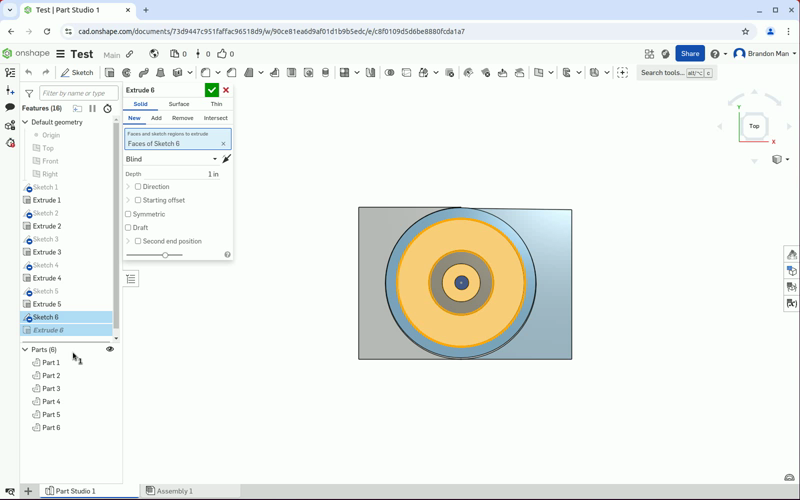
mouse_move(143, 106)
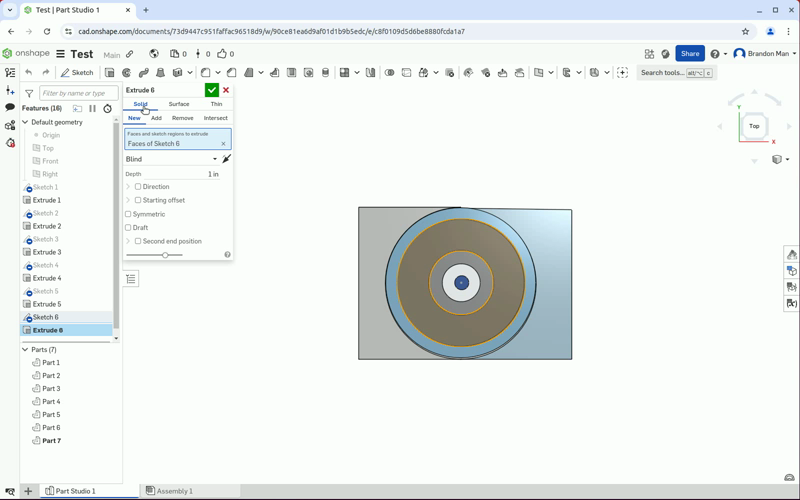
click(143, 106)
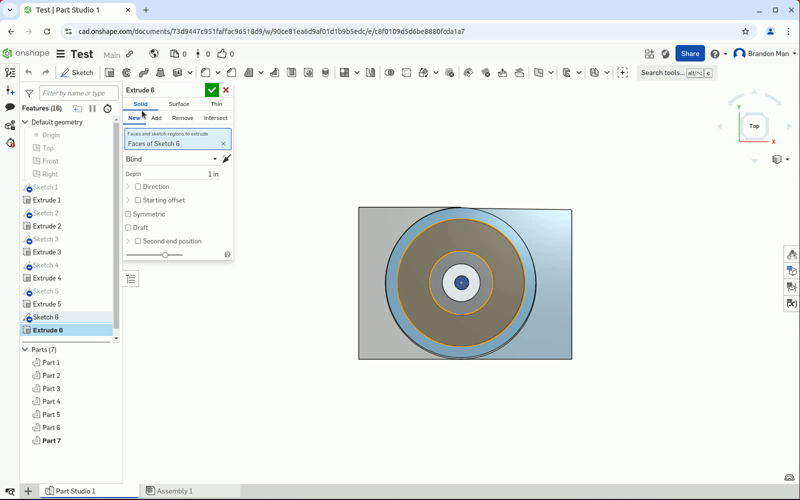
mouse_move(137, 120)
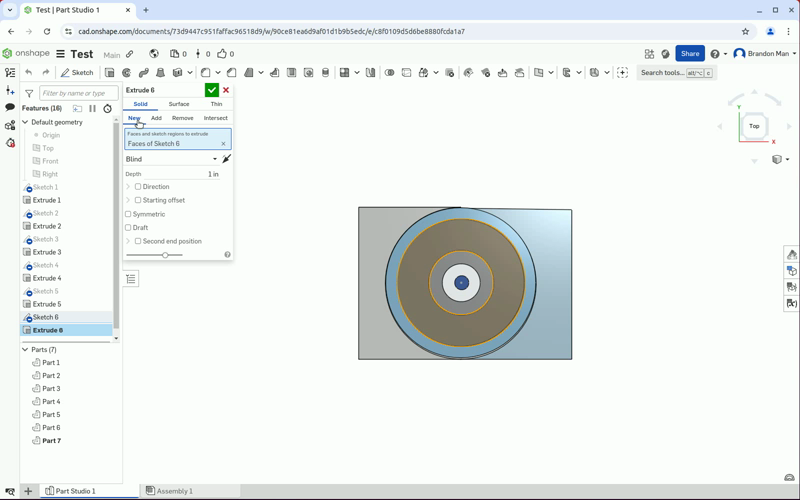
click(137, 120)
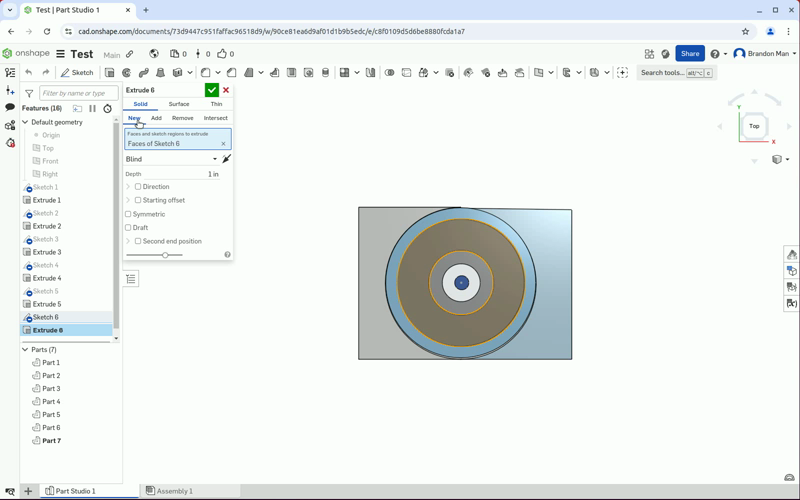
key(tab, 4)
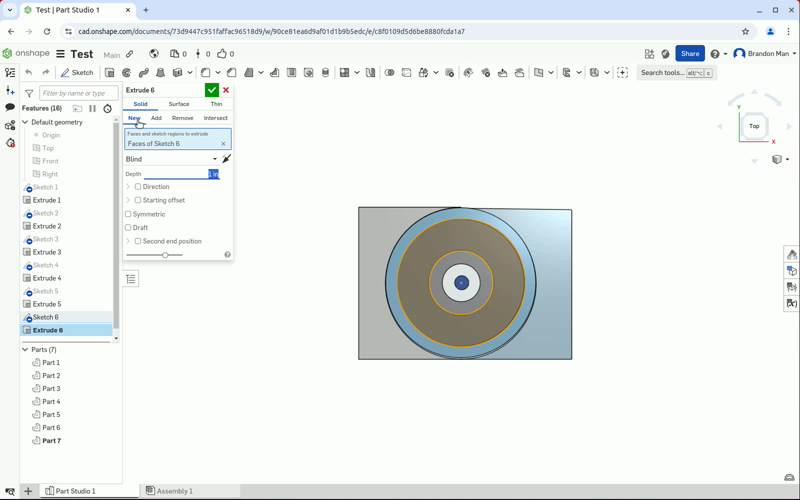
text(3.851)
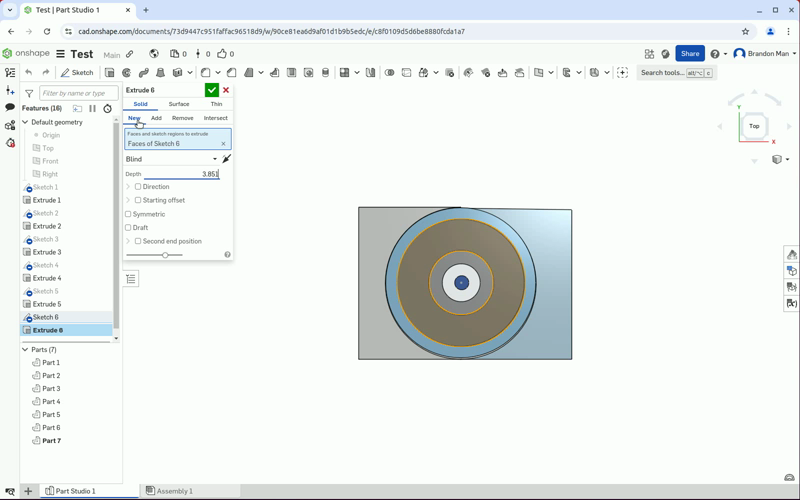
key(enter)
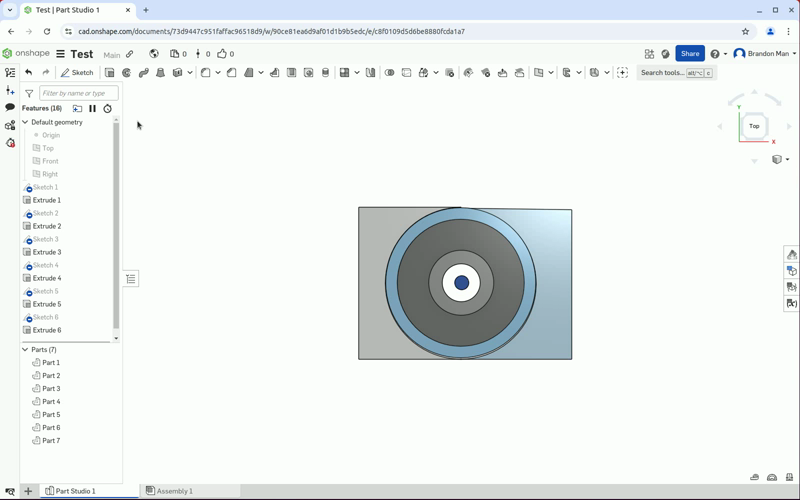
key(shift+h)
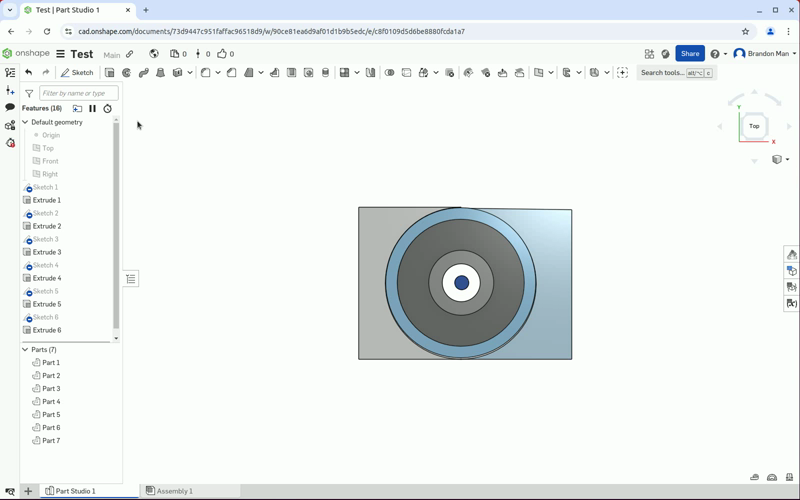
key(shift+h)
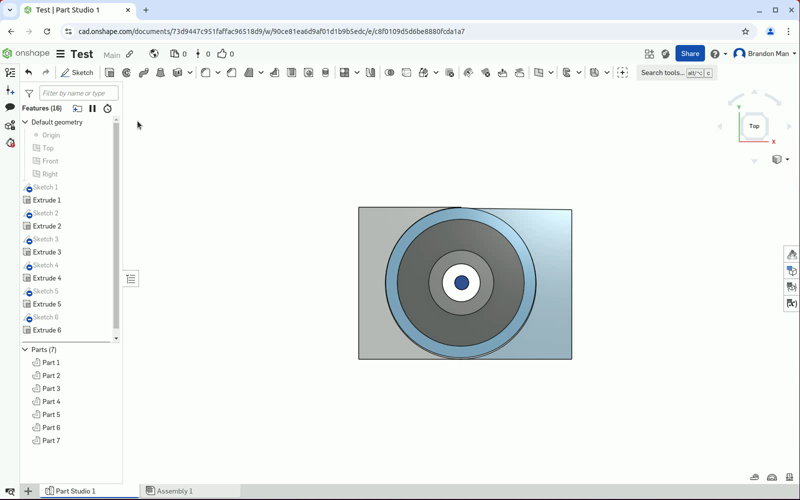
mouse_move(69, 189)
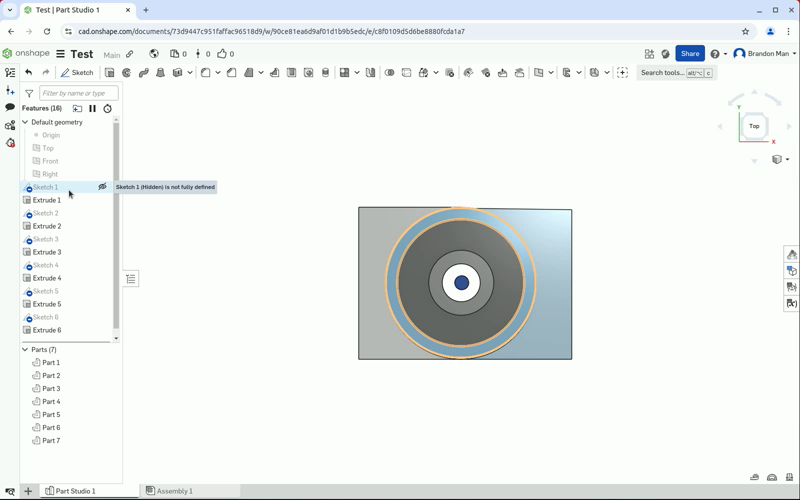
click(69, 189)
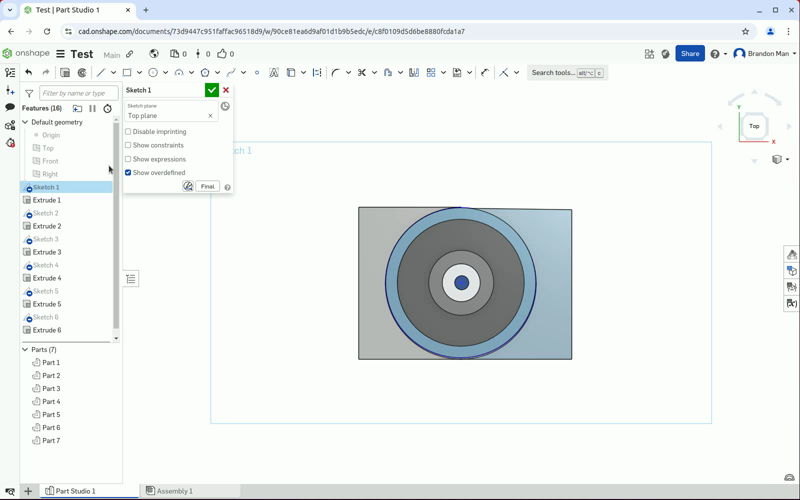
mouse_move(229, 92)
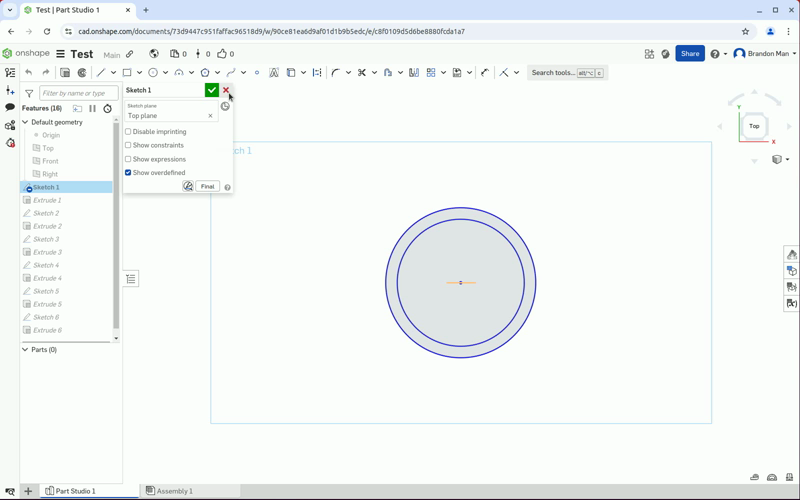
click(229, 92)
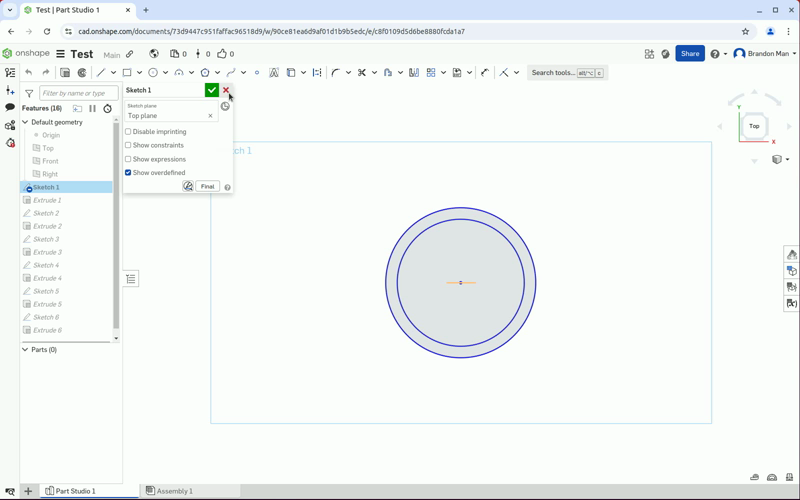
key(shift+s)
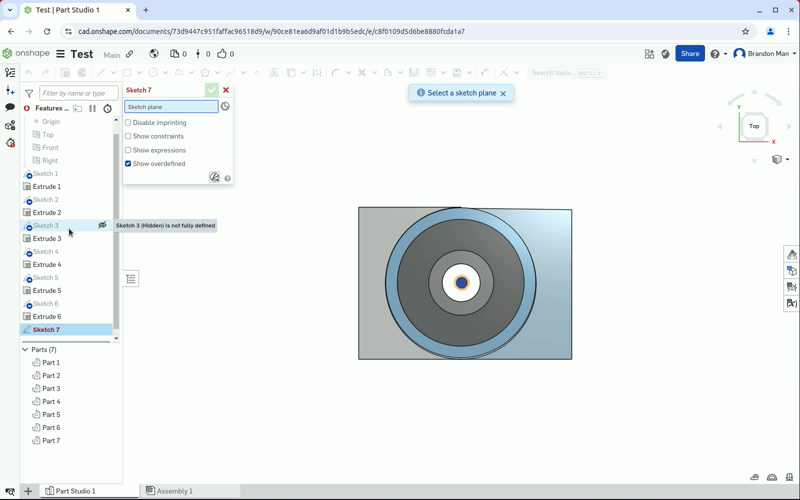
scroll(3)
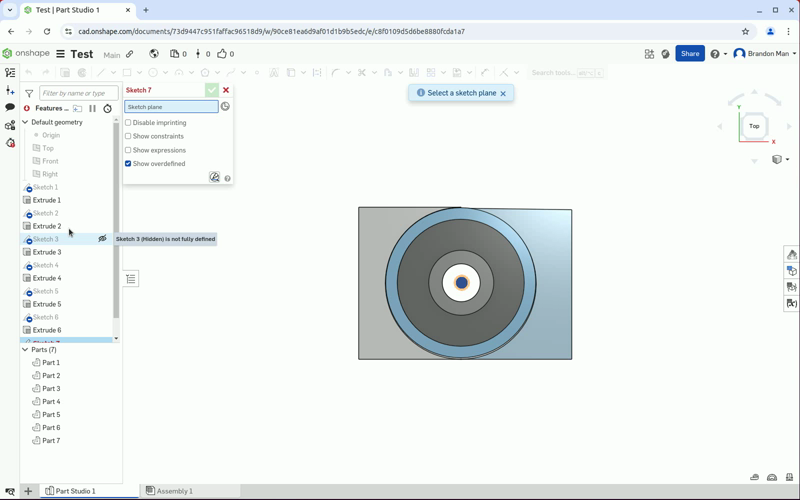
mouse_move(69, 150)
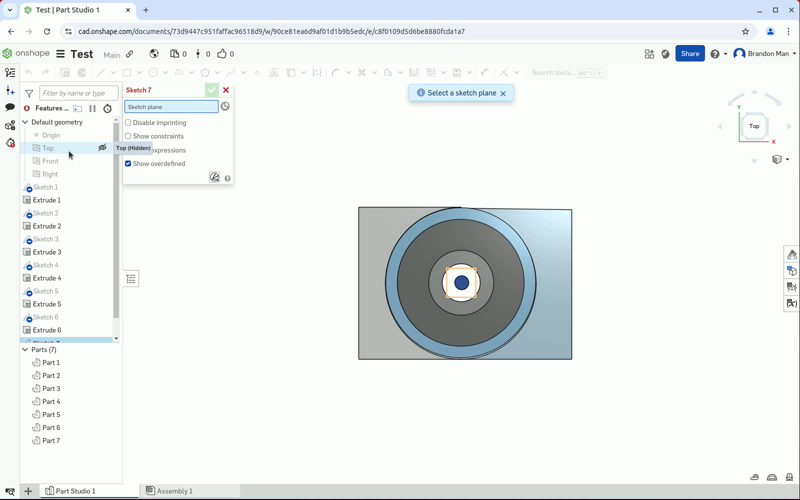
click(69, 150)
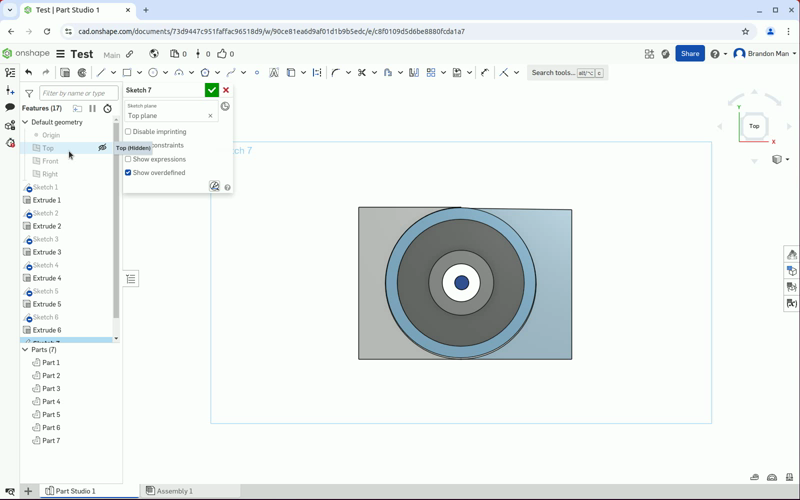
mouse_move(73, 352)
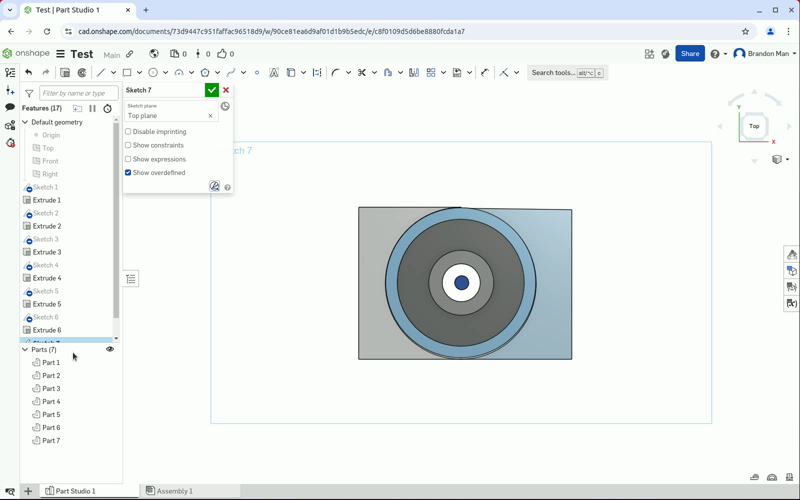
key(y)
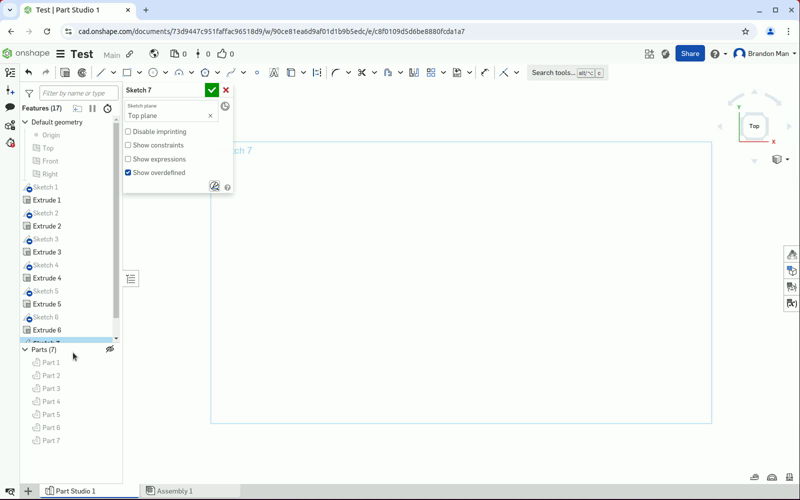
key(c)
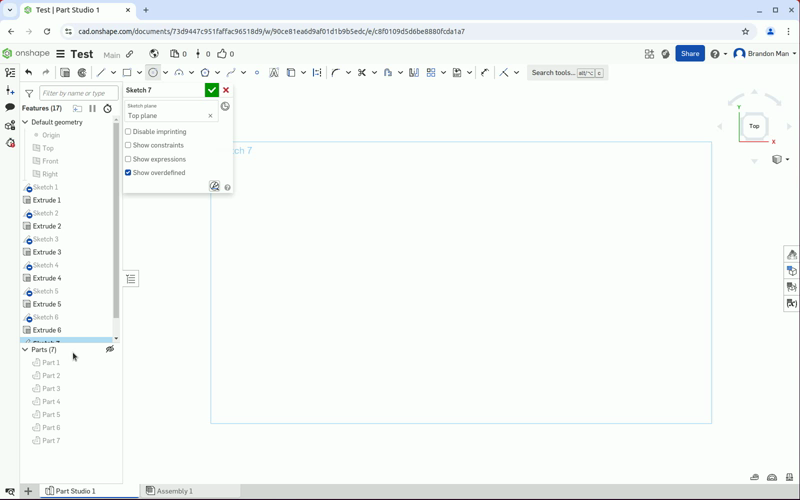
key_down(shift)
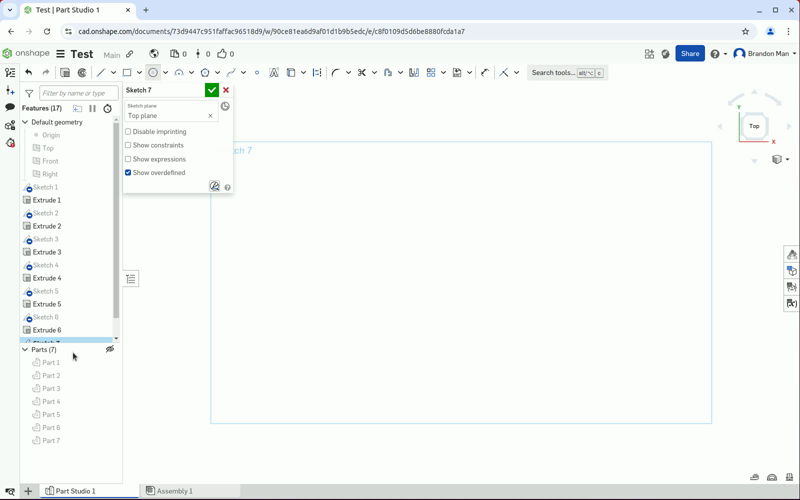
mouse_move(461, 282)
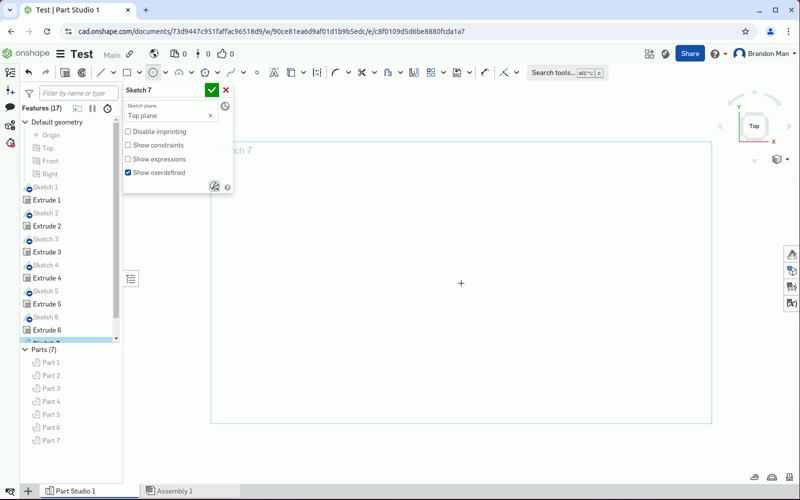
click(461, 282)
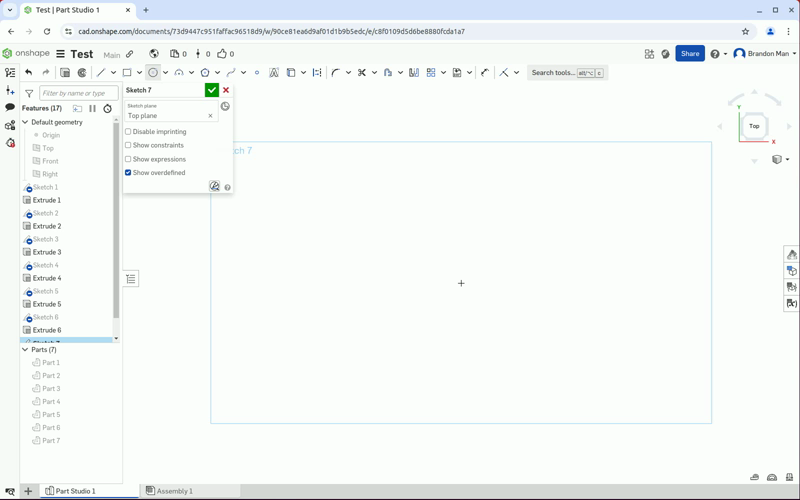
key_up(shift)
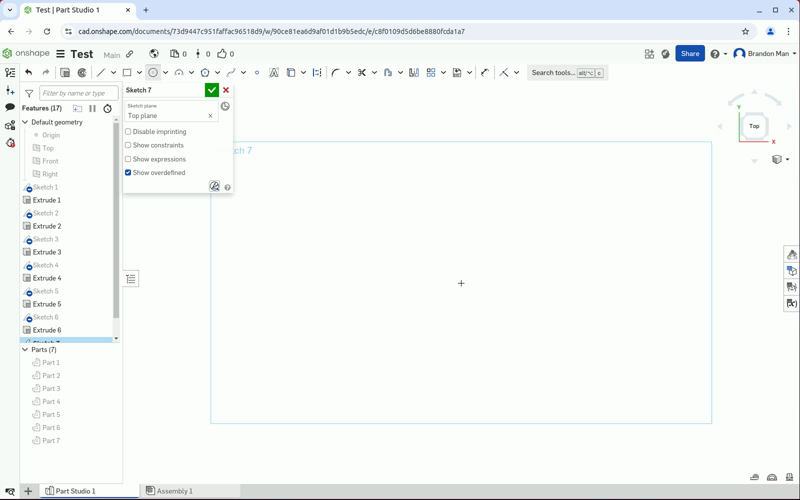
mouse_move(480, 282)
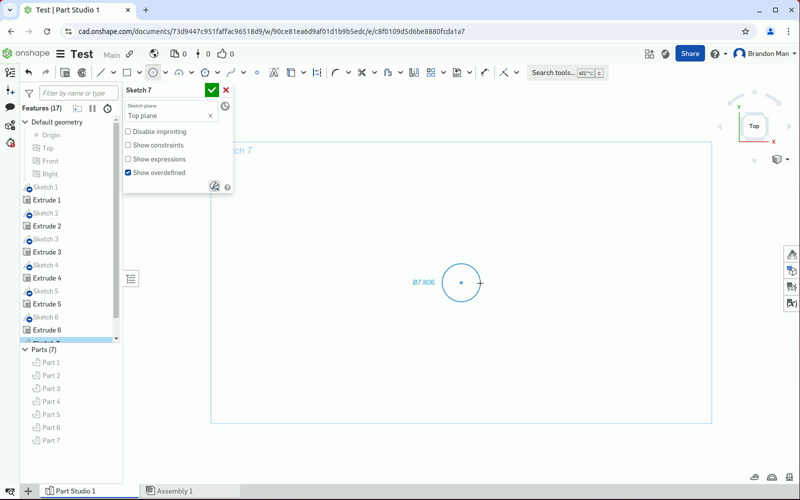
click(480, 282)
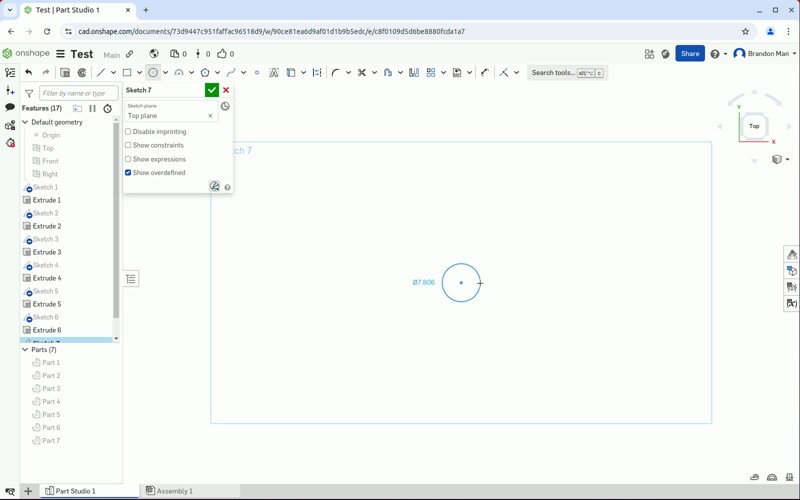
key(esc)
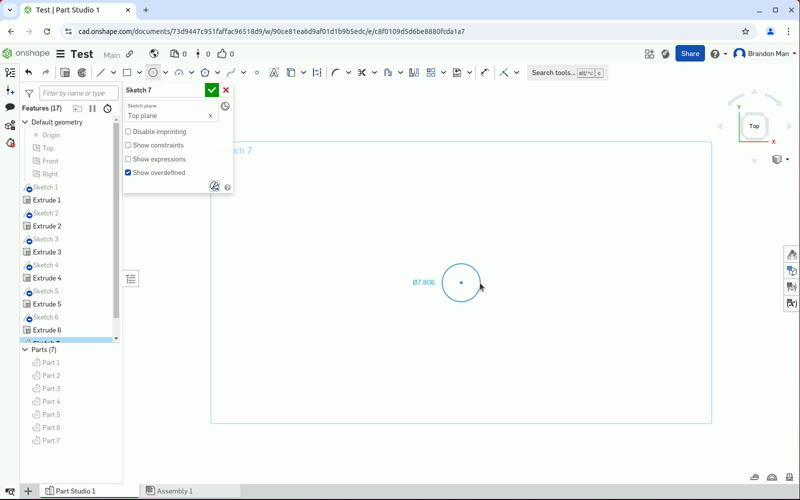
key(c)
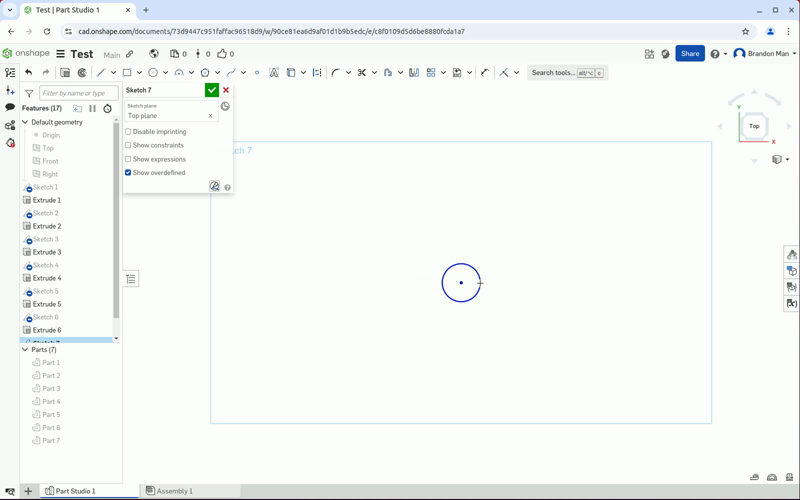
key_down(shift)
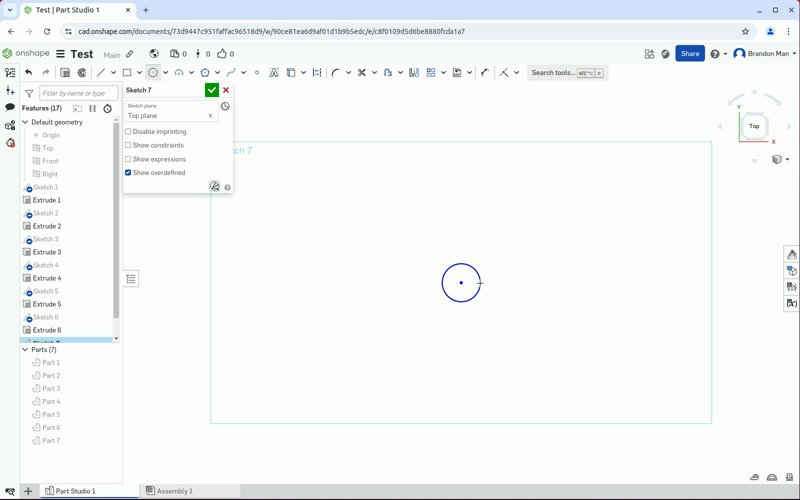
mouse_move(461, 282)
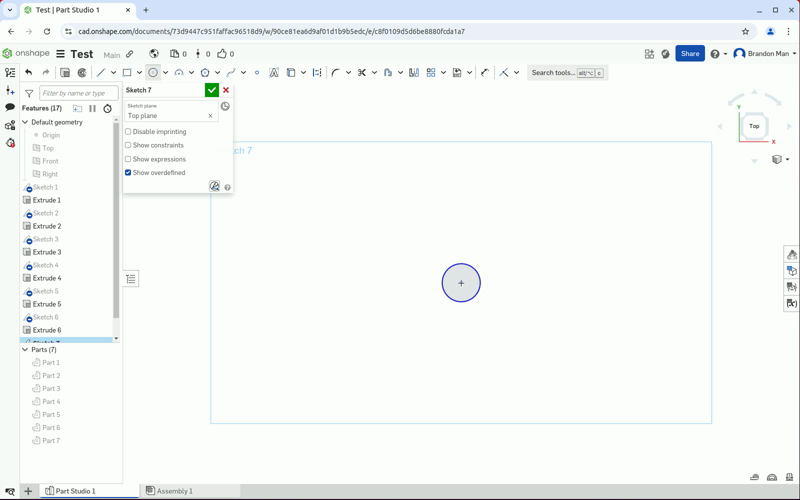
click(461, 282)
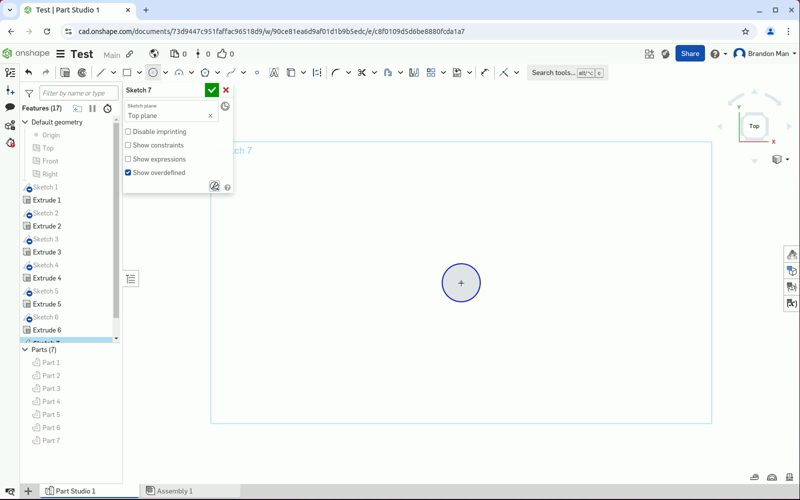
key_up(shift)
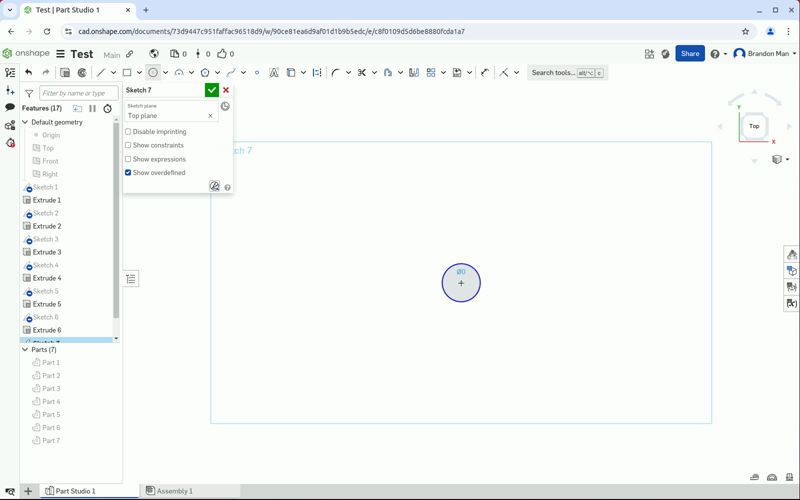
mouse_move(467, 282)
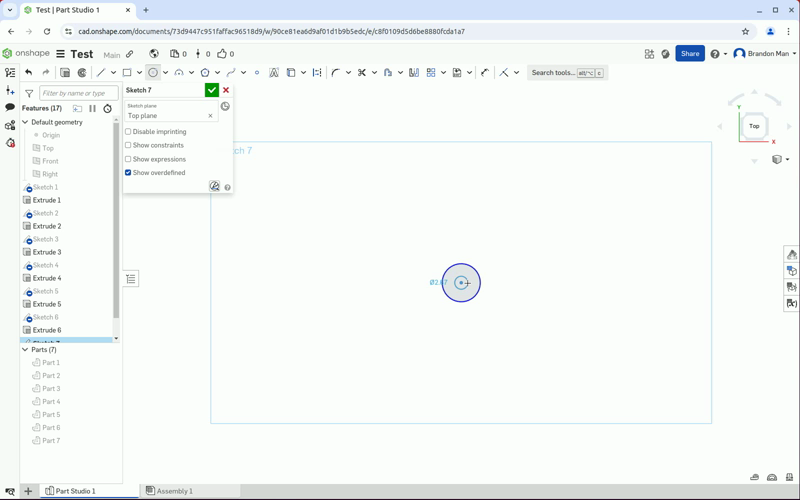
click(467, 282)
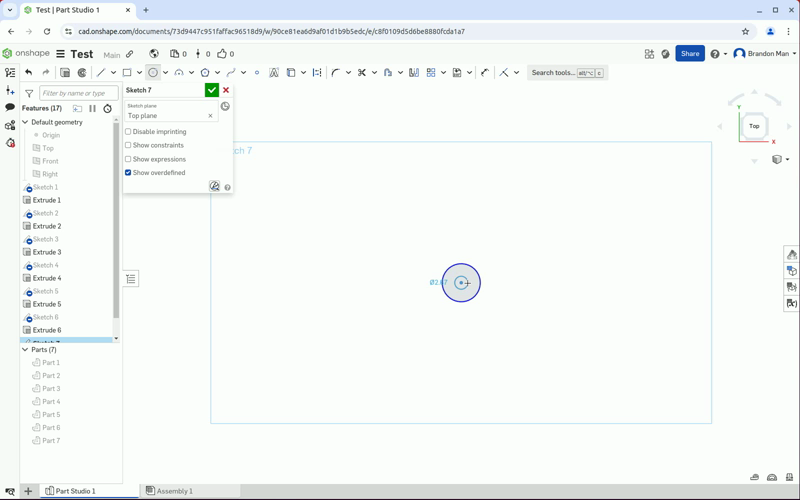
key(esc)
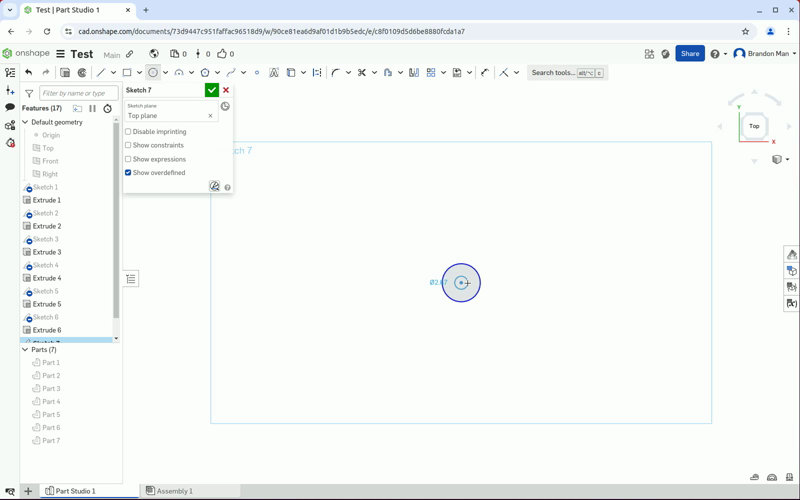
mouse_move(477, 277)
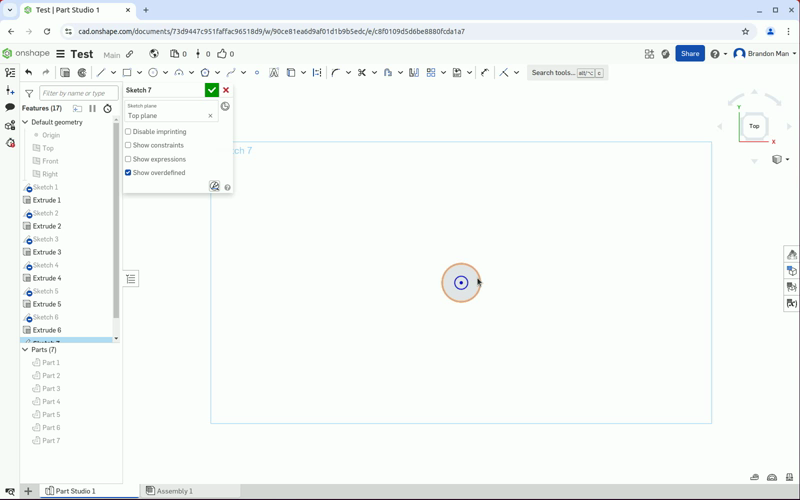
scroll(6)
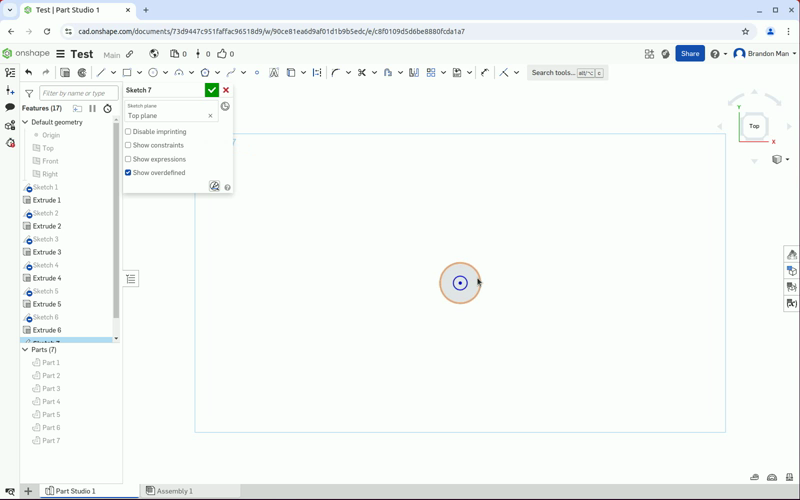
scroll(6)
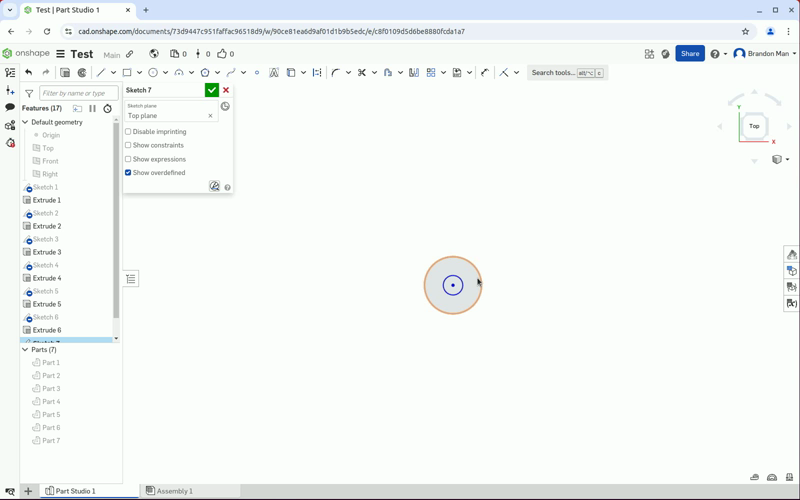
scroll(6)
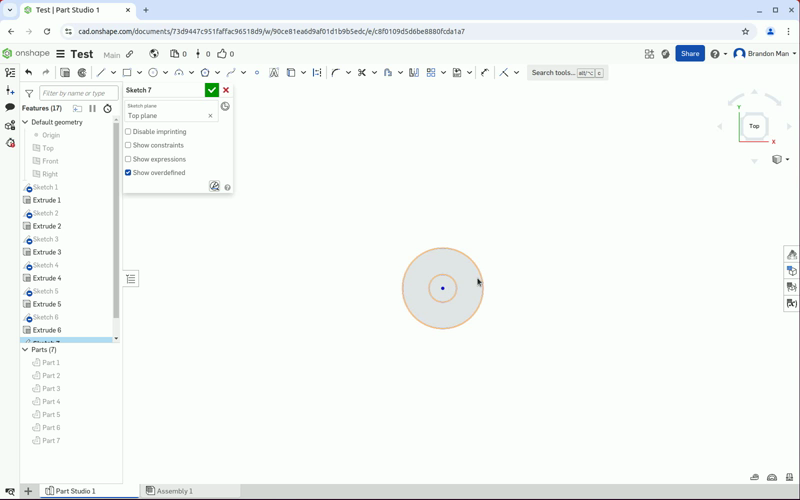
scroll(6)
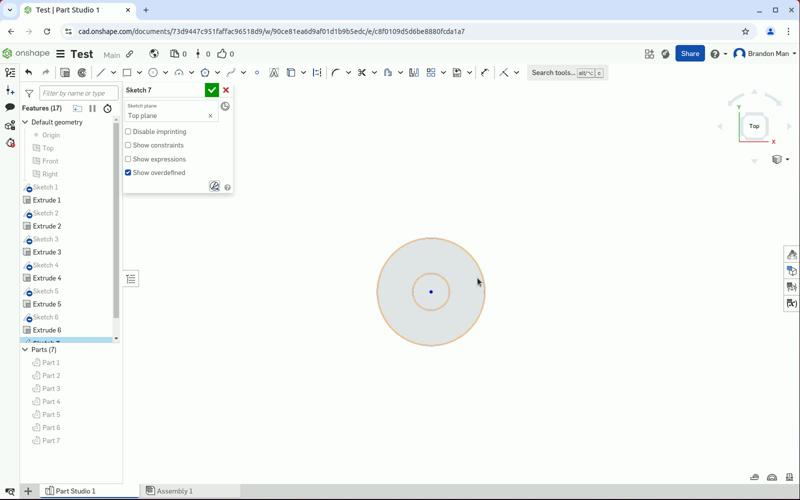
scroll(6)
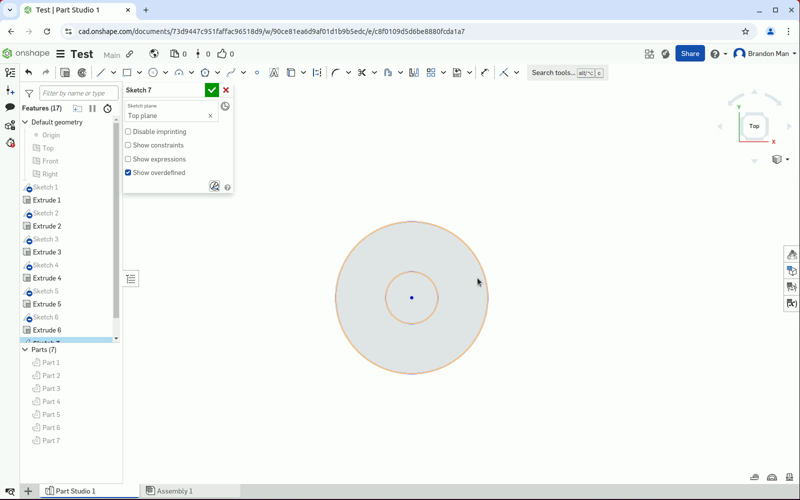
scroll(6)
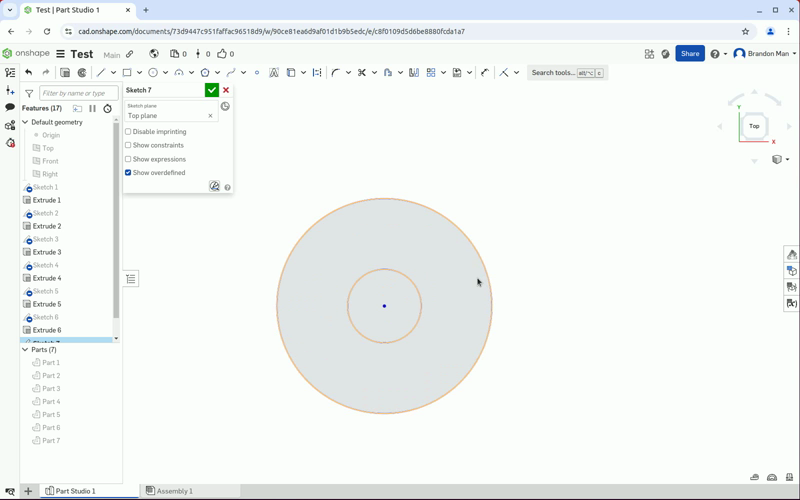
scroll(6)
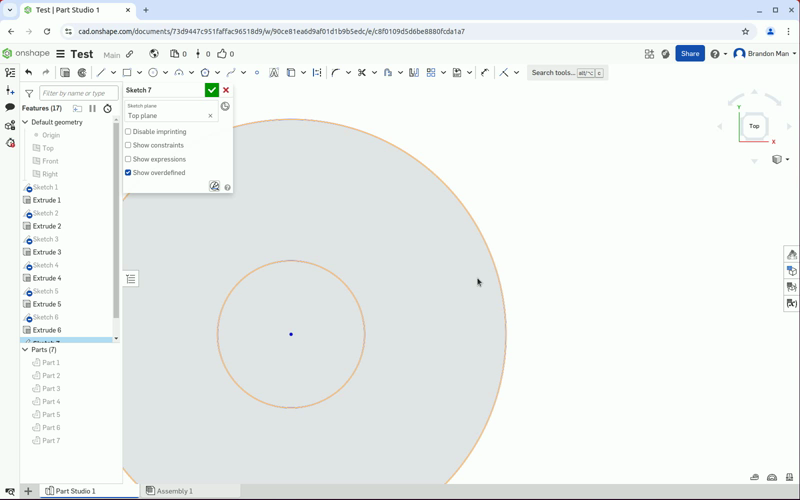
click(477, 277)
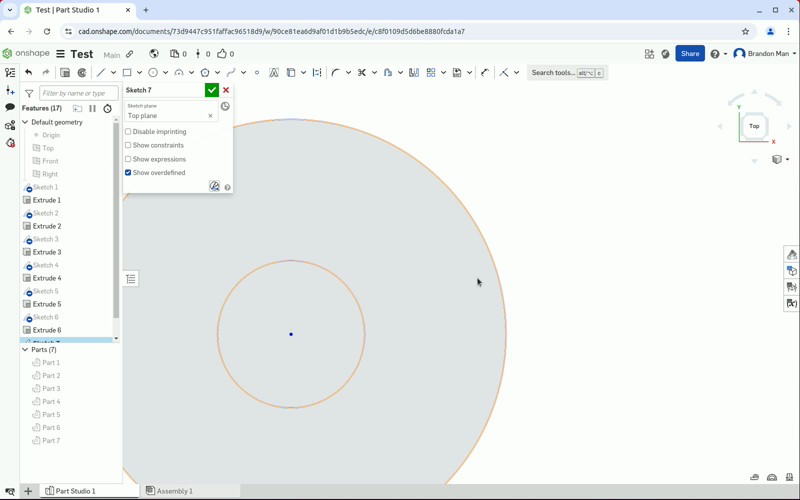
scroll(-6)
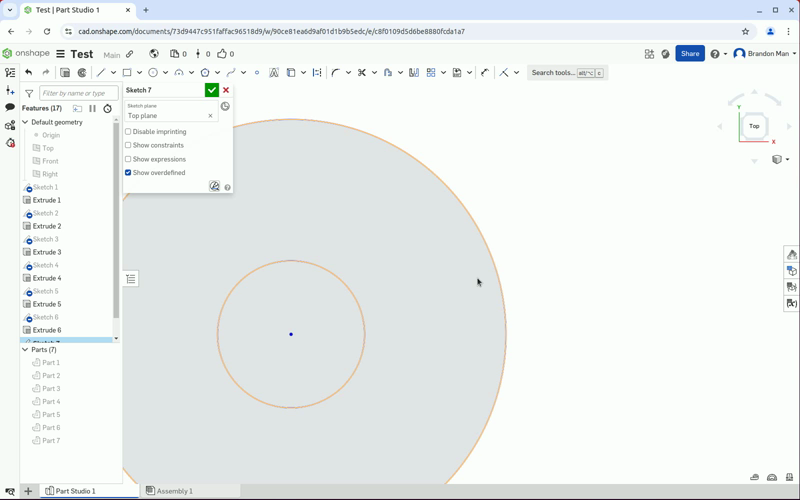
scroll(-6)
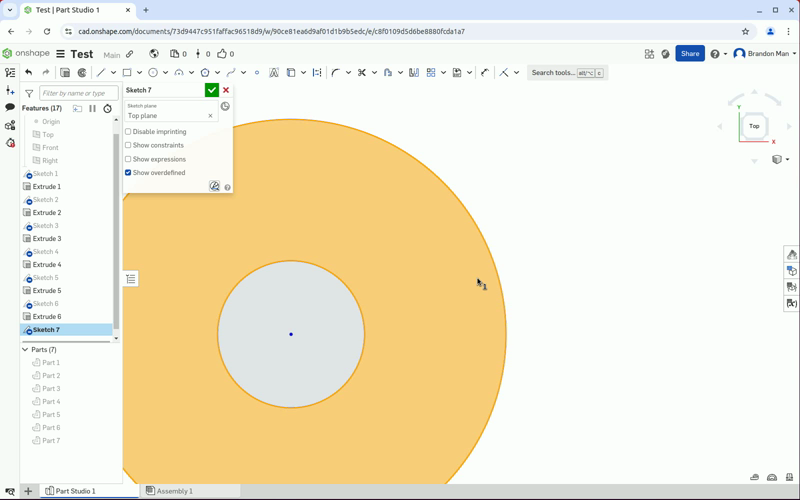
scroll(-6)
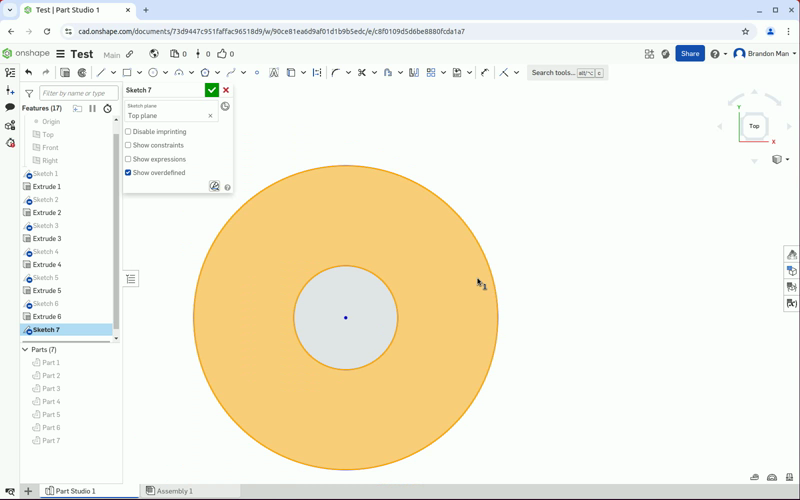
scroll(-6)
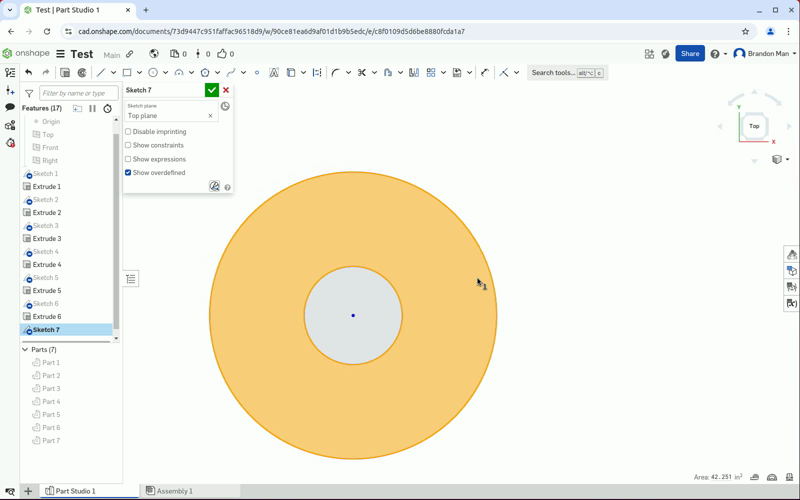
scroll(-6)
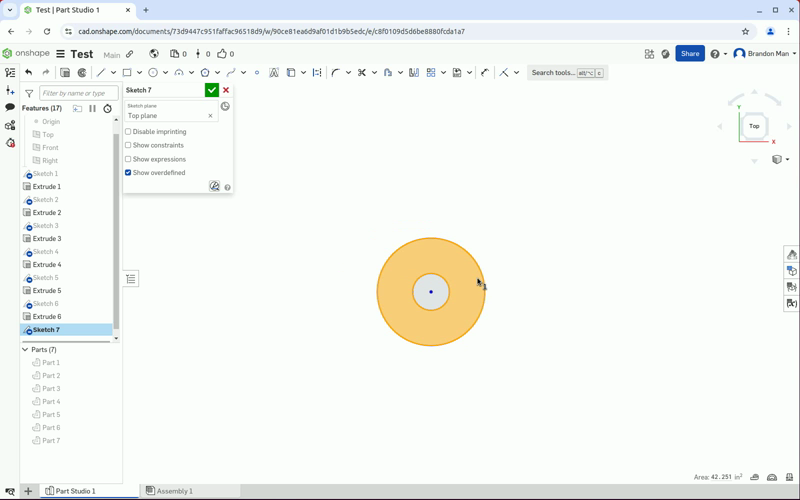
scroll(-6)
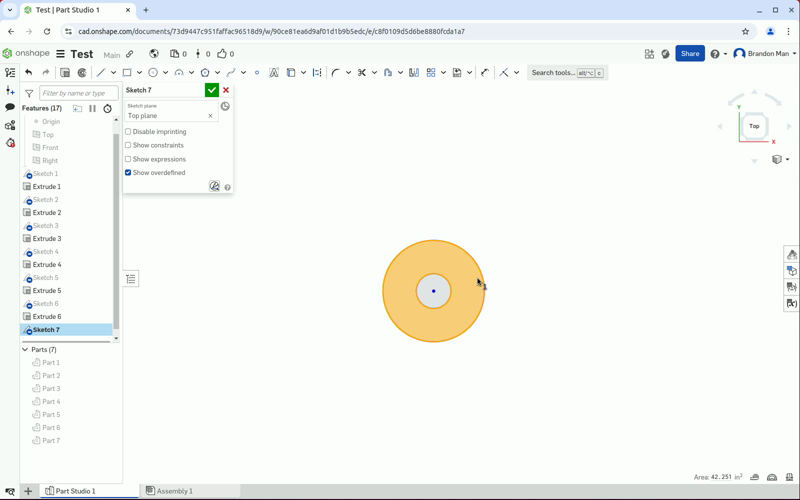
scroll(-6)
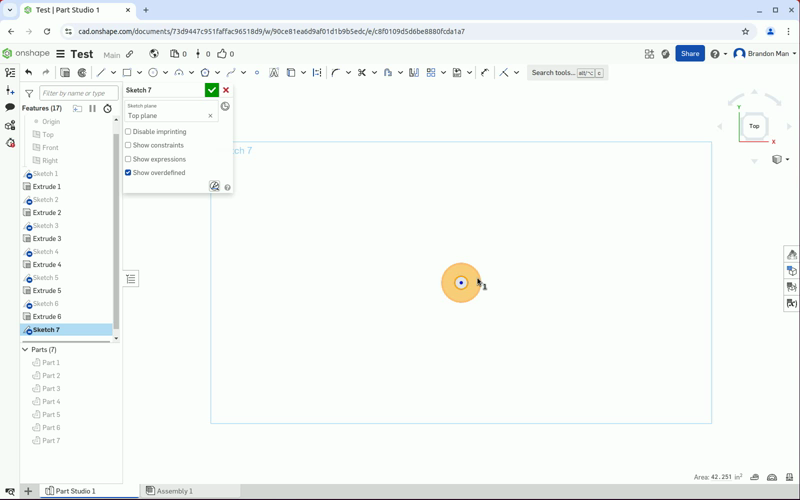
mouse_move(73, 352)
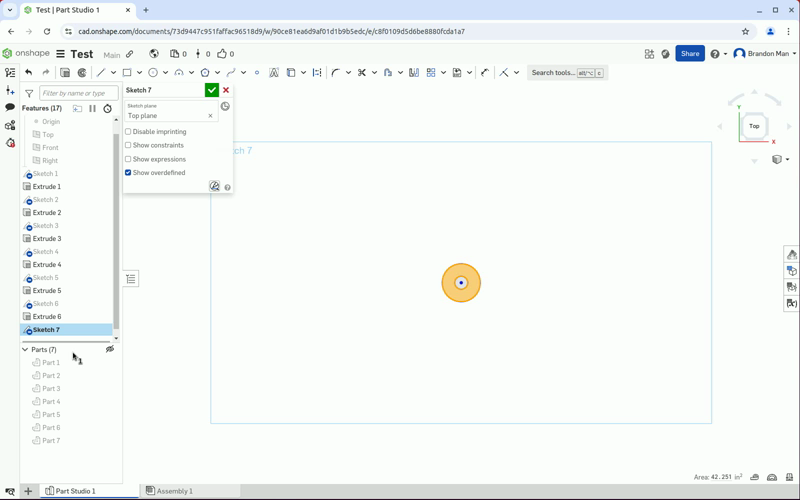
key(shift+y)
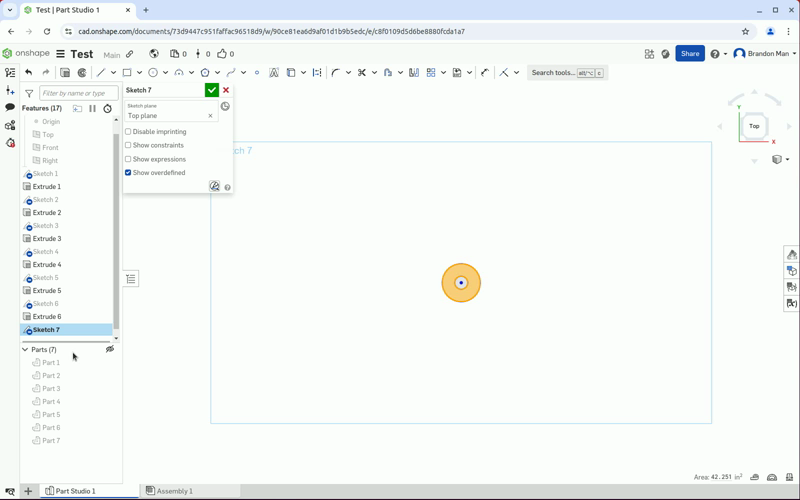
key(shift+e)
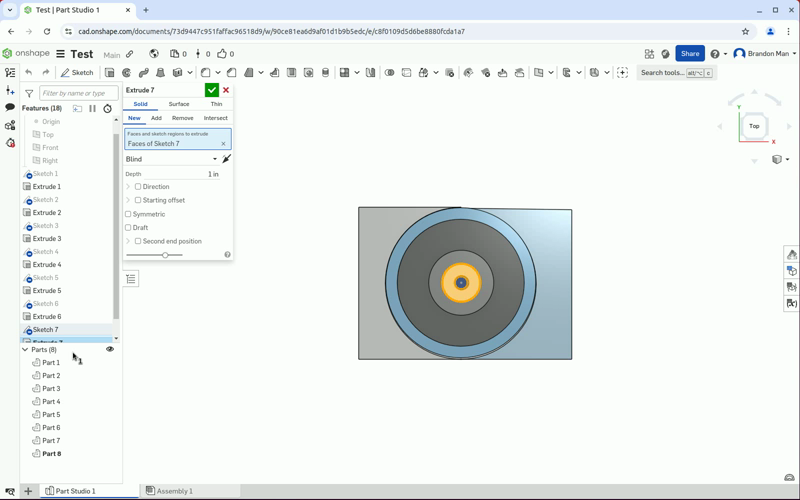
mouse_move(143, 106)
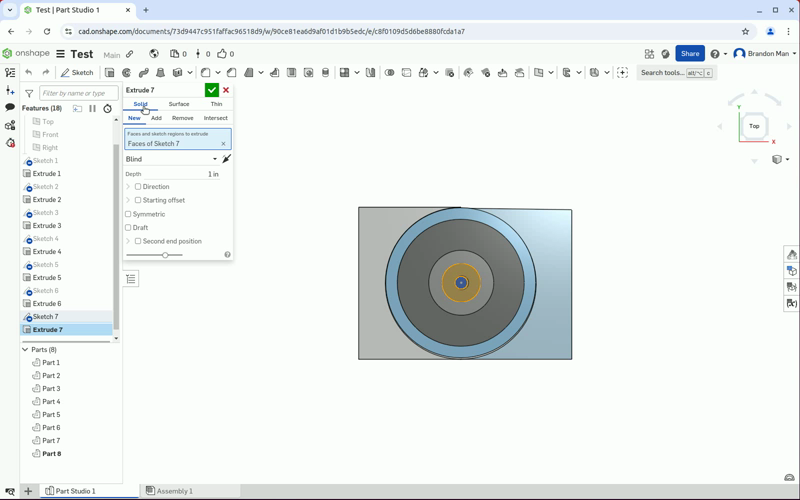
click(143, 106)
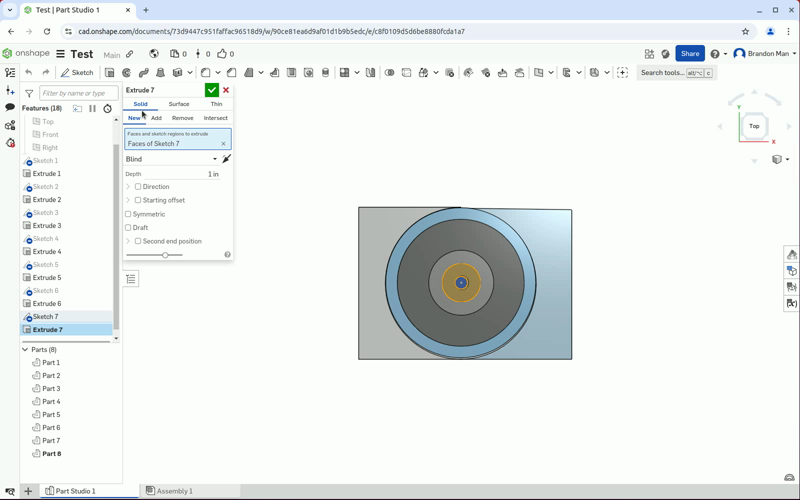
mouse_move(137, 120)
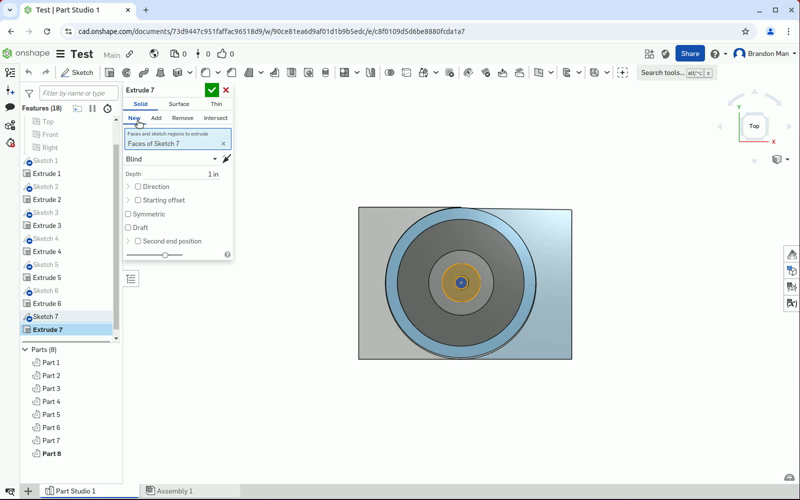
click(137, 120)
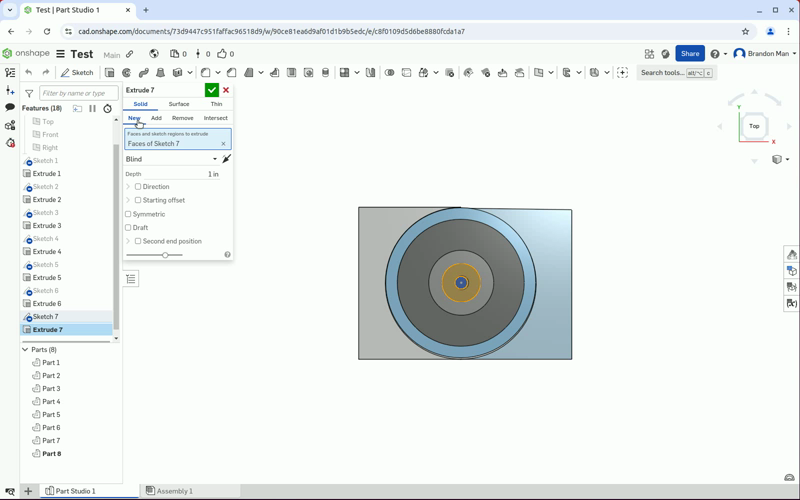
key(tab, 4)
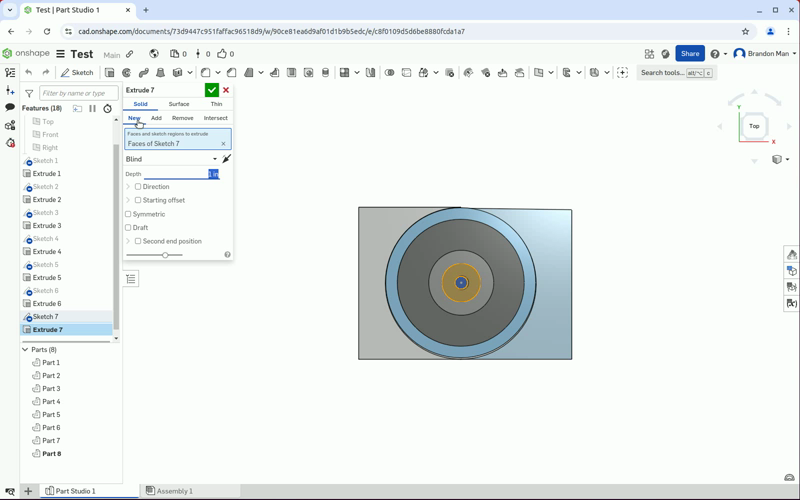
text(3.851)
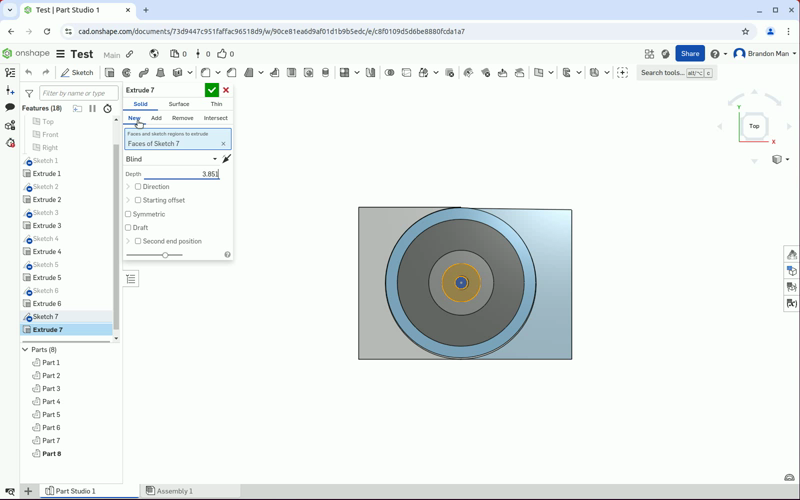
key(enter)
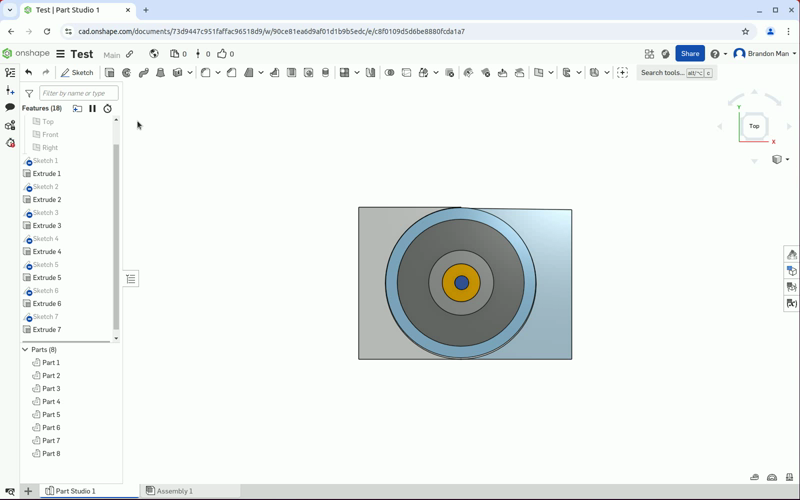
key(shift+h)
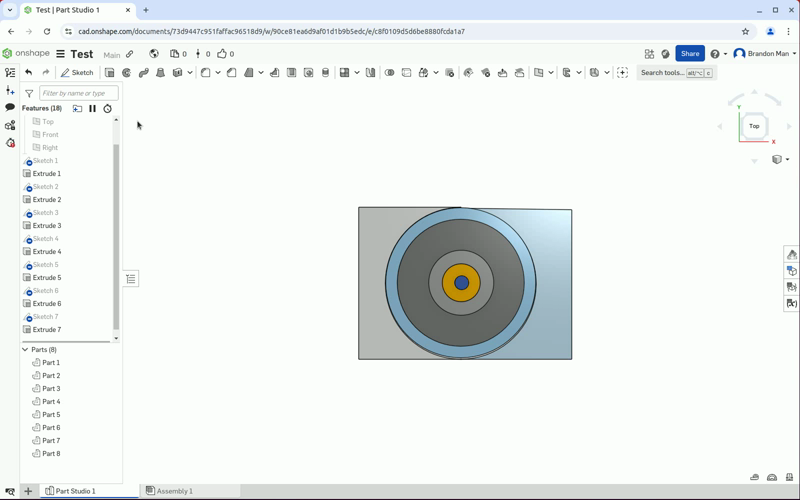
key(shift+h)
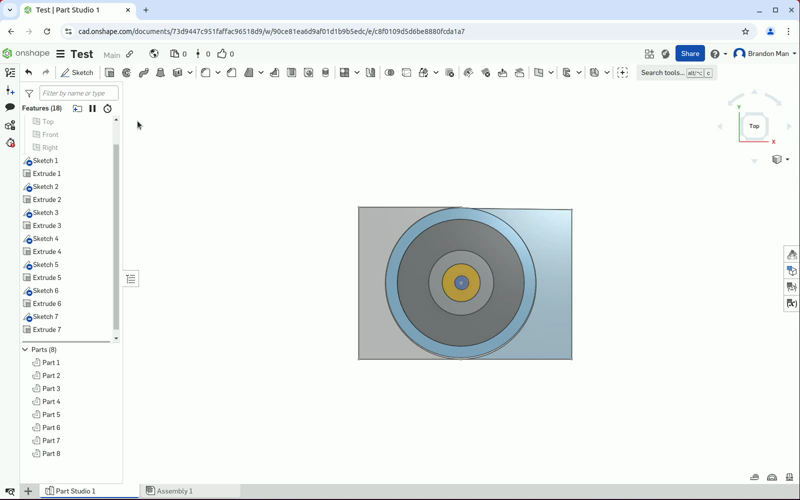
key(shift+7)
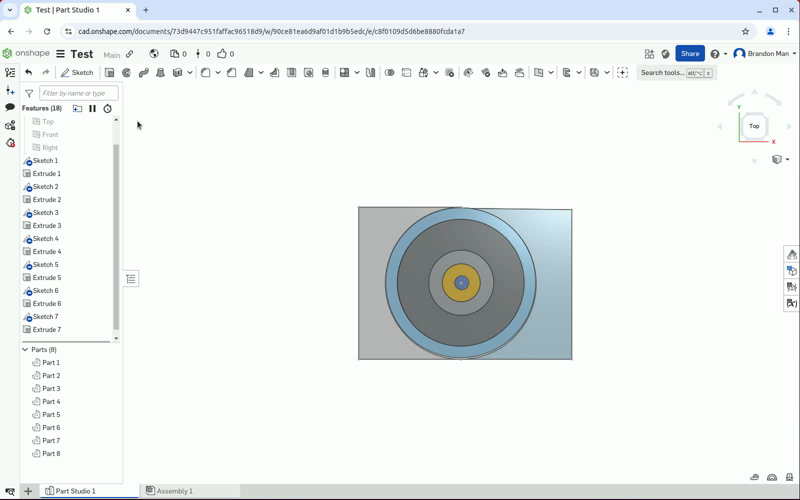
key(up, 3)
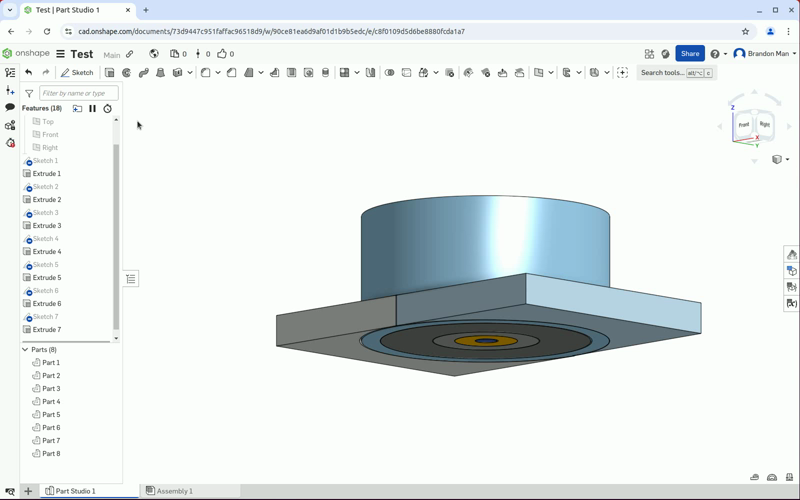
key(left, 3)
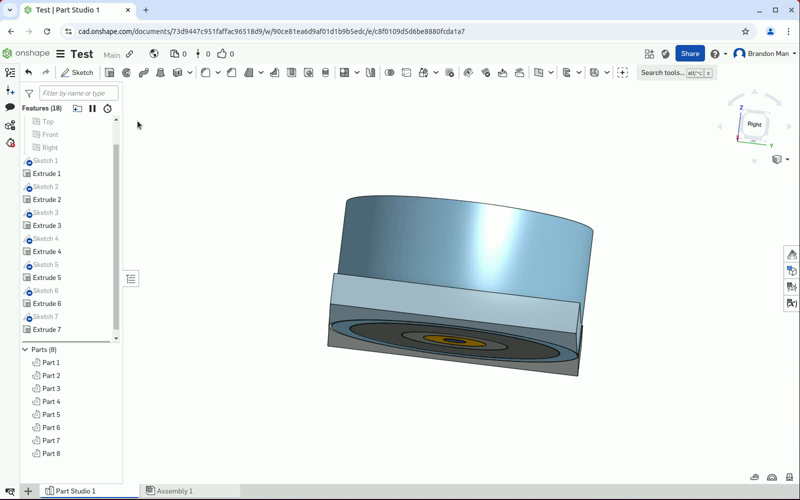
key(right, 3)
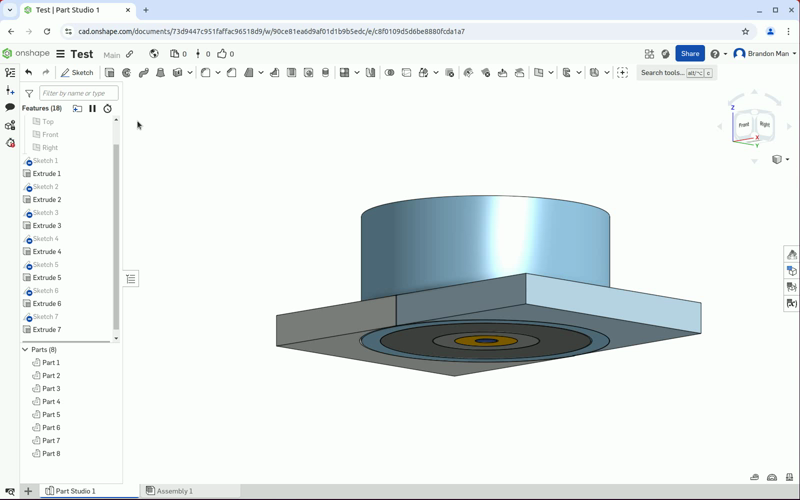
key(down, 3)
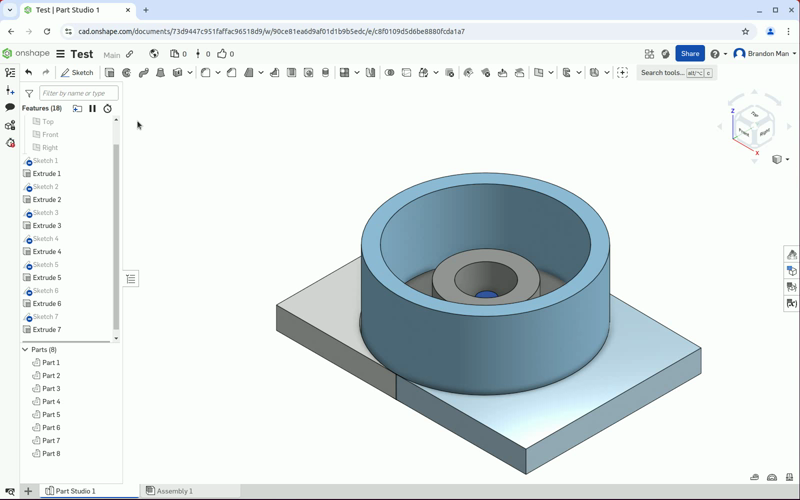
mouse_move(69, 163)
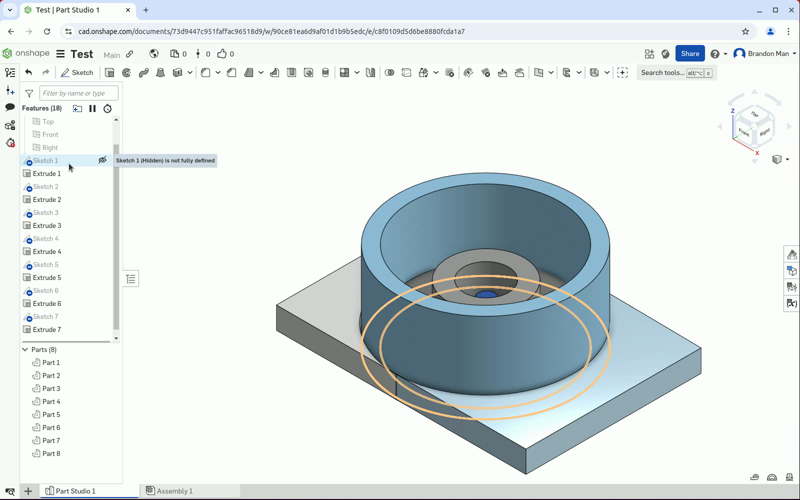
click(69, 163)